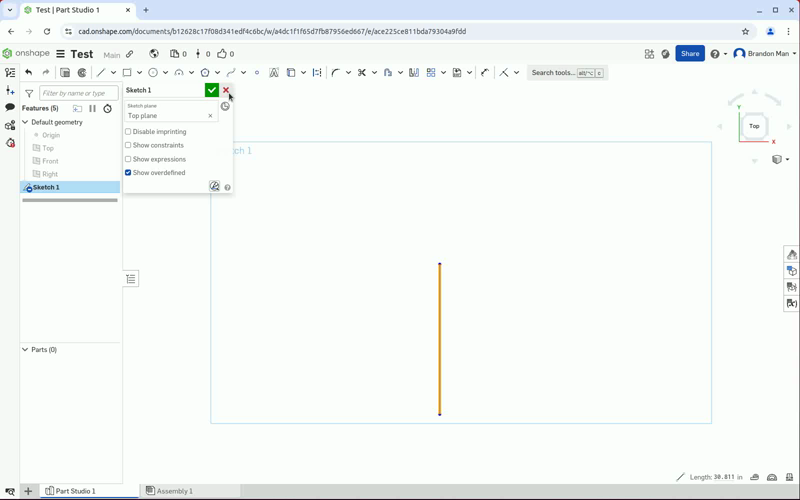
key(shift+h)
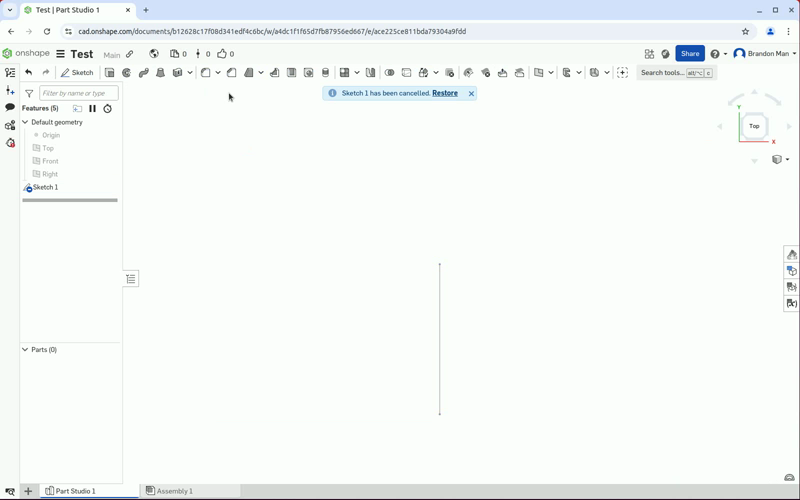
key(shift+s)
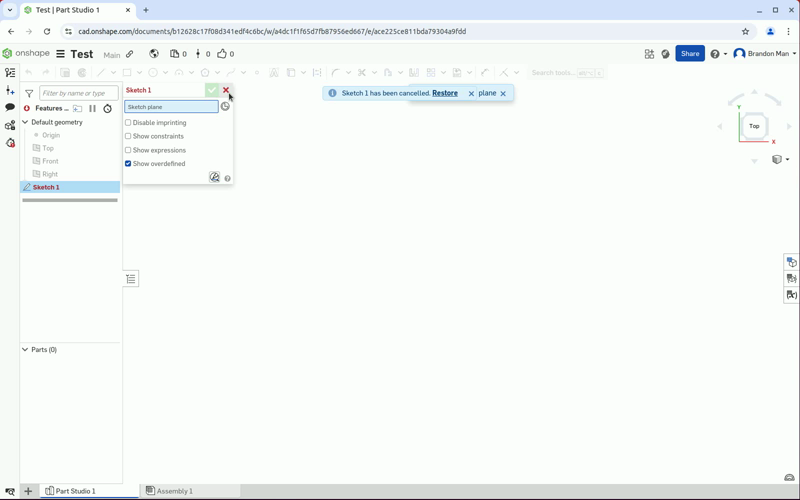
mouse_move(73, 150)
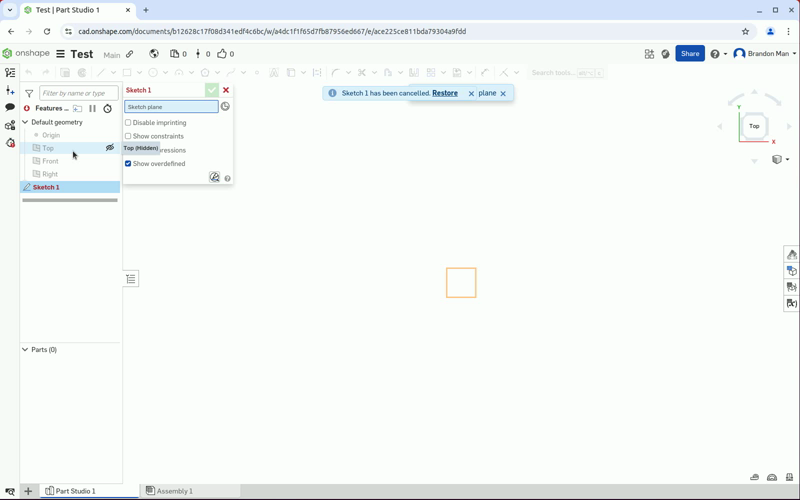
click(73, 150)
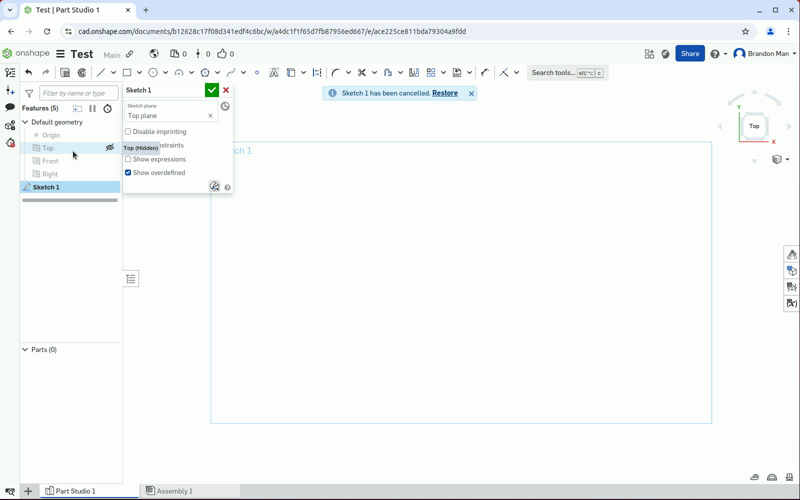
mouse_move(73, 352)
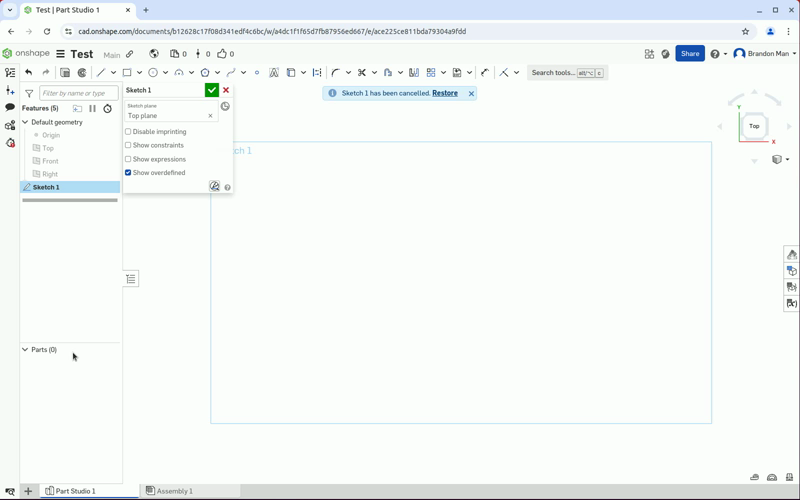
key(y)
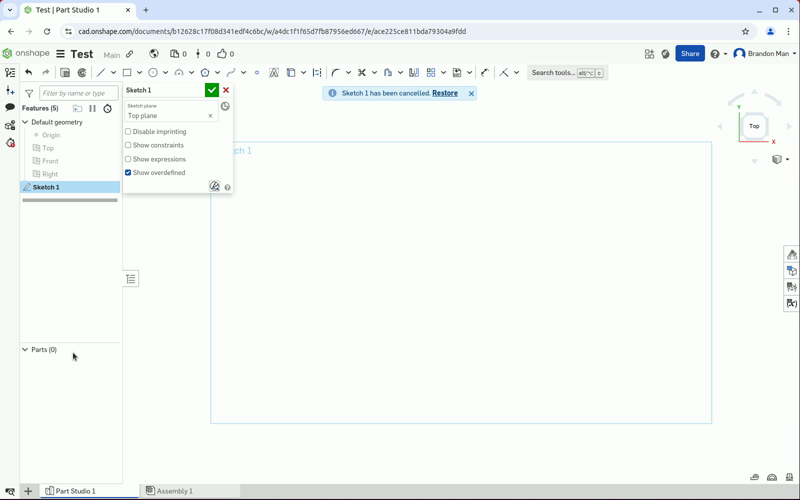
key(l)
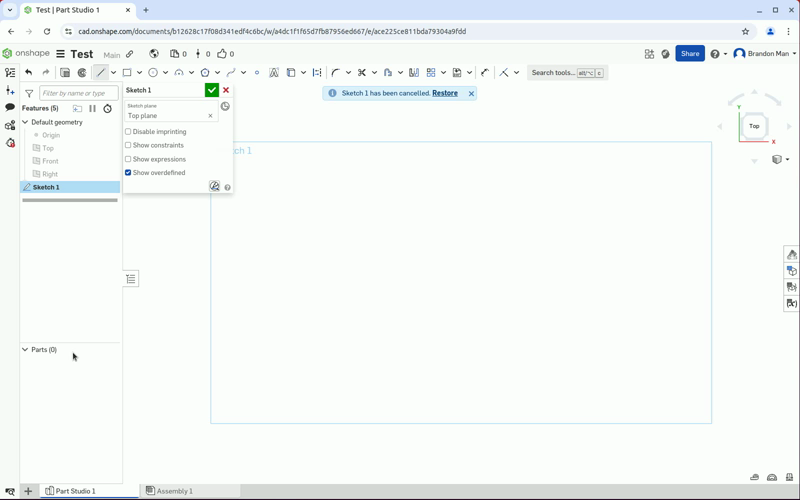
key_down(shift)
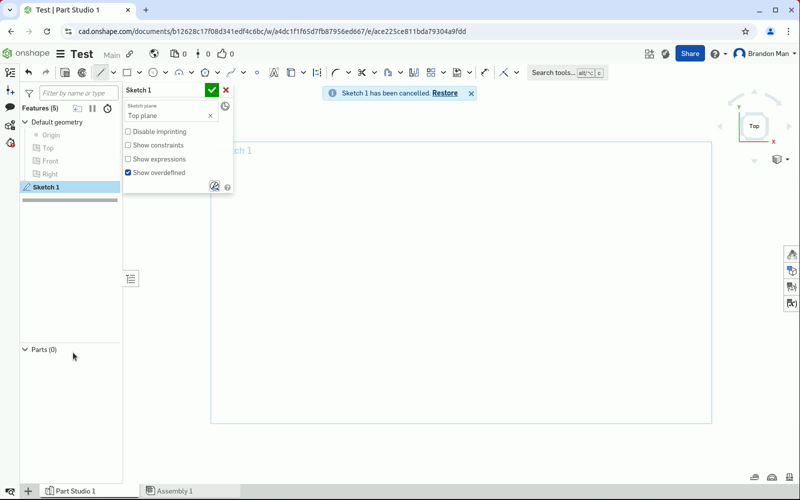
mouse_move(460, 282)
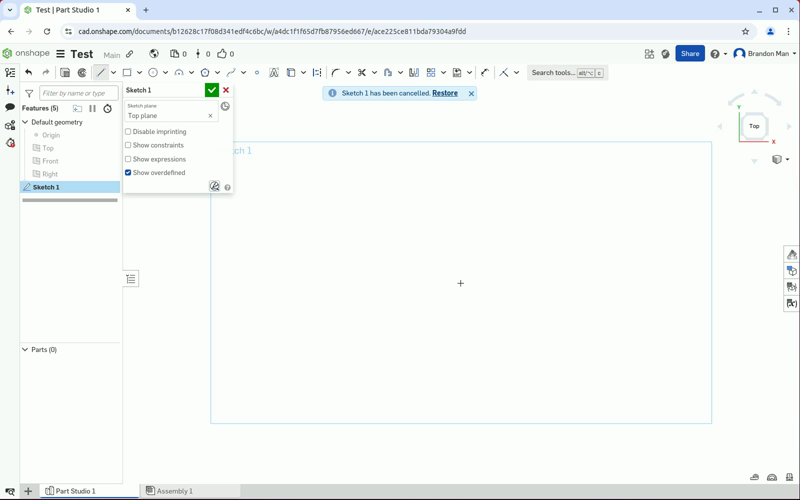
click(460, 282)
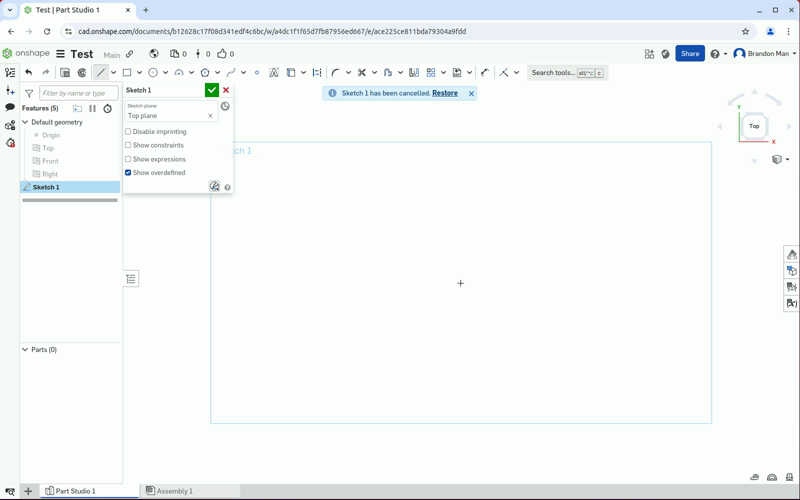
key_up(shift)
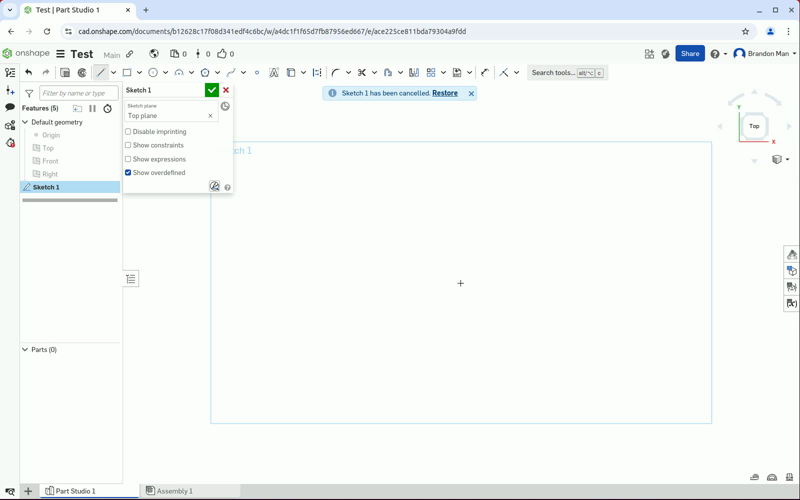
key_down(shift)
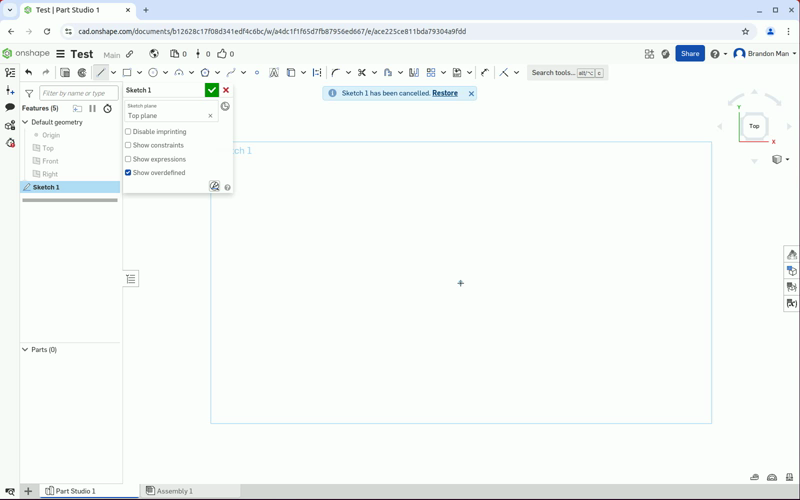
mouse_move(573, 282)
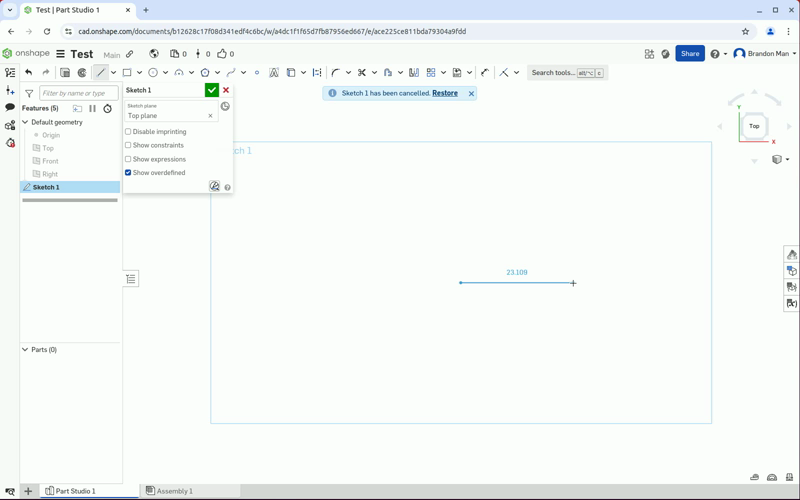
click(573, 282)
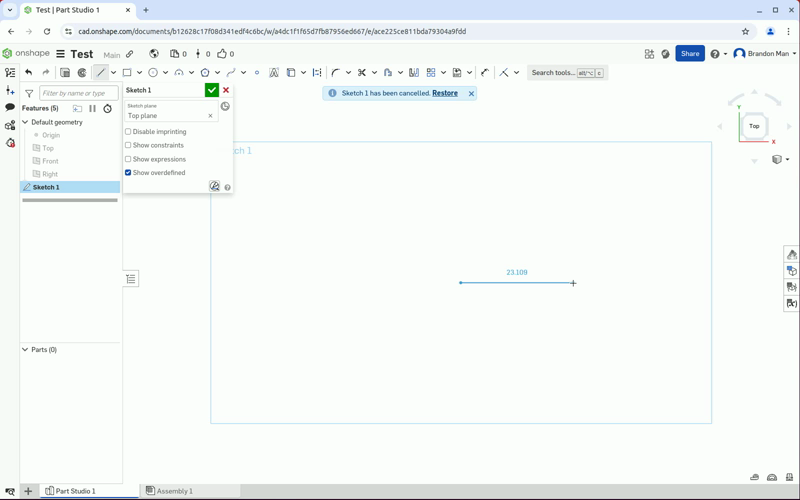
key_up(shift)
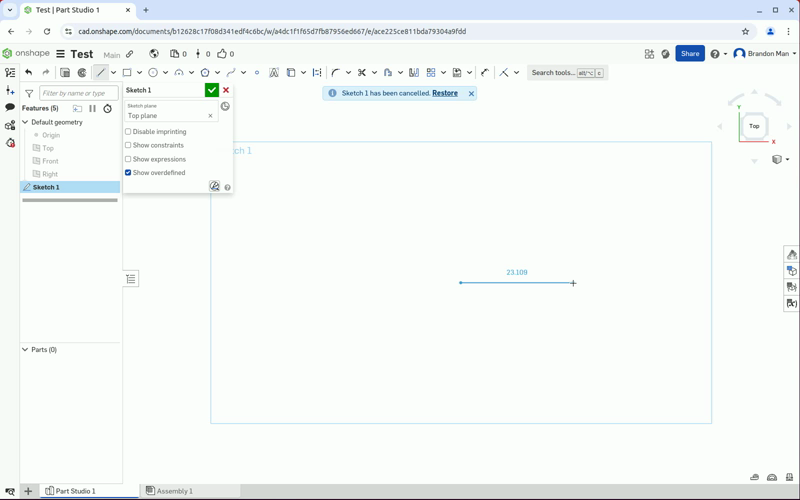
key_down(shift)
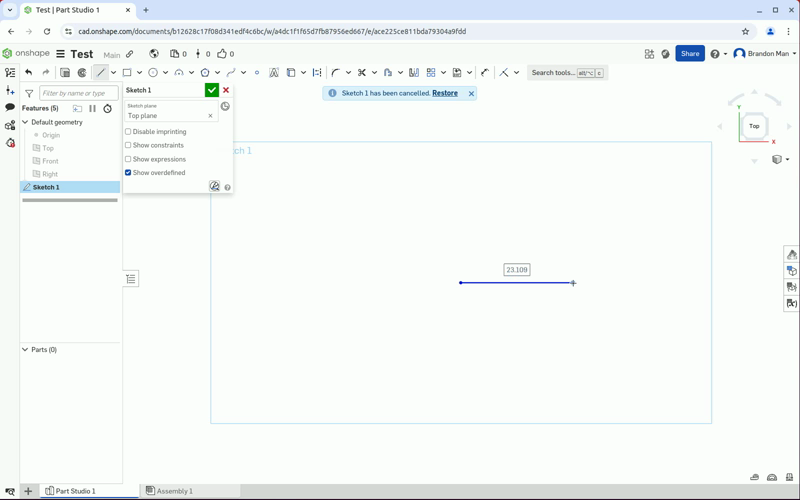
mouse_move(589, 282)
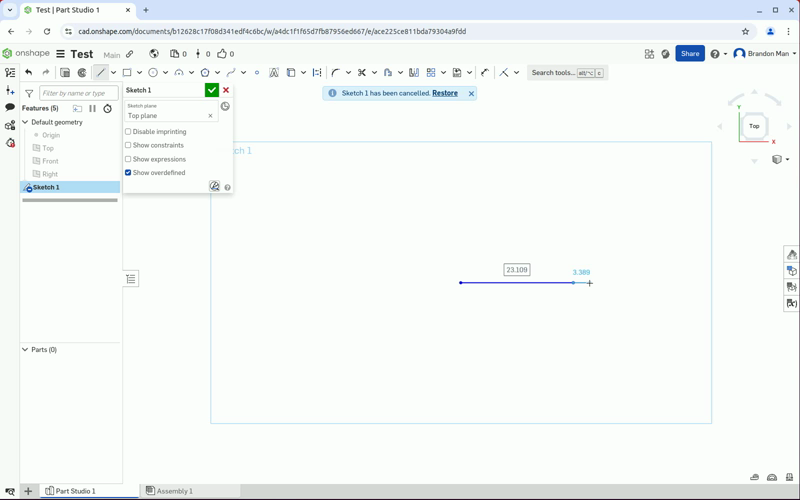
mouse_move(573, 271)
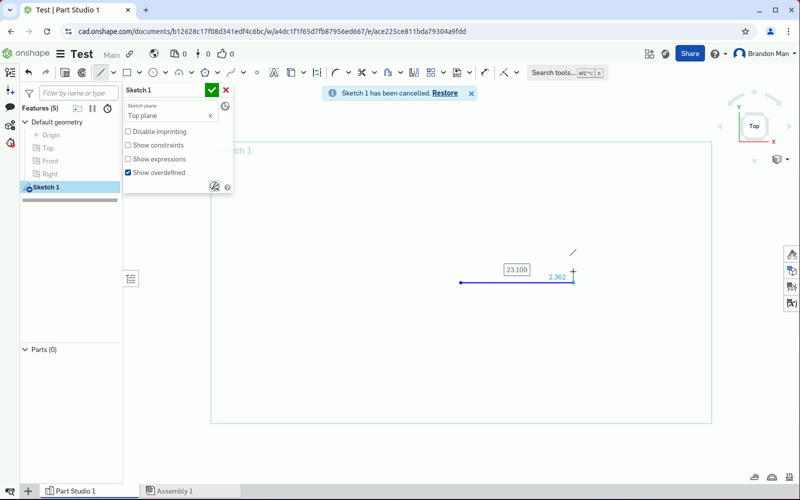
click(573, 271)
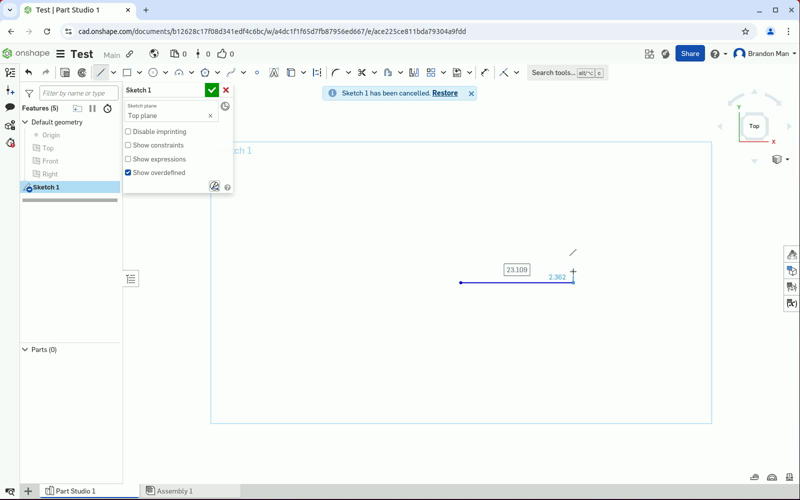
key_up(shift)
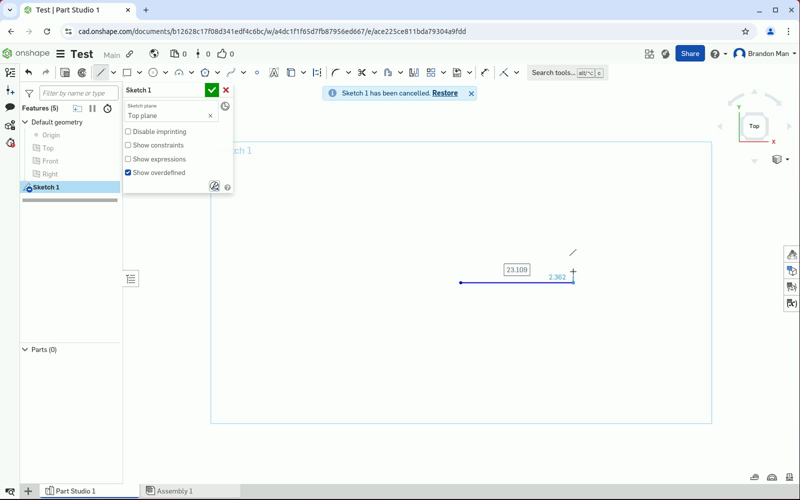
key_down(shift)
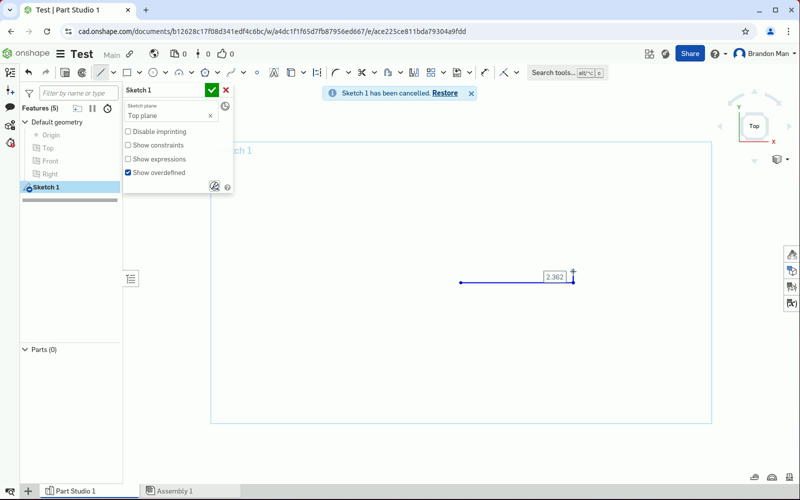
mouse_move(460, 271)
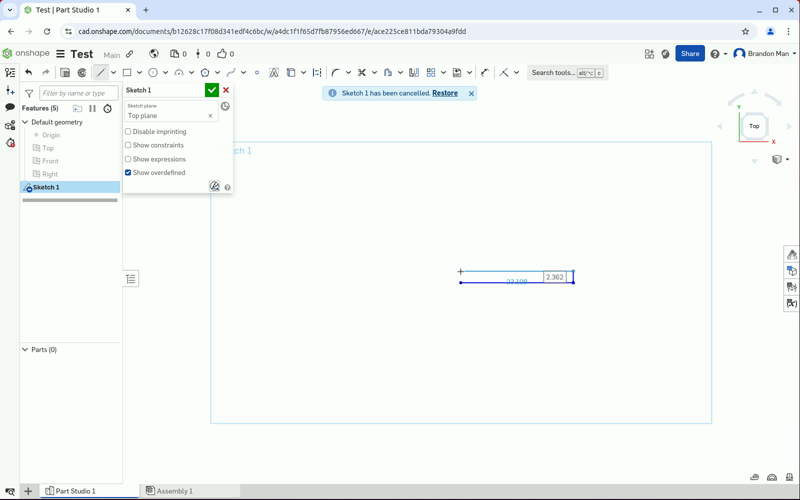
click(460, 271)
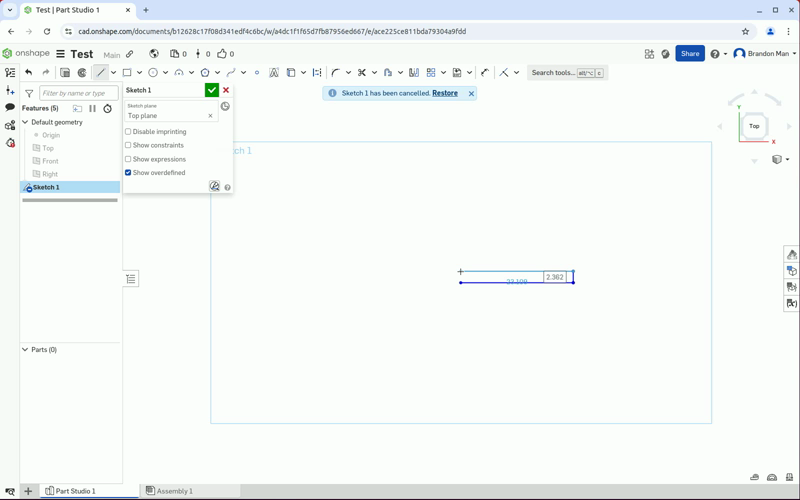
key_up(shift)
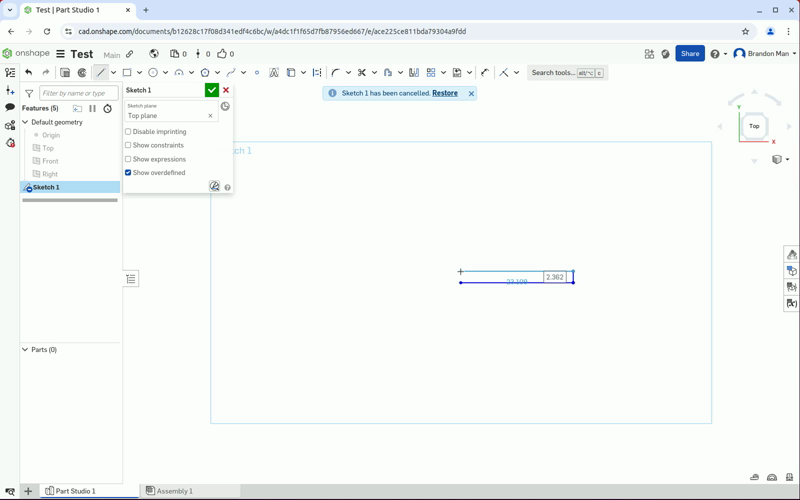
mouse_move(490, 271)
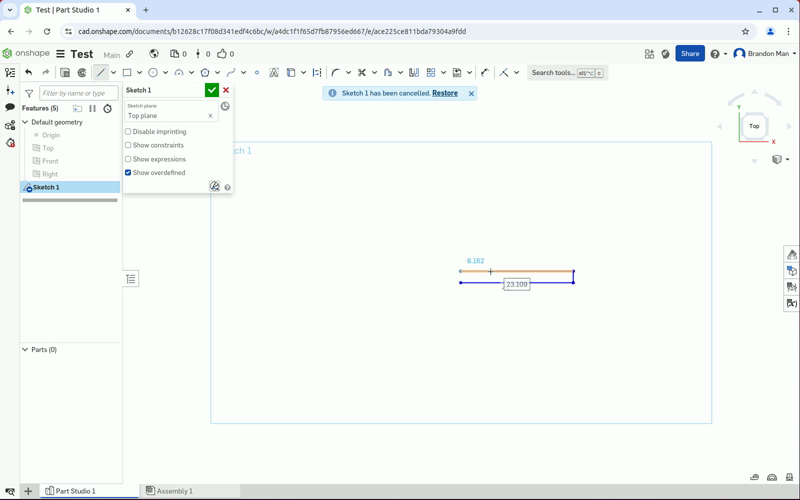
key_down(shift)
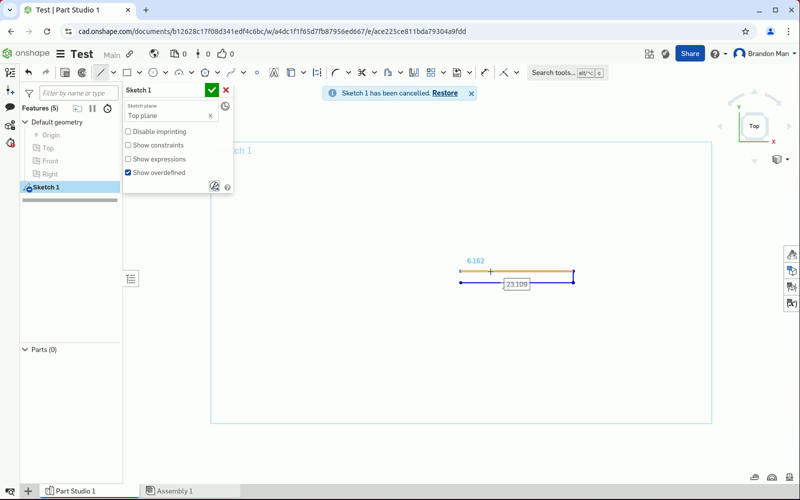
mouse_move(460, 282)
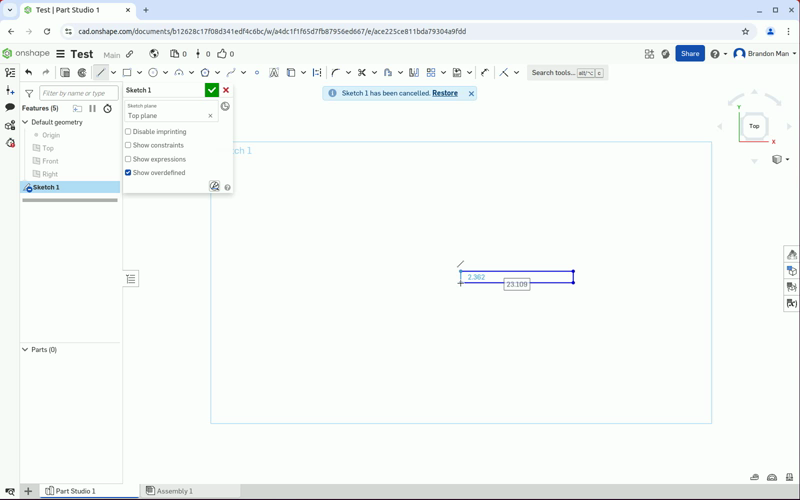
key_up(shift)
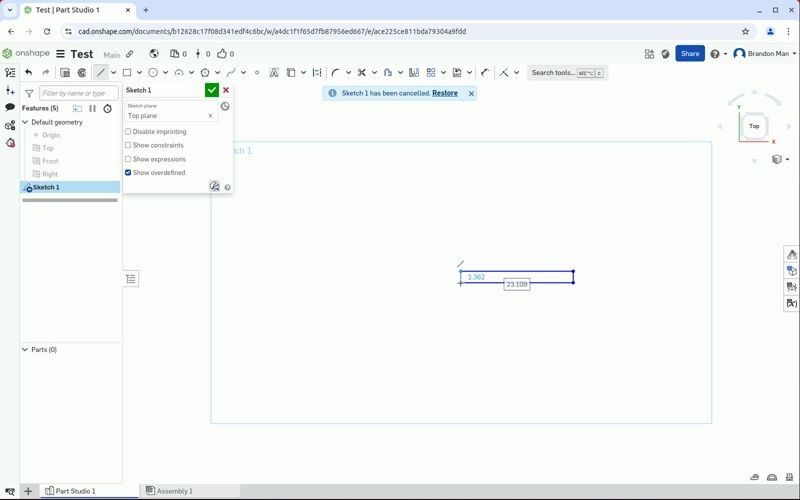
click(460, 282)
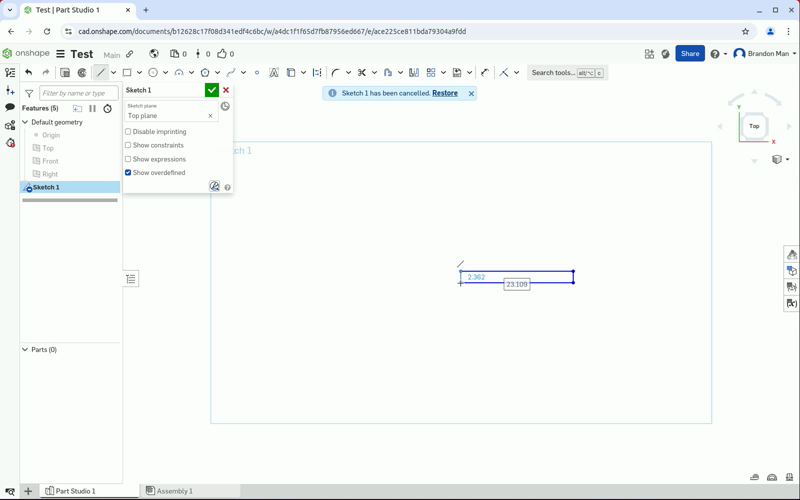
key(esc)
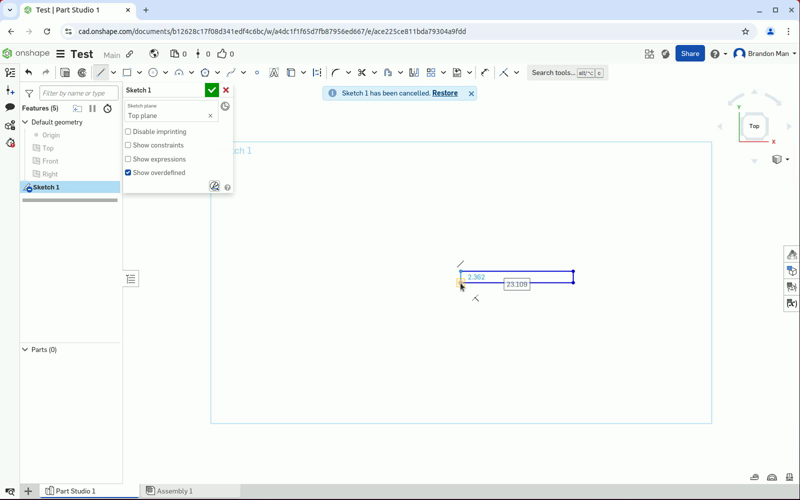
mouse_move(537, 273)
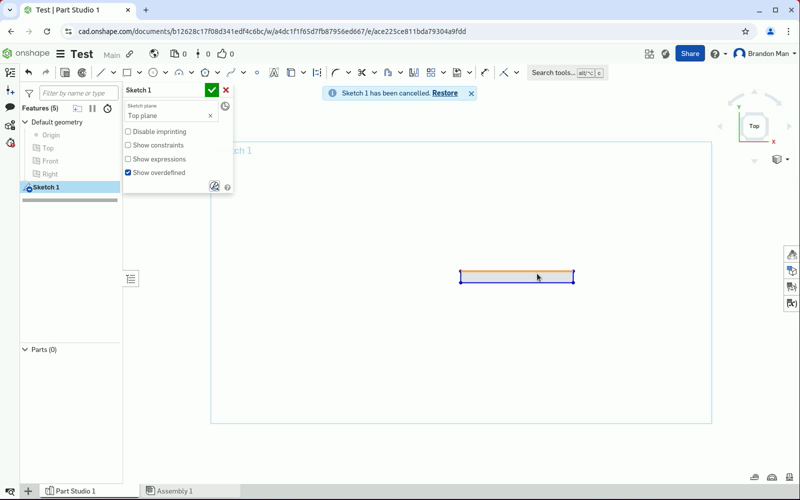
scroll(6)
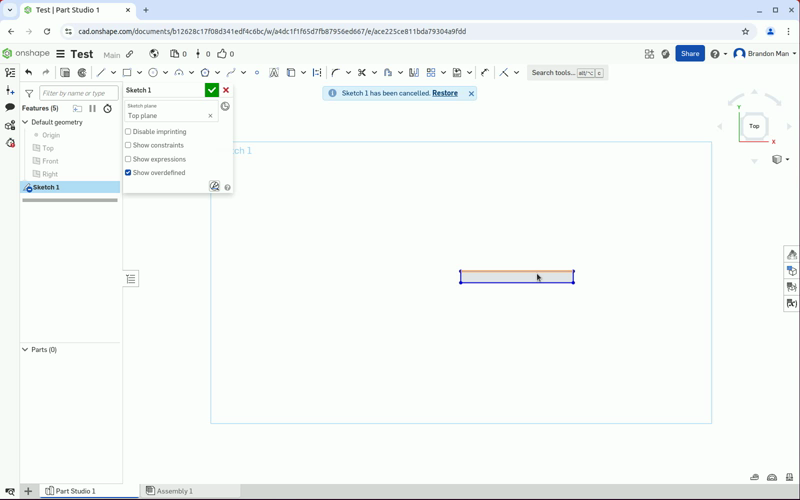
scroll(6)
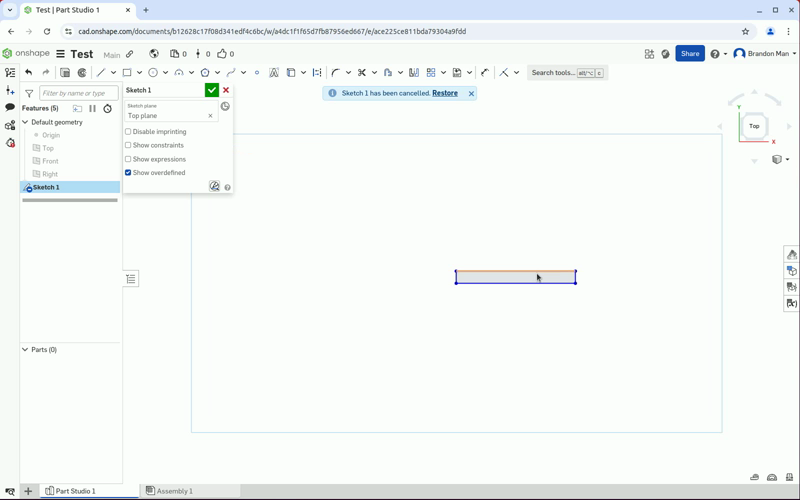
scroll(6)
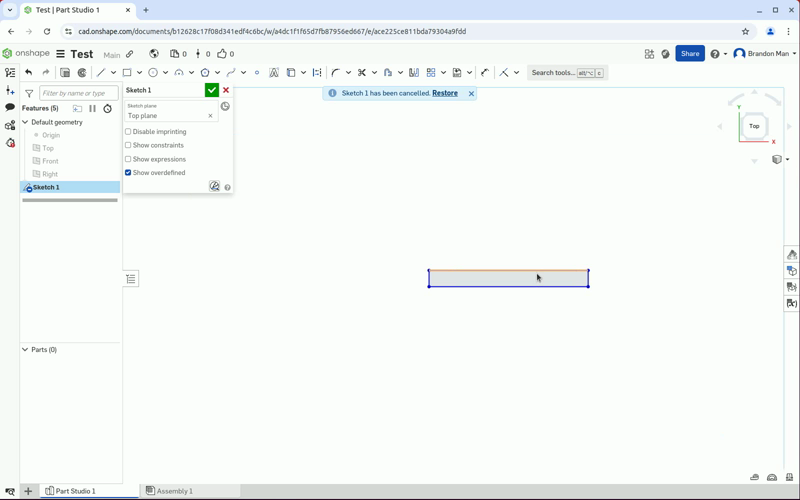
scroll(6)
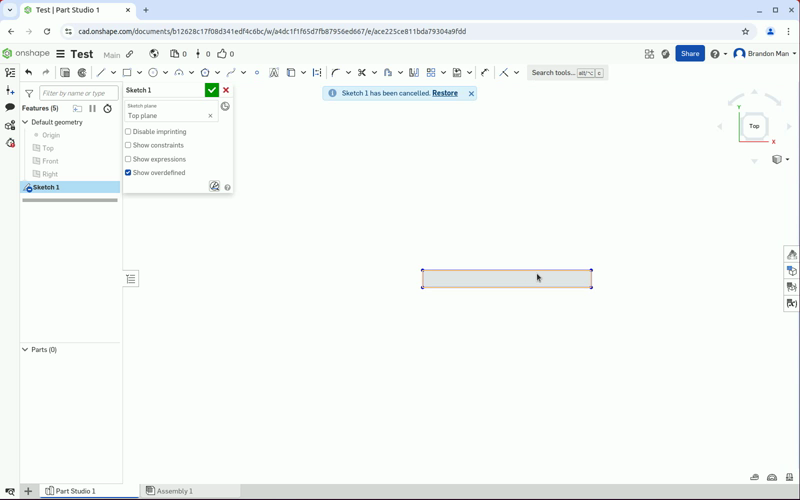
scroll(6)
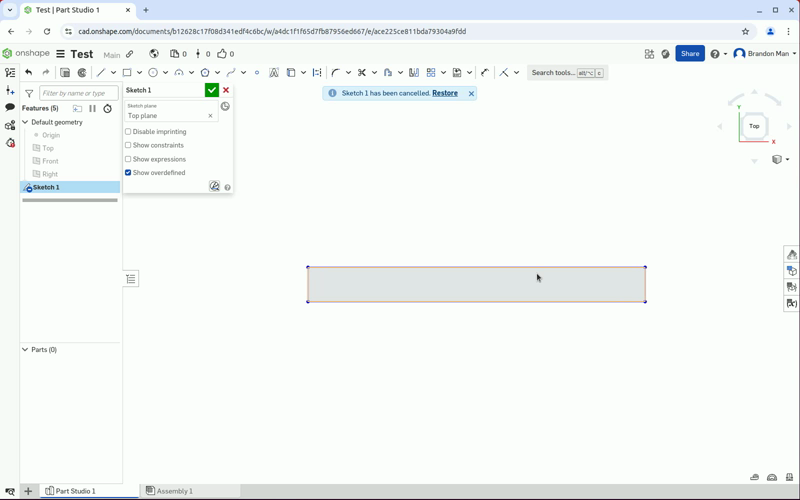
scroll(6)
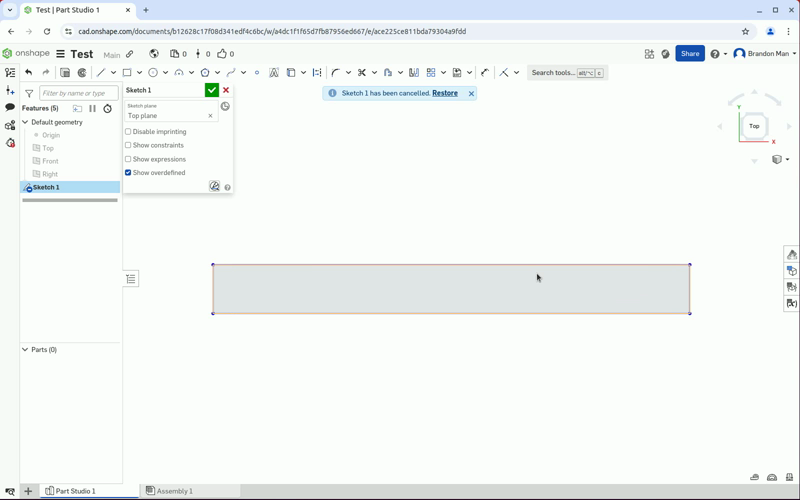
scroll(6)
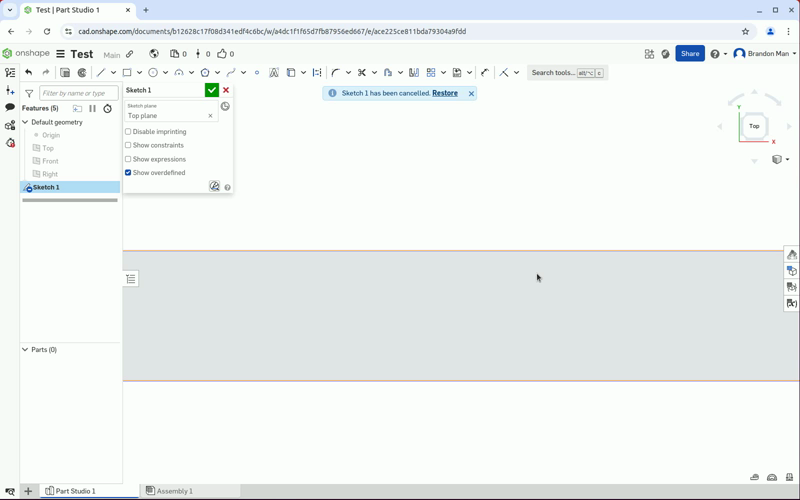
click(537, 273)
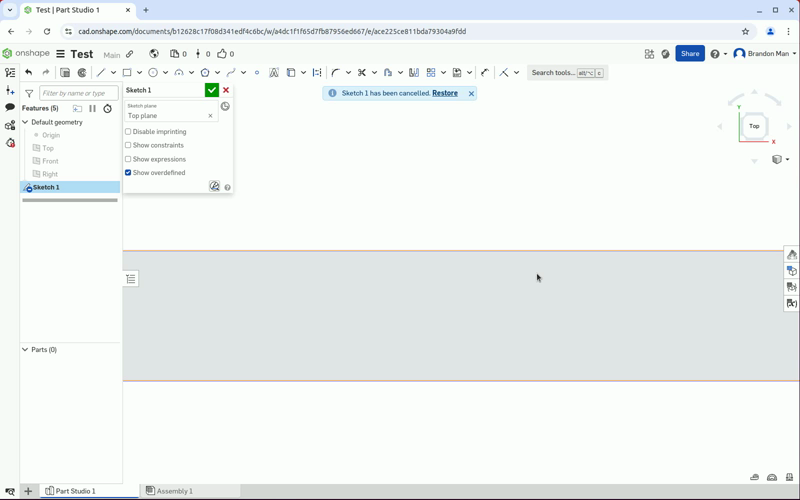
scroll(-6)
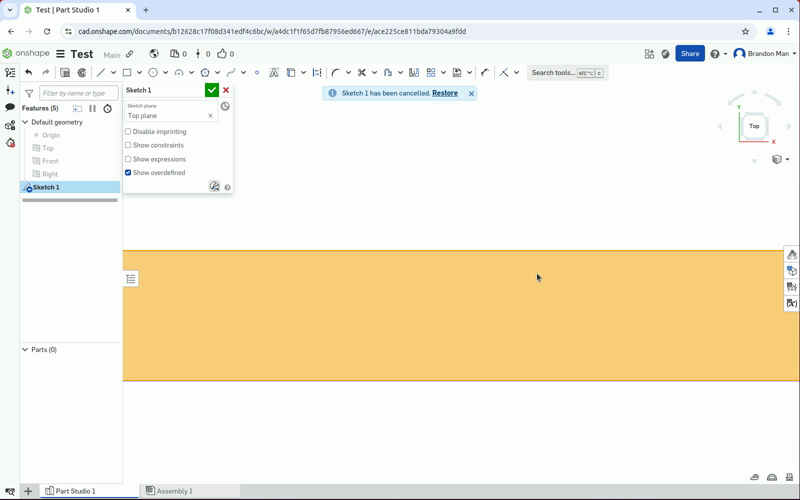
scroll(-6)
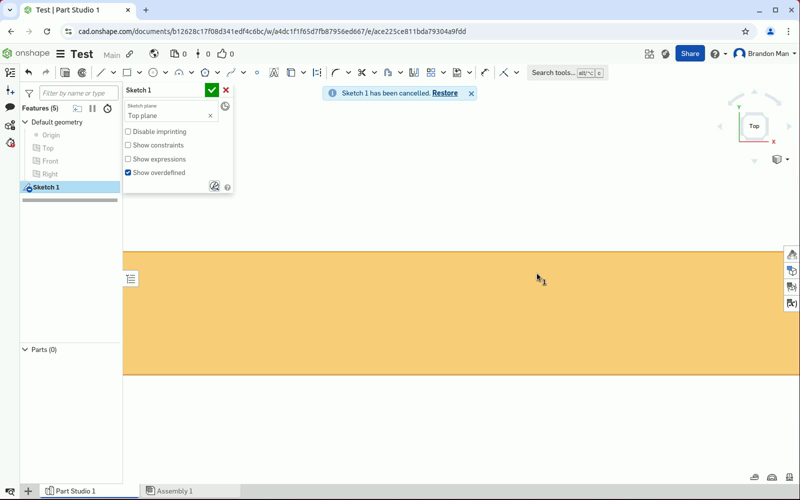
scroll(-6)
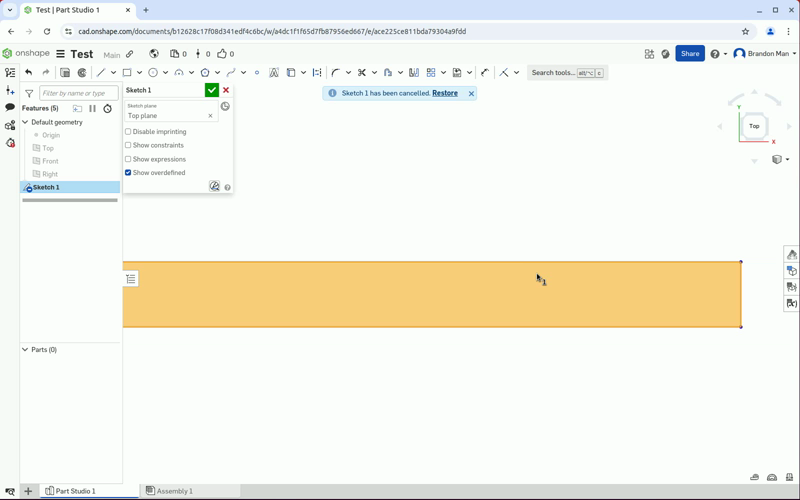
scroll(-6)
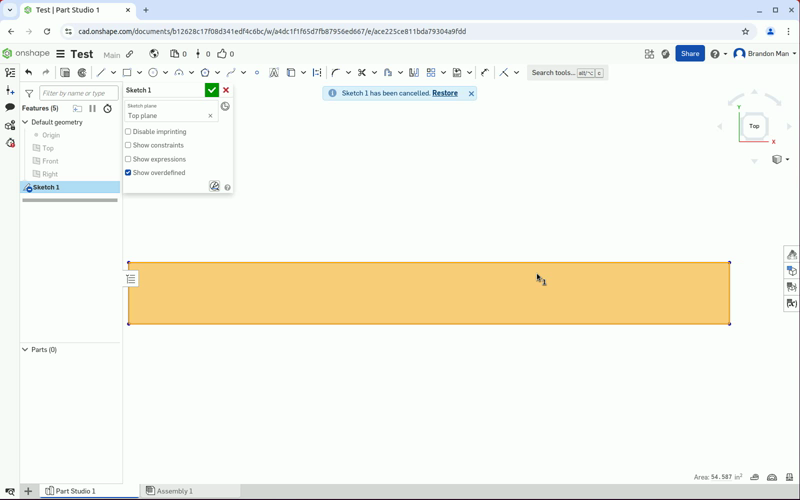
scroll(-6)
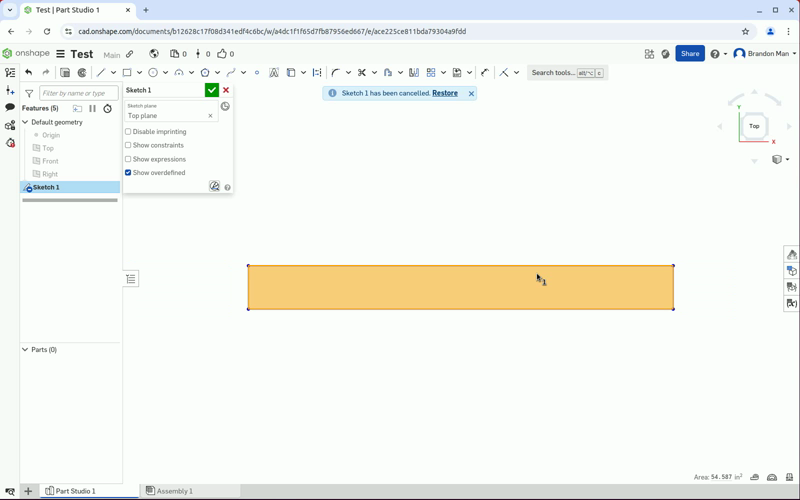
scroll(-6)
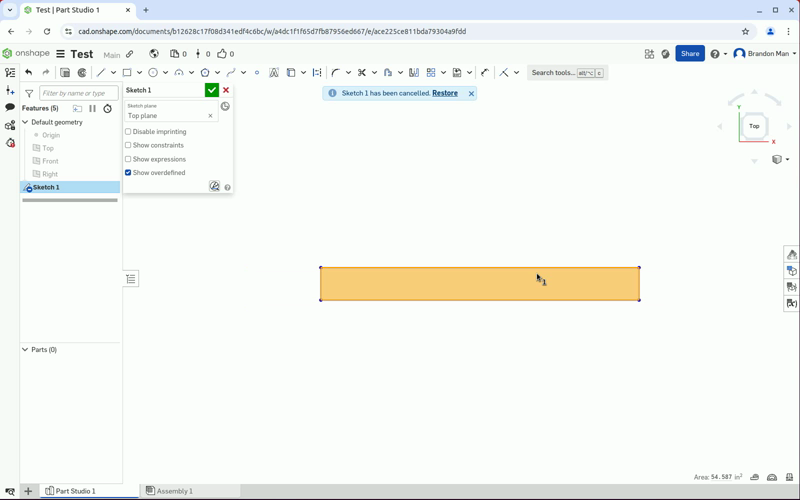
scroll(-6)
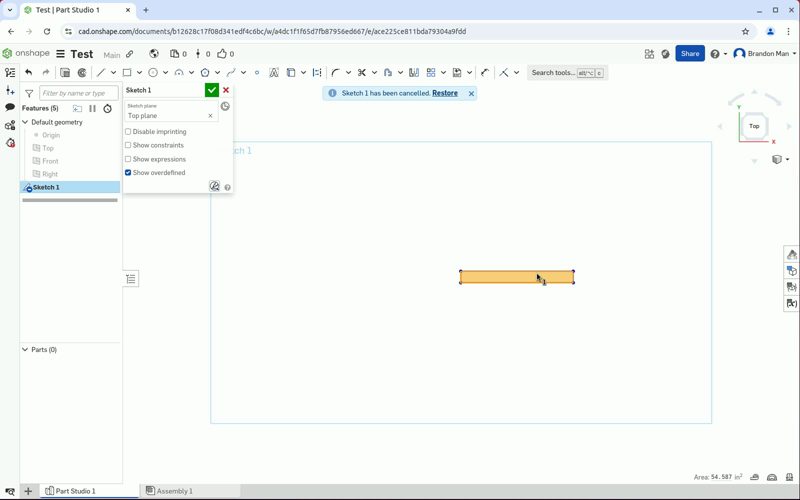
mouse_move(73, 352)
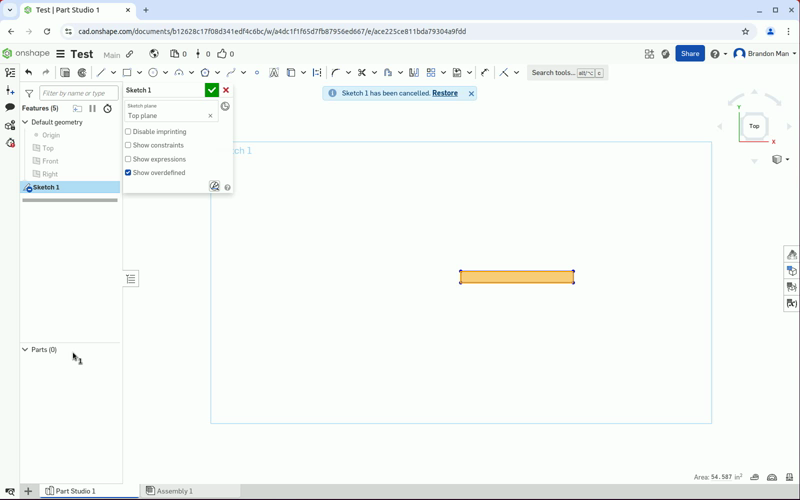
key(shift+y)
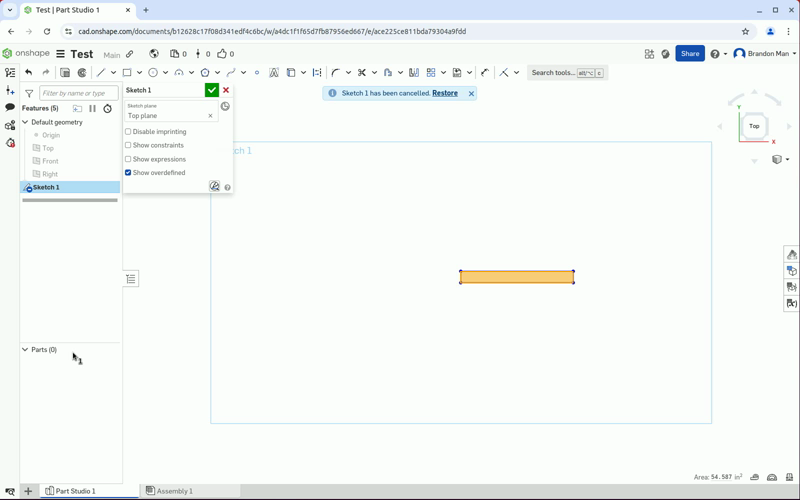
key(shift+e)
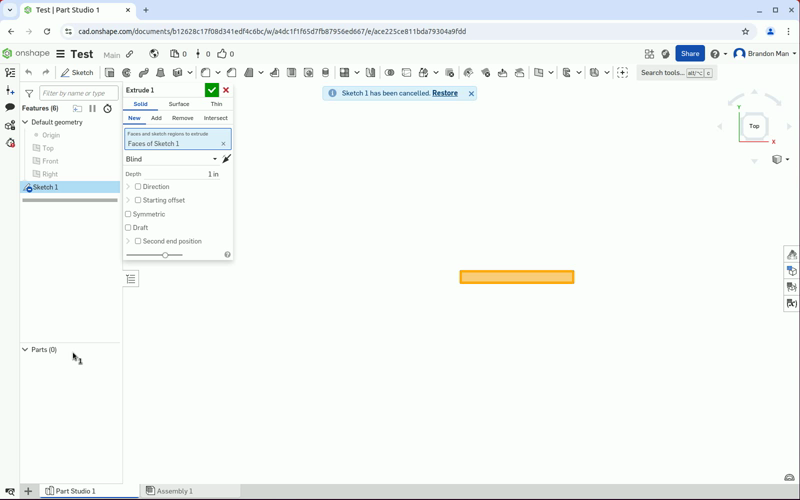
mouse_move(143, 106)
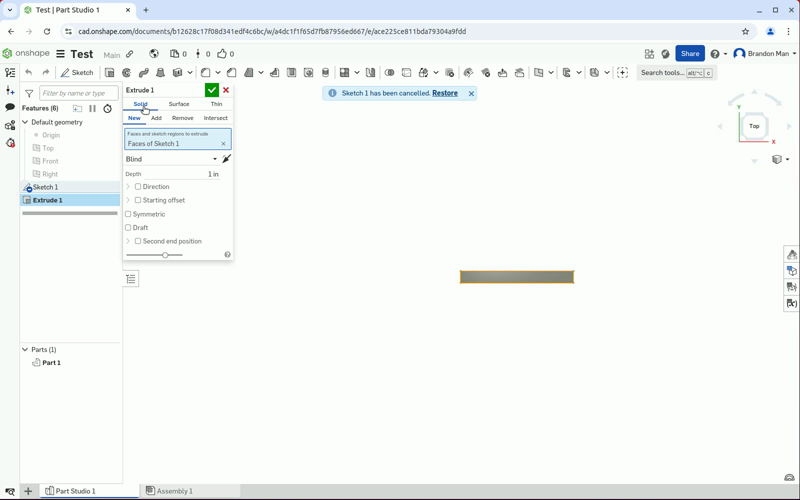
click(143, 106)
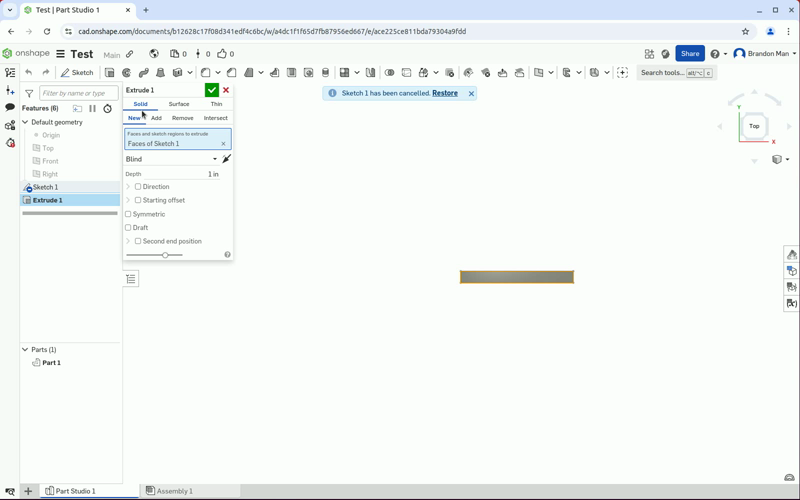
mouse_move(137, 120)
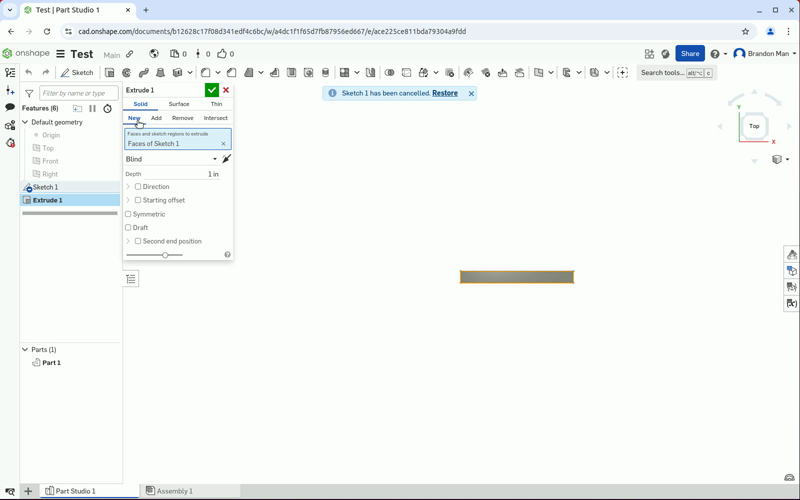
click(137, 120)
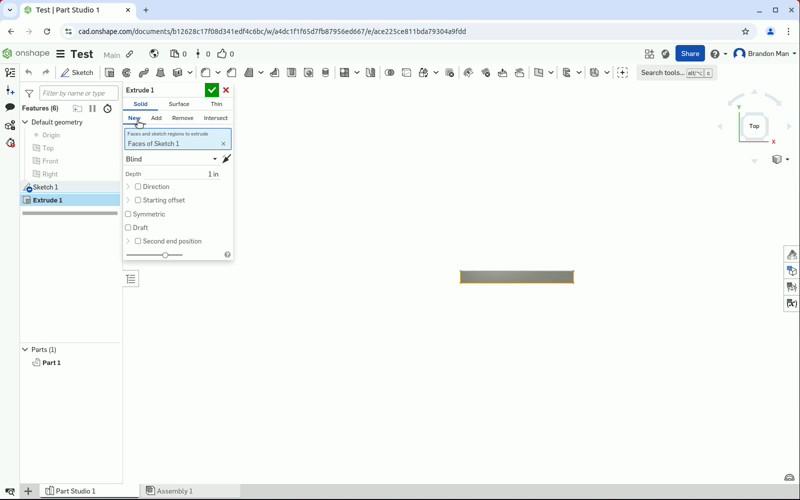
key(tab, 4)
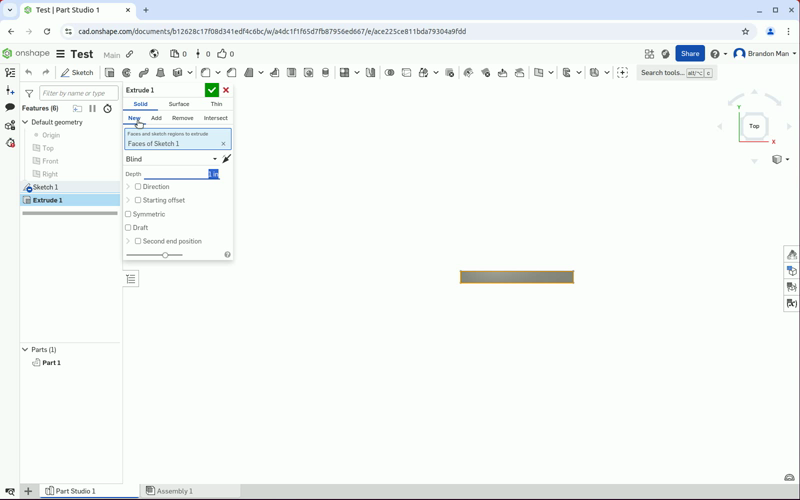
text(0.241)
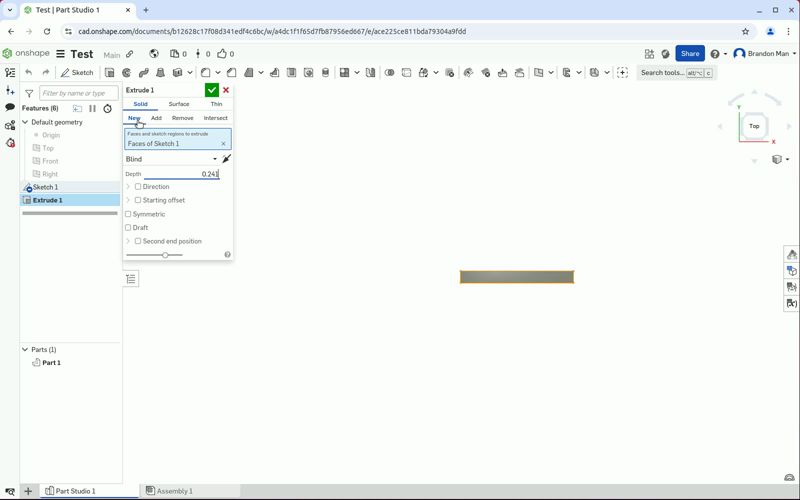
key(enter)
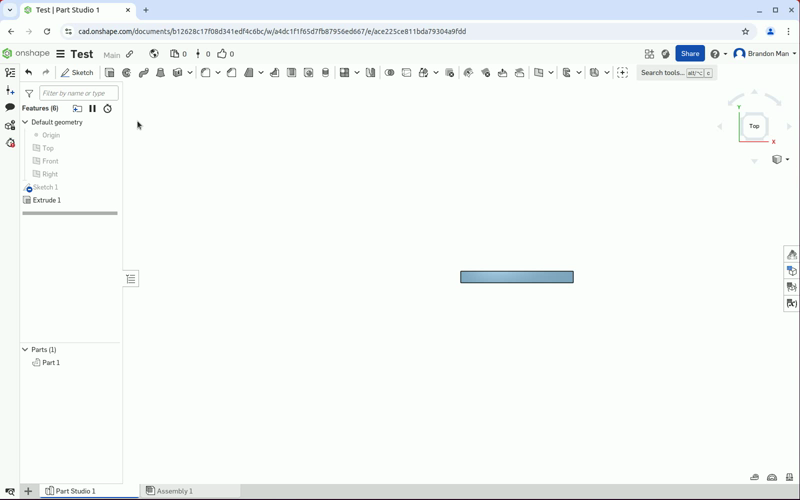
key(shift+h)
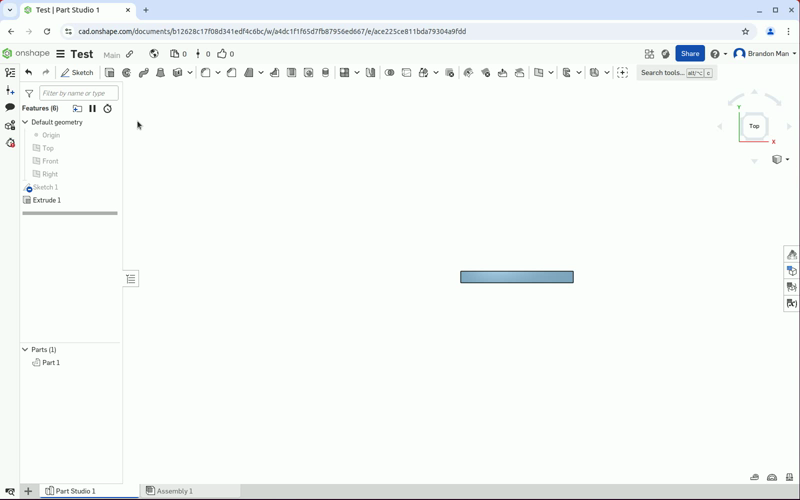
key(shift+h)
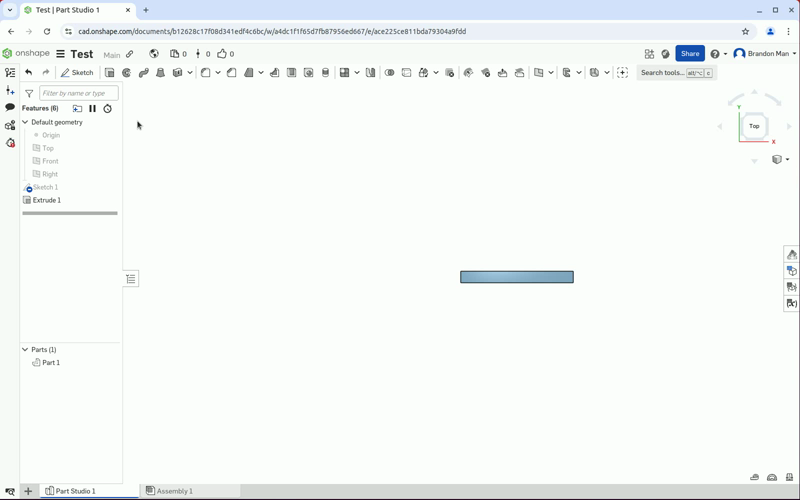
mouse_move(73, 189)
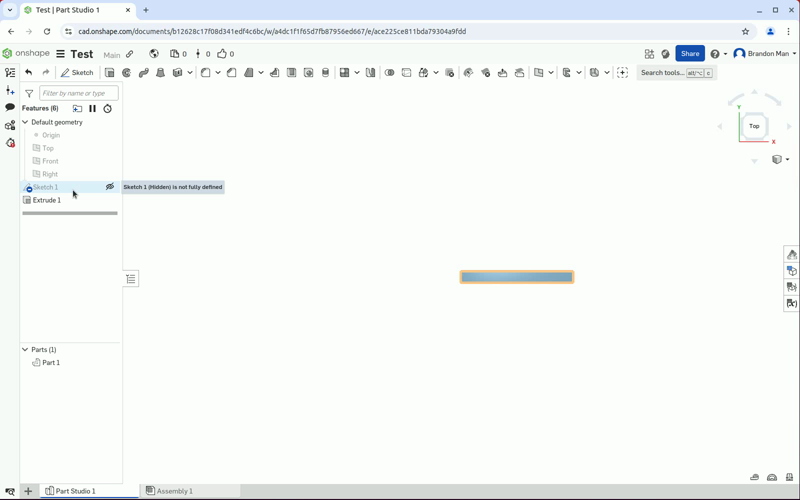
click(73, 189)
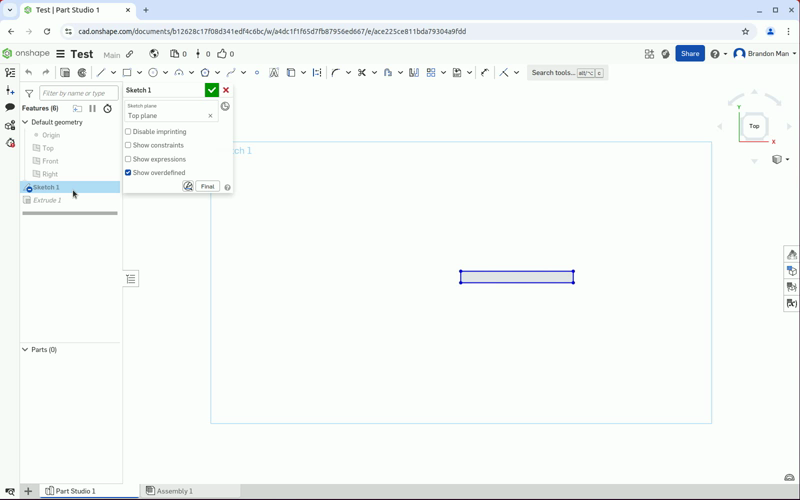
mouse_move(229, 92)
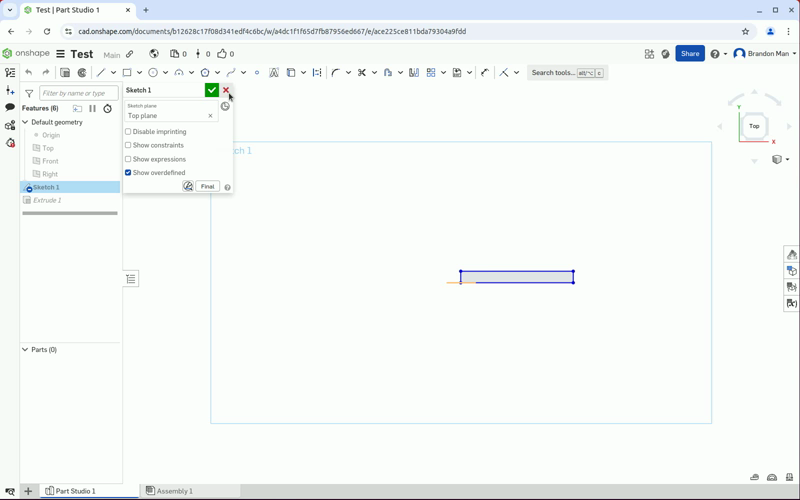
click(229, 92)
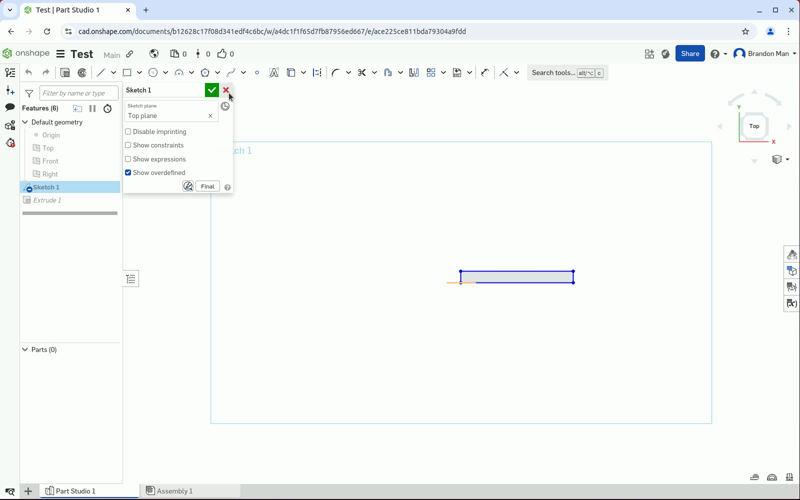
key(shift+s)
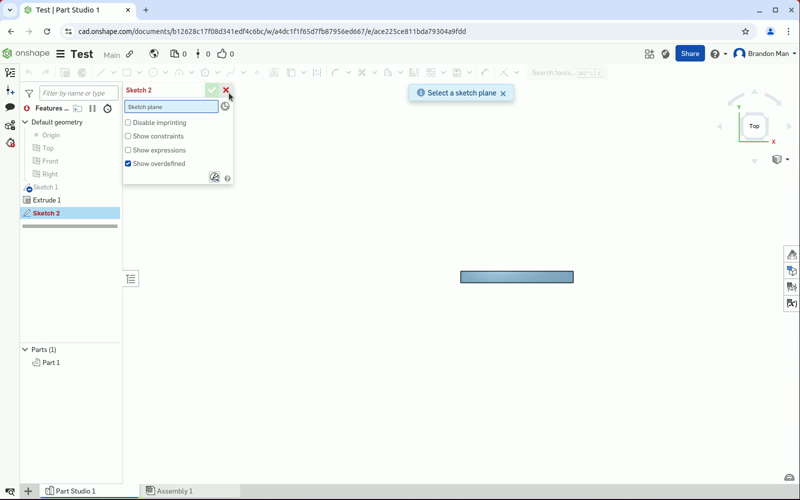
mouse_move(73, 150)
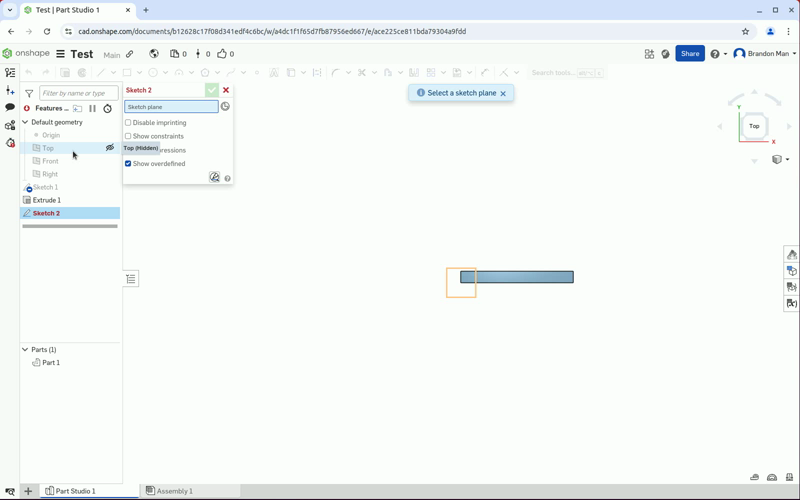
click(73, 150)
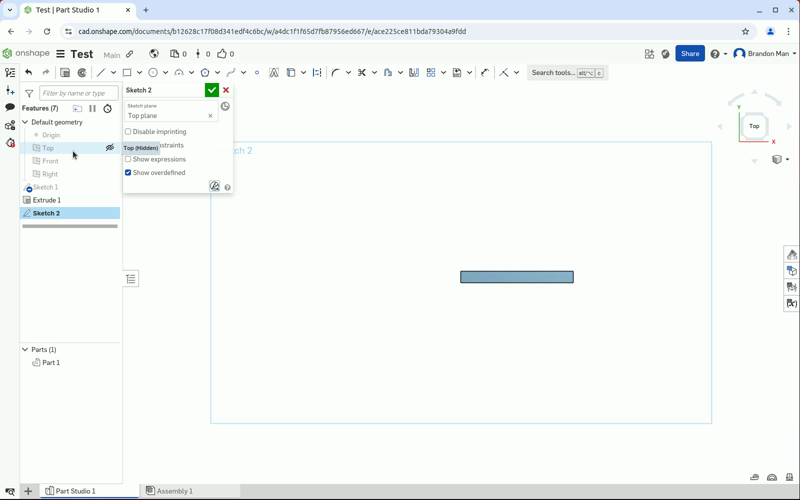
mouse_move(73, 352)
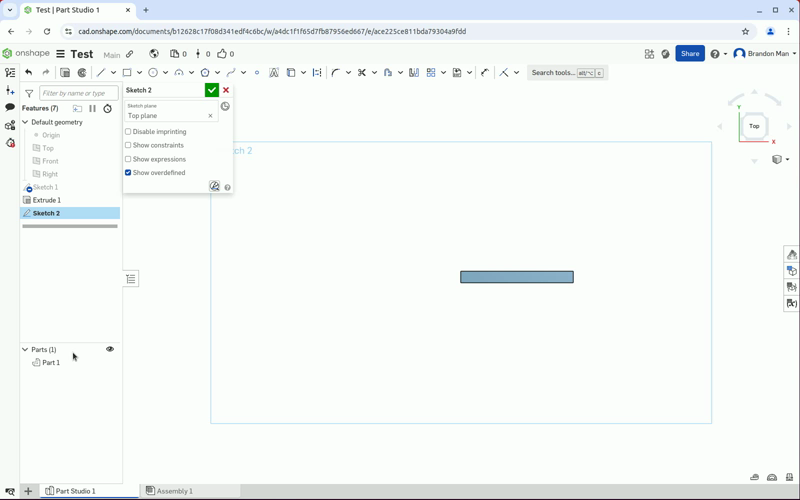
key(y)
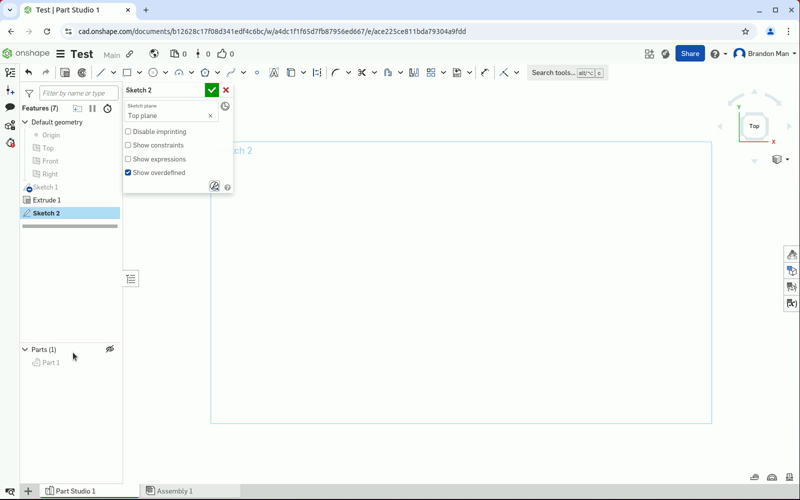
key(l)
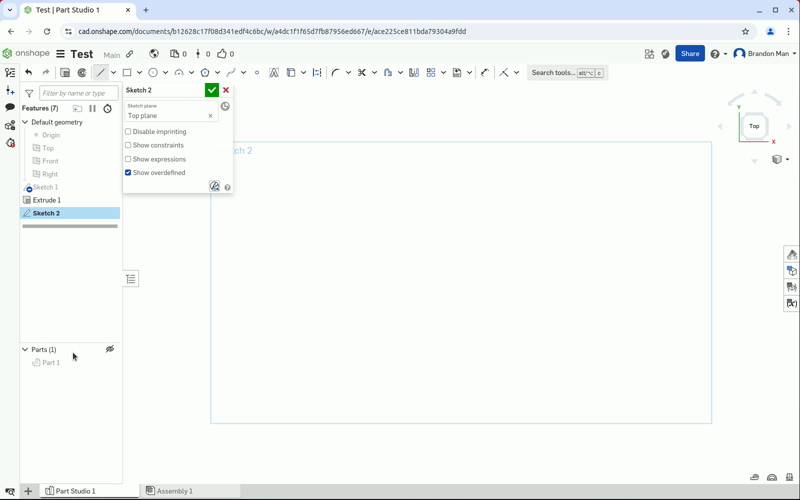
key_down(shift)
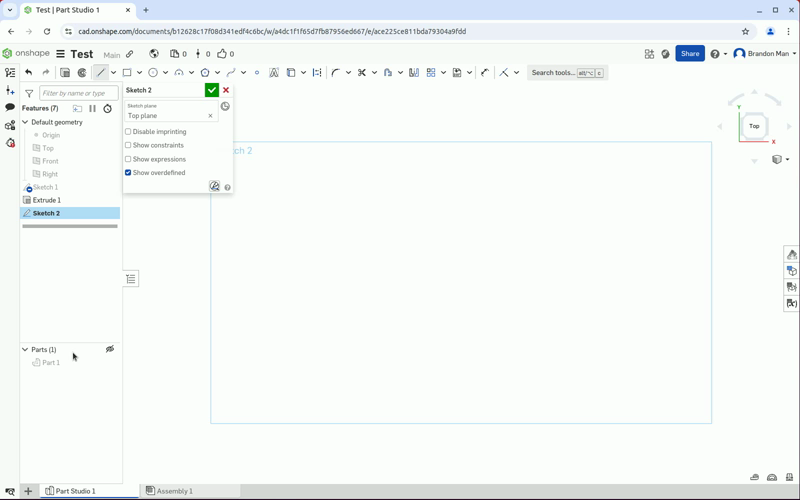
mouse_move(460, 282)
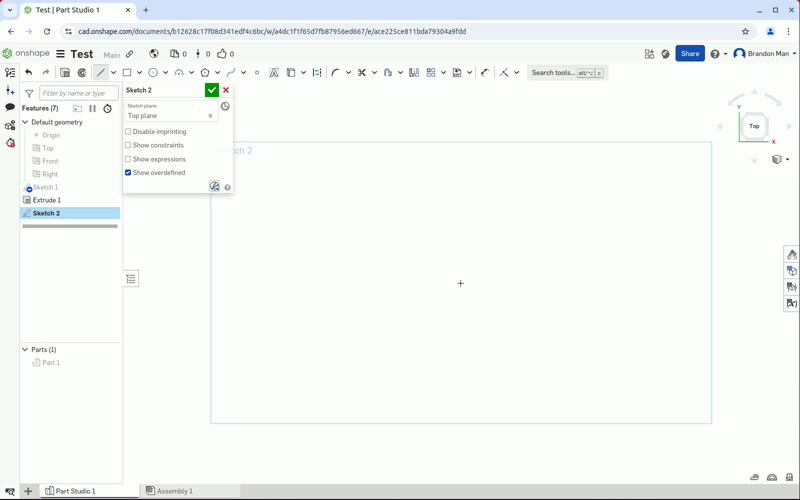
click(460, 282)
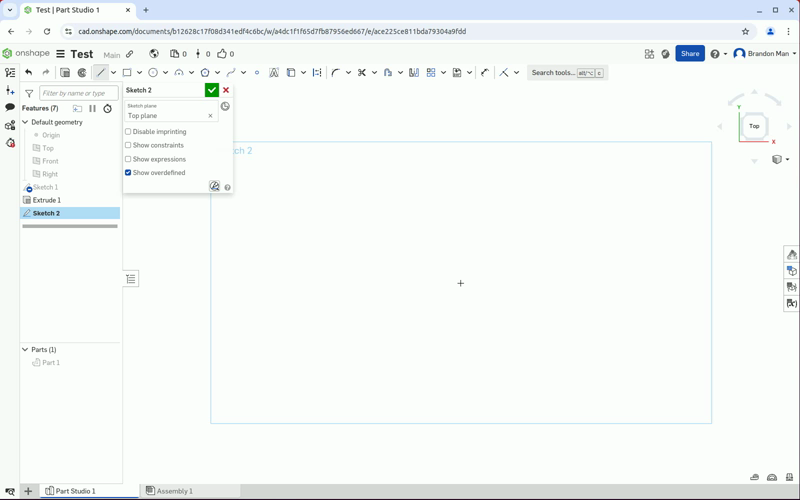
key_up(shift)
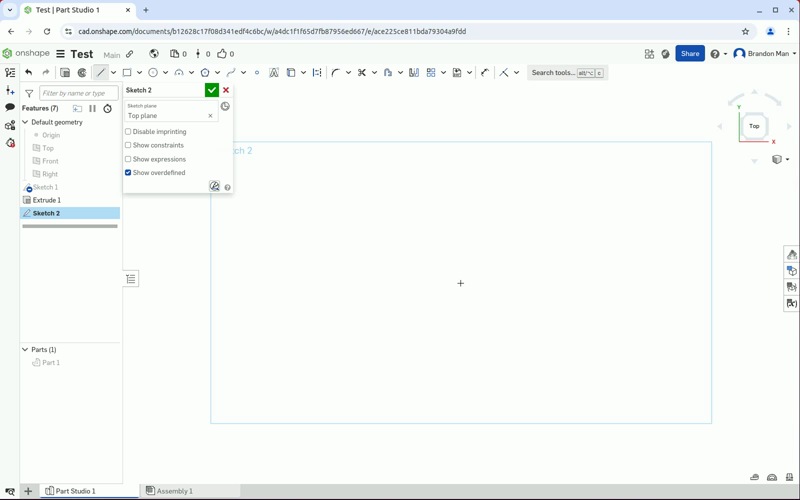
key_down(shift)
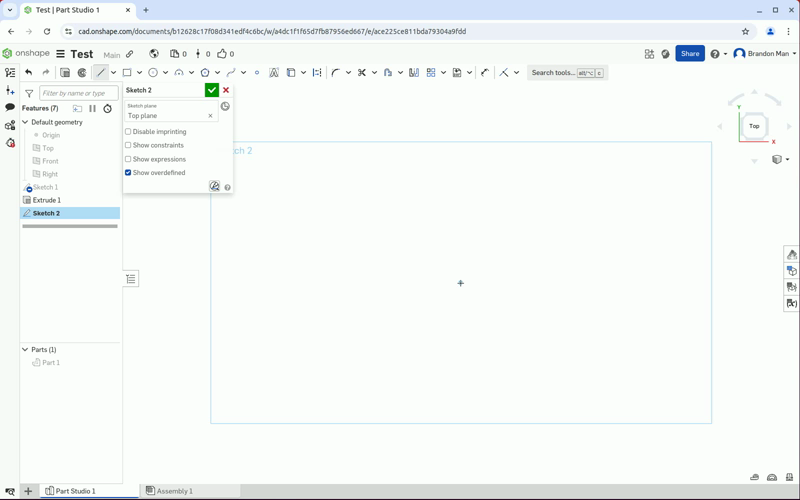
mouse_move(573, 282)
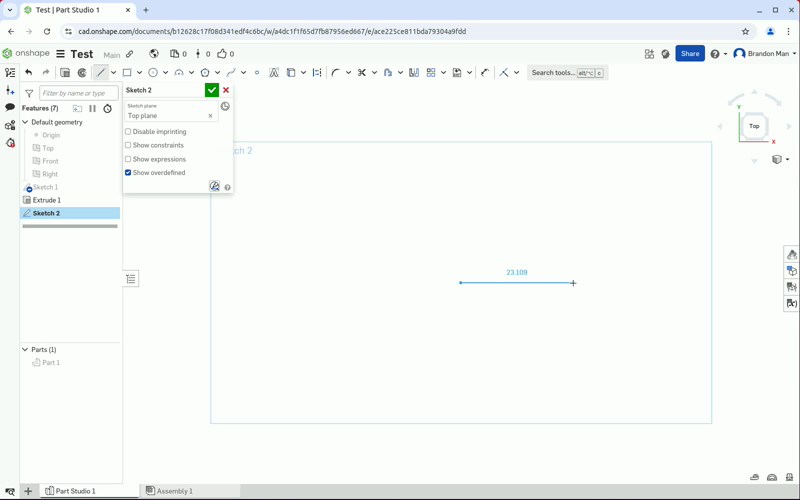
click(573, 282)
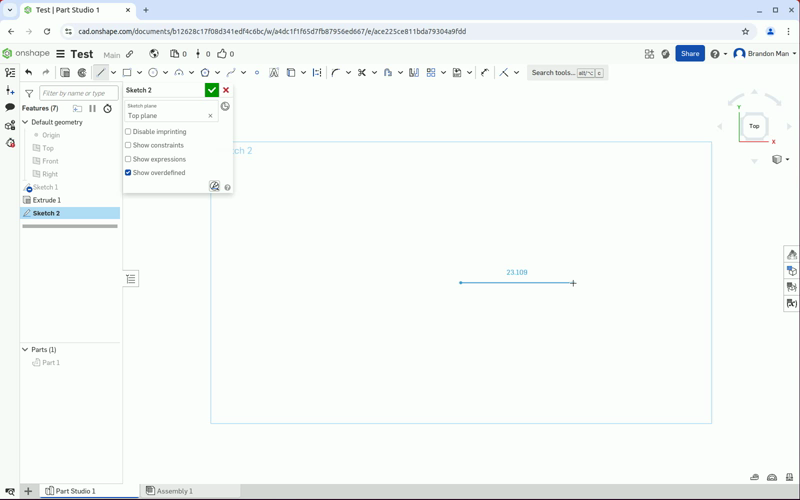
key_up(shift)
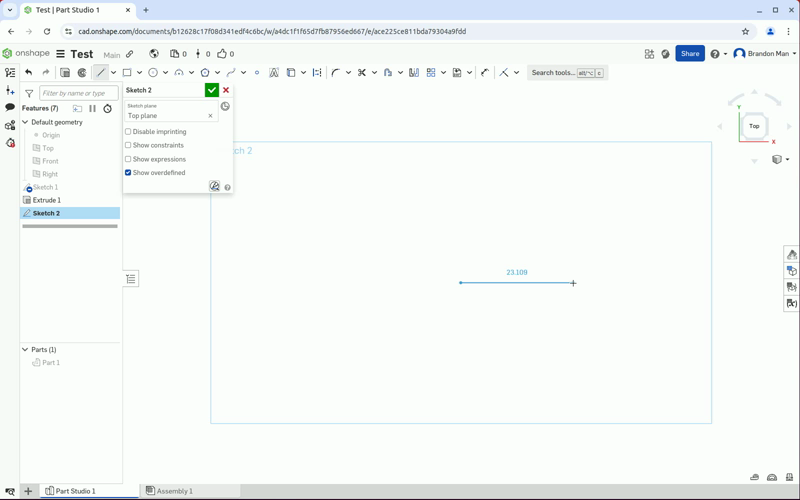
key_down(shift)
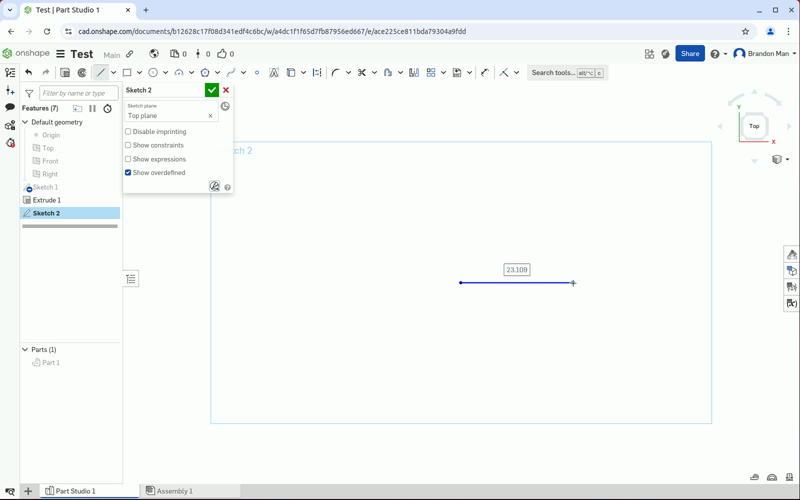
mouse_move(589, 282)
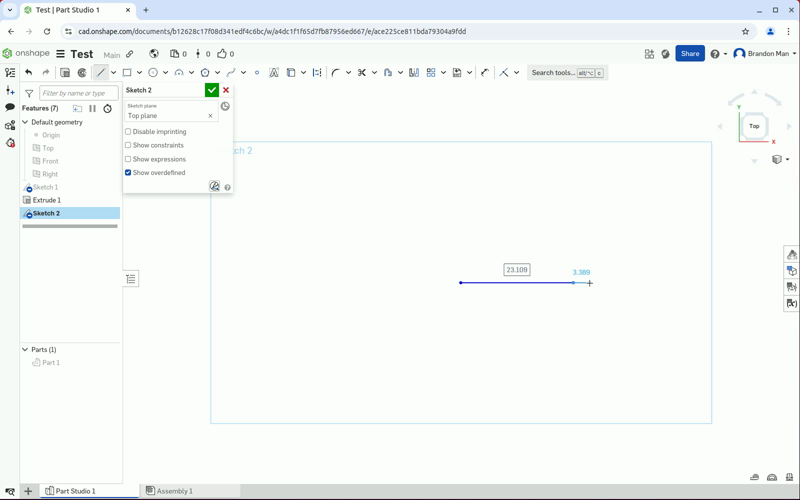
mouse_move(573, 271)
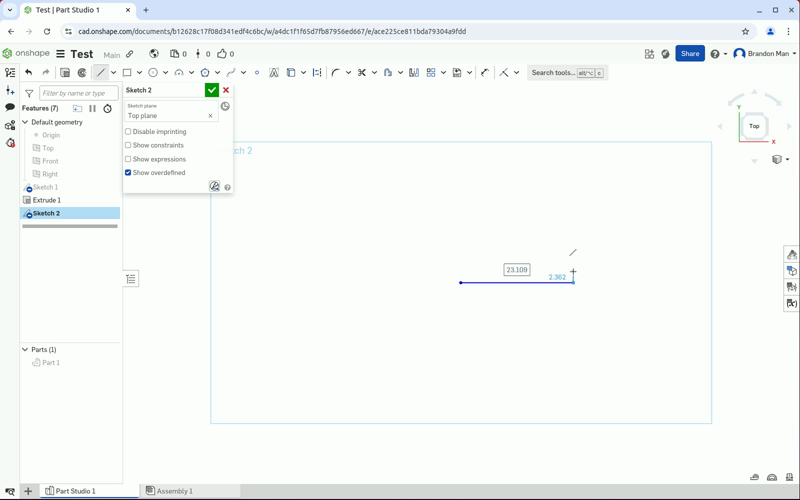
click(573, 271)
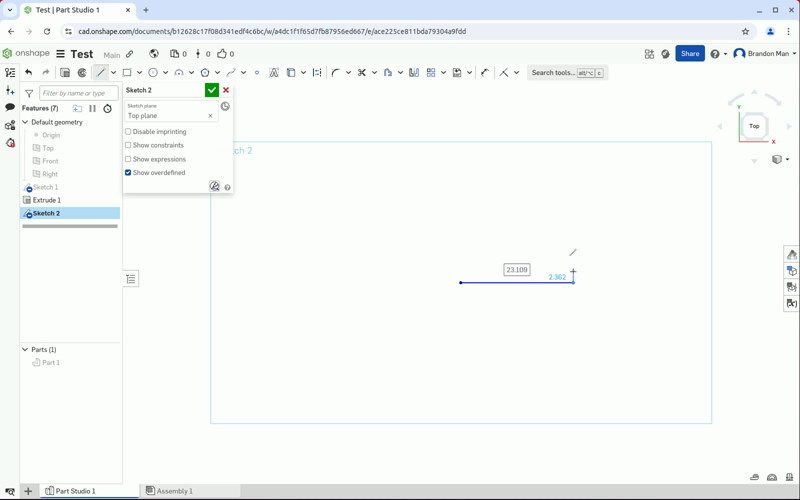
key_up(shift)
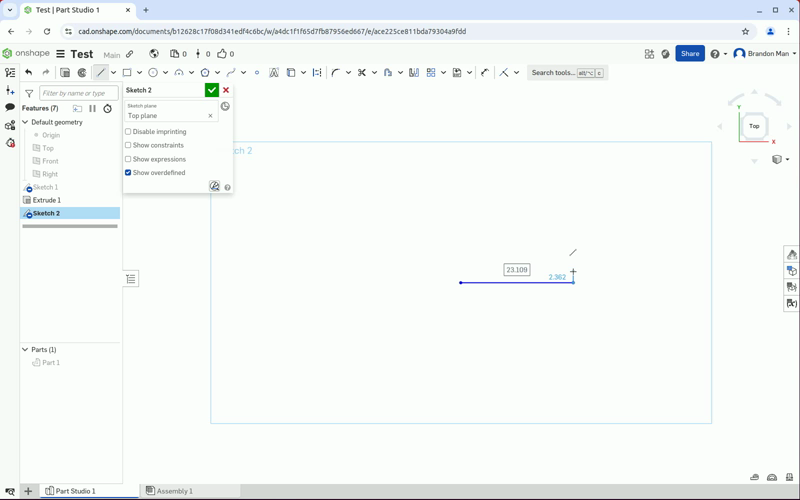
key_down(shift)
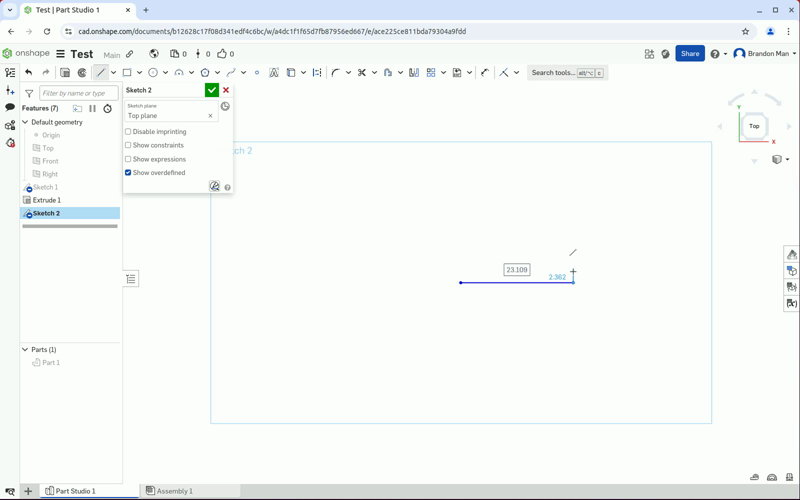
mouse_move(460, 271)
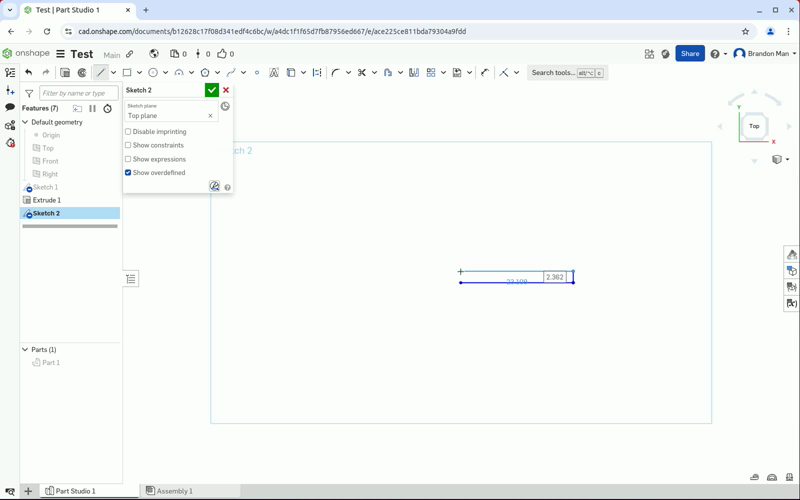
click(460, 271)
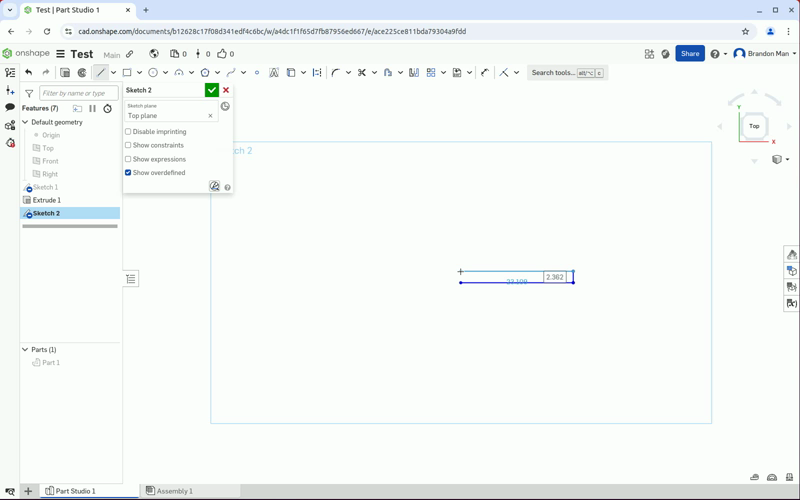
key_up(shift)
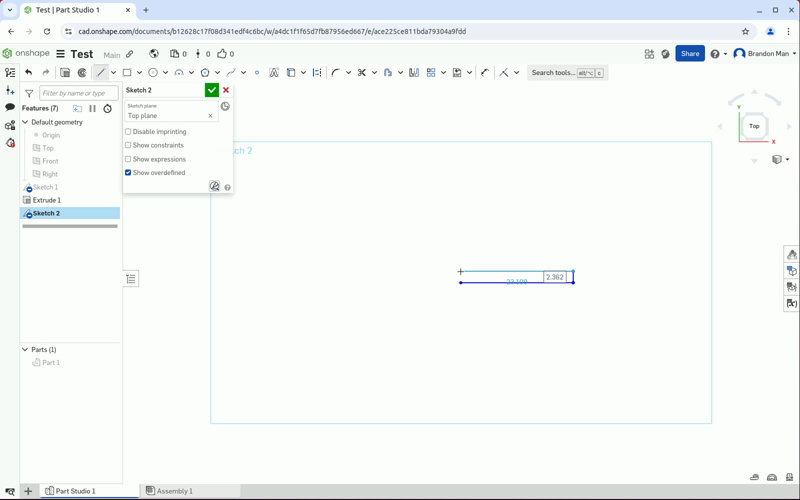
mouse_move(490, 271)
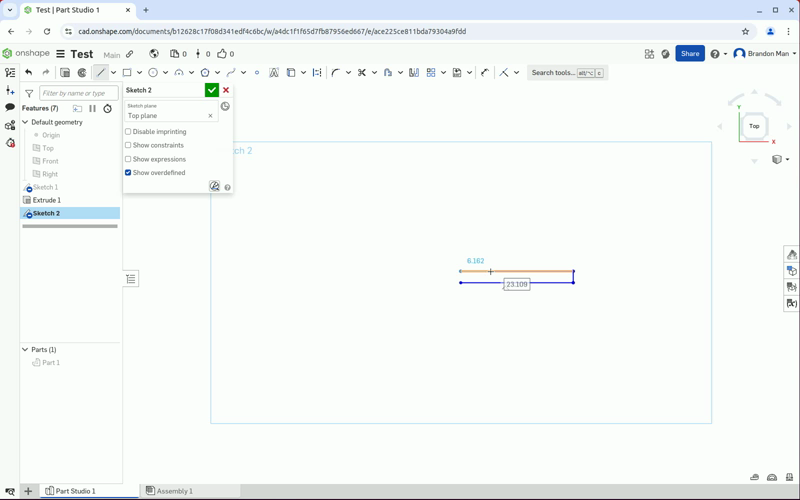
key_down(shift)
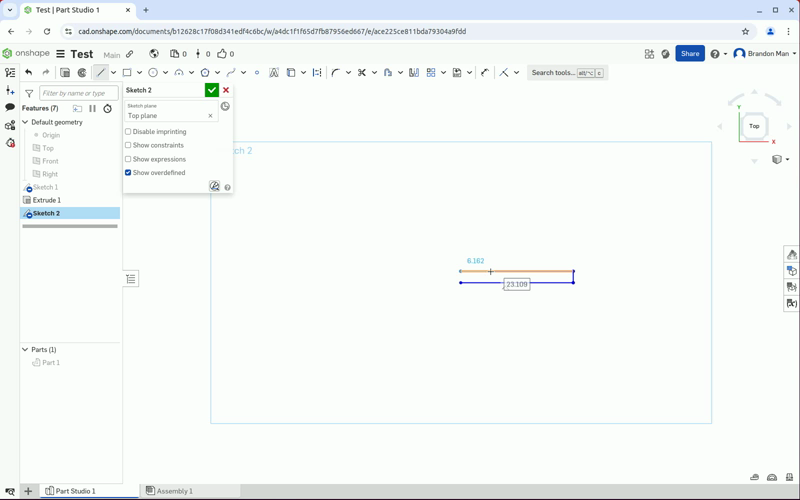
mouse_move(460, 282)
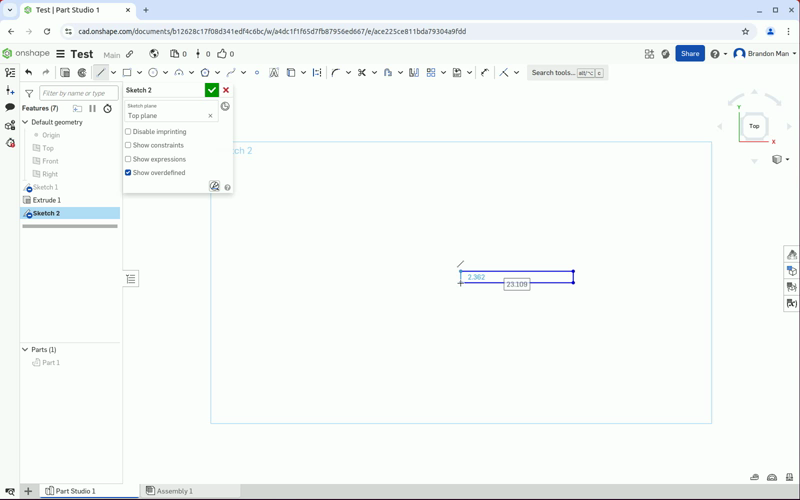
key_up(shift)
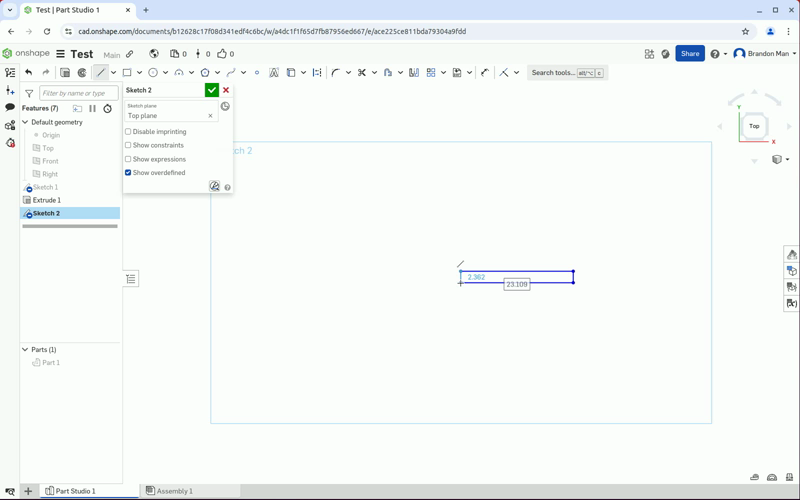
click(460, 282)
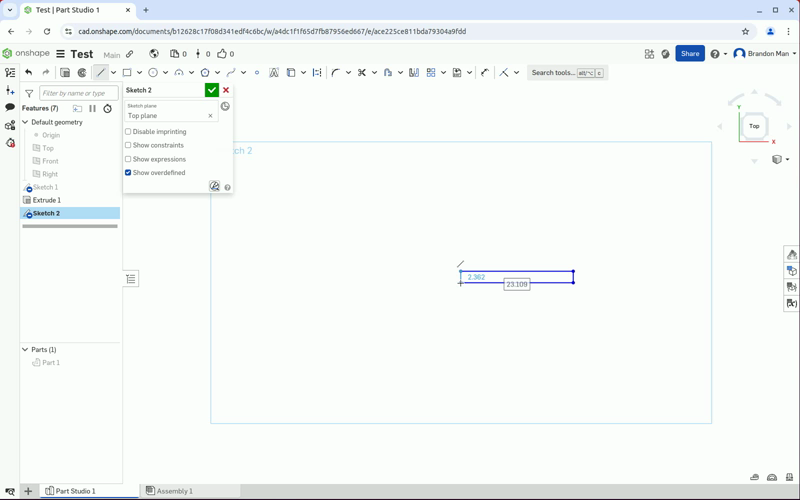
key(esc)
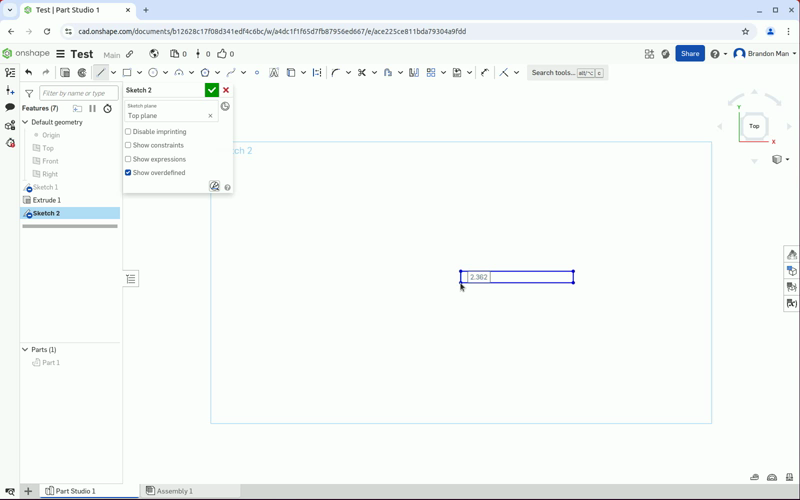
mouse_move(504, 273)
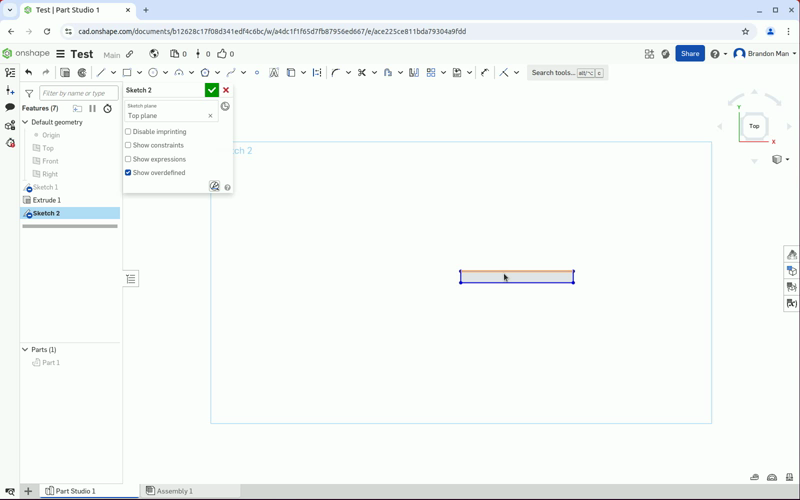
scroll(6)
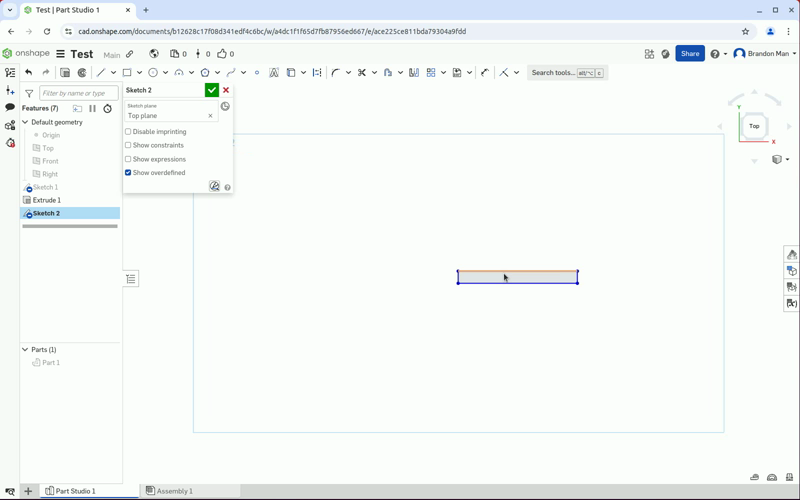
scroll(6)
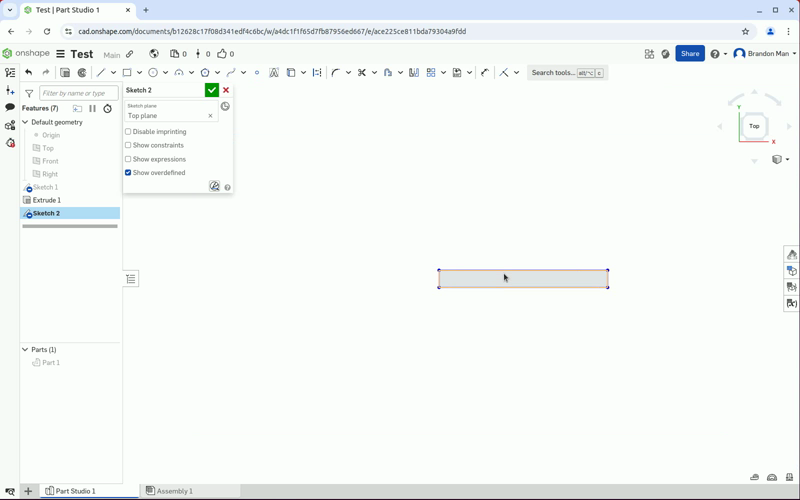
scroll(6)
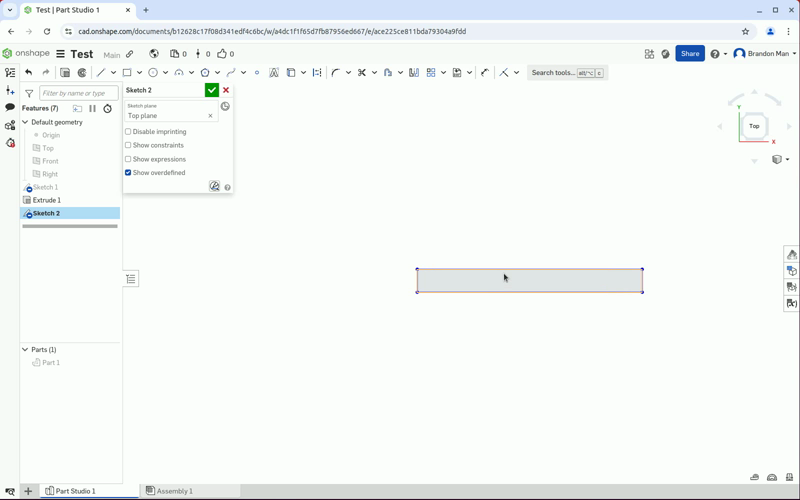
scroll(6)
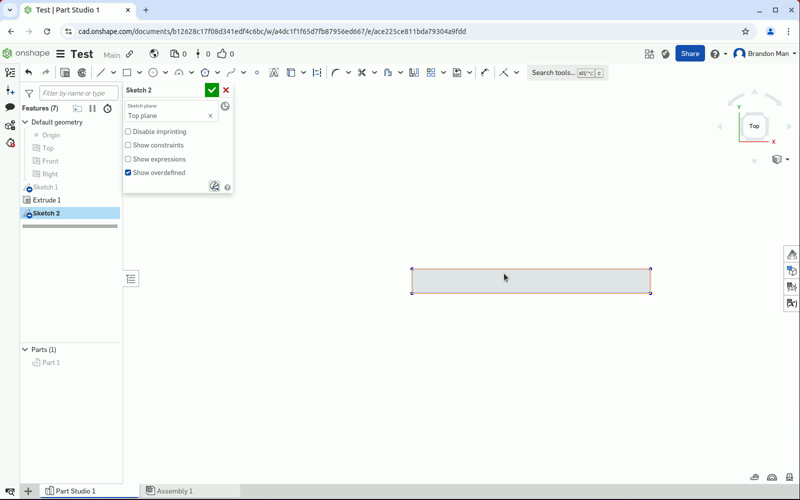
scroll(6)
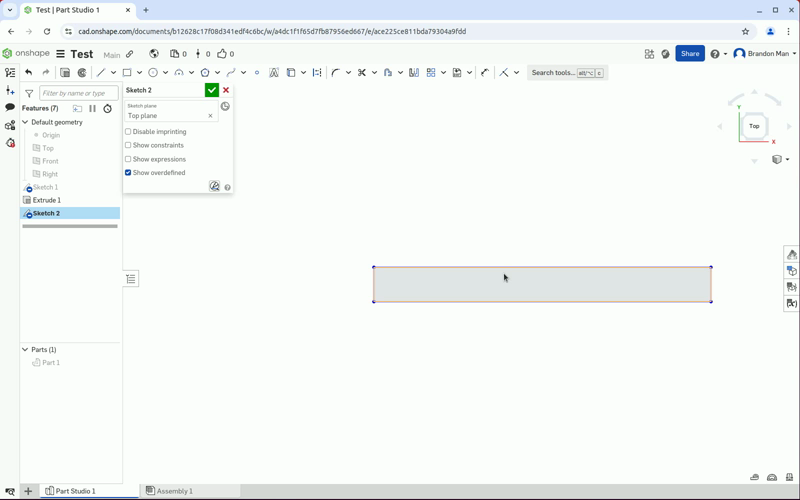
scroll(6)
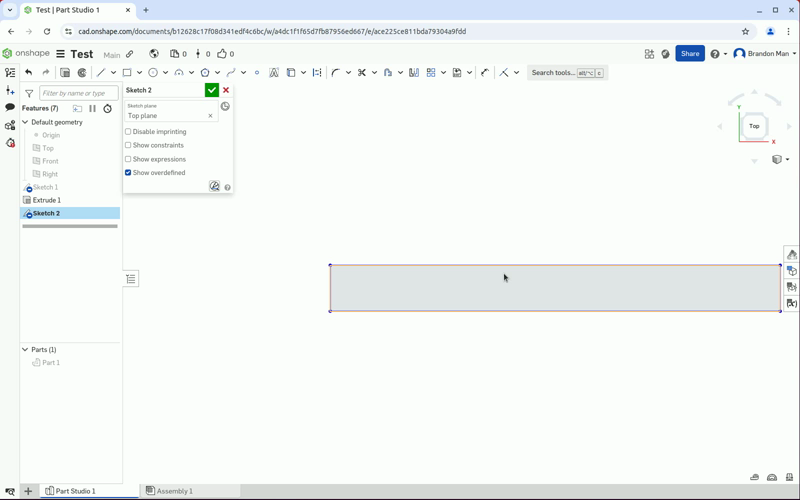
scroll(6)
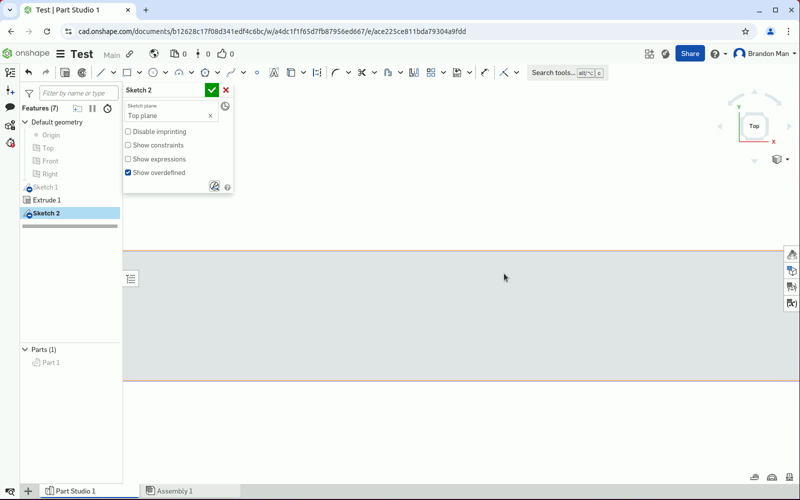
click(504, 273)
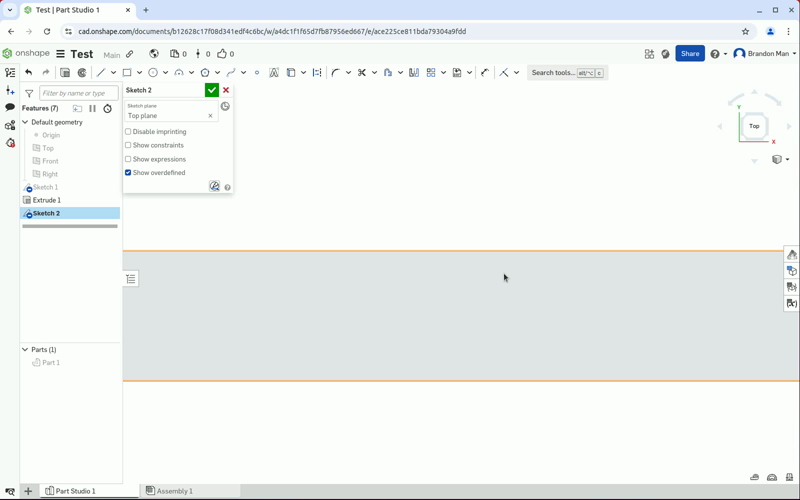
scroll(-6)
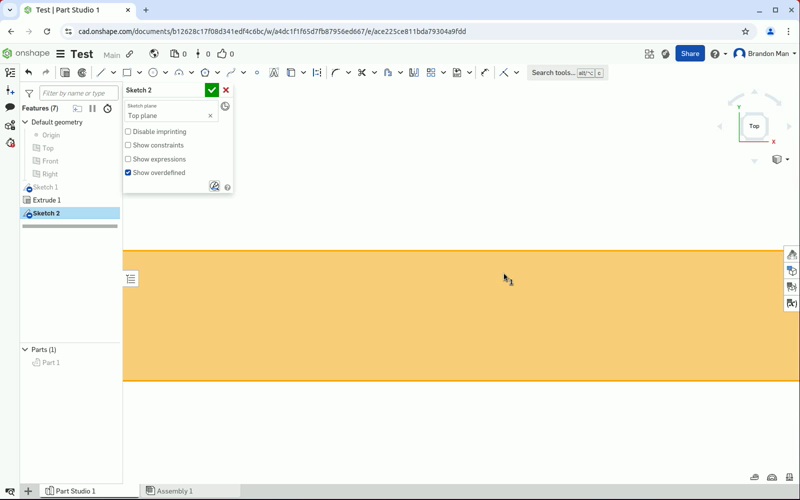
scroll(-6)
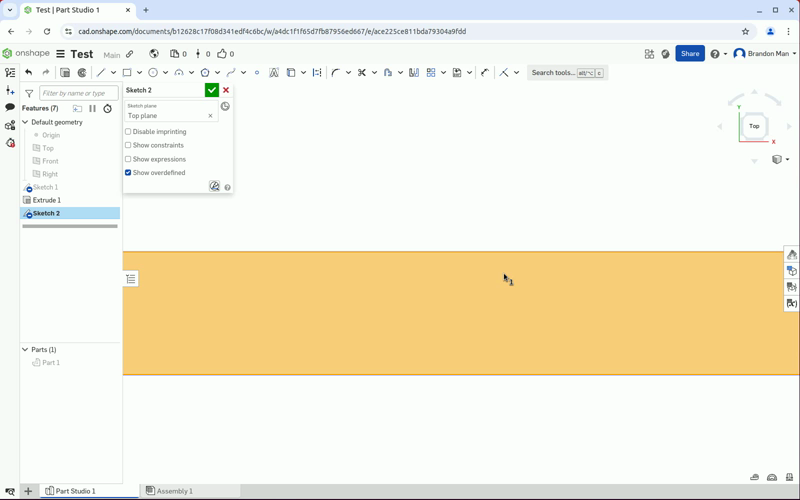
scroll(-6)
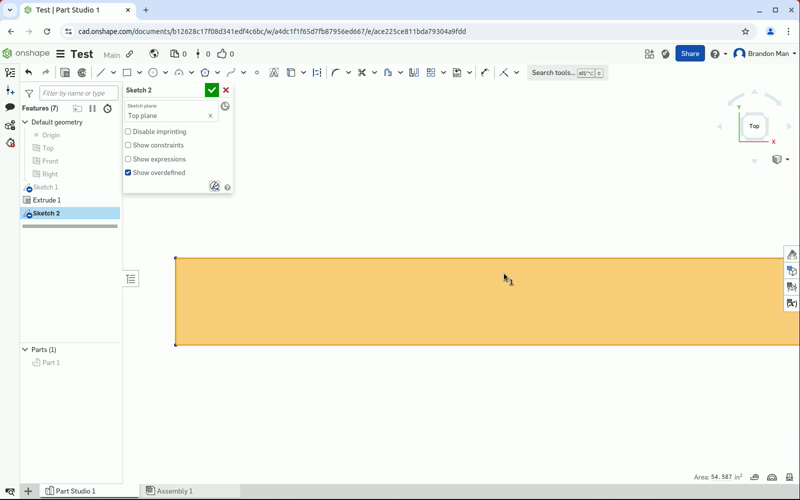
scroll(-6)
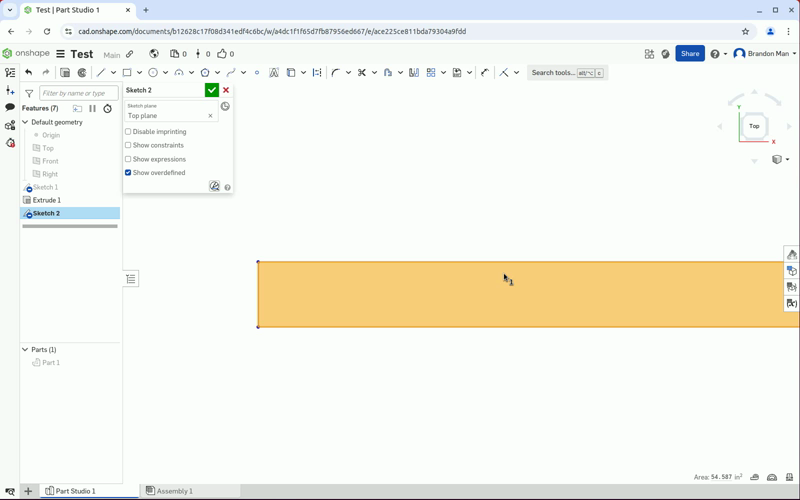
scroll(-6)
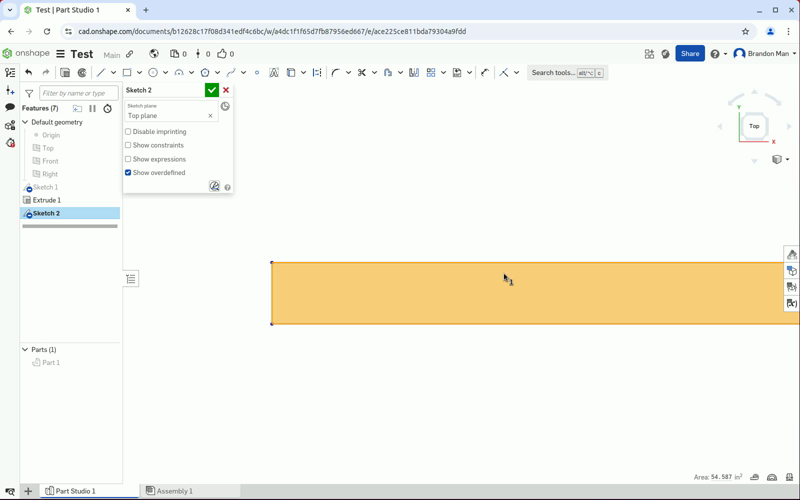
scroll(-6)
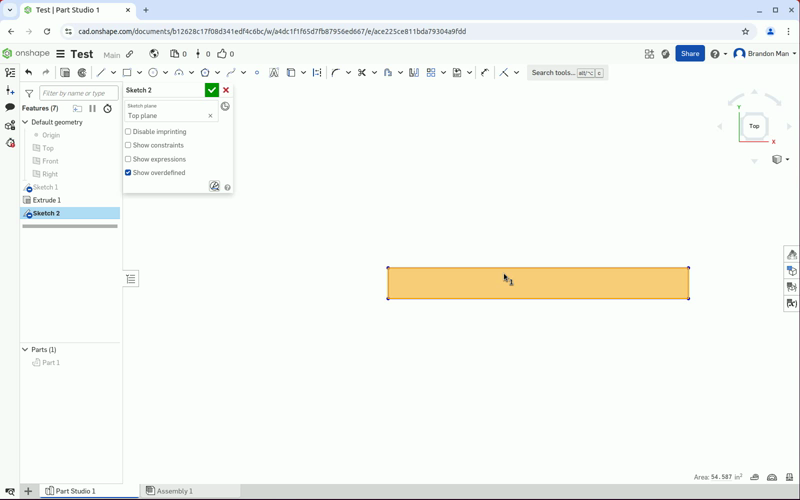
scroll(-6)
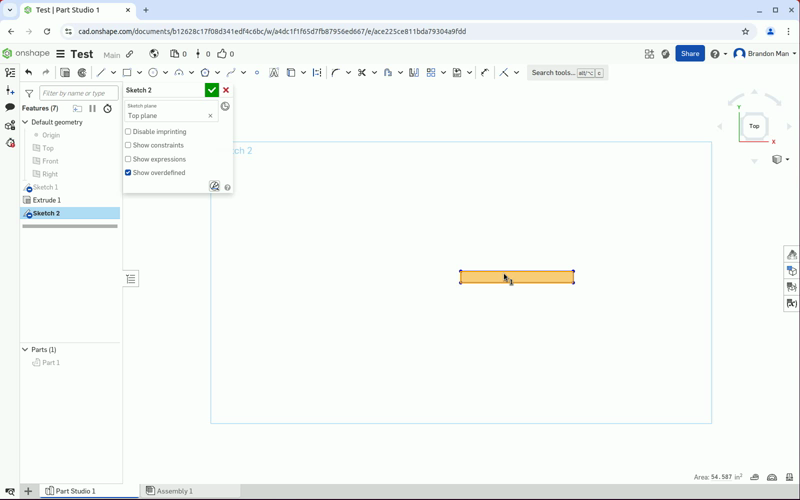
mouse_move(73, 352)
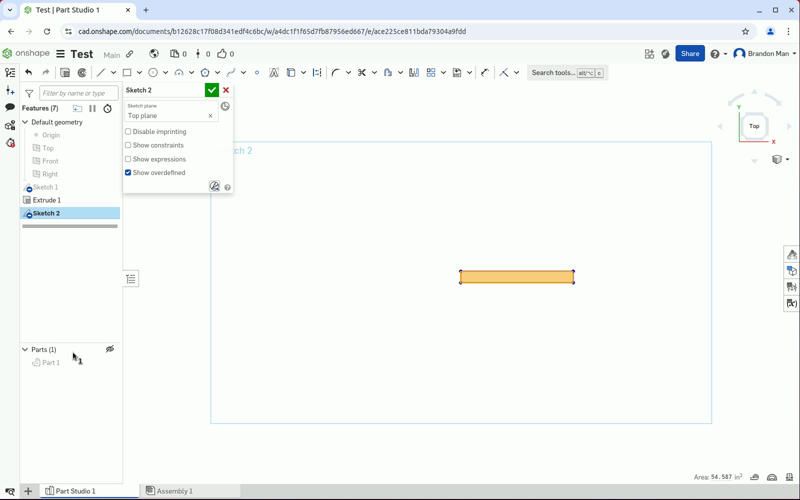
key(shift+y)
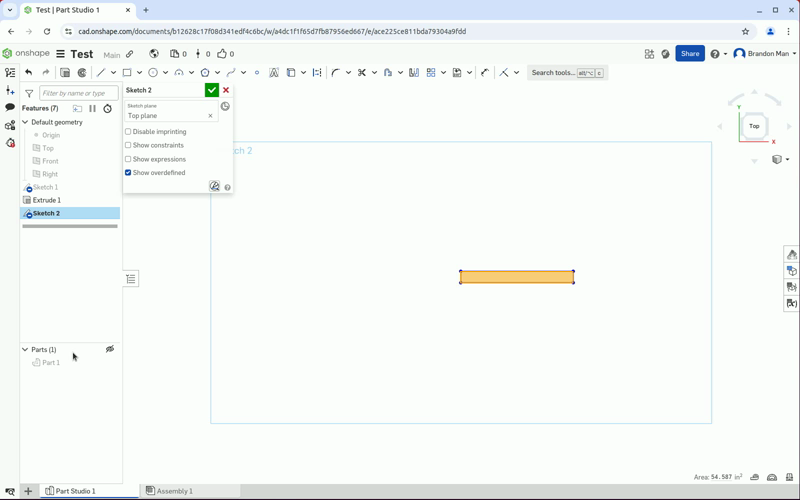
key(shift+e)
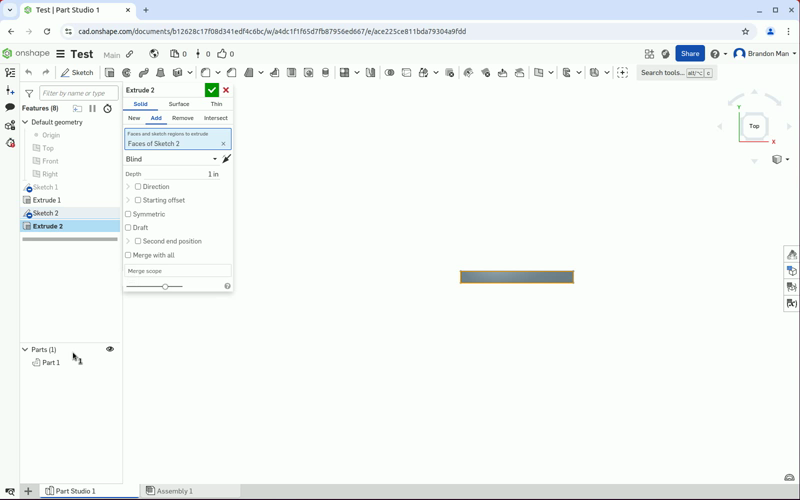
mouse_move(143, 106)
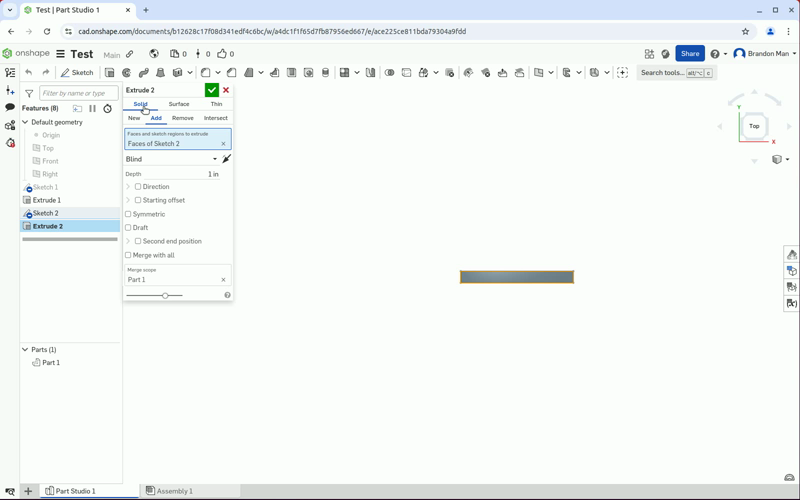
click(143, 106)
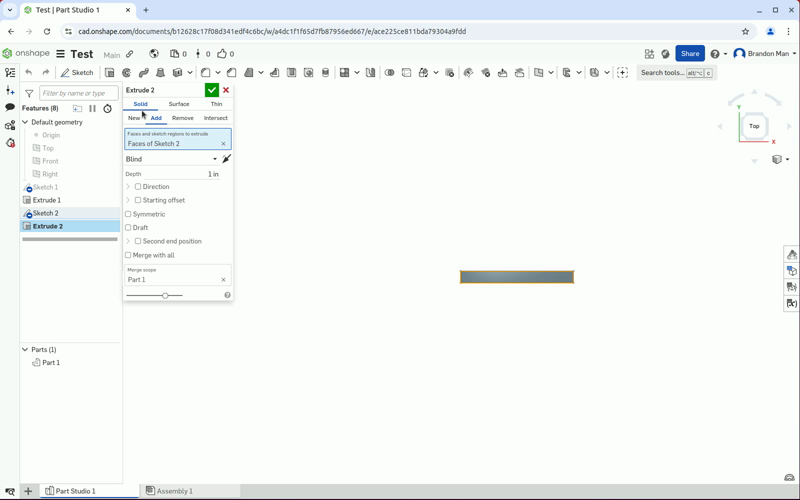
mouse_move(137, 120)
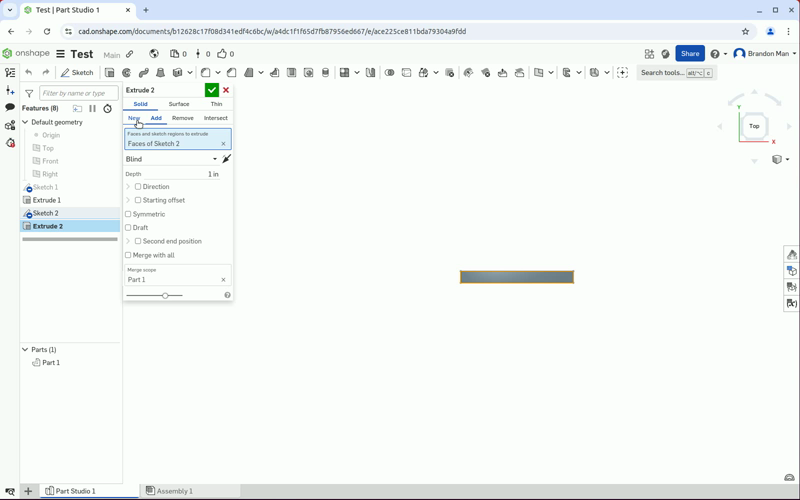
click(137, 120)
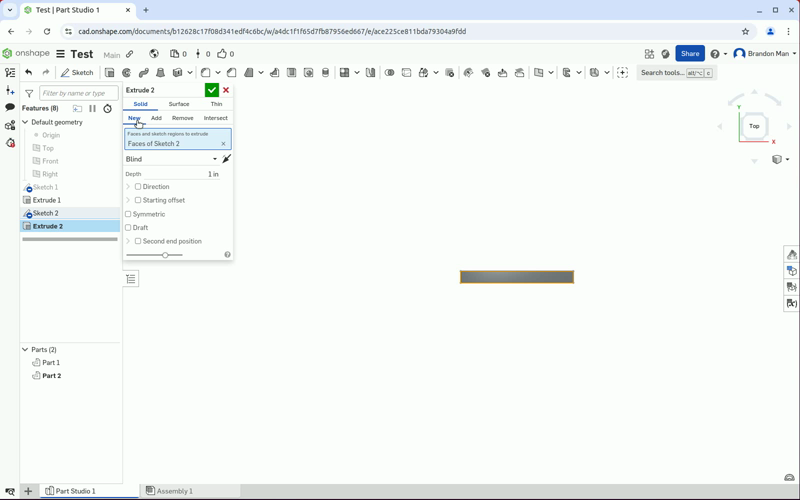
key(tab, 4)
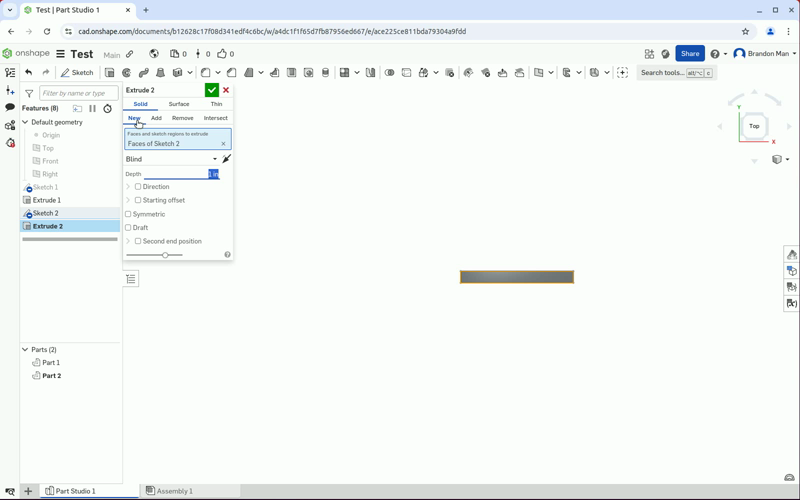
text(0.241)
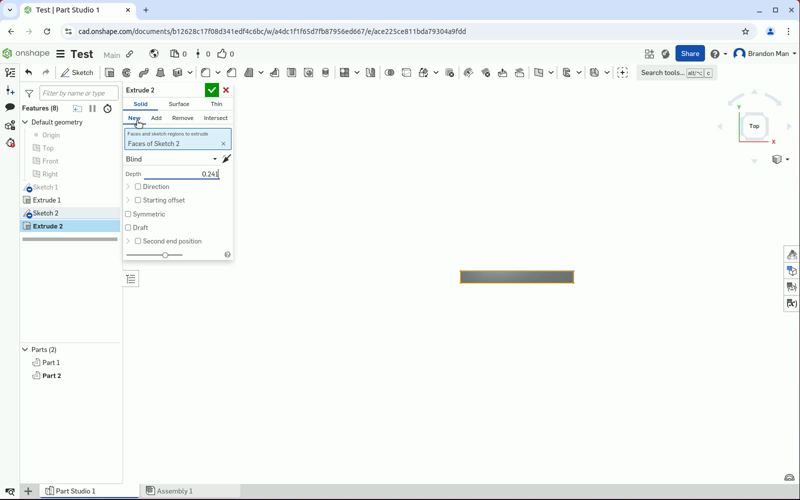
key(enter)
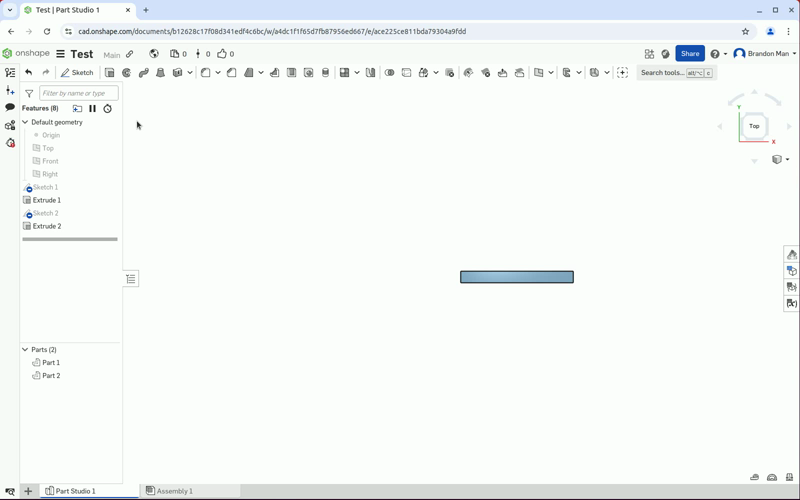
key(shift+h)
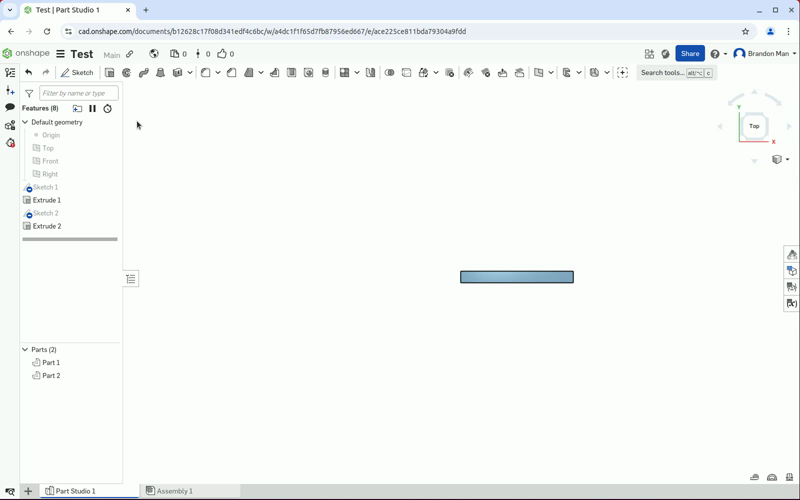
key(shift+h)
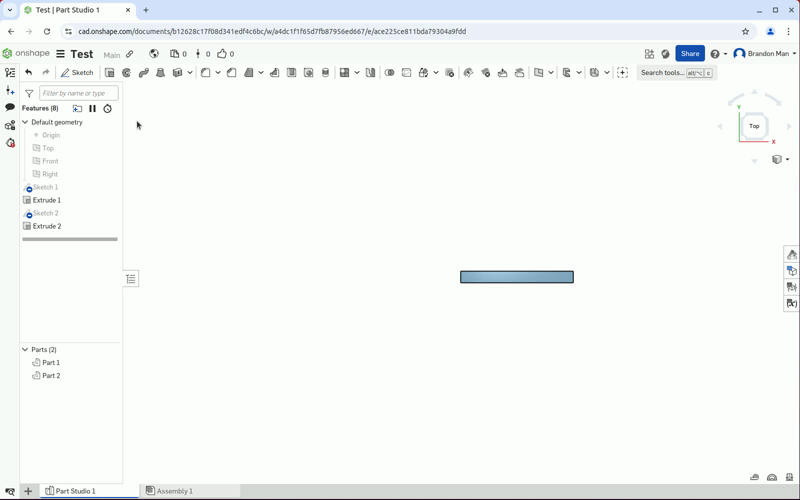
mouse_move(73, 189)
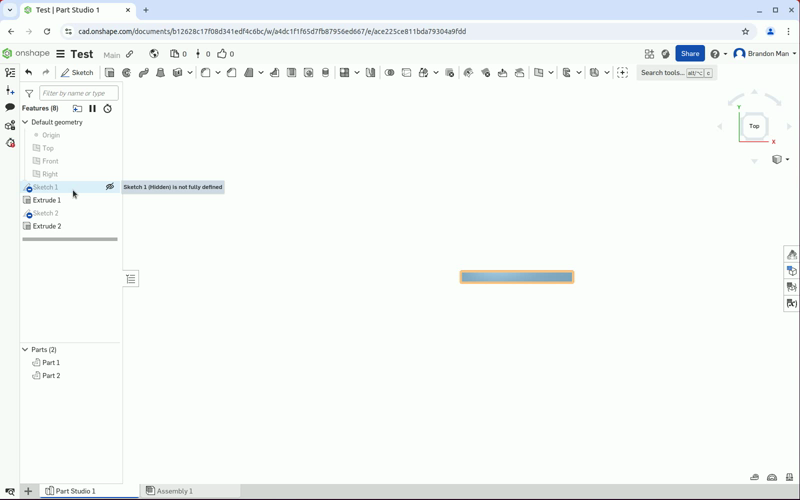
click(73, 189)
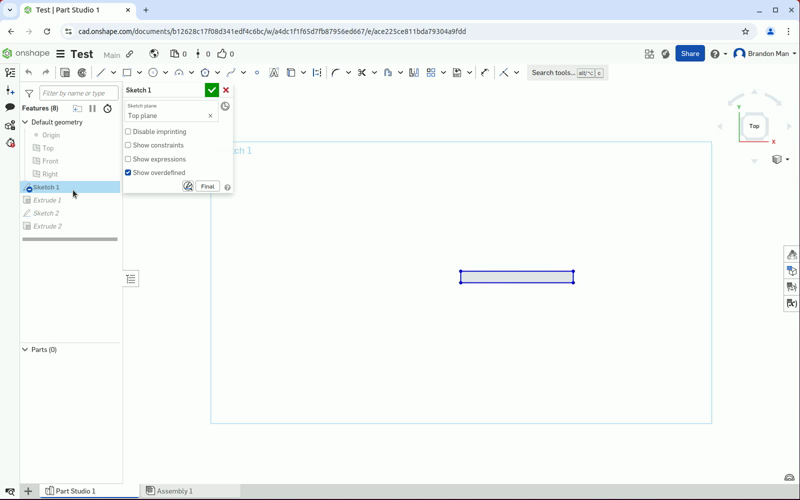
mouse_move(229, 92)
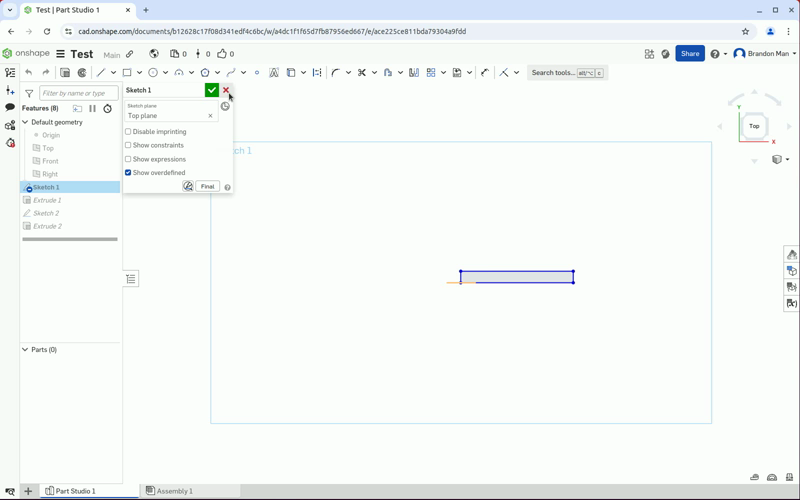
click(229, 92)
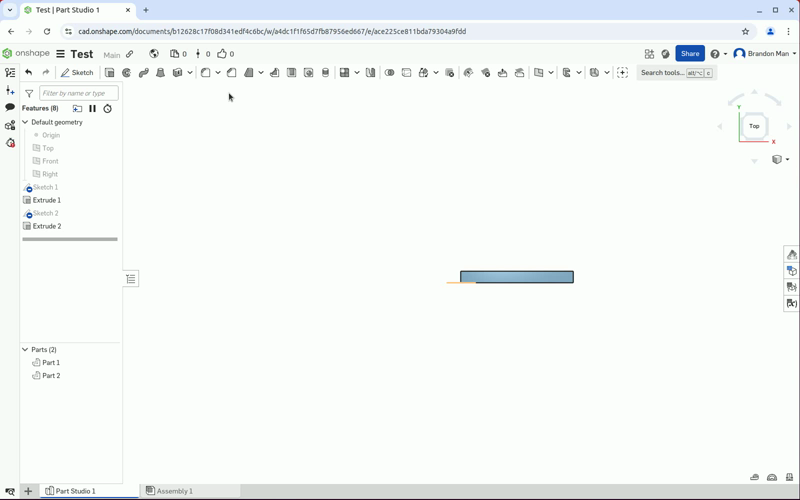
mouse_move(541, 75)
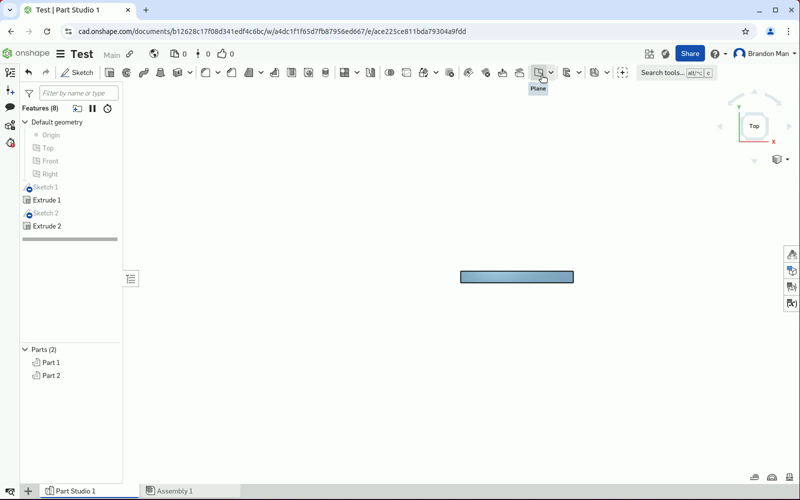
click(541, 75)
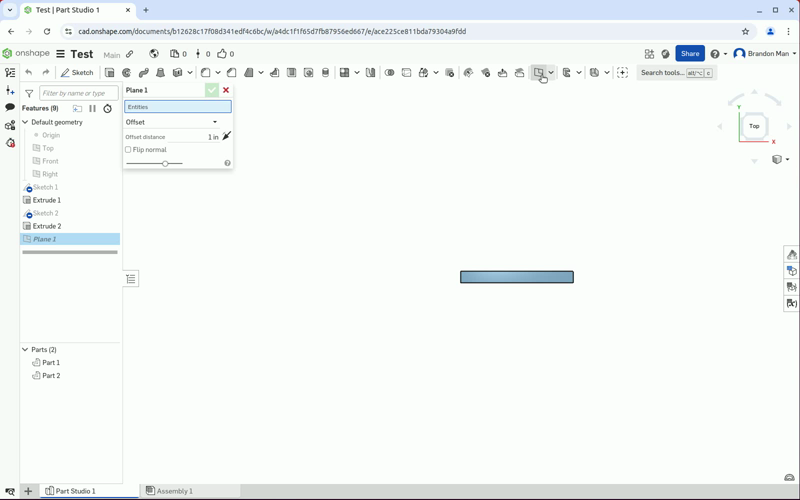
mouse_move(73, 150)
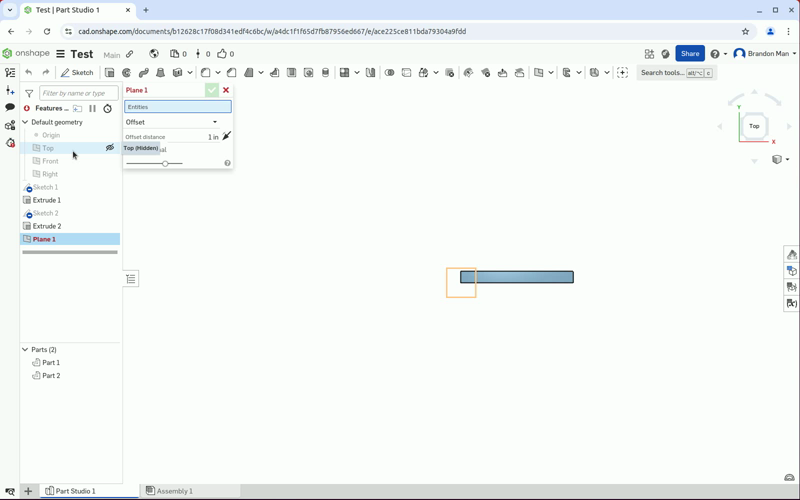
click(73, 150)
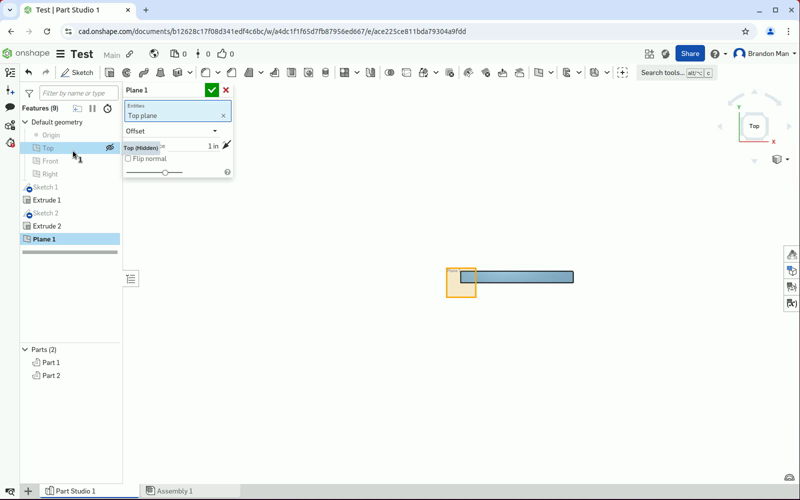
key(tab, 2)
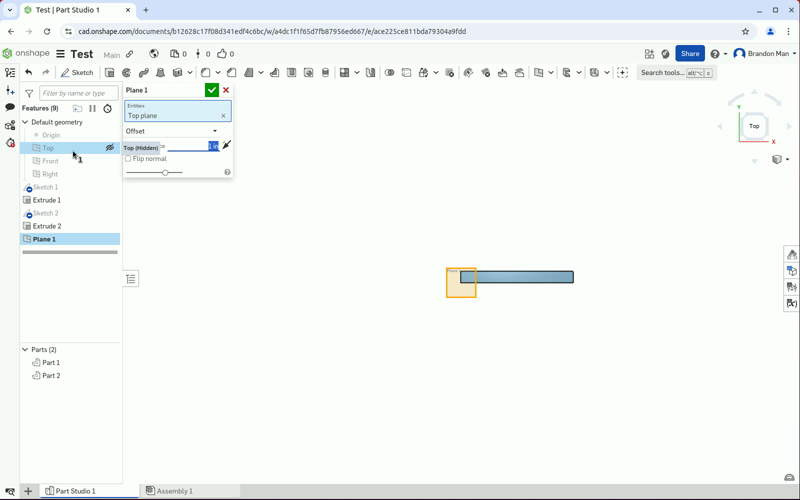
text(0.246)
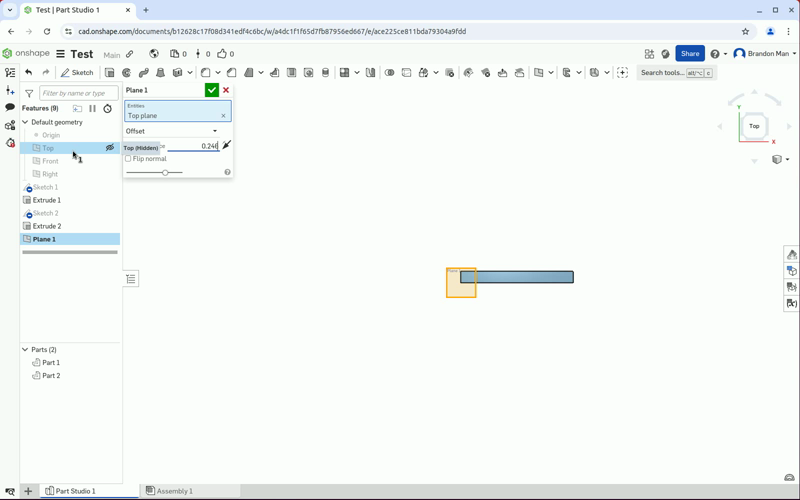
key(enter, 2)
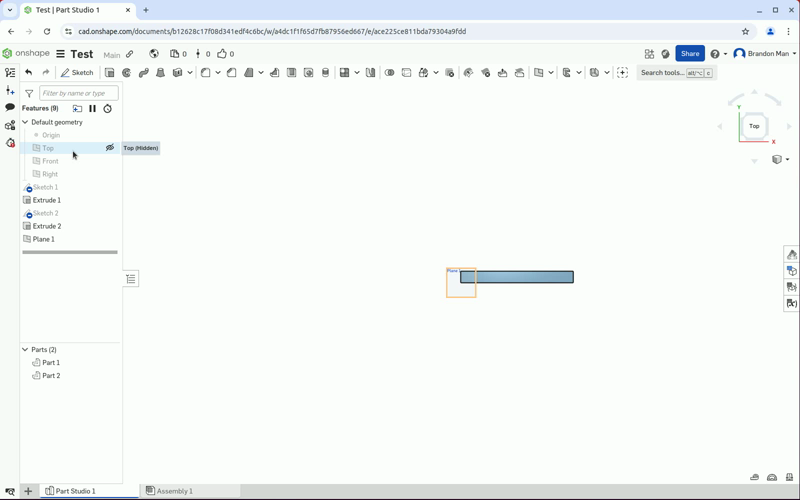
key(shift+s)
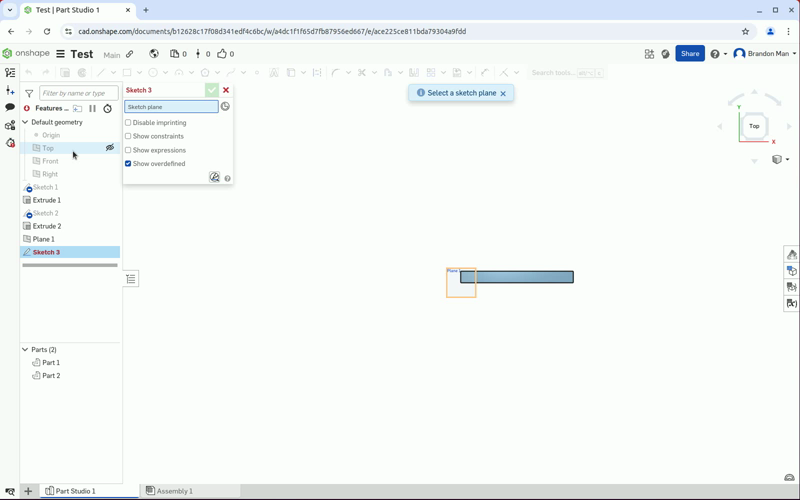
mouse_move(73, 241)
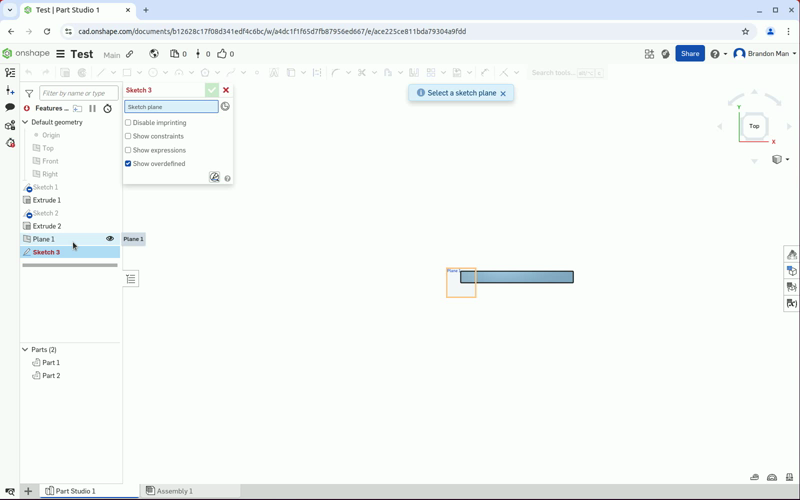
click(73, 241)
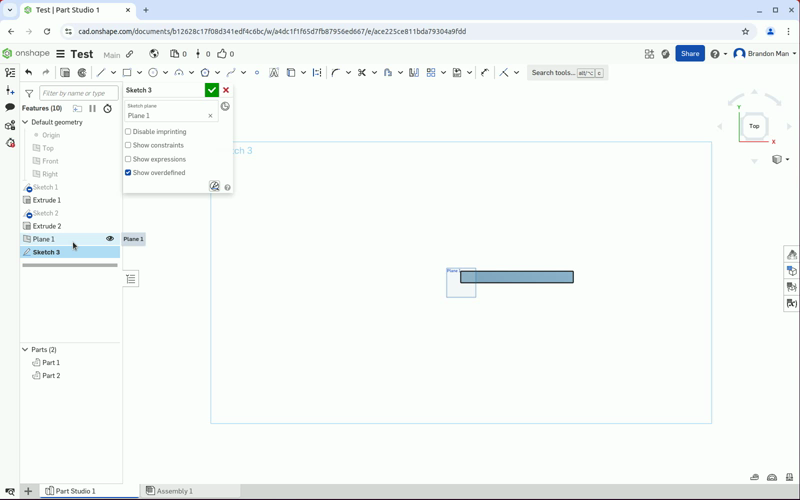
mouse_move(73, 352)
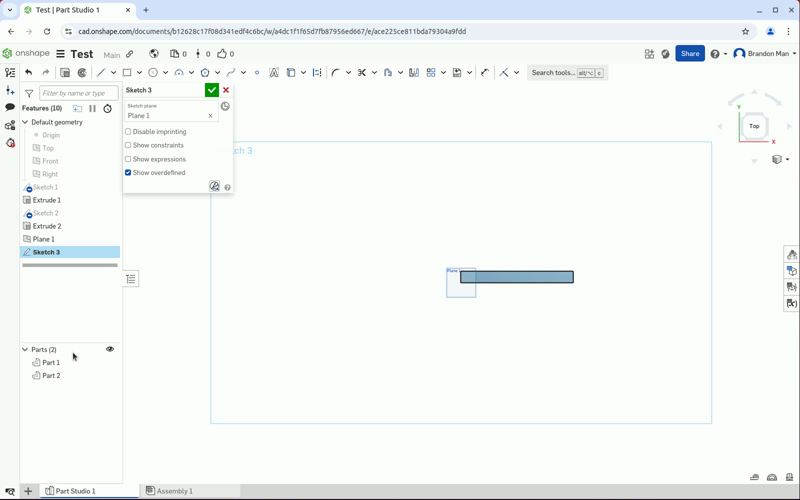
key(y)
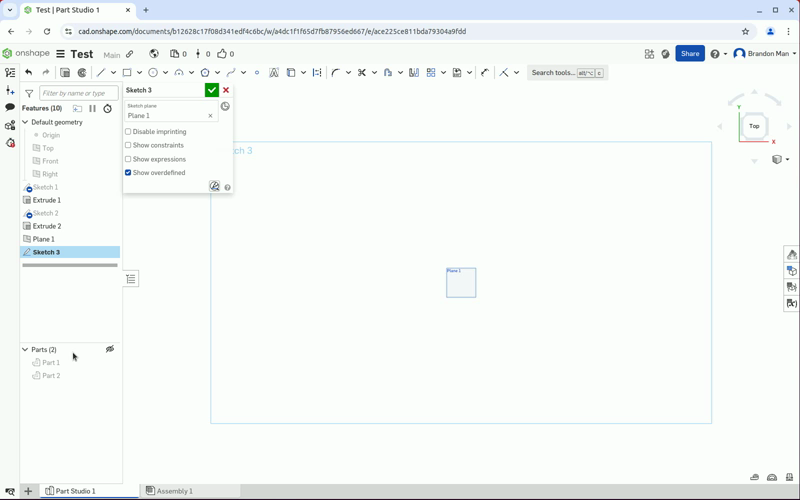
key(l)
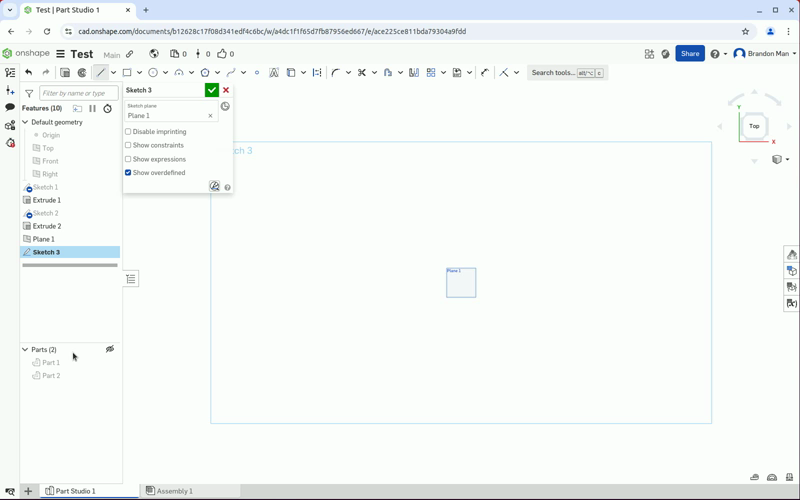
key_down(shift)
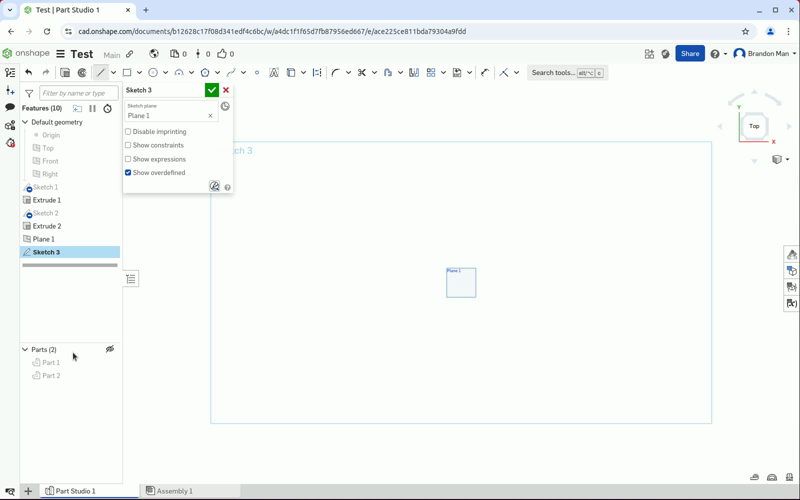
mouse_move(483, 282)
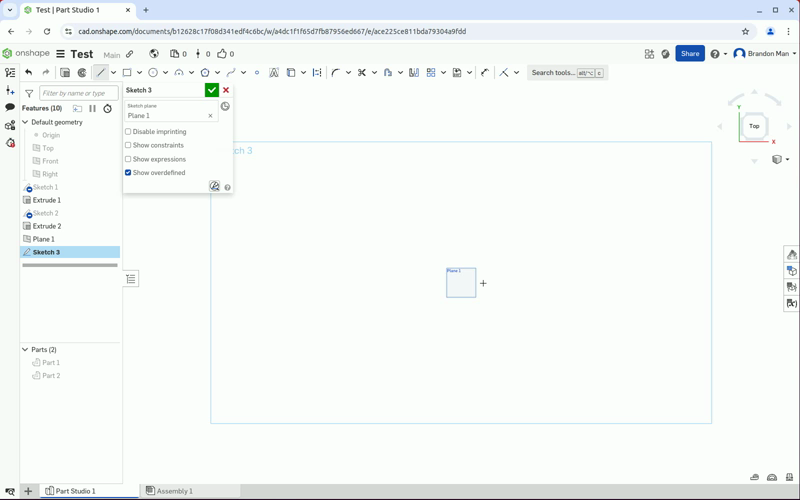
click(483, 282)
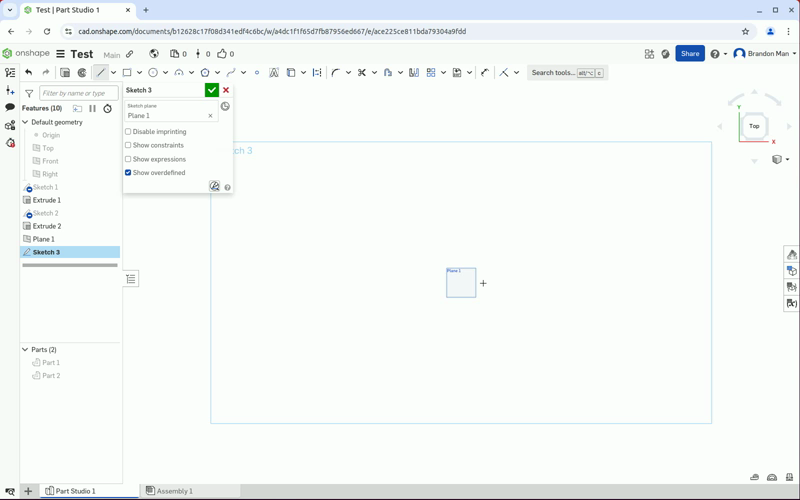
key_up(shift)
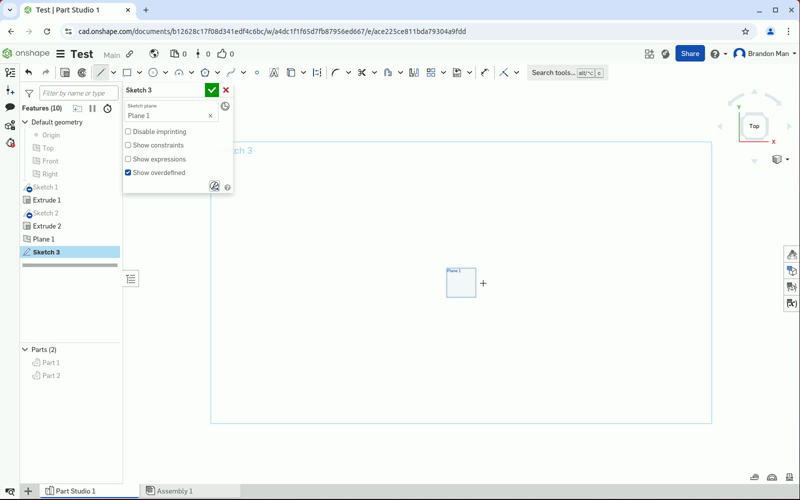
key_down(shift)
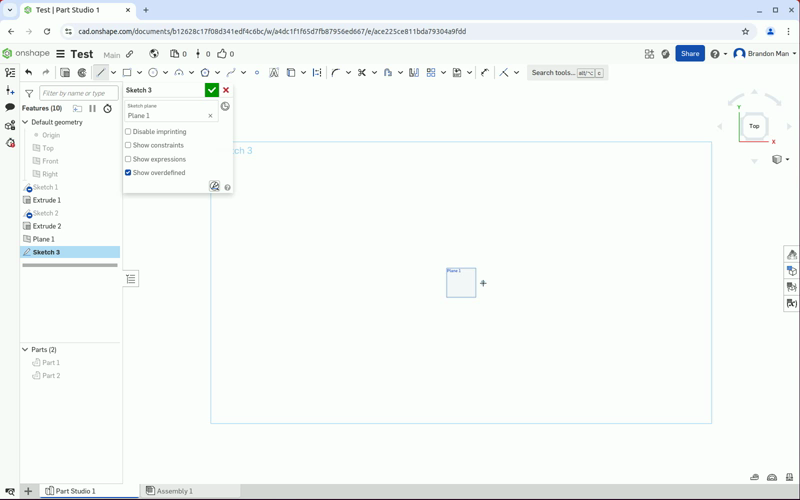
mouse_move(513, 282)
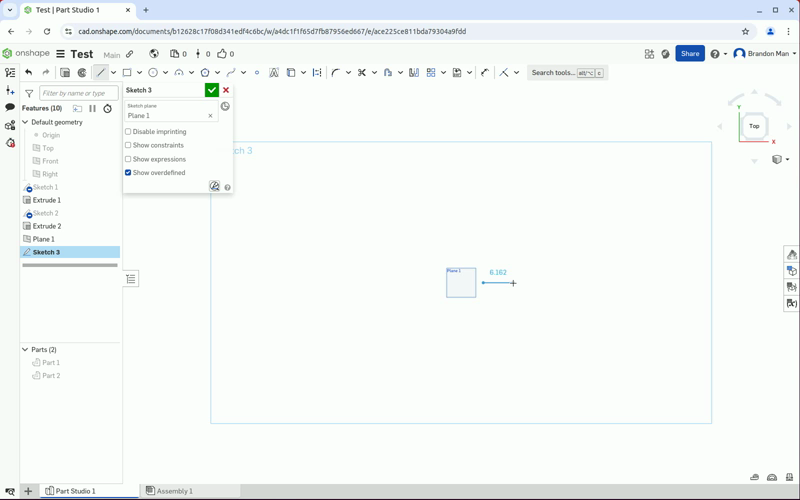
mouse_move(506, 282)
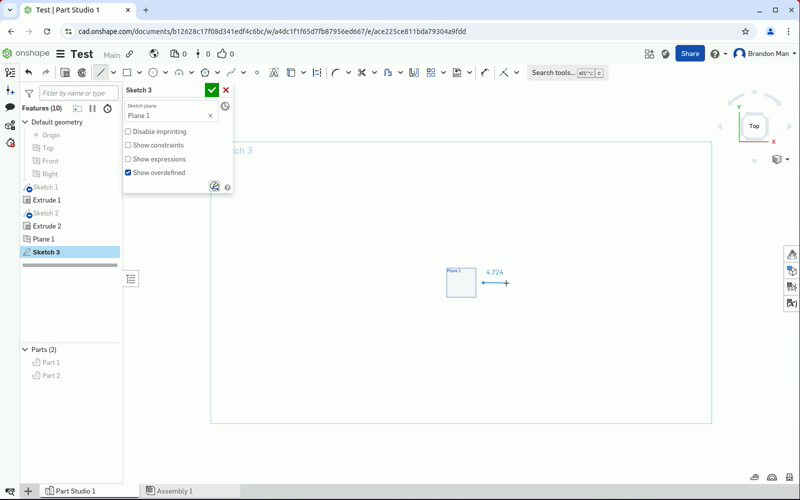
click(506, 282)
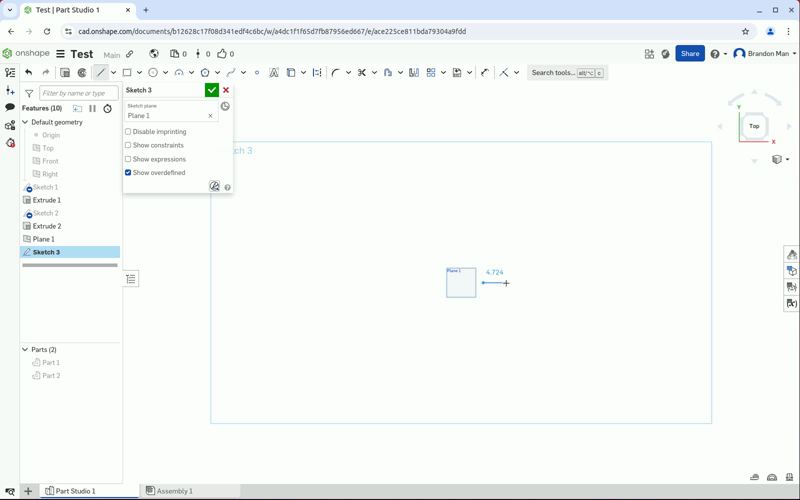
key_up(shift)
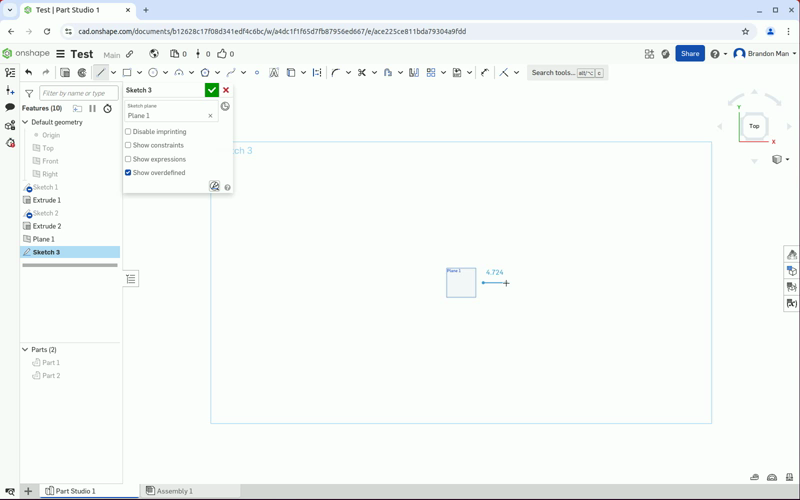
key_down(shift)
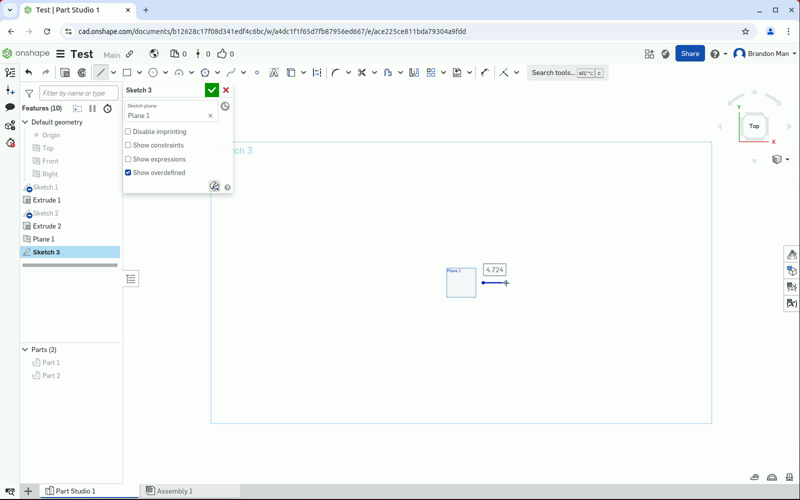
mouse_move(536, 282)
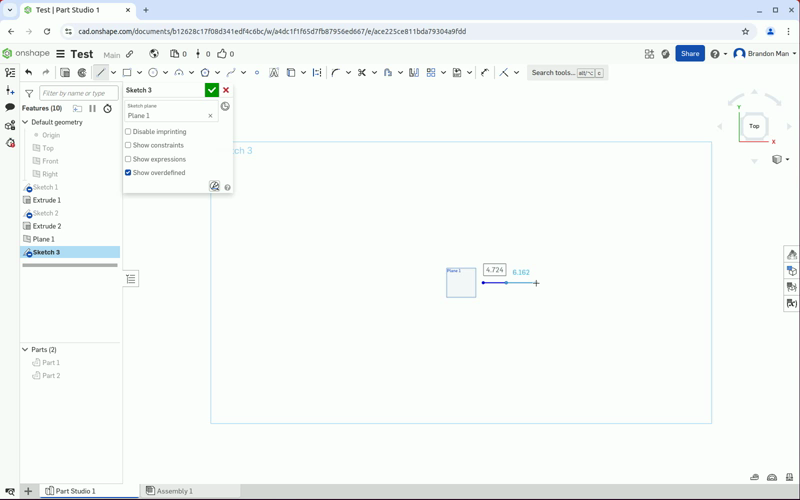
mouse_move(506, 282)
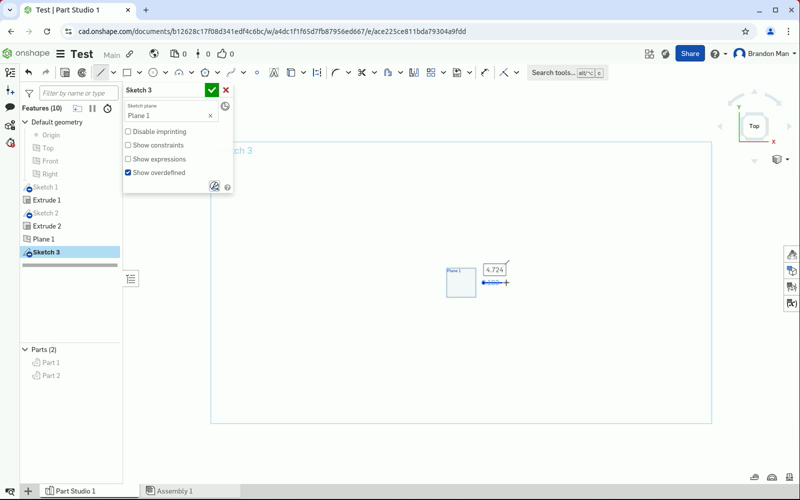
scroll(6)
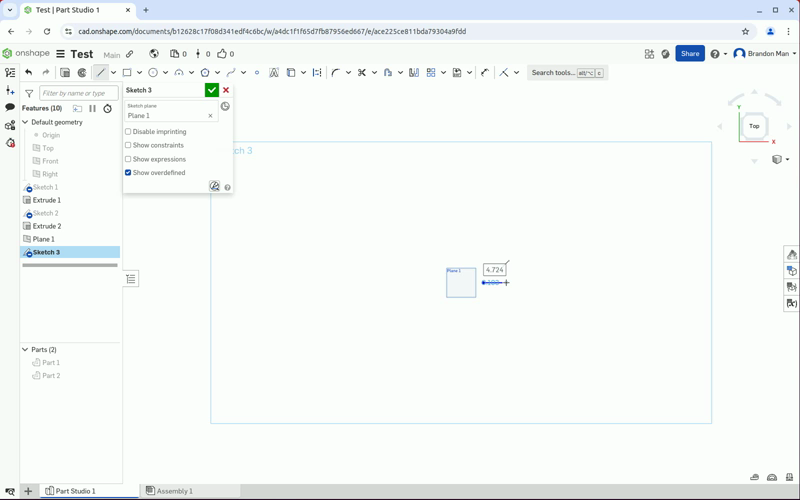
scroll(6)
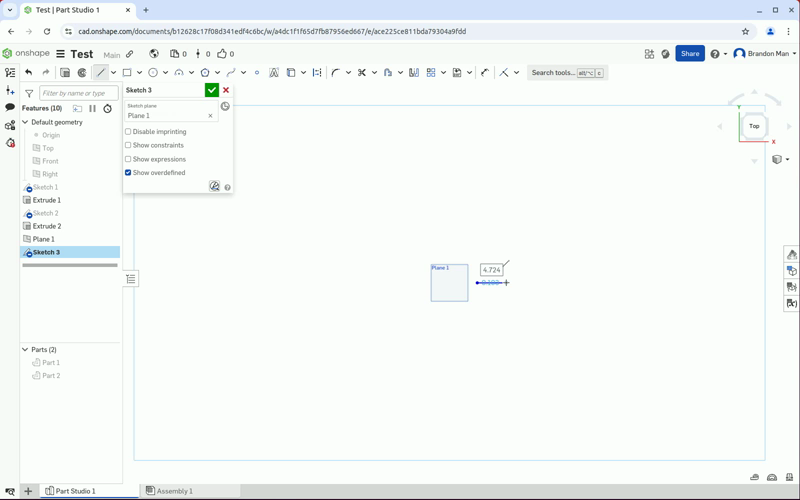
scroll(6)
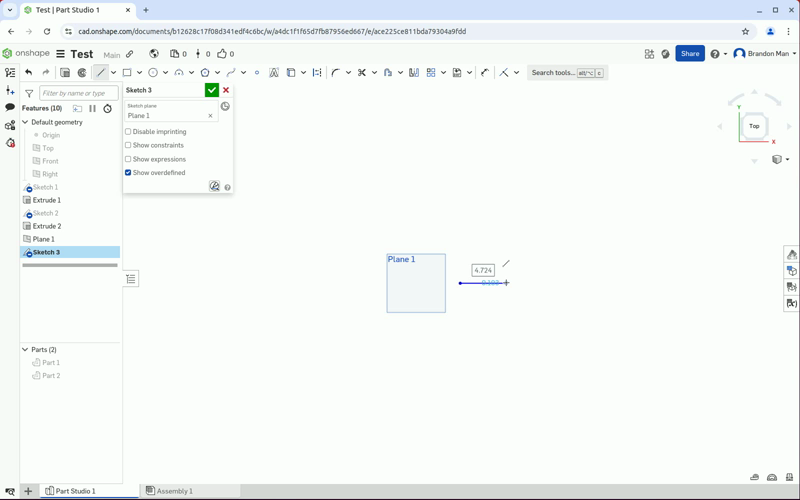
scroll(6)
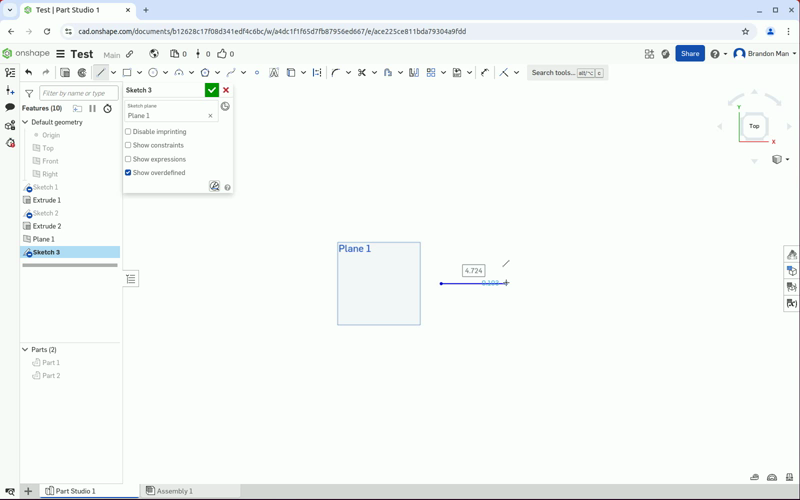
scroll(6)
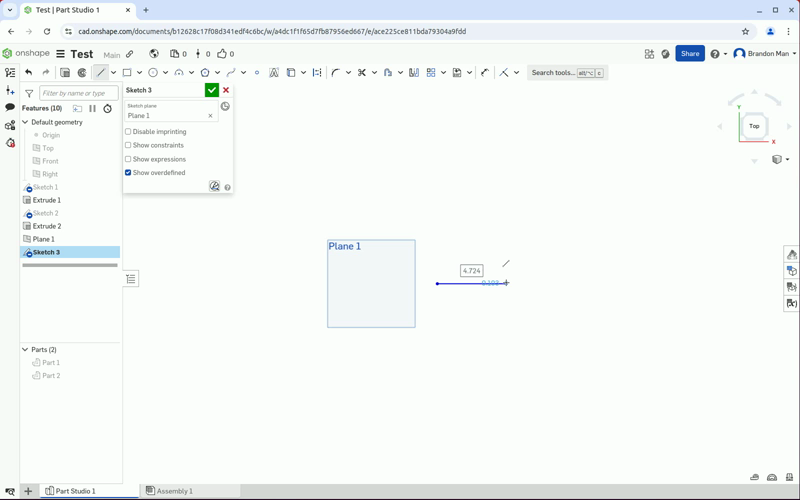
scroll(6)
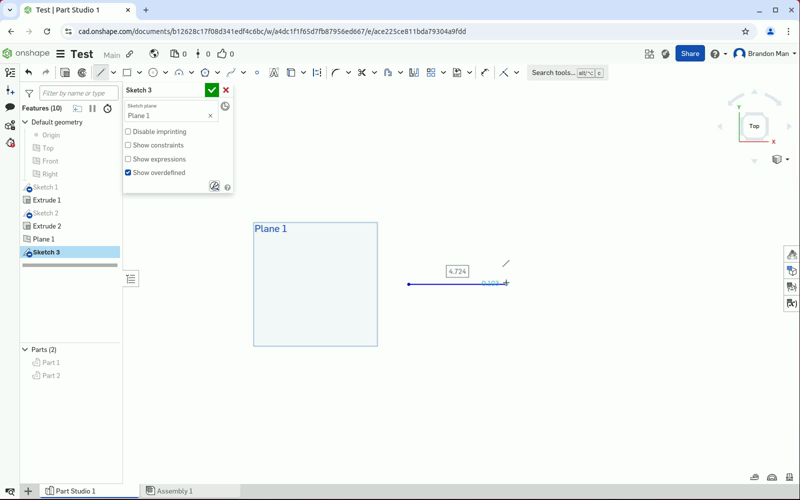
scroll(6)
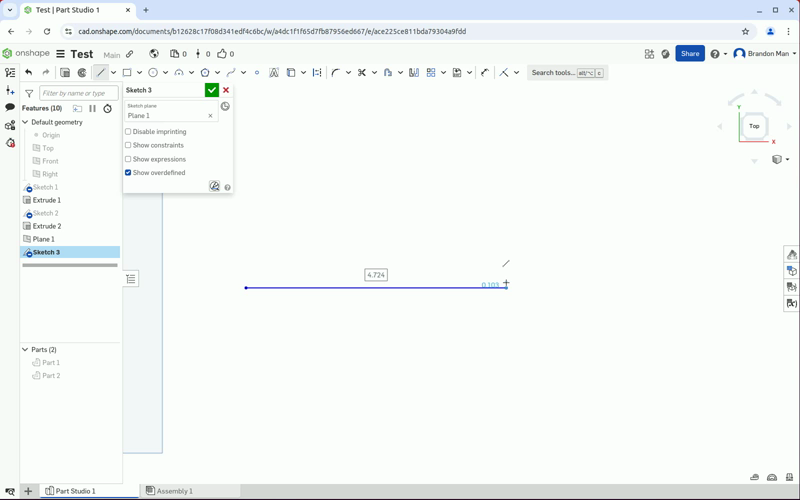
click(506, 282)
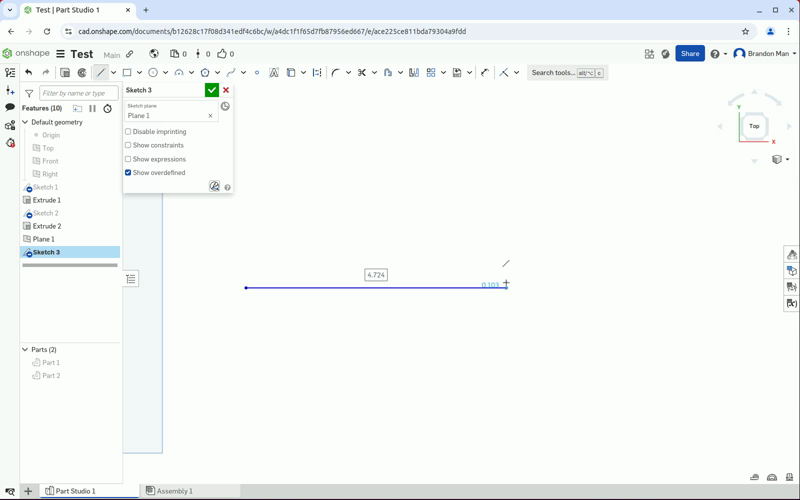
scroll(-6)
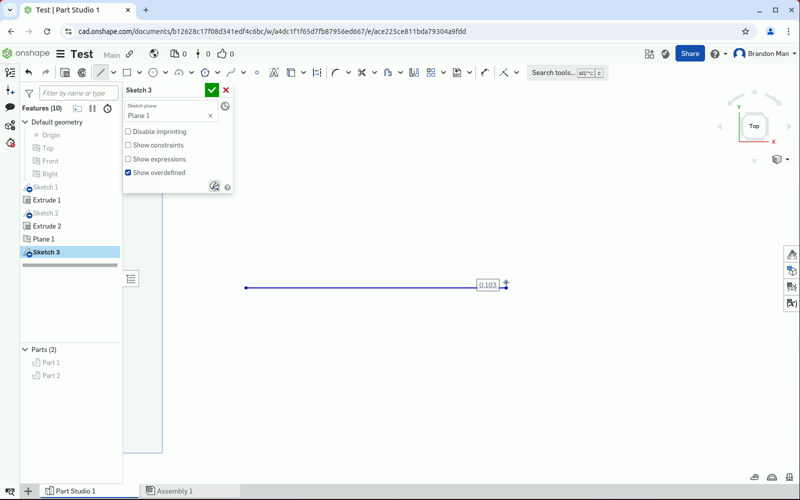
scroll(-6)
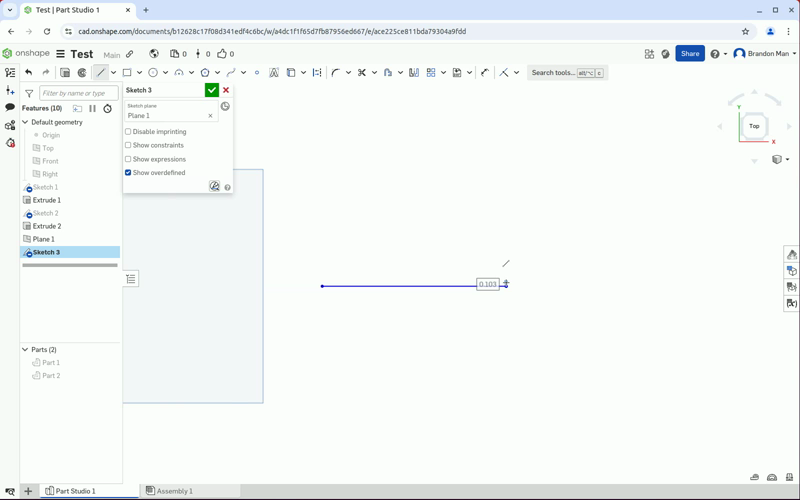
scroll(-6)
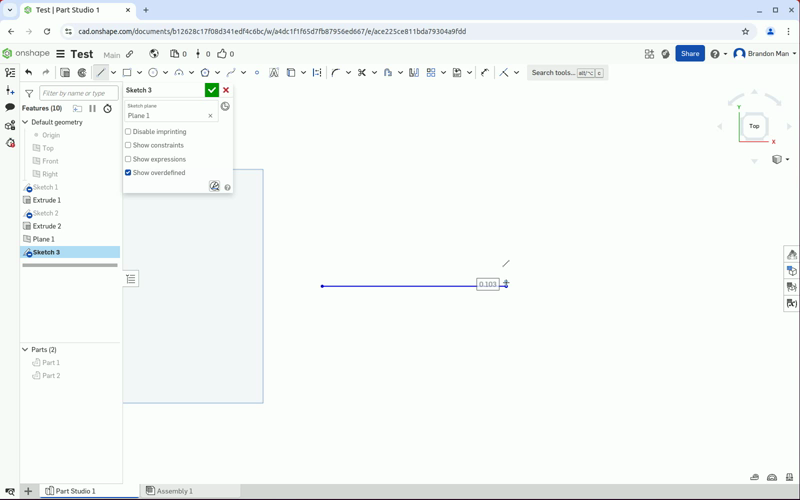
scroll(-6)
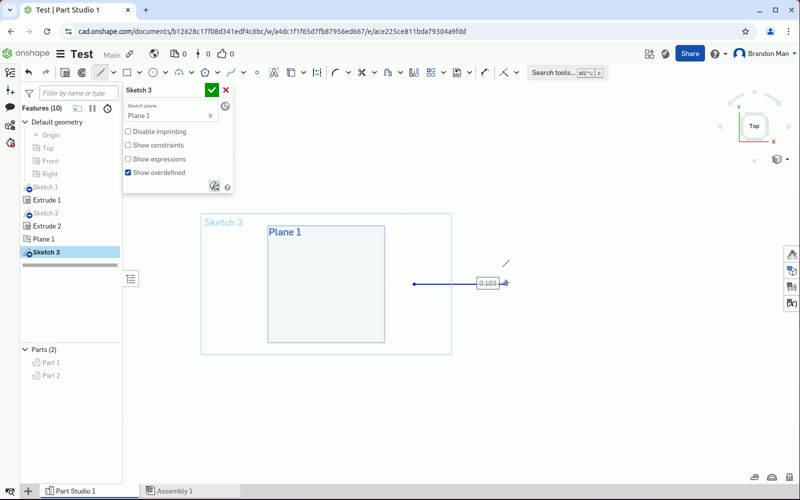
scroll(-6)
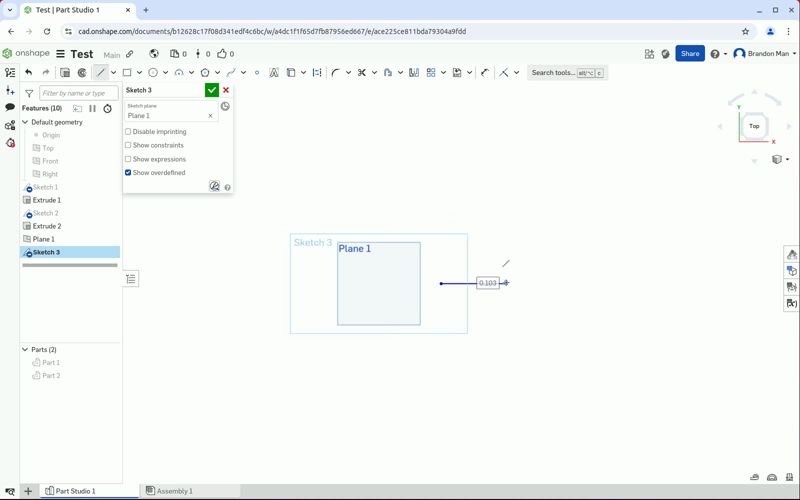
scroll(-6)
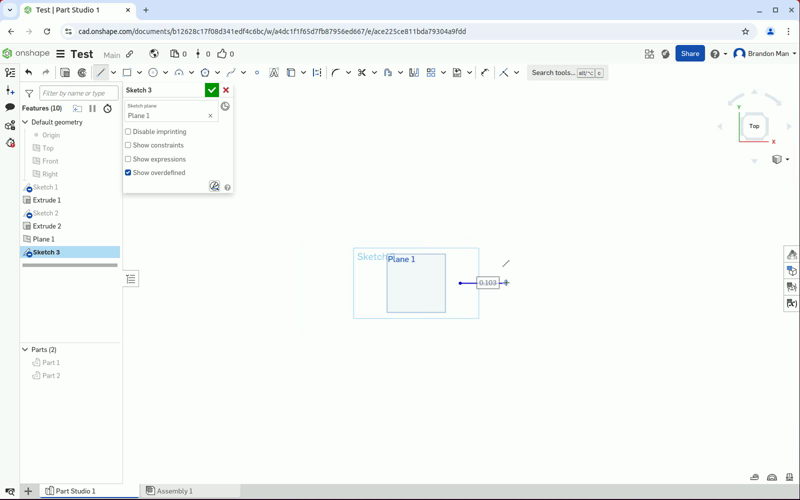
scroll(-6)
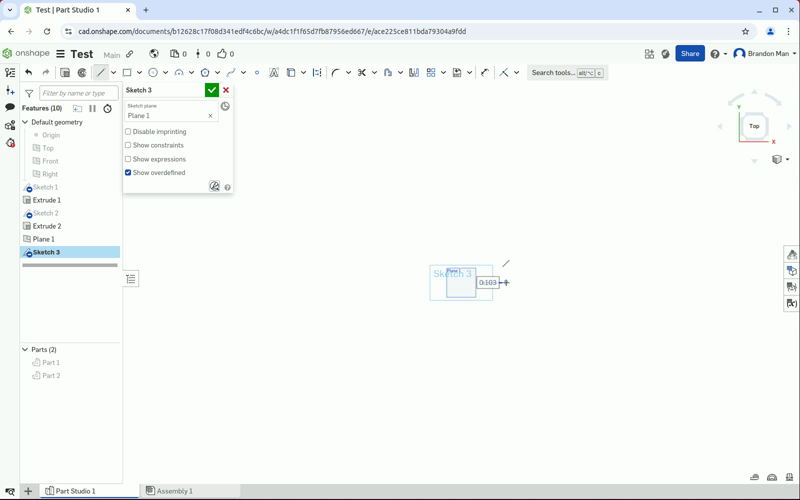
key_up(shift)
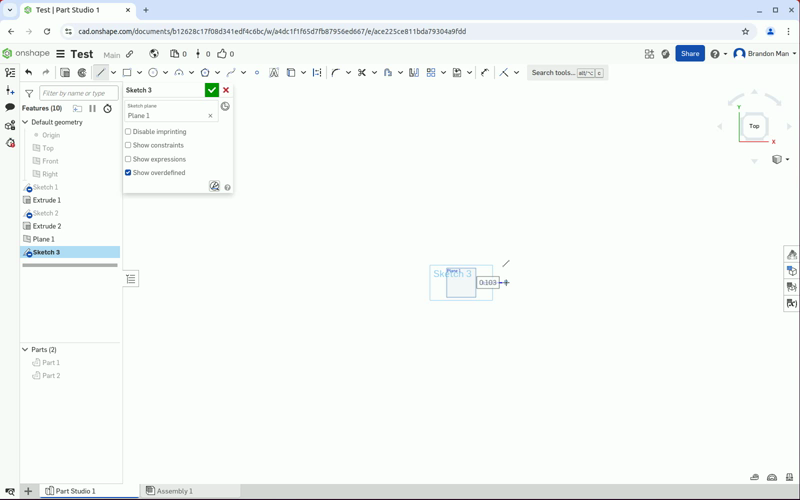
key_down(shift)
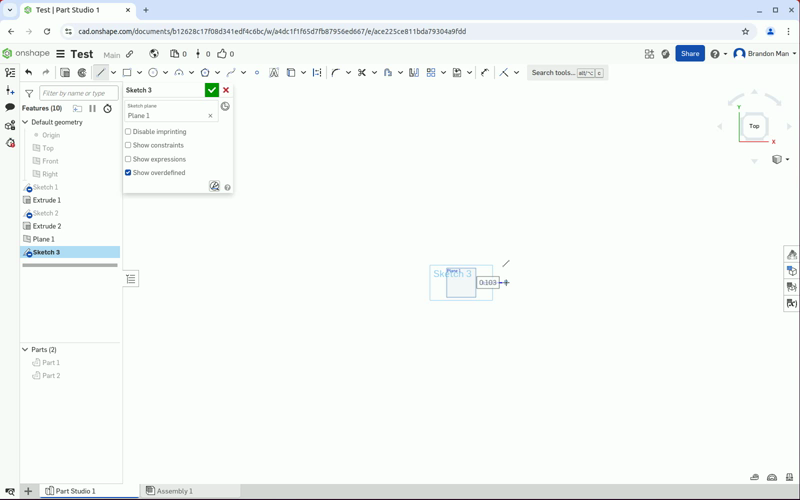
mouse_move(536, 282)
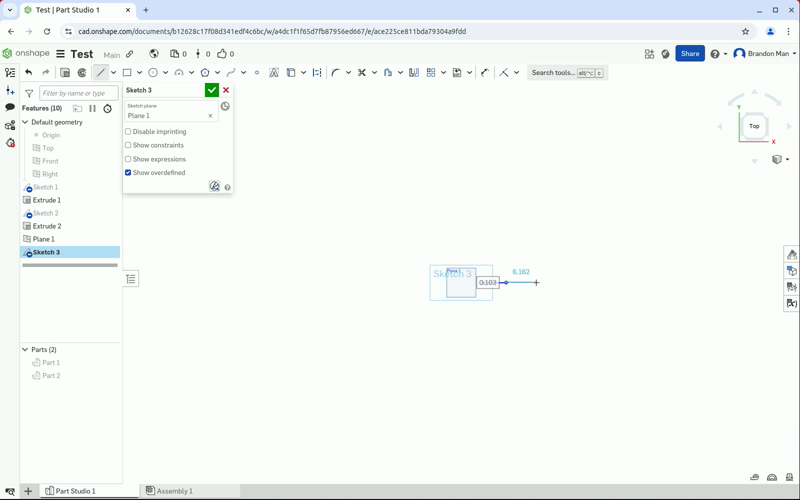
mouse_move(483, 282)
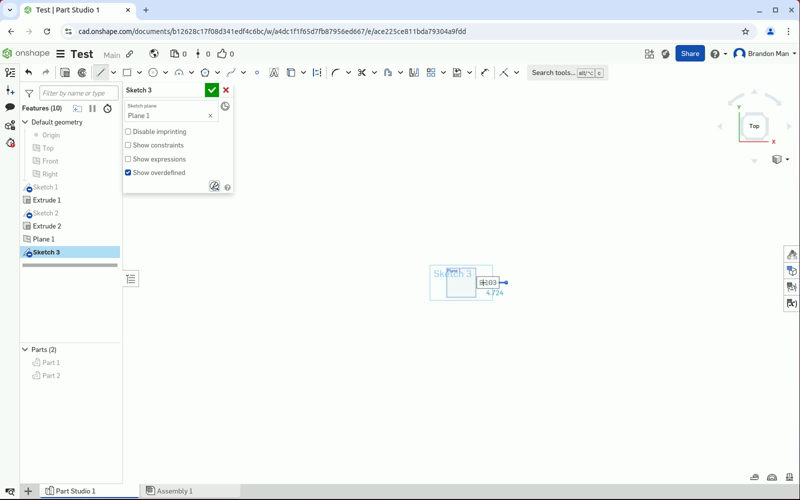
scroll(6)
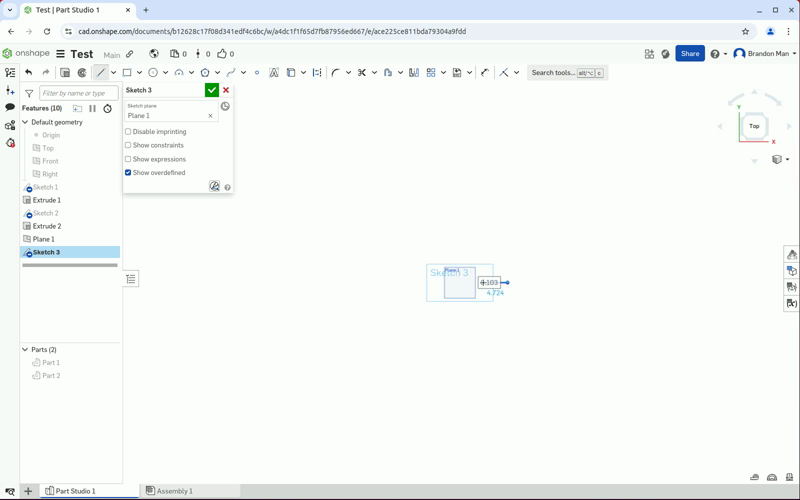
scroll(6)
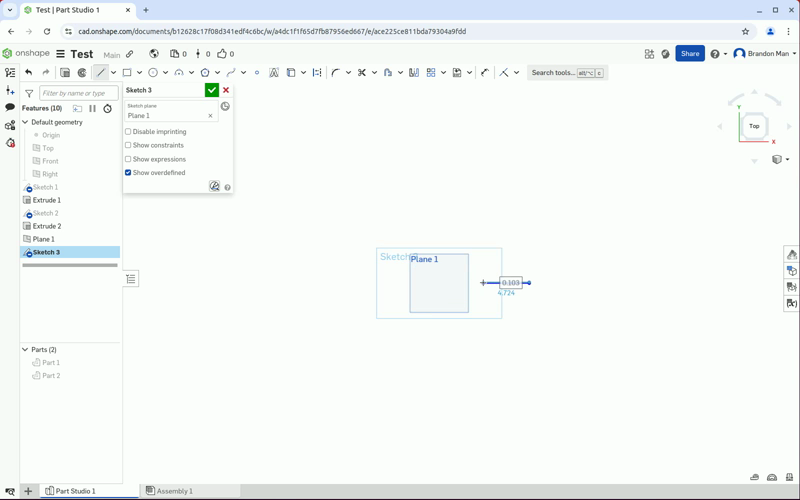
scroll(6)
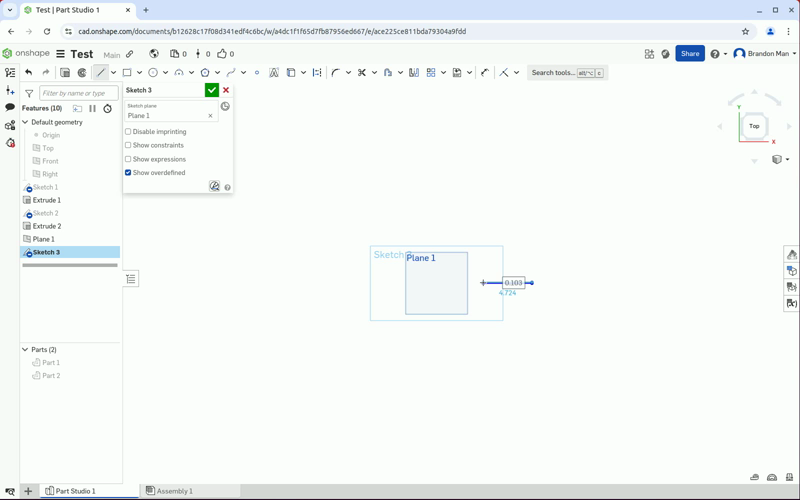
scroll(6)
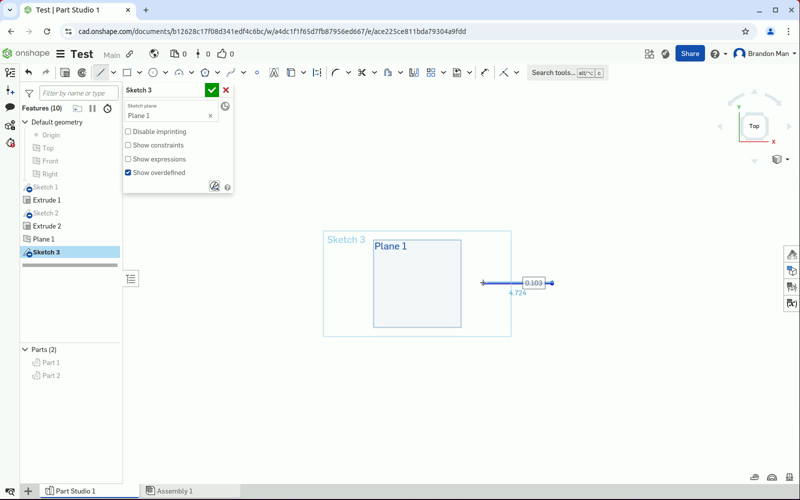
scroll(6)
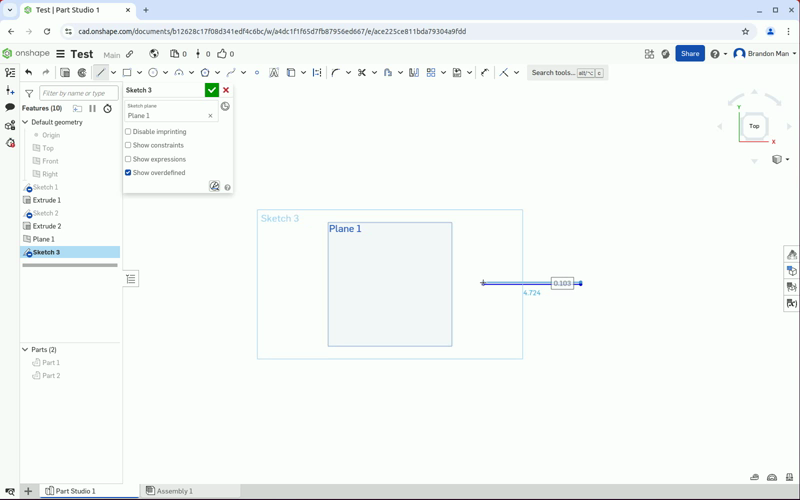
scroll(6)
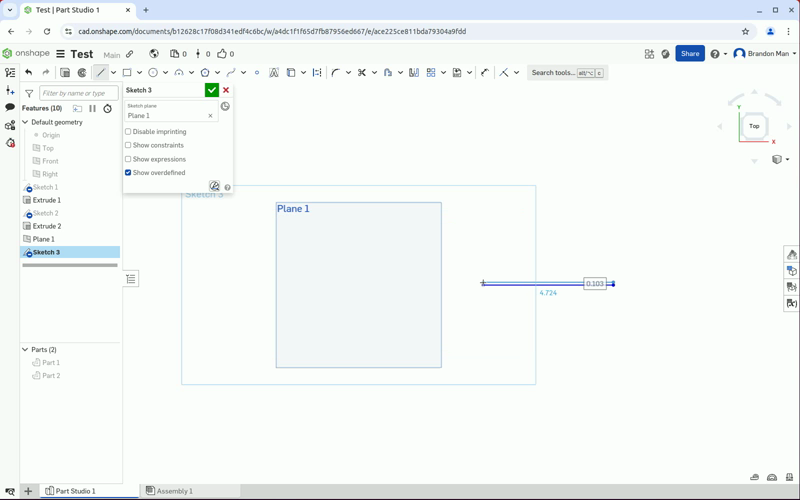
scroll(6)
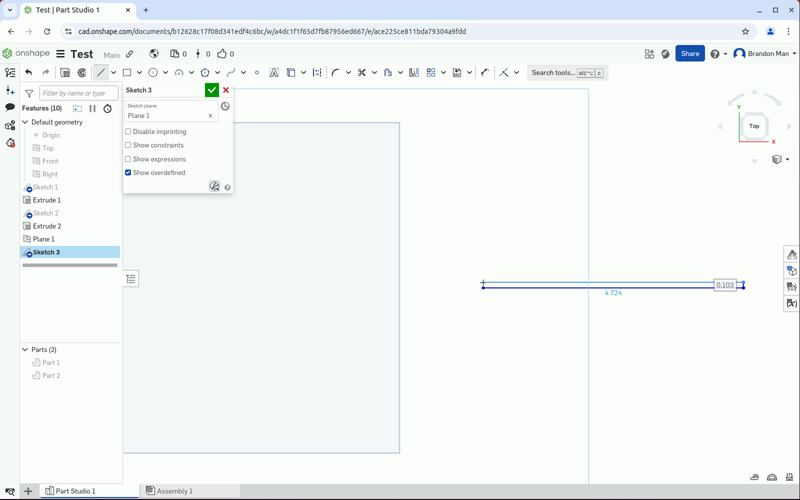
click(483, 282)
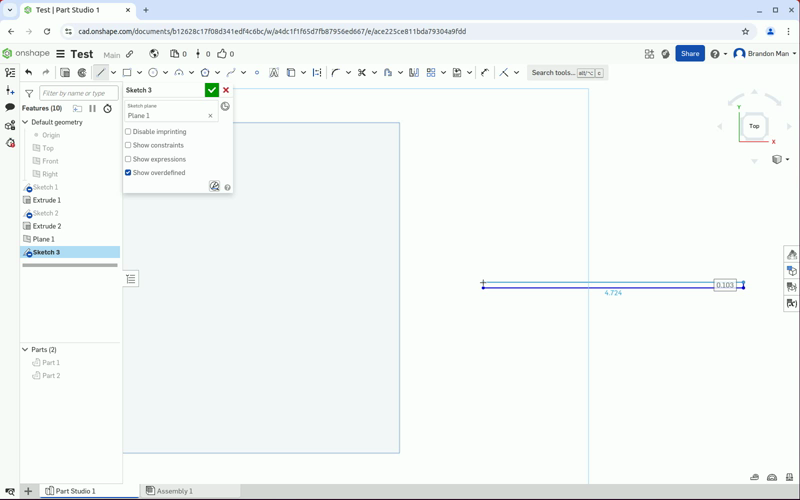
scroll(-6)
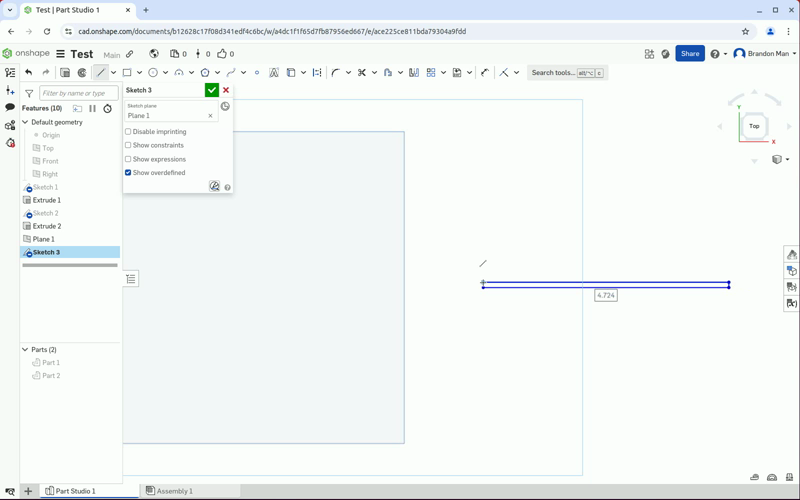
scroll(-6)
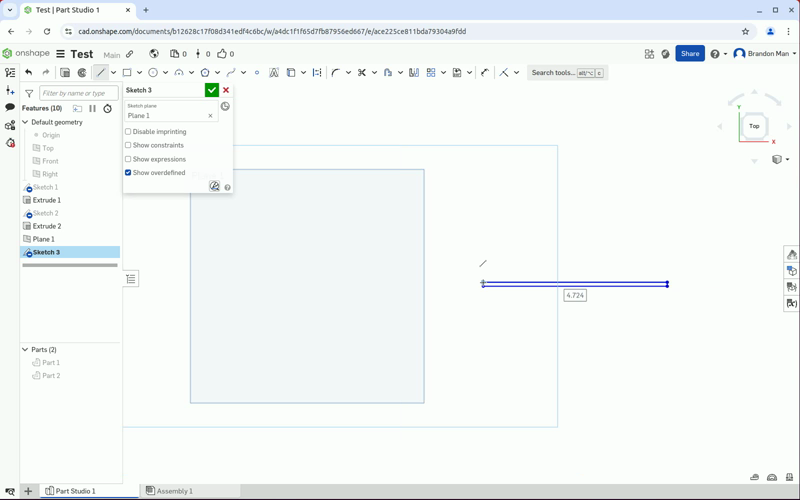
scroll(-6)
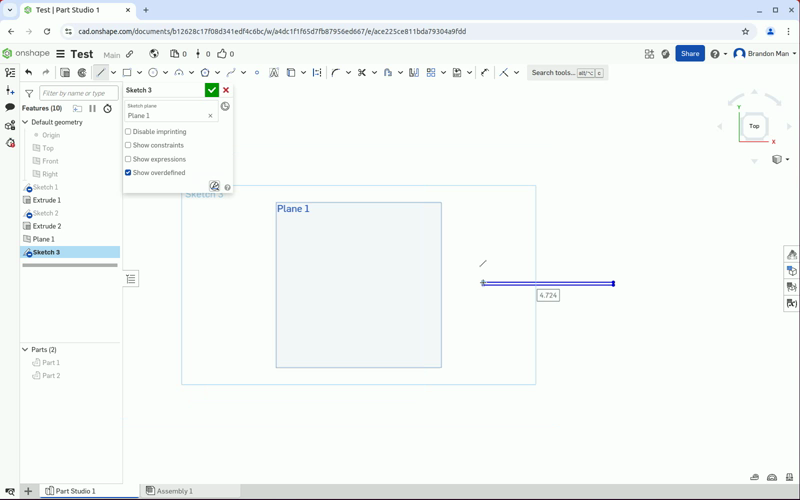
scroll(-6)
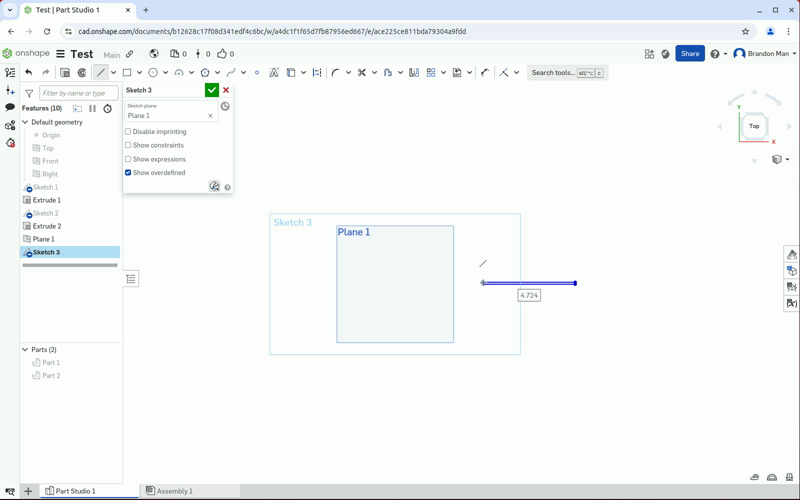
scroll(-6)
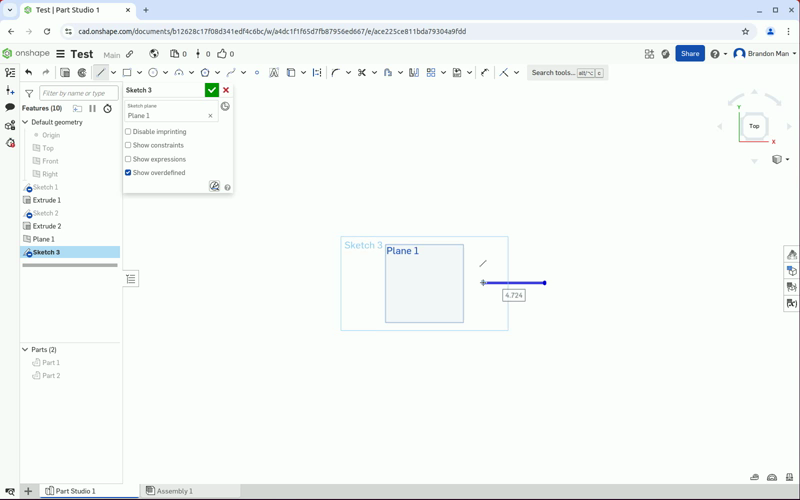
scroll(-6)
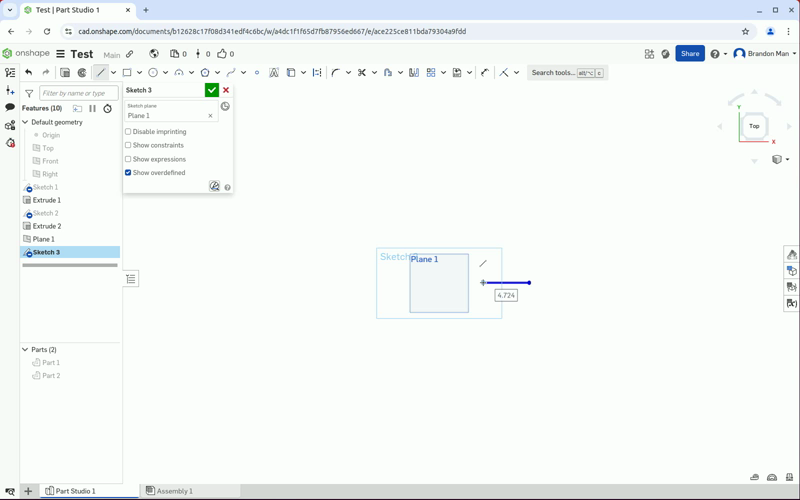
scroll(-6)
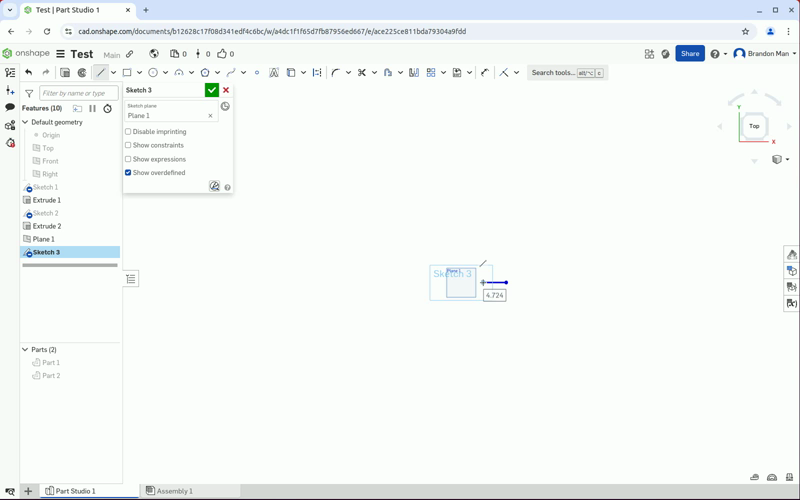
key_up(shift)
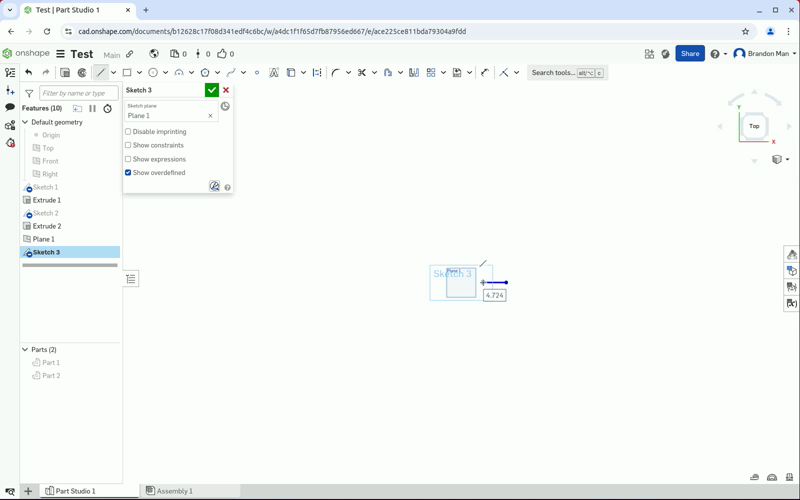
mouse_move(513, 282)
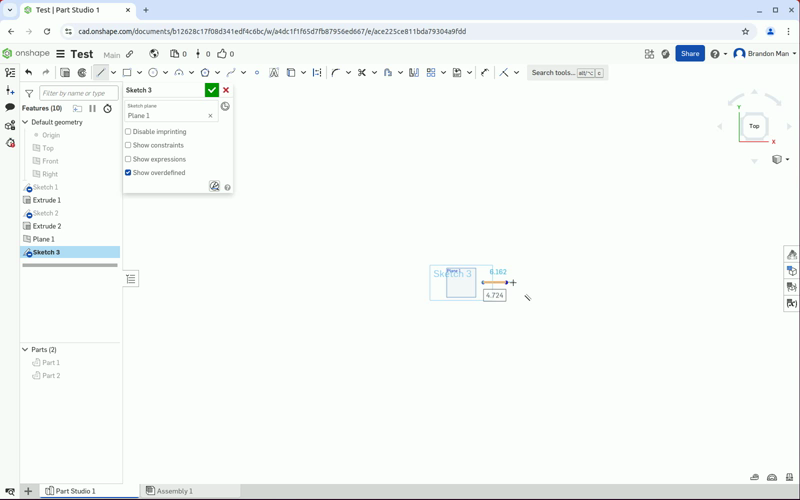
key_down(shift)
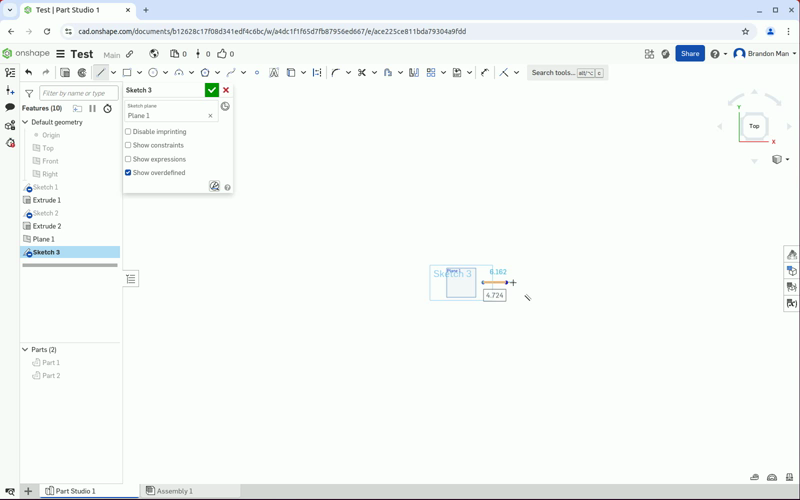
mouse_move(483, 282)
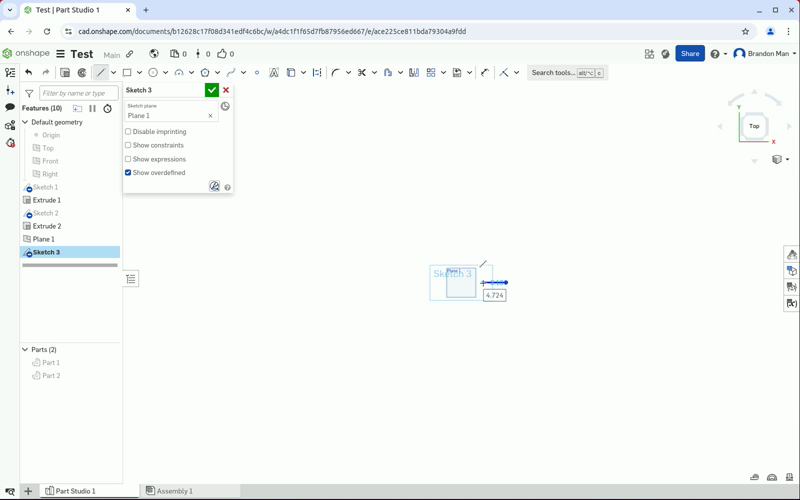
scroll(6)
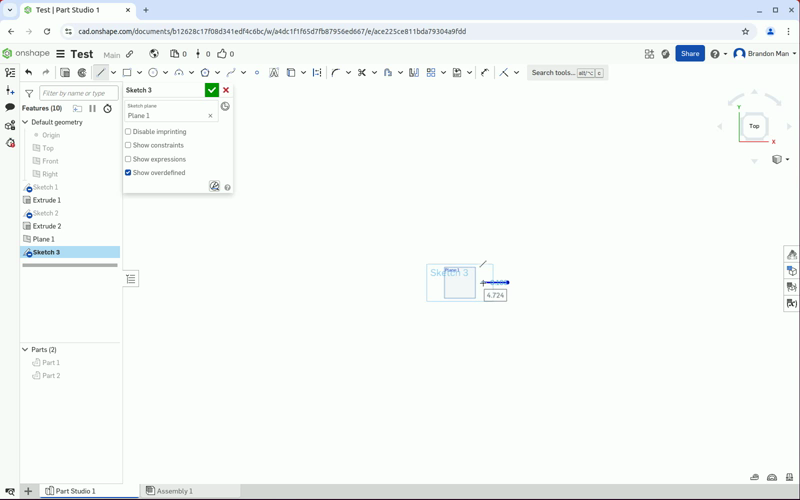
scroll(6)
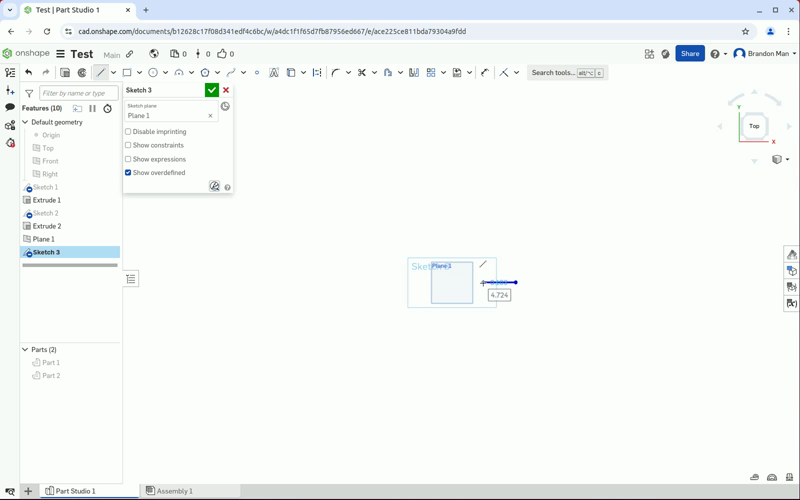
scroll(6)
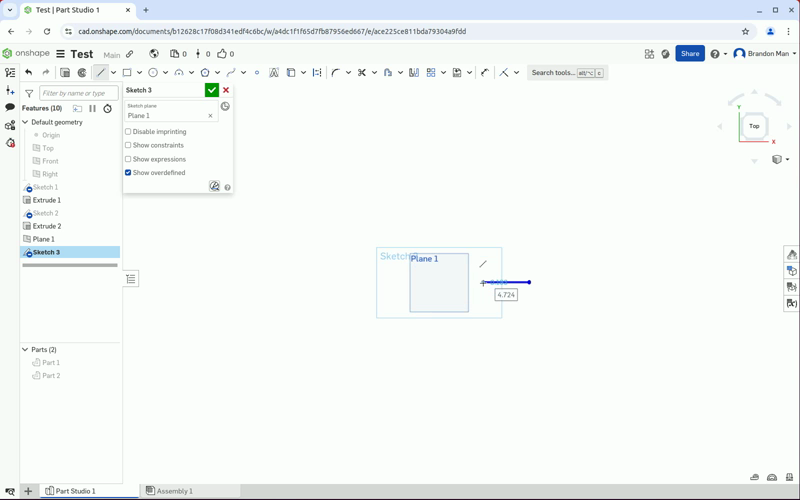
scroll(6)
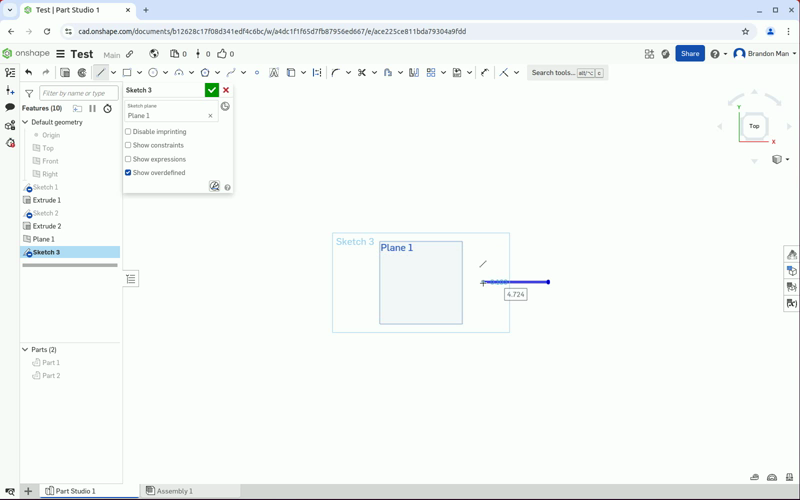
scroll(6)
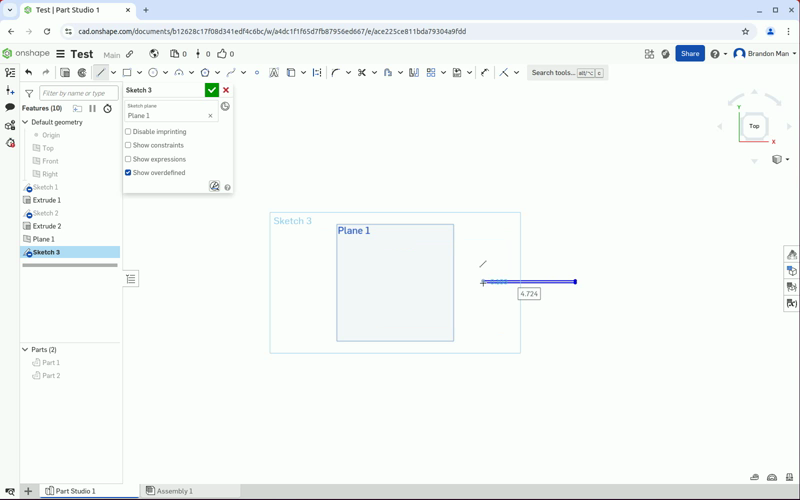
scroll(6)
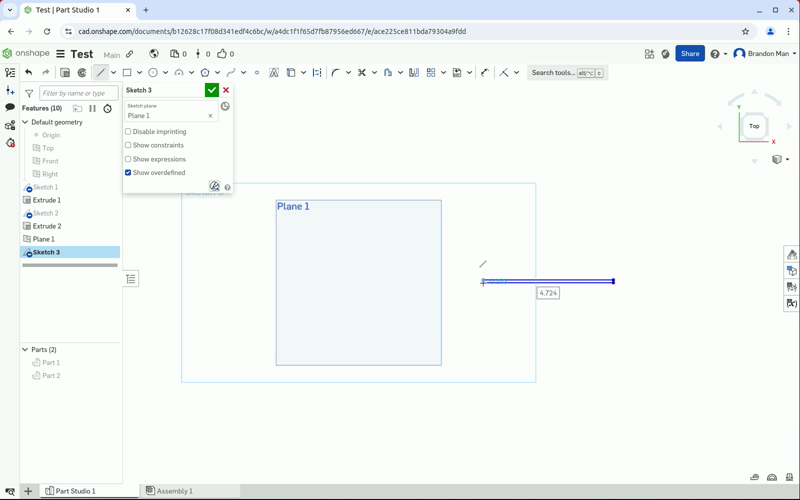
scroll(6)
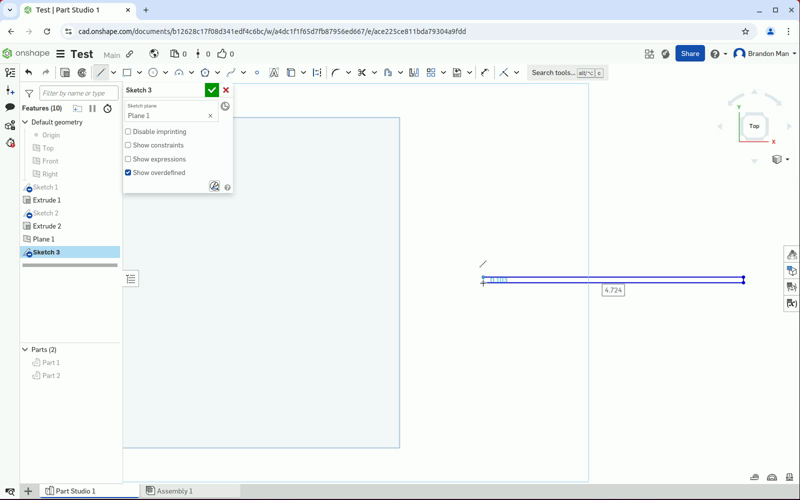
key_up(shift)
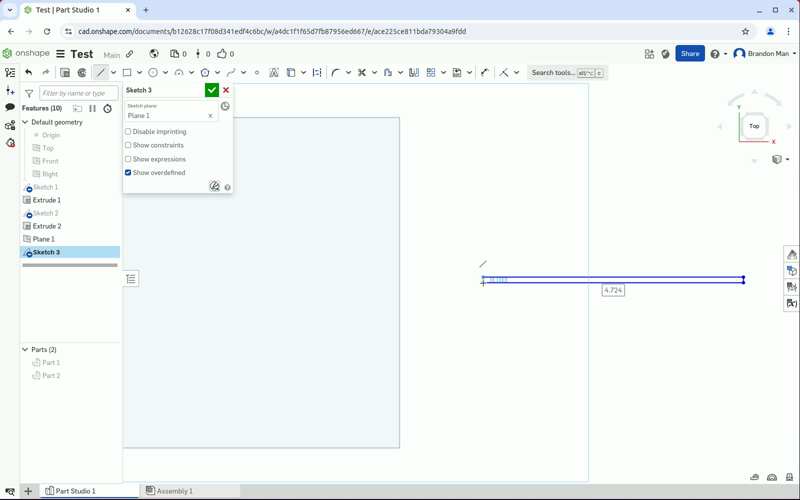
click(483, 282)
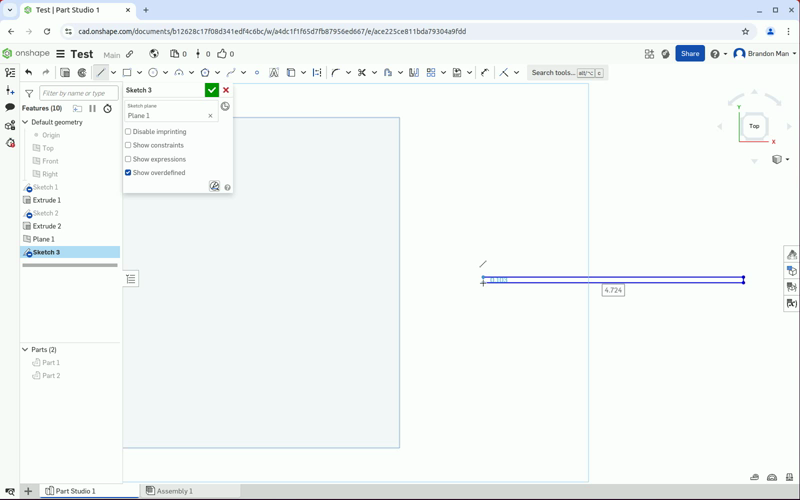
scroll(-6)
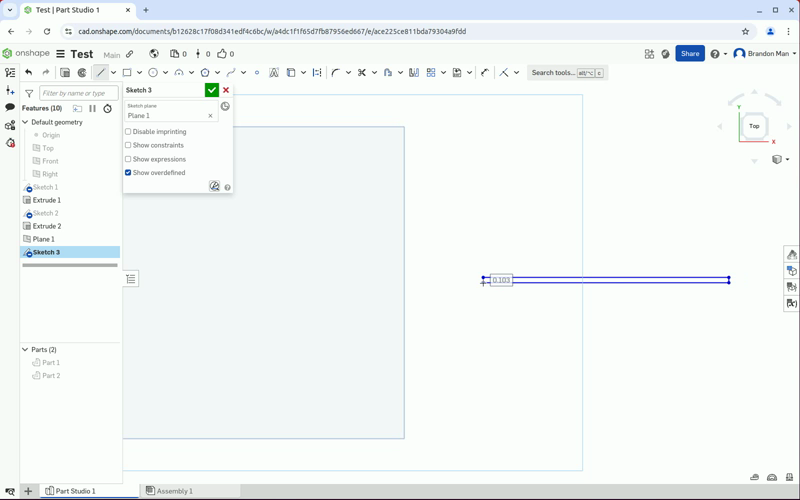
scroll(-6)
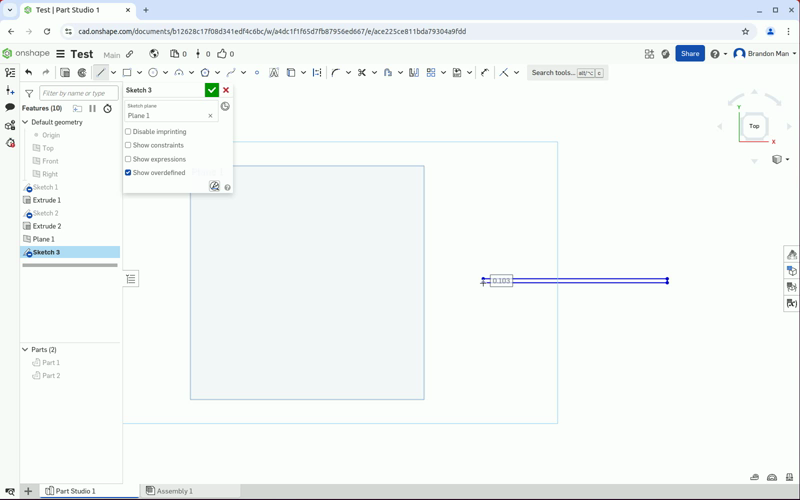
scroll(-6)
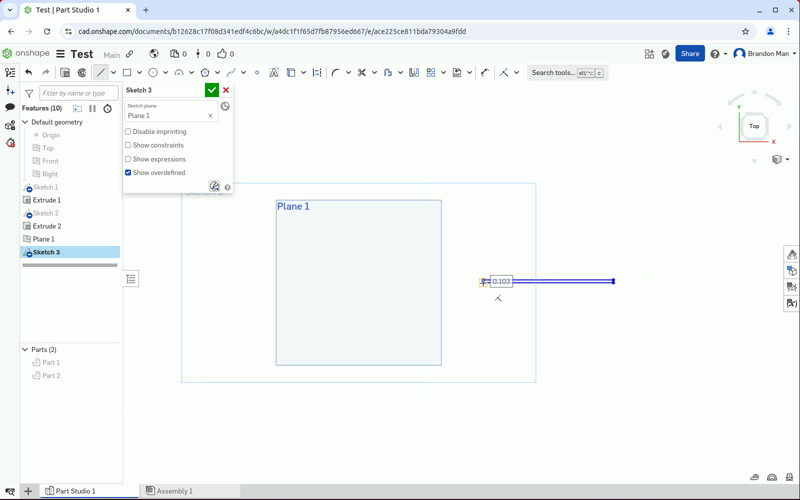
scroll(-6)
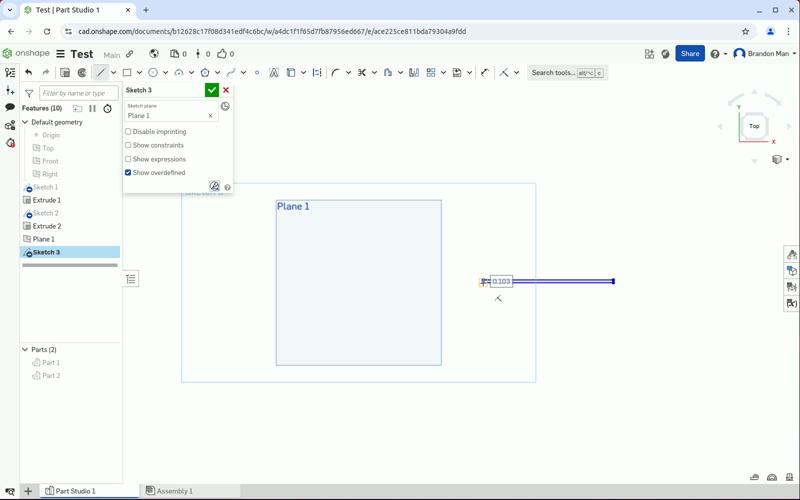
scroll(-6)
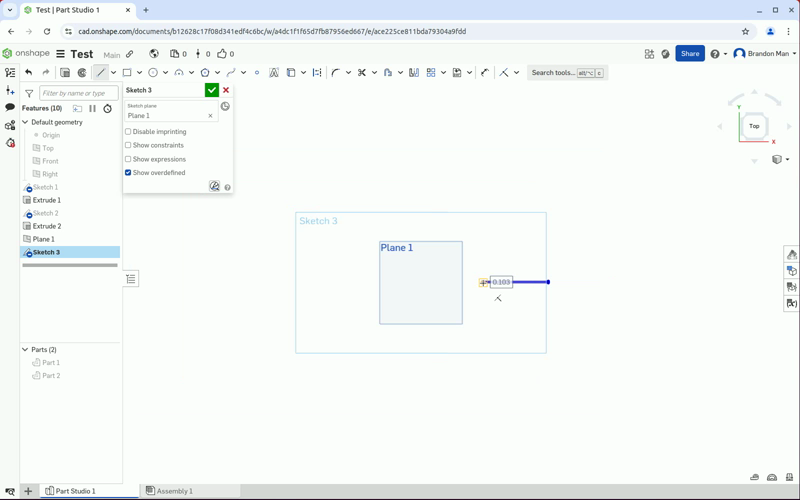
scroll(-6)
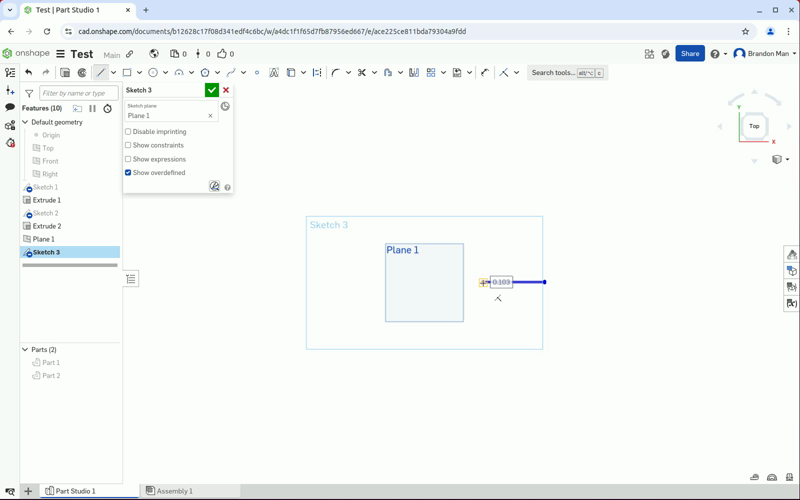
scroll(-6)
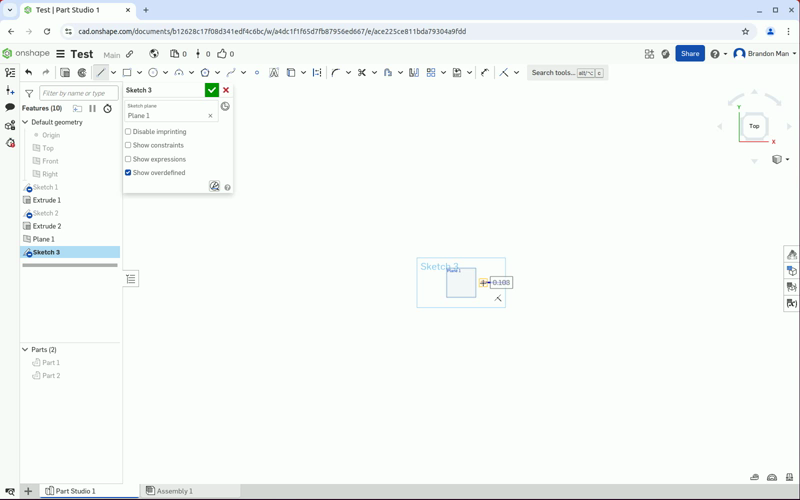
key(esc)
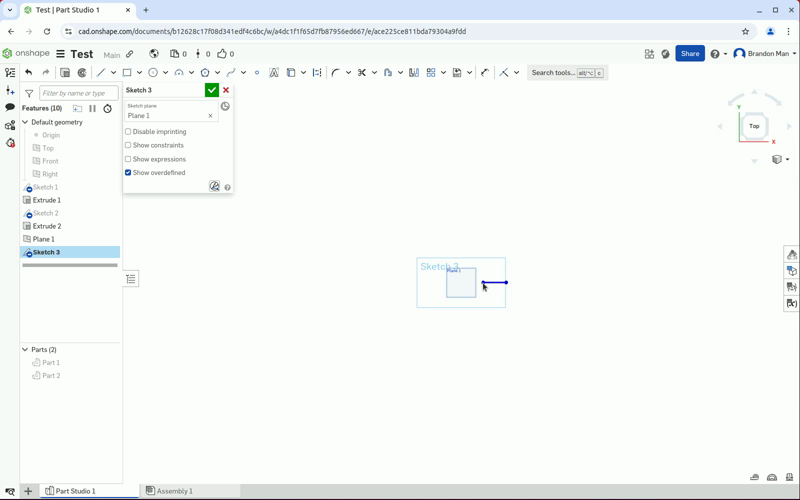
mouse_move(486, 282)
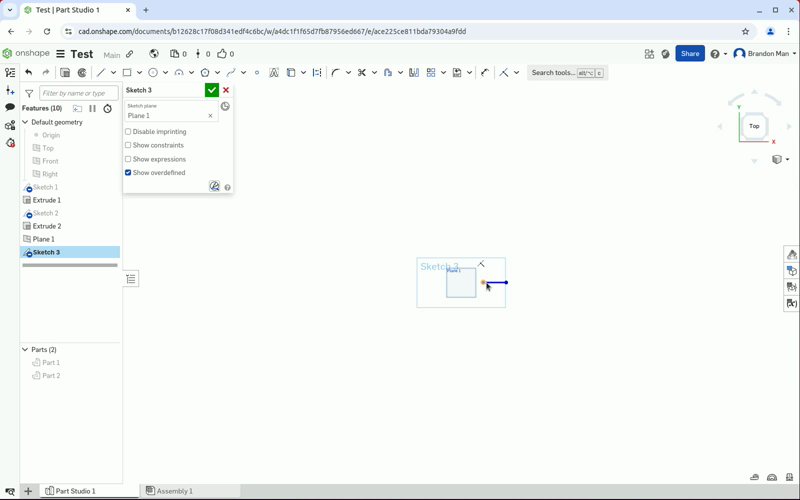
scroll(6)
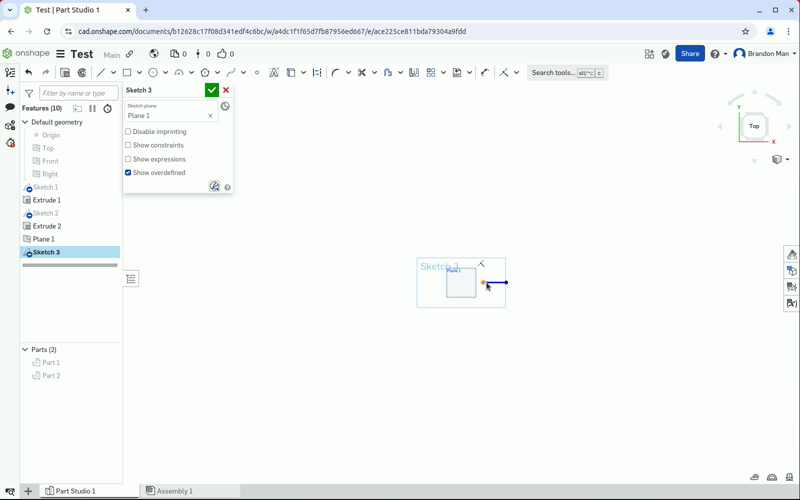
scroll(6)
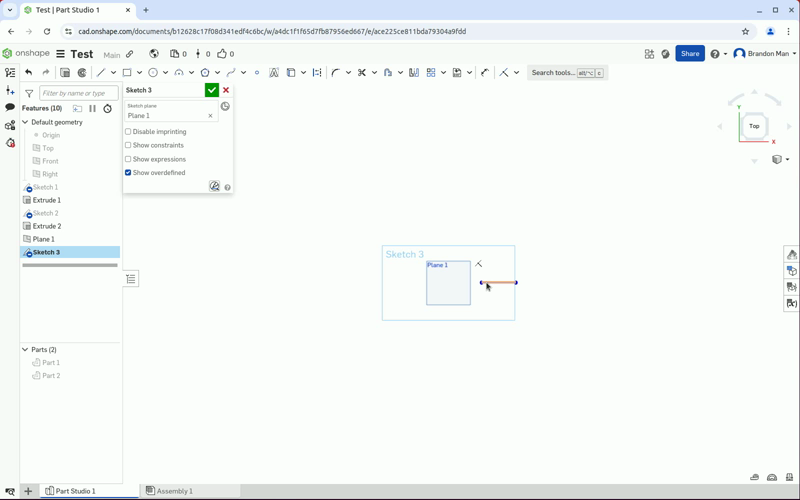
scroll(6)
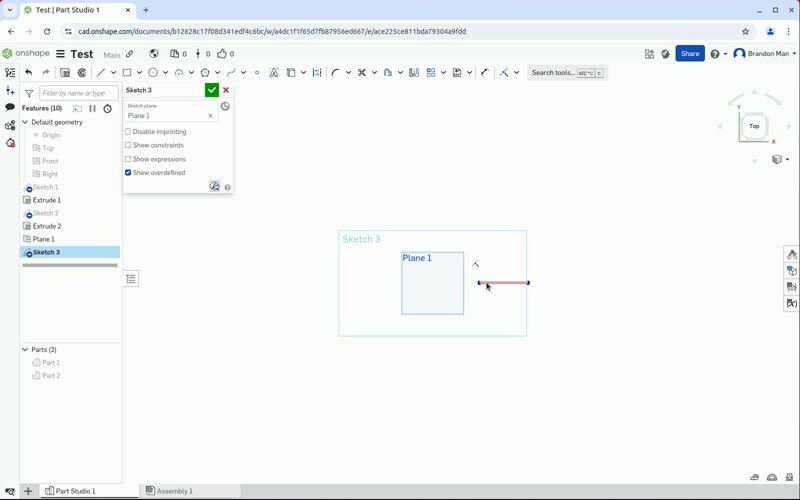
scroll(6)
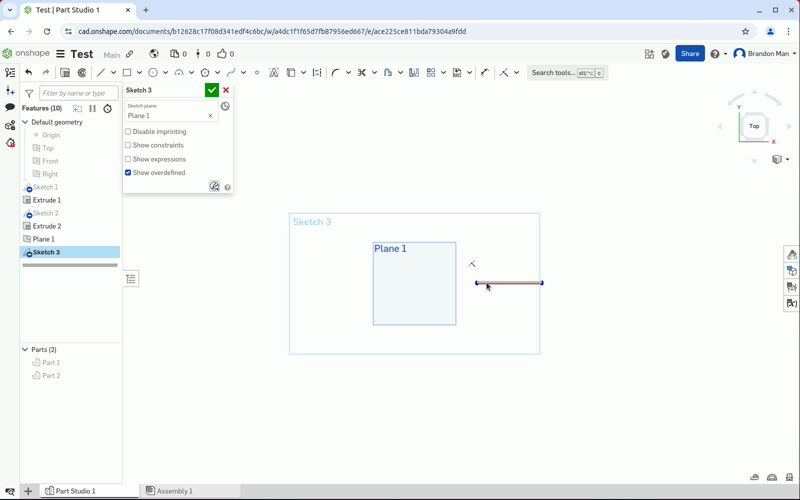
scroll(6)
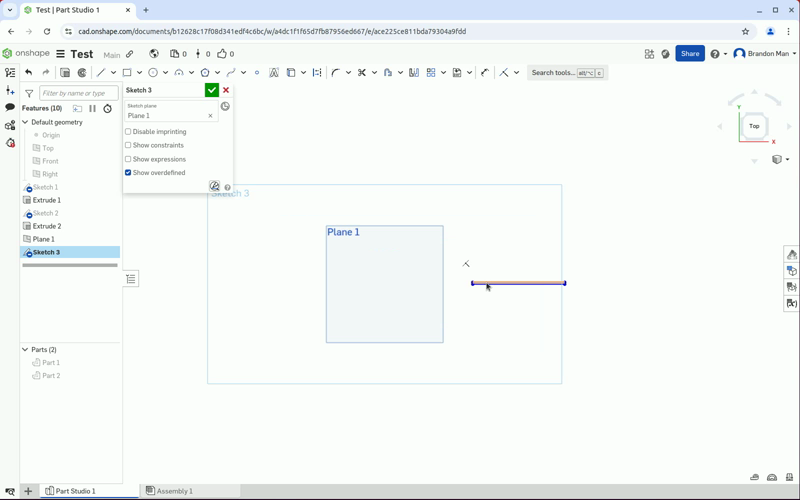
scroll(6)
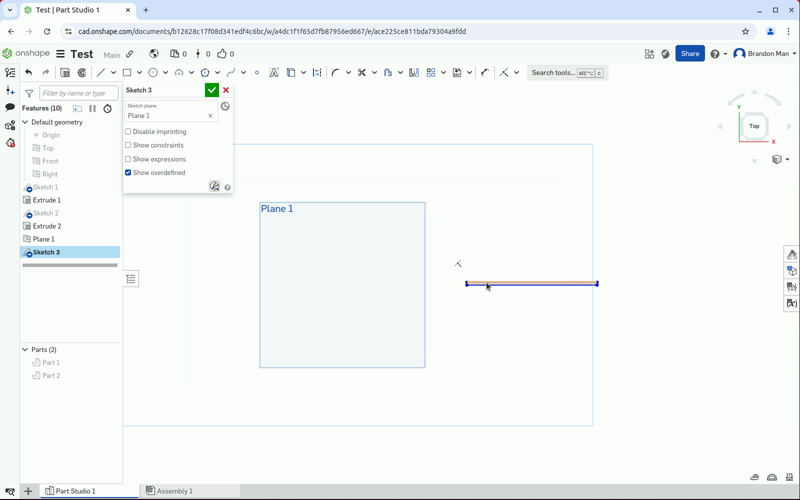
scroll(6)
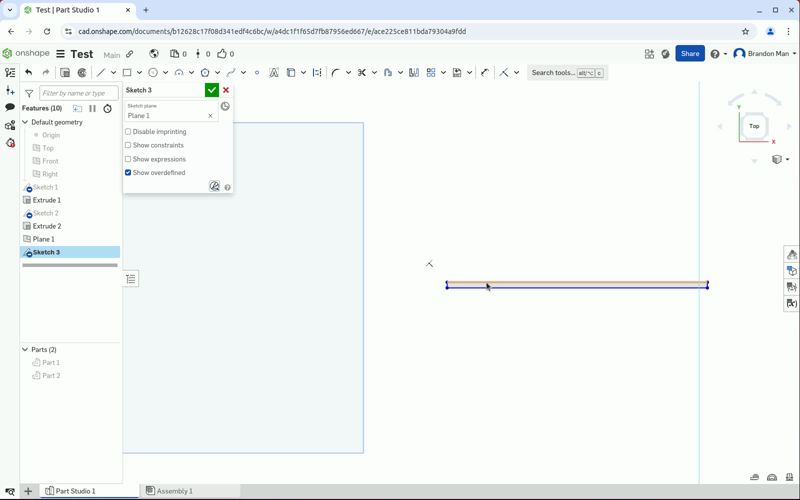
click(486, 282)
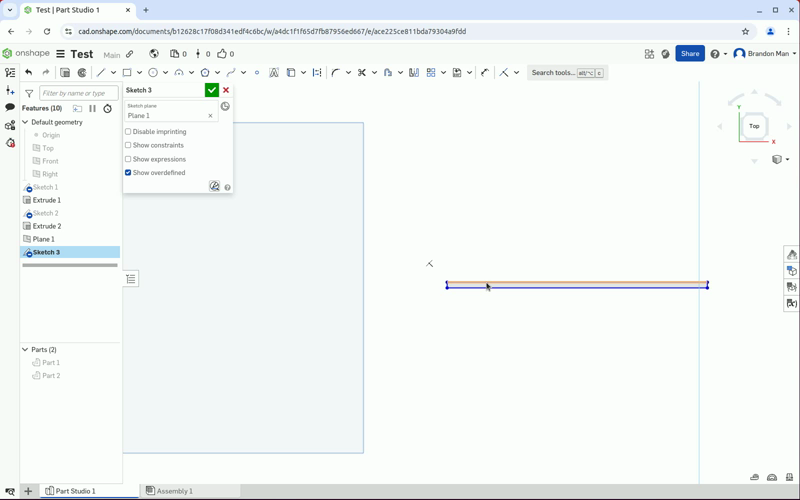
scroll(-6)
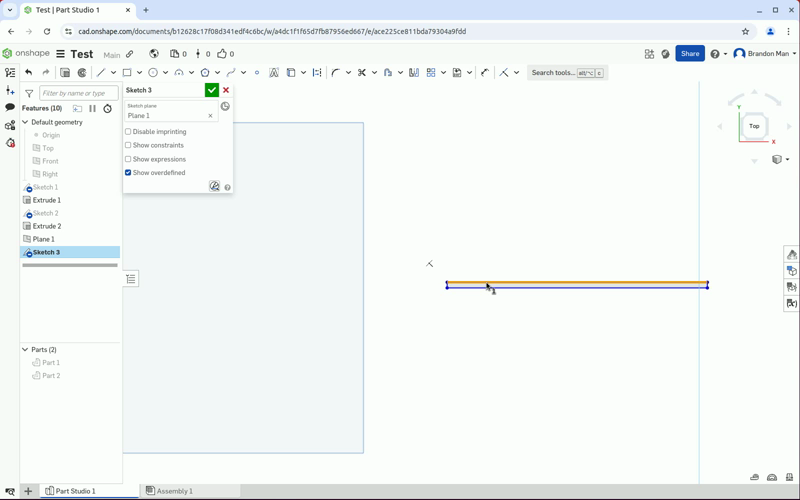
scroll(-6)
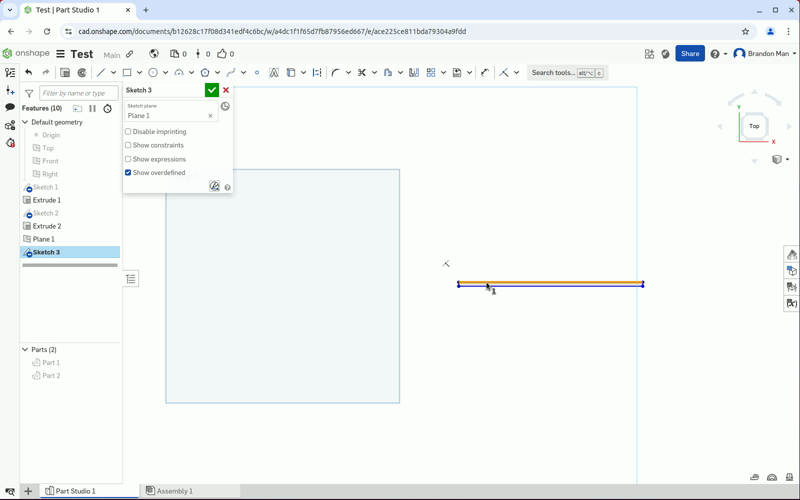
scroll(-6)
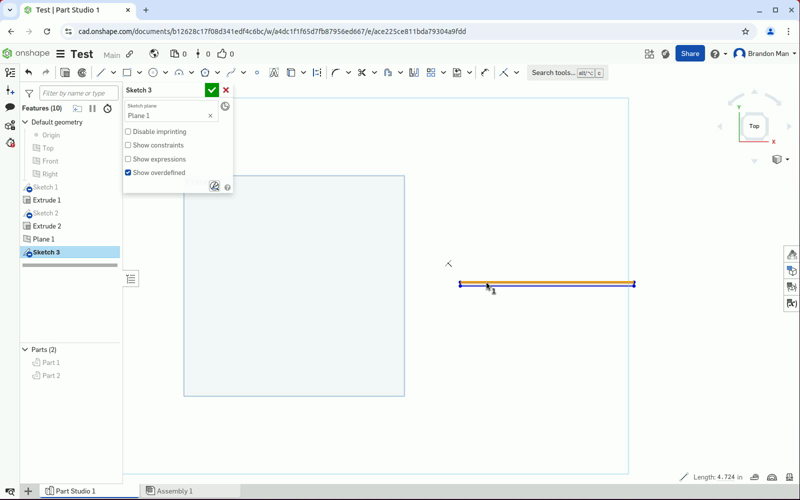
scroll(-6)
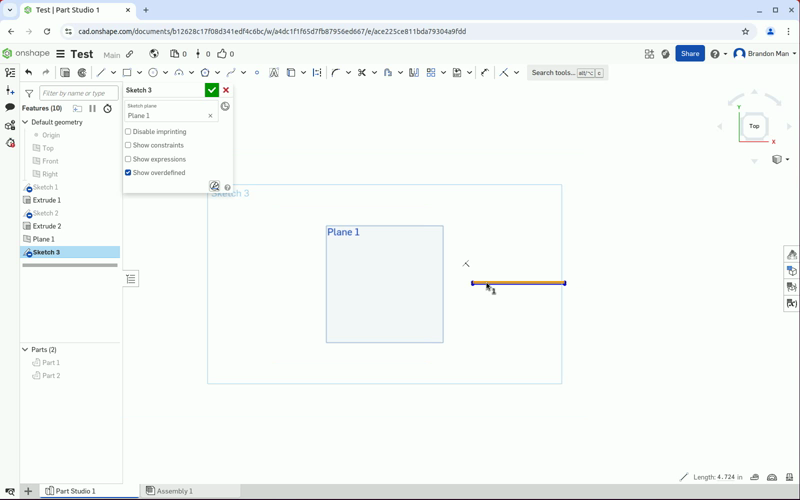
scroll(-6)
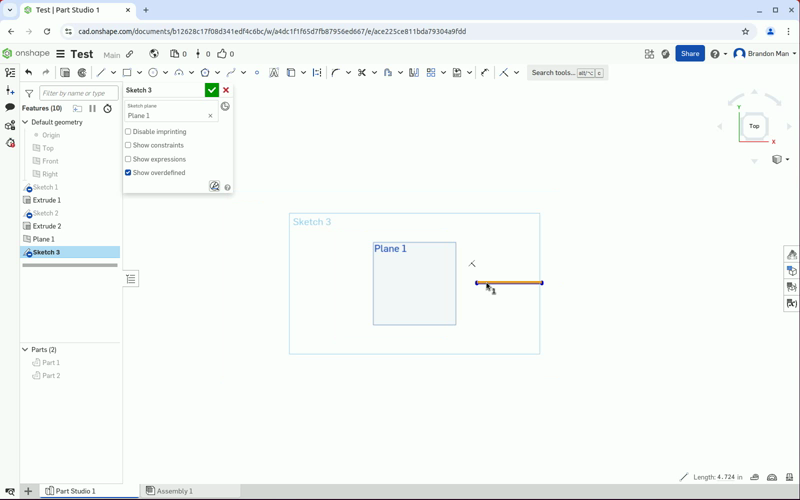
scroll(-6)
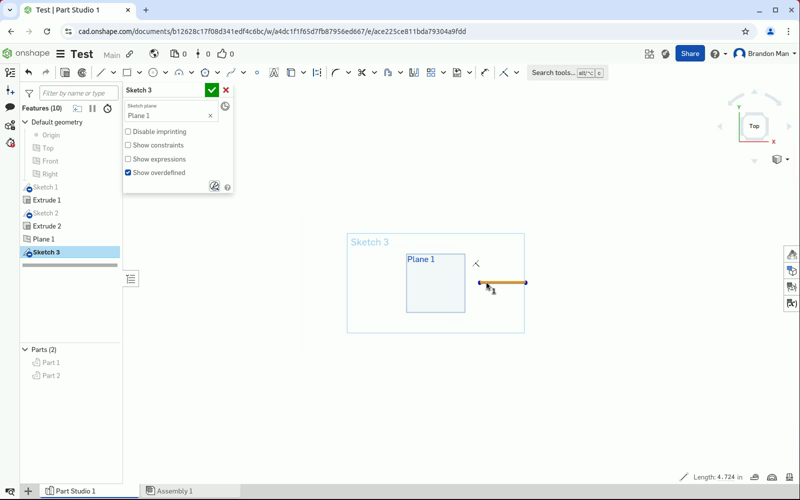
scroll(-6)
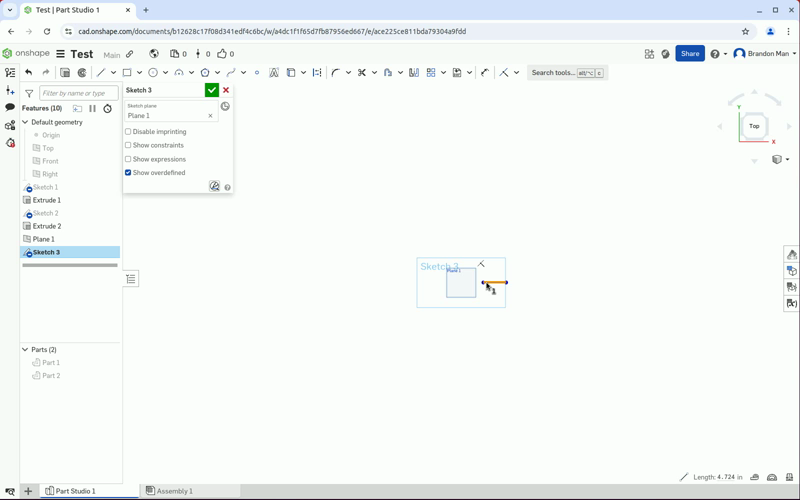
mouse_move(73, 352)
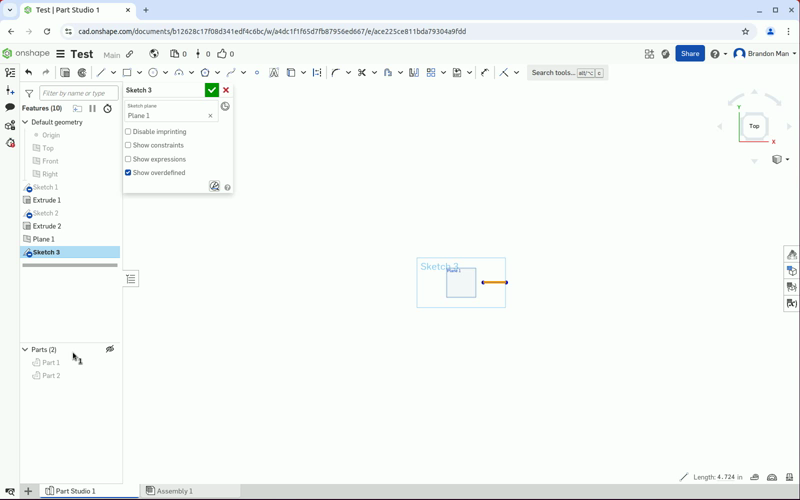
key(shift+y)
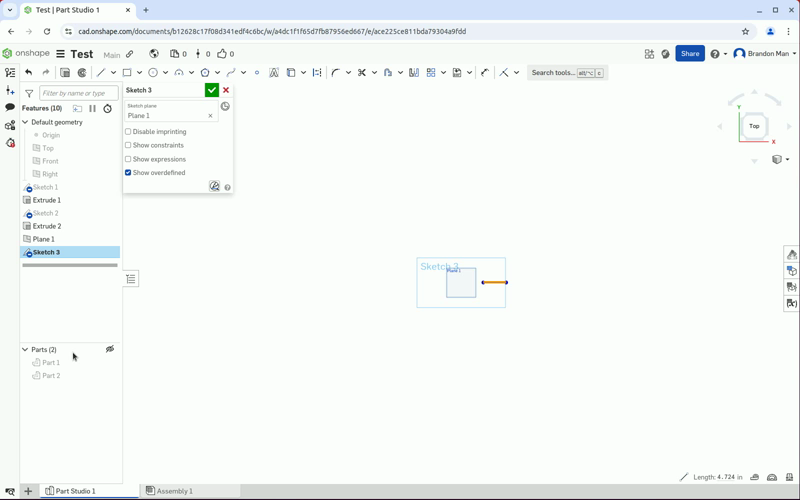
key(shift+e)
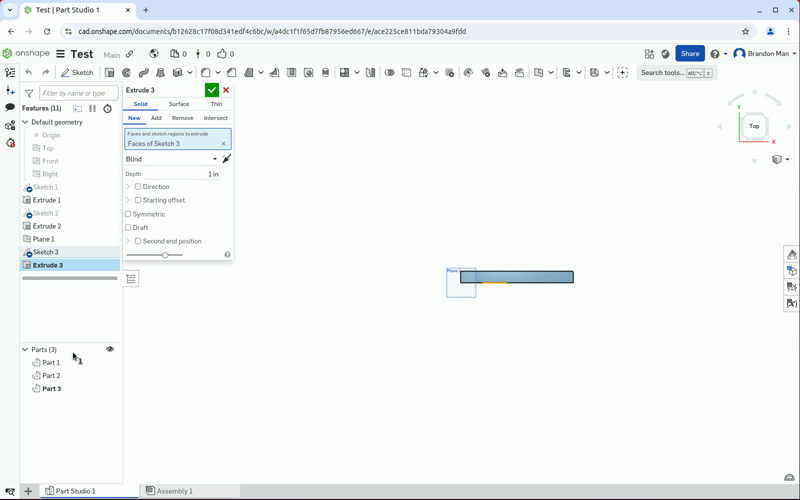
mouse_move(143, 106)
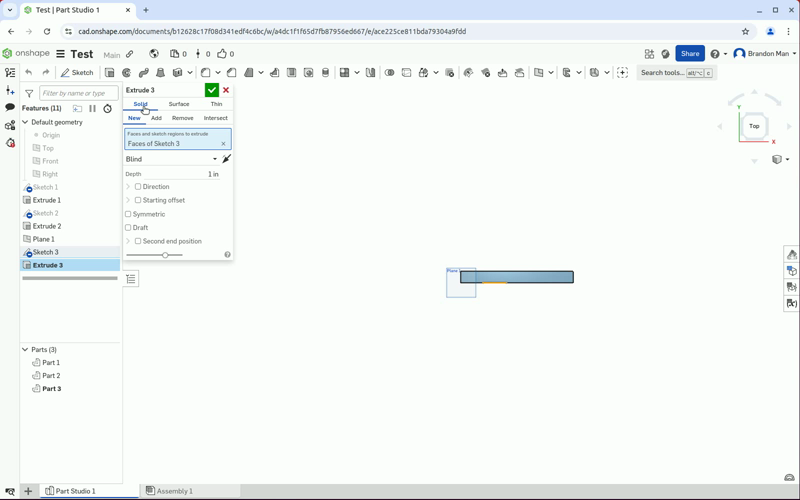
click(143, 106)
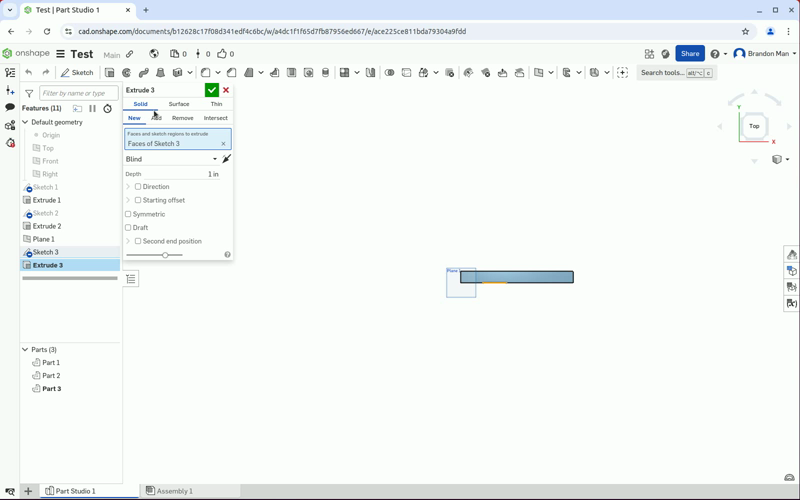
mouse_move(186, 120)
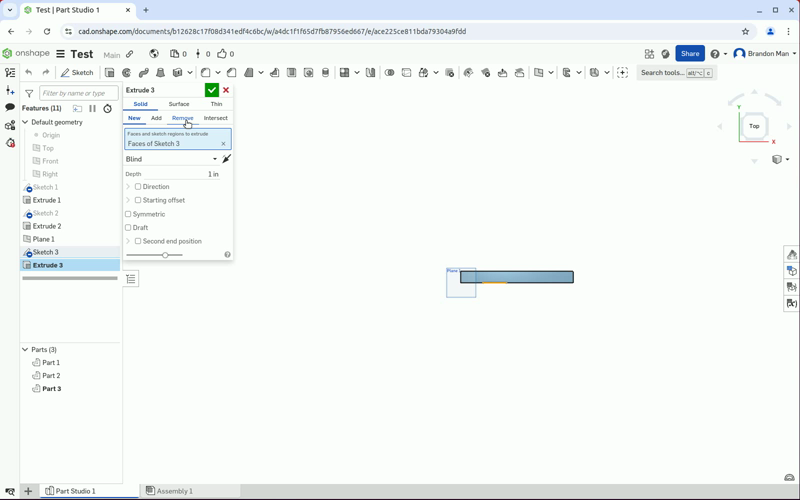
click(186, 120)
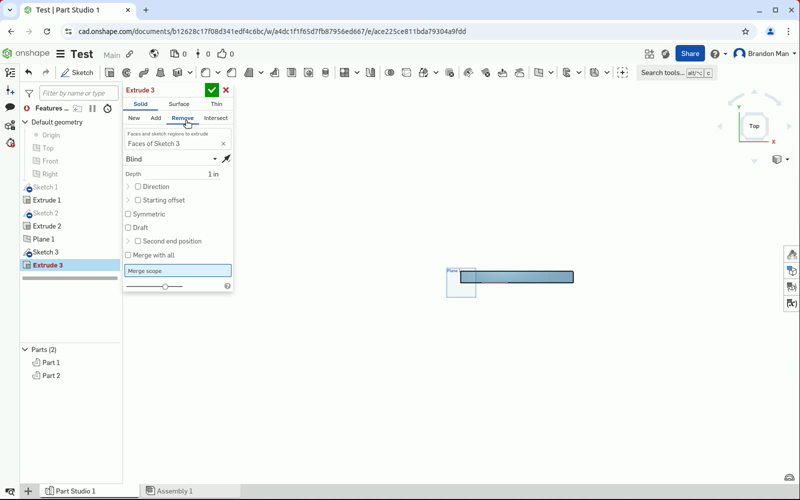
key(tab, 4)
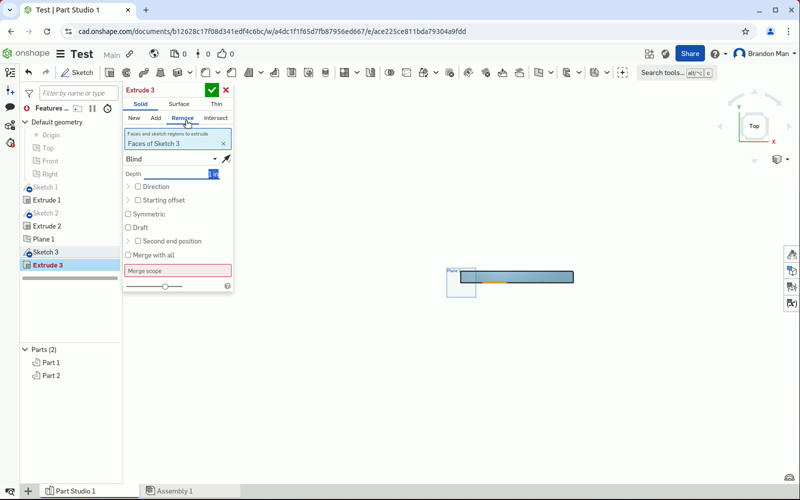
text(1.204)
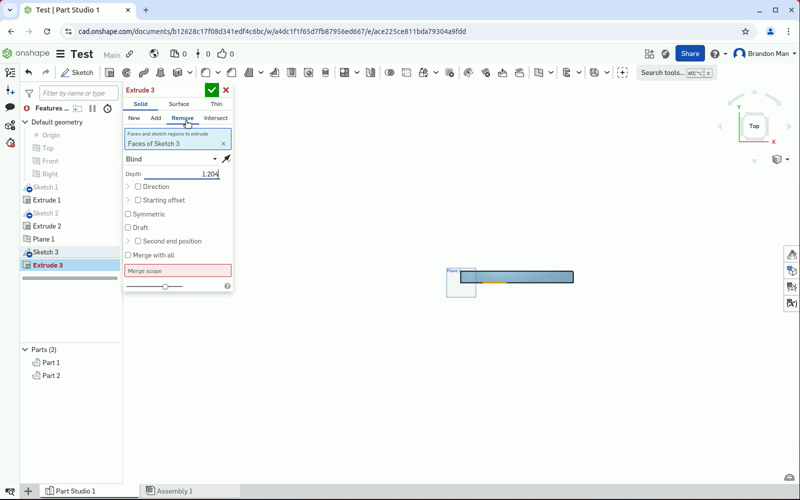
key(tab, 6)
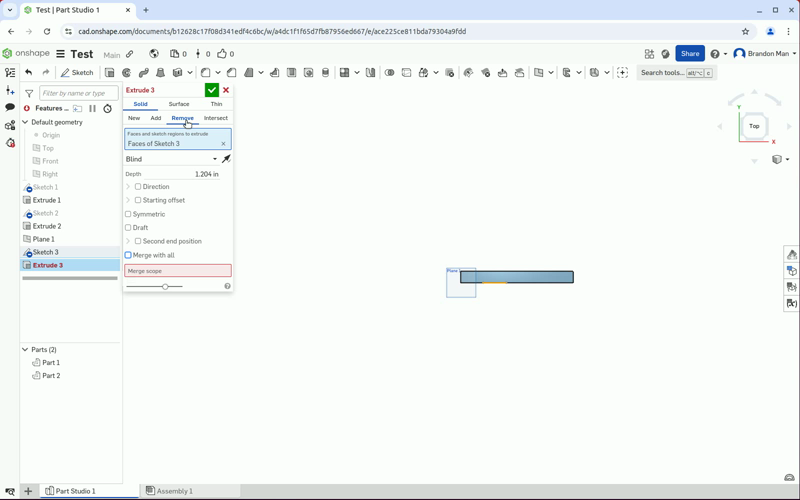
key(space)
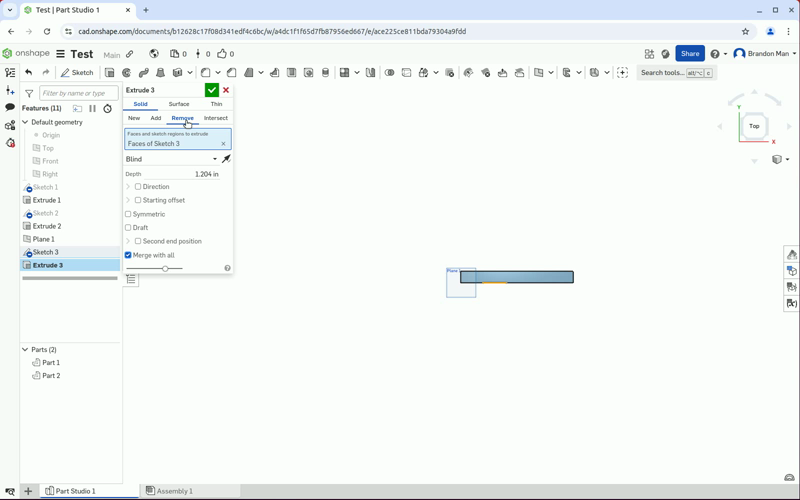
key(enter)
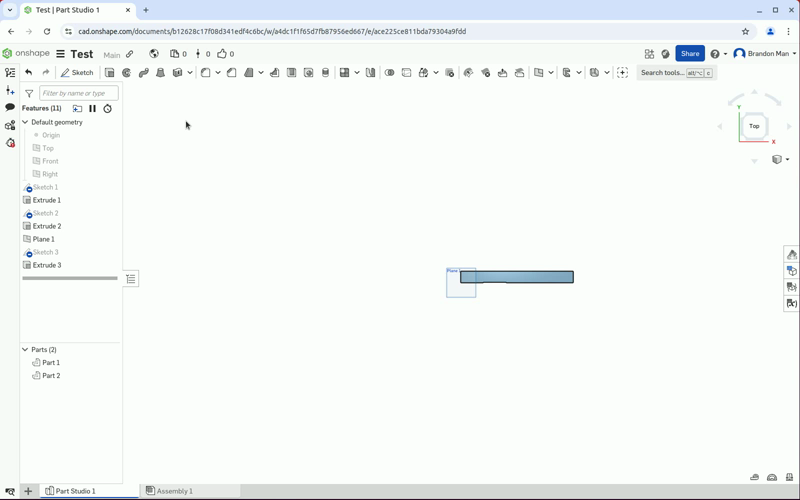
key(shift+h)
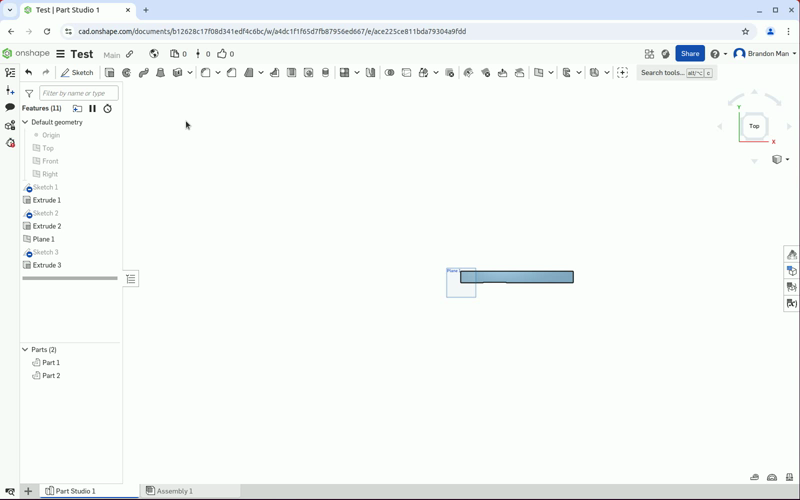
key(shift+h)
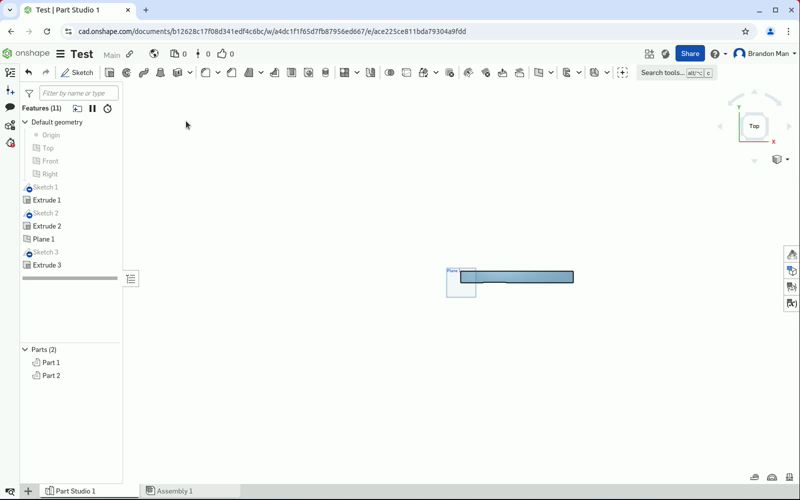
mouse_move(73, 189)
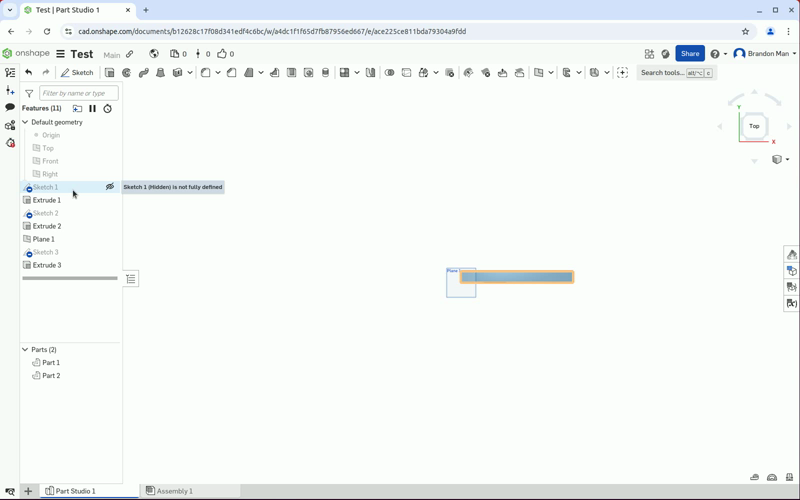
click(73, 189)
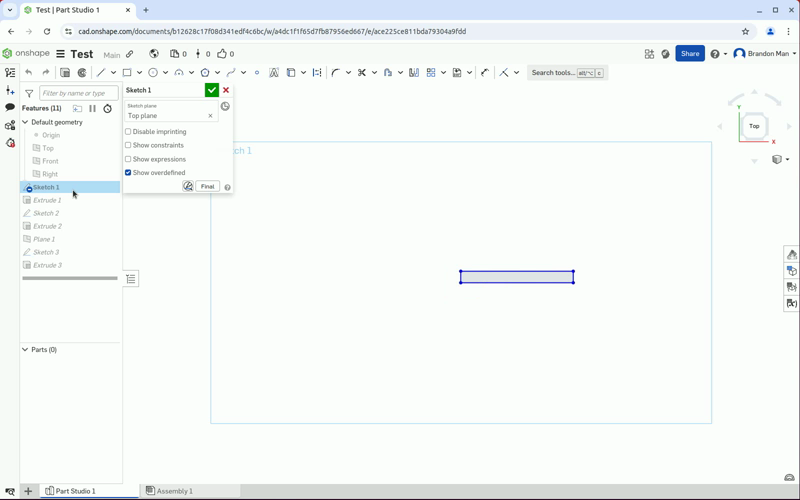
mouse_move(229, 92)
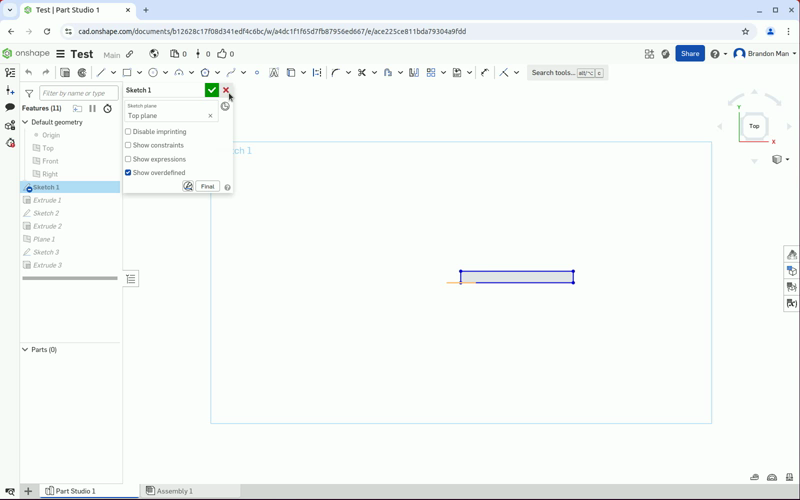
click(229, 92)
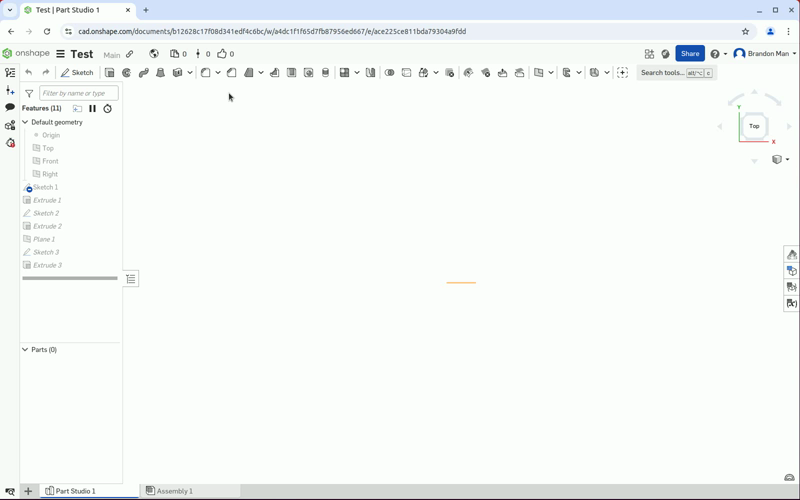
key(shift+s)
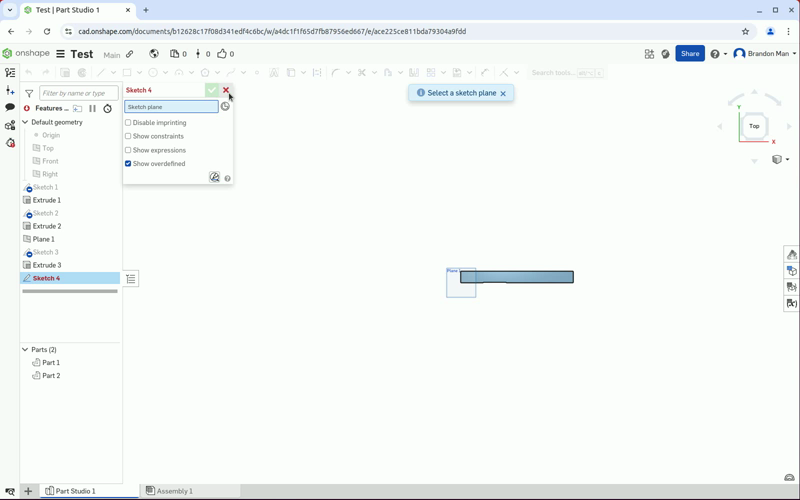
mouse_move(73, 241)
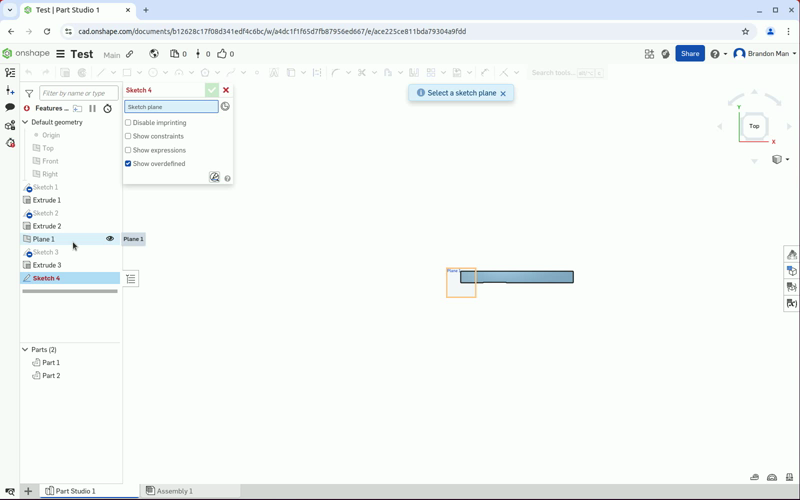
click(73, 241)
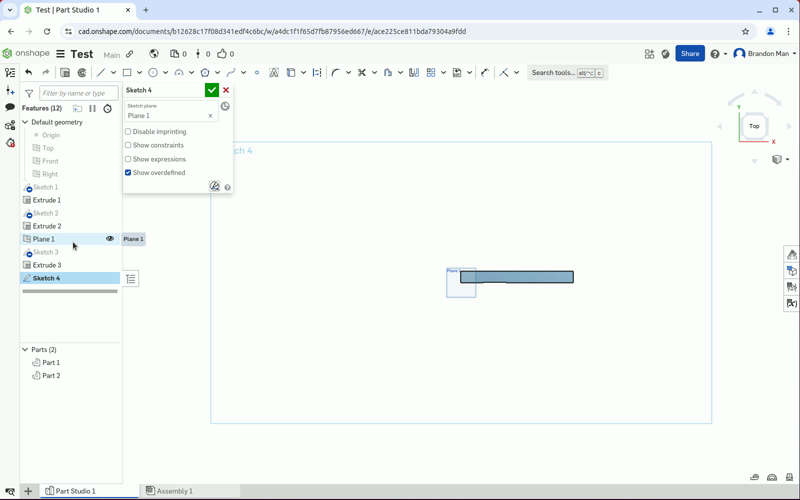
mouse_move(73, 352)
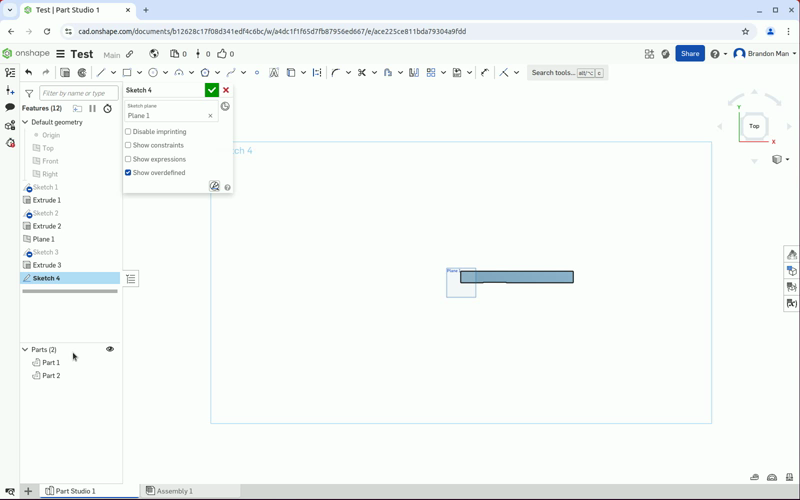
key(y)
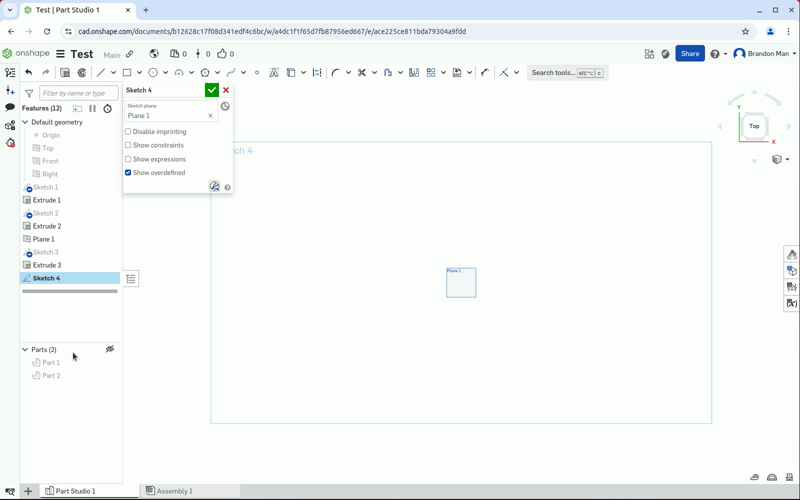
key(l)
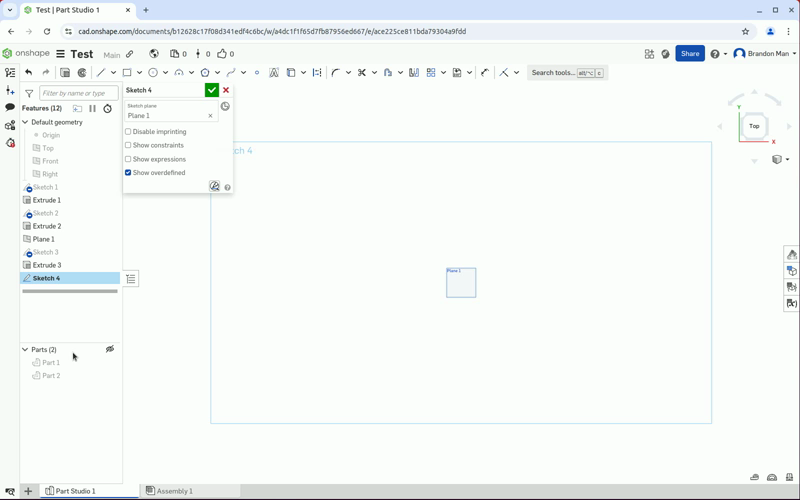
key_down(shift)
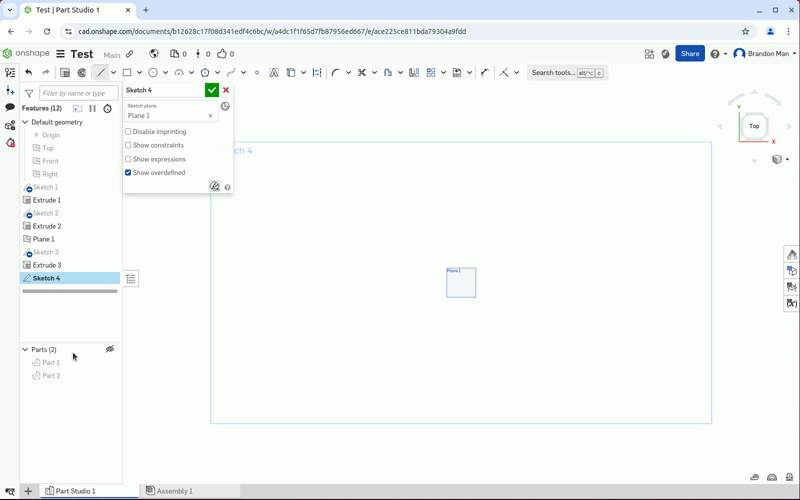
mouse_move(528, 282)
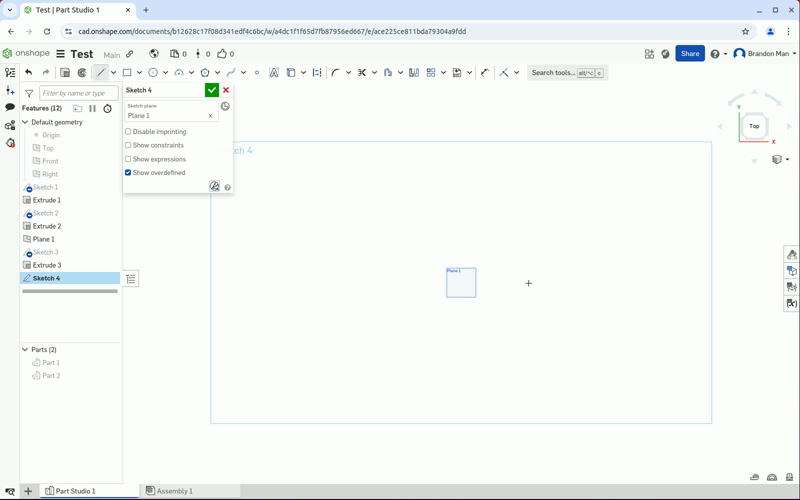
click(528, 282)
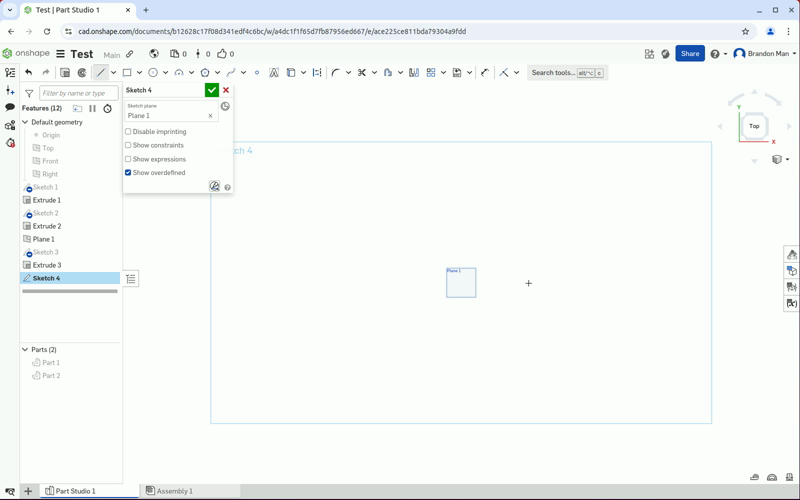
key_up(shift)
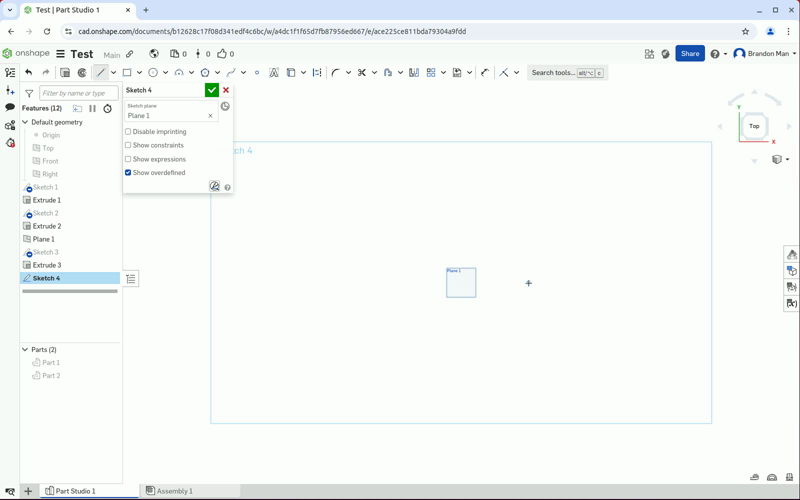
key_down(shift)
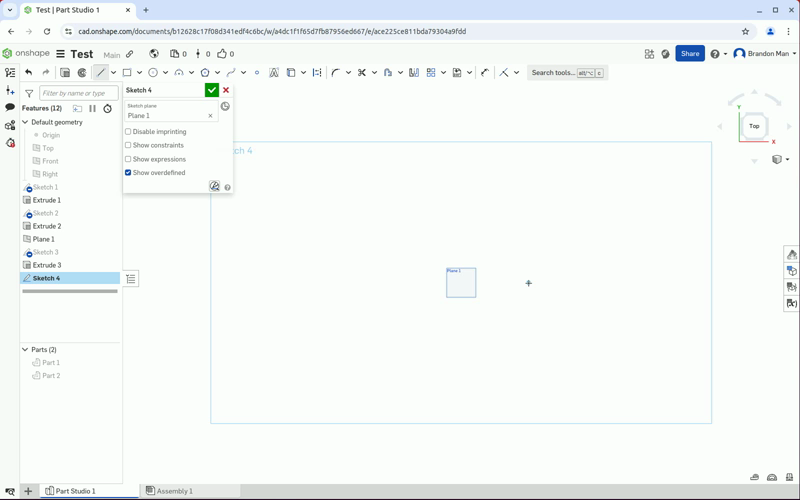
mouse_move(558, 282)
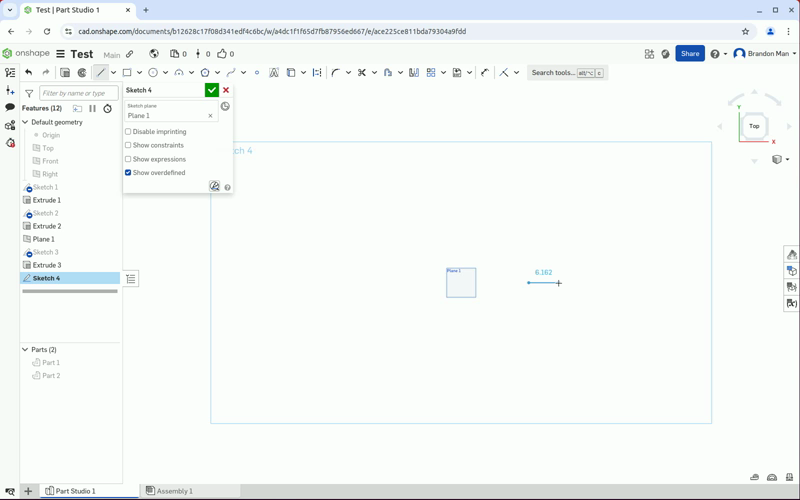
mouse_move(552, 282)
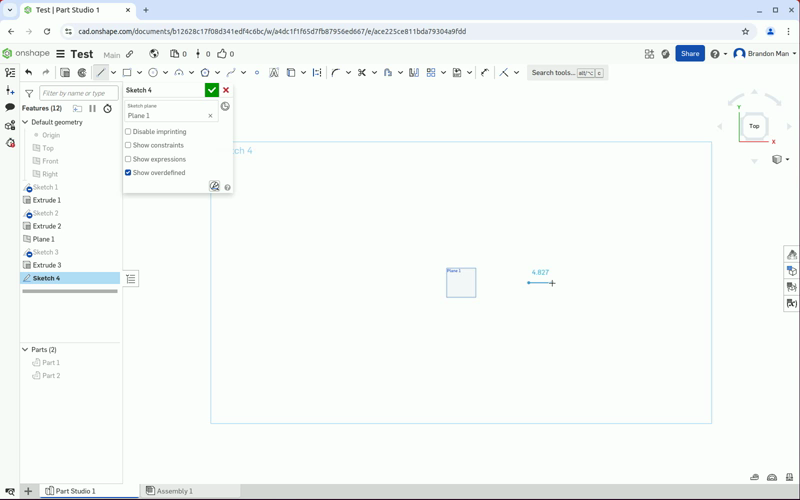
click(552, 282)
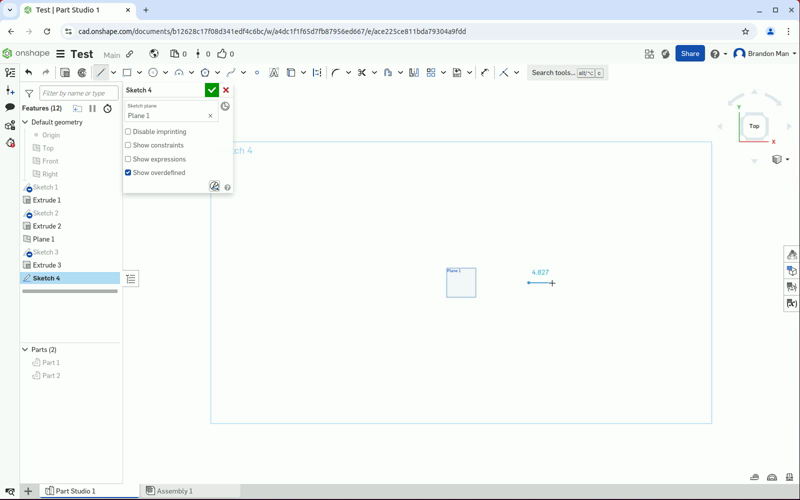
key_up(shift)
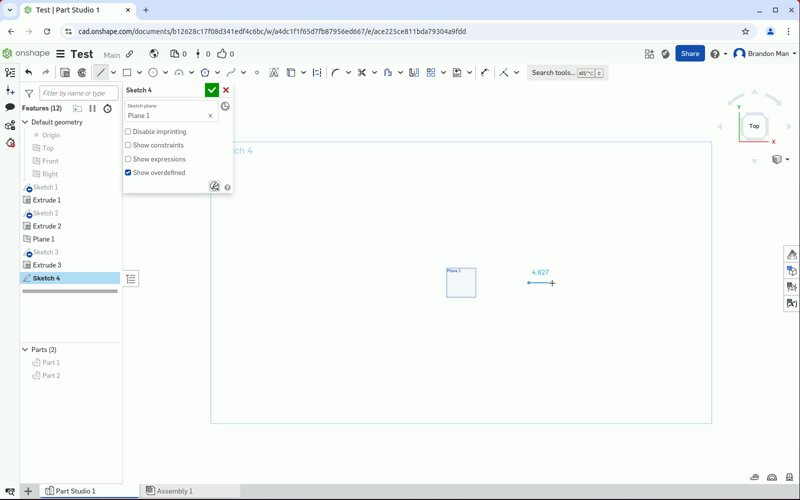
key_down(shift)
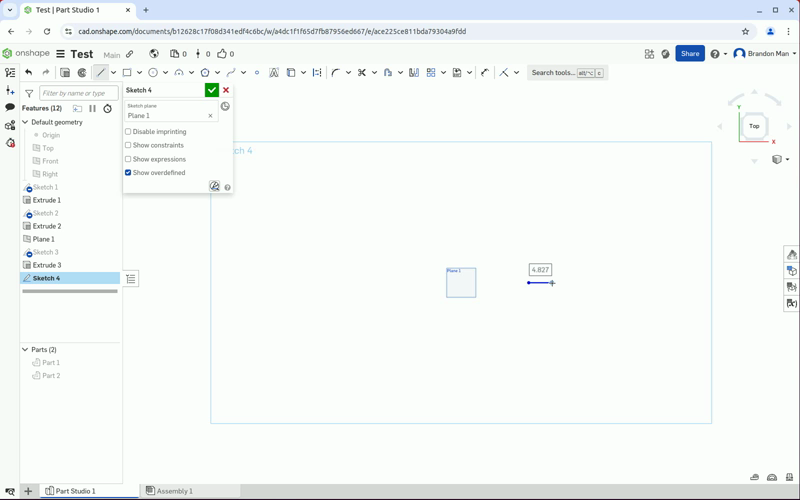
mouse_move(582, 282)
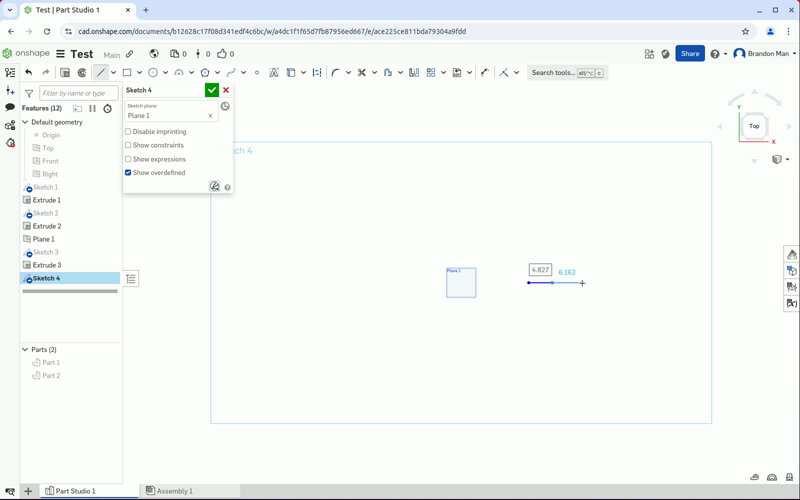
mouse_move(552, 282)
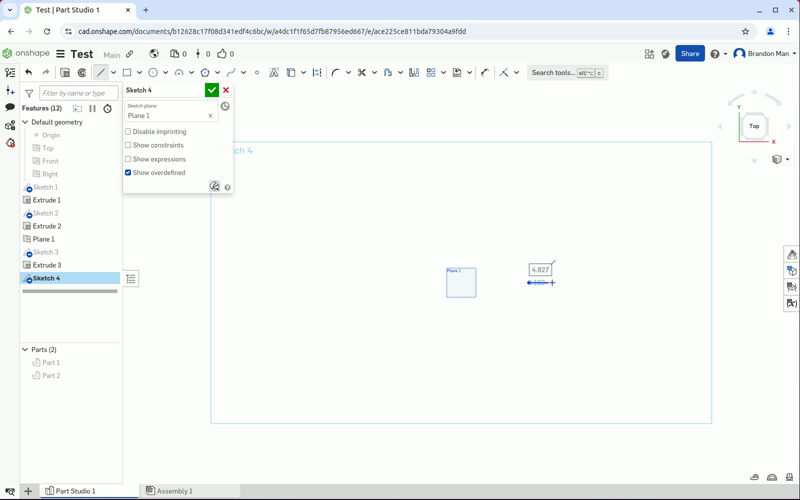
scroll(6)
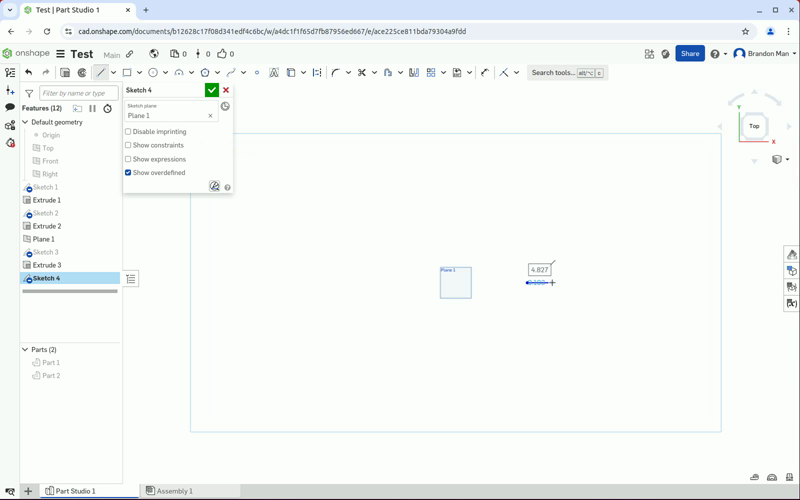
scroll(6)
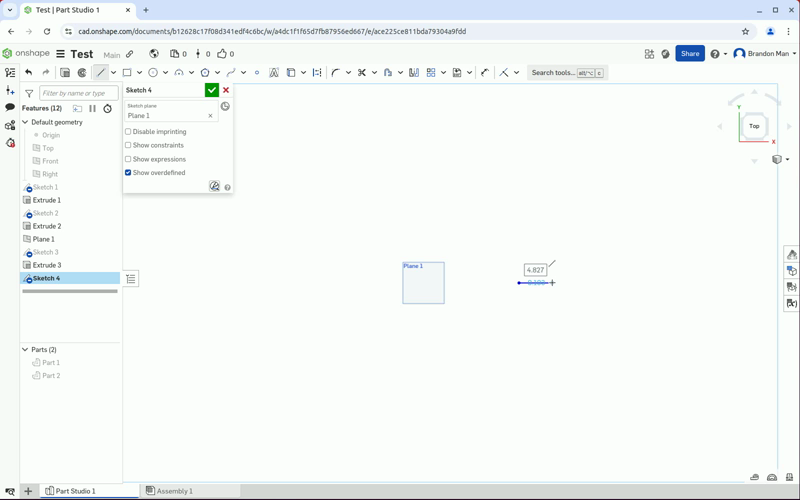
scroll(6)
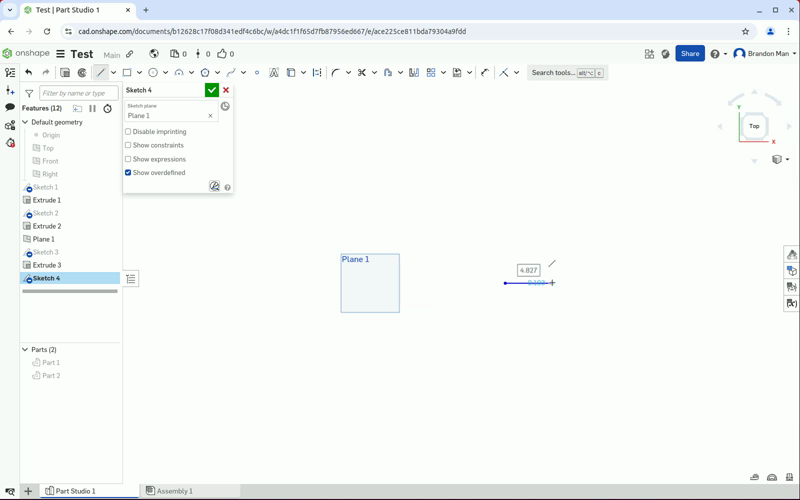
scroll(6)
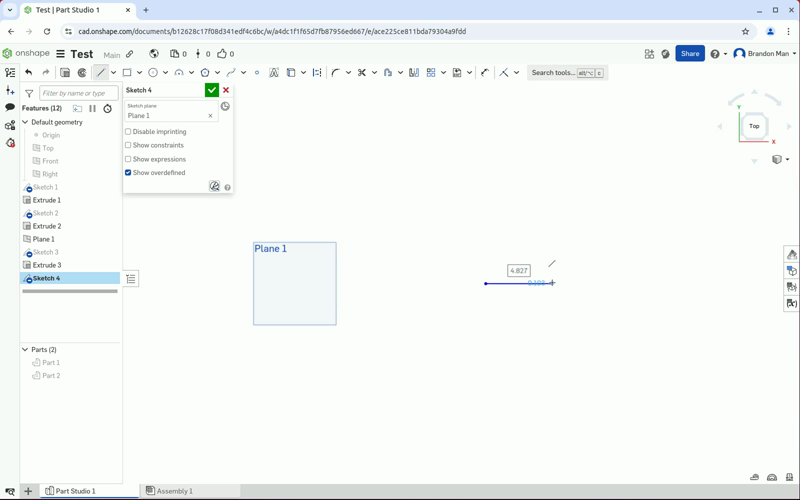
scroll(6)
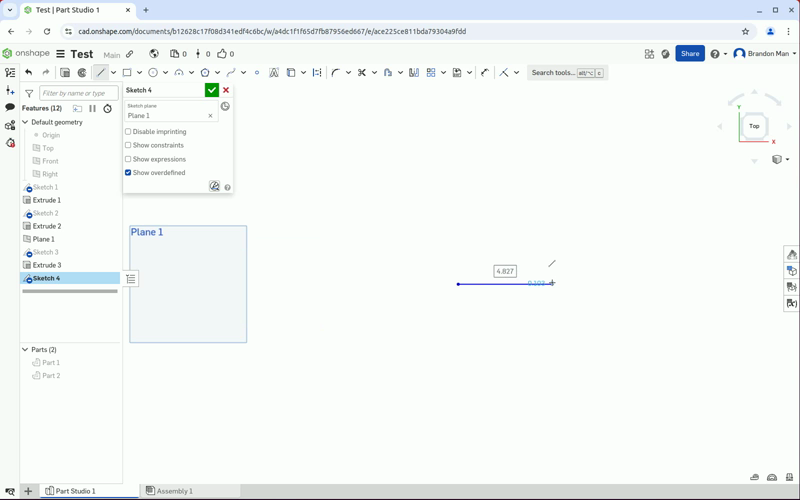
scroll(6)
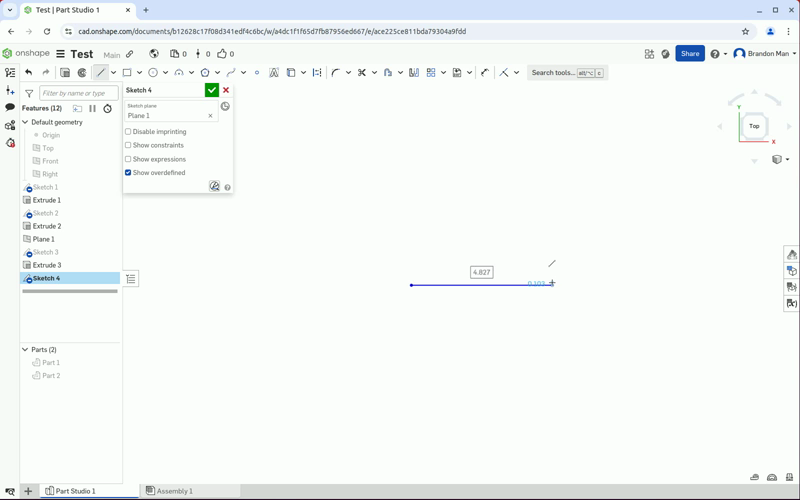
scroll(6)
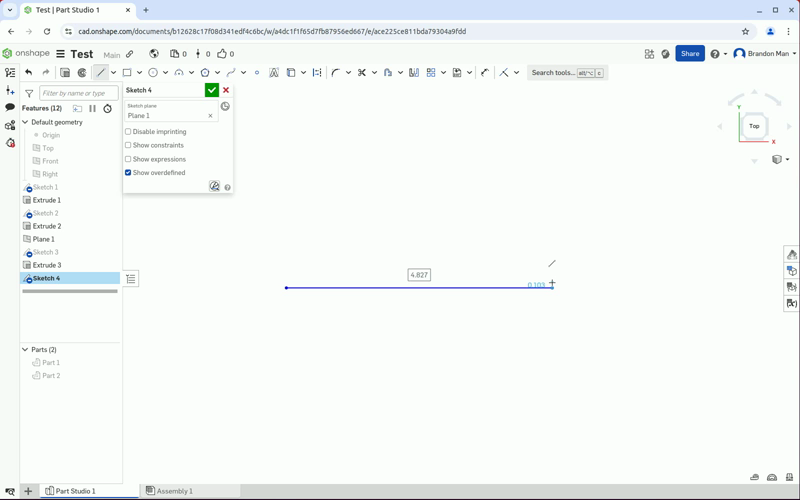
click(552, 282)
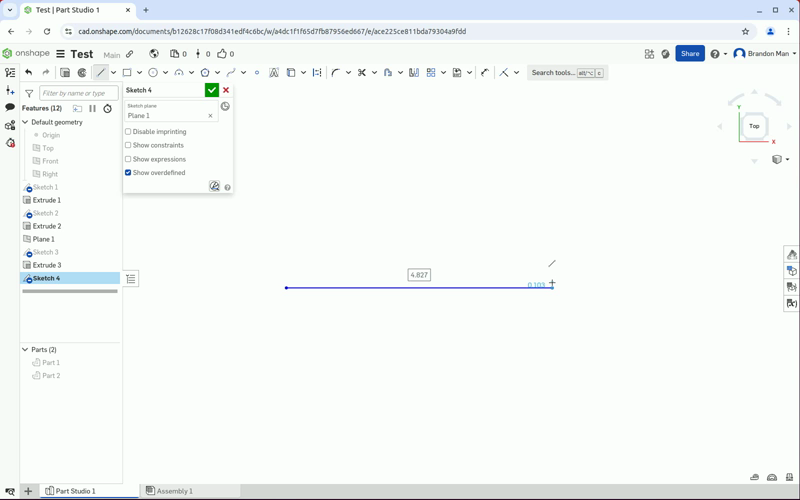
scroll(-6)
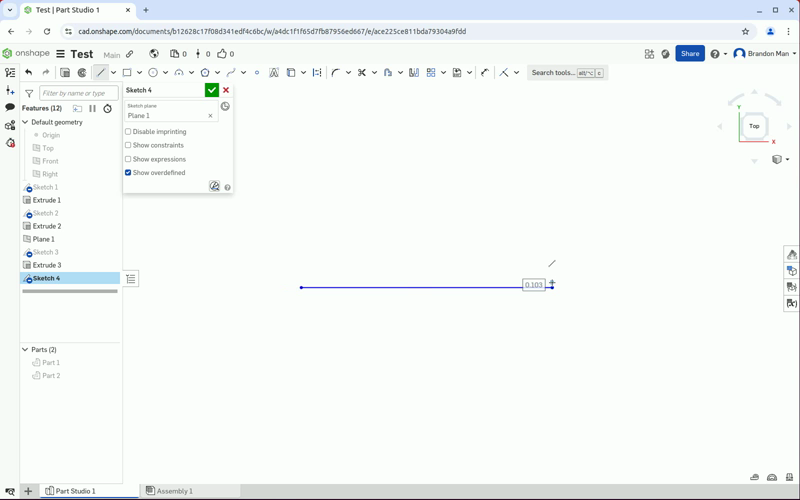
scroll(-6)
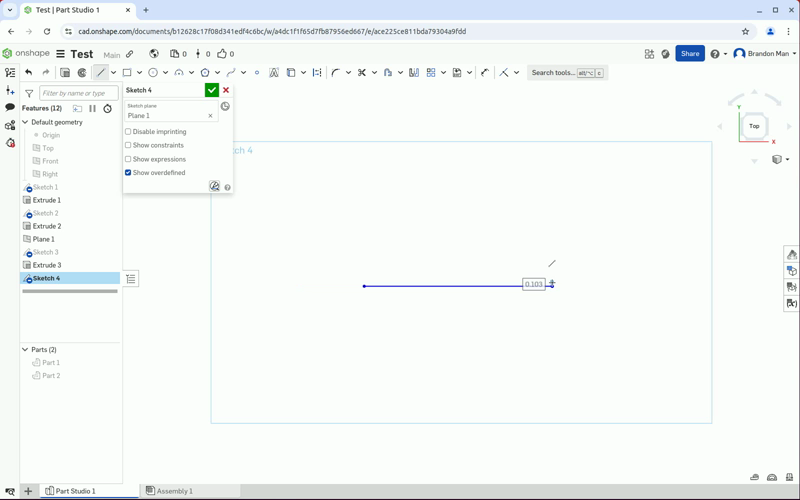
scroll(-6)
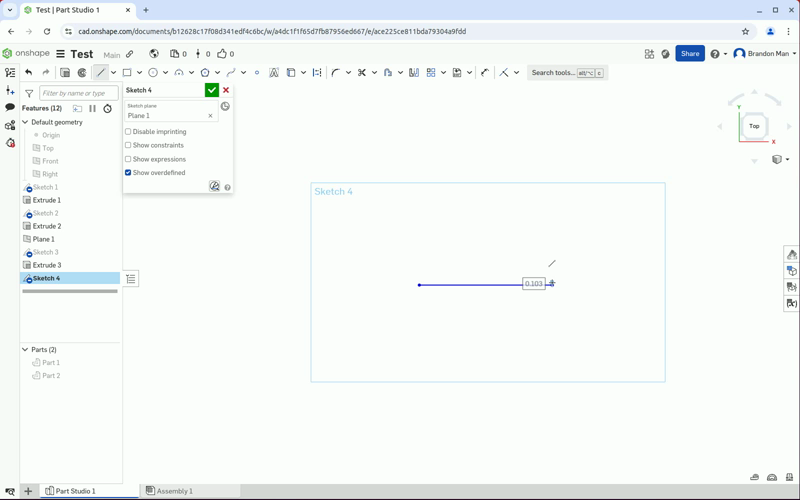
scroll(-6)
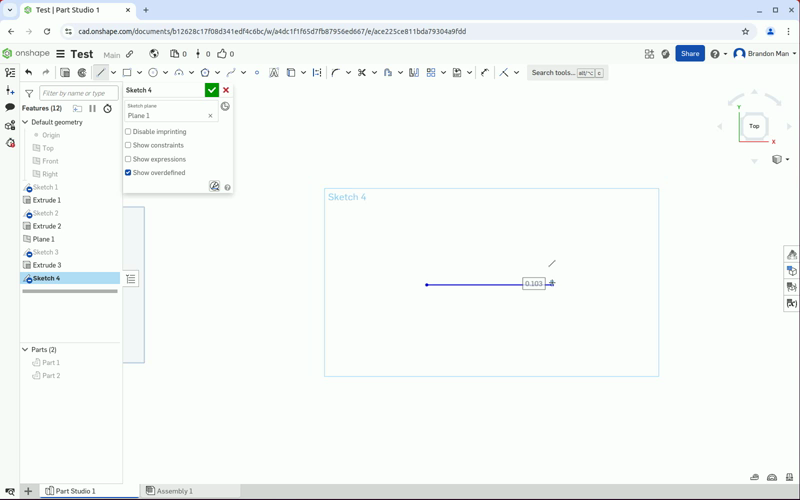
scroll(-6)
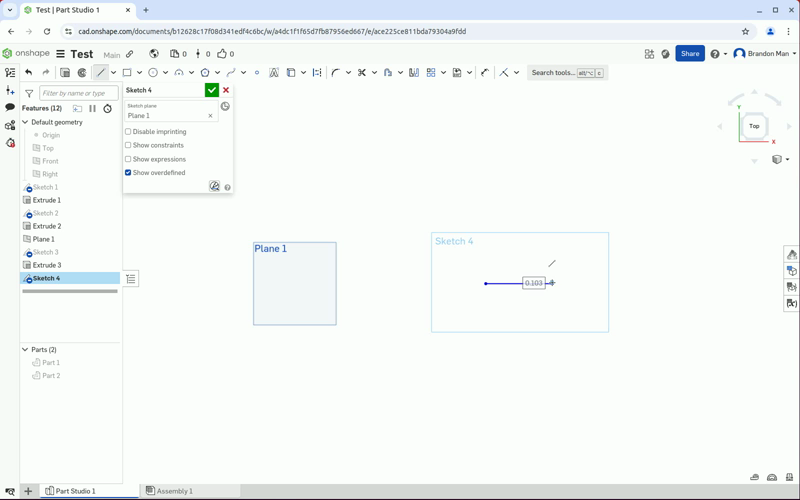
scroll(-6)
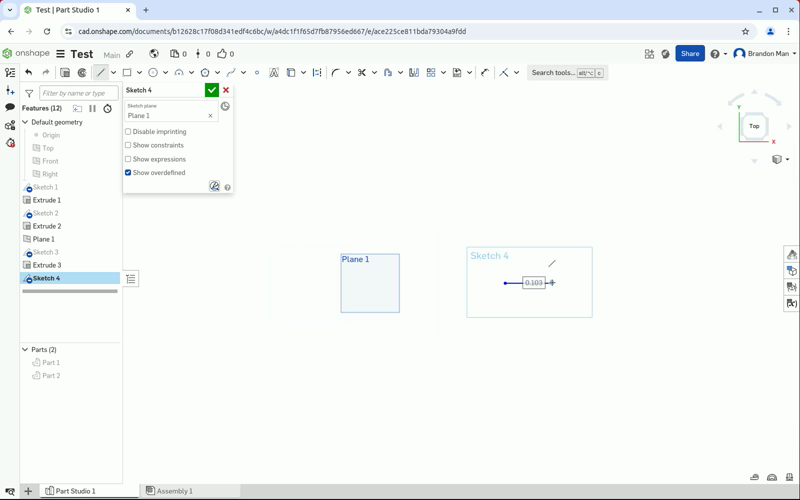
scroll(-6)
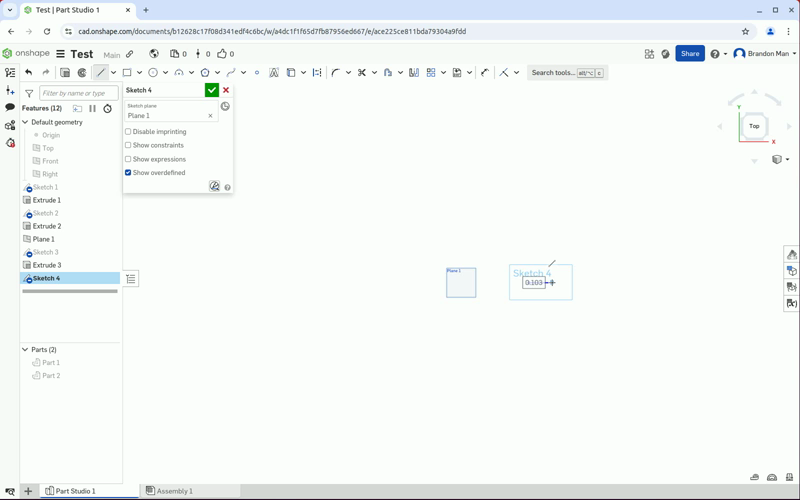
key_up(shift)
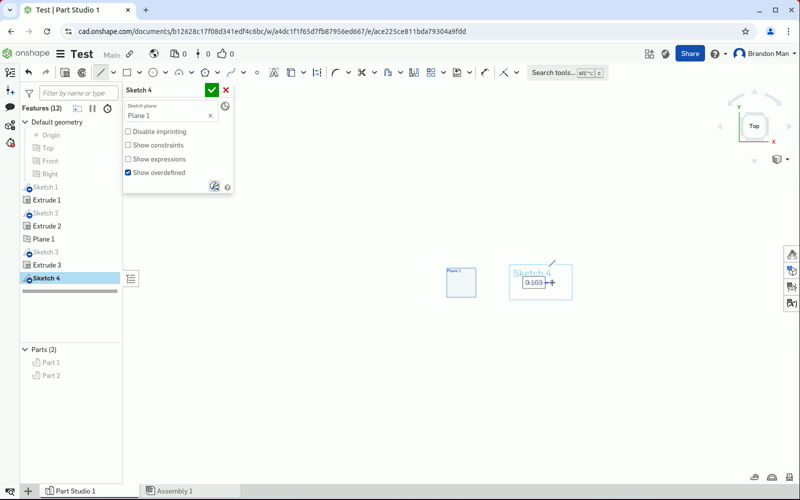
key_down(shift)
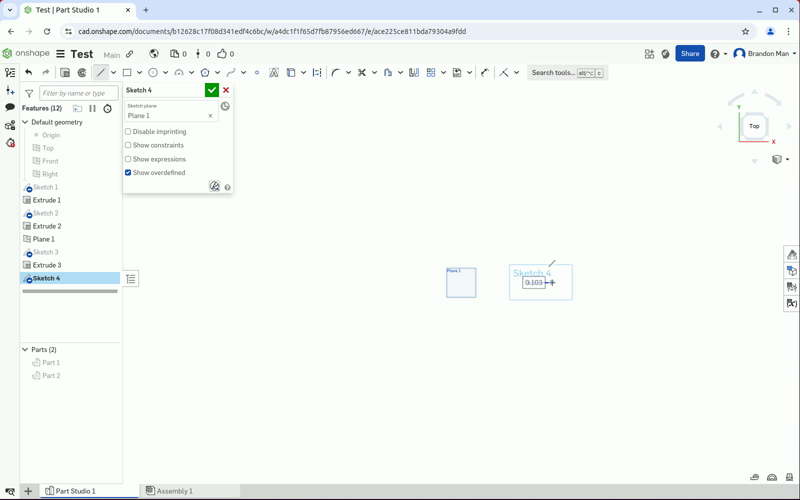
mouse_move(582, 282)
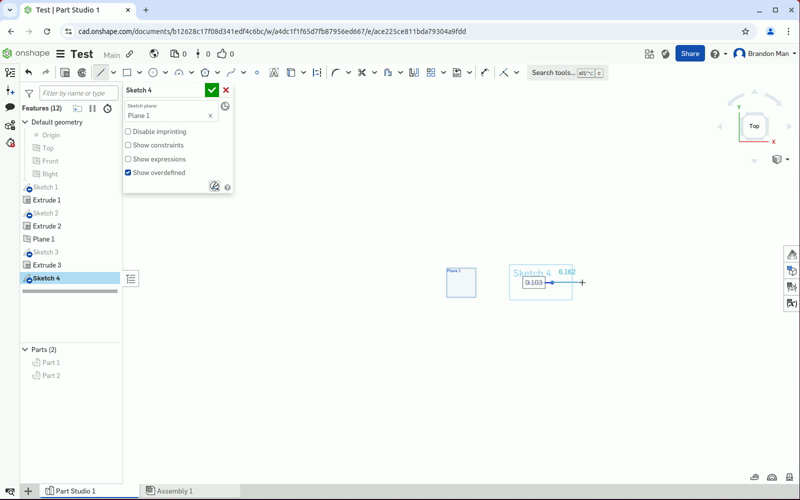
mouse_move(528, 282)
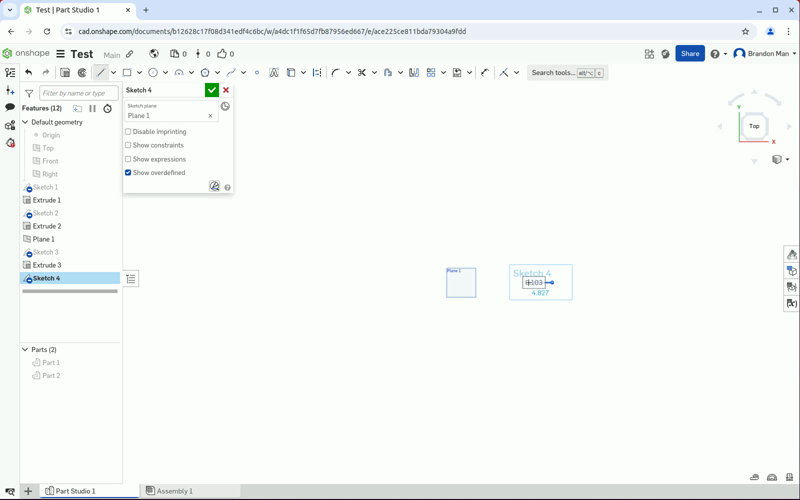
scroll(6)
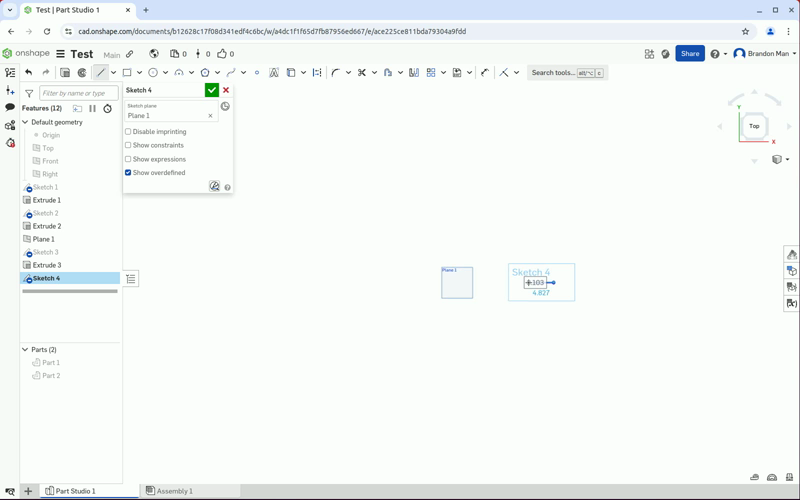
scroll(6)
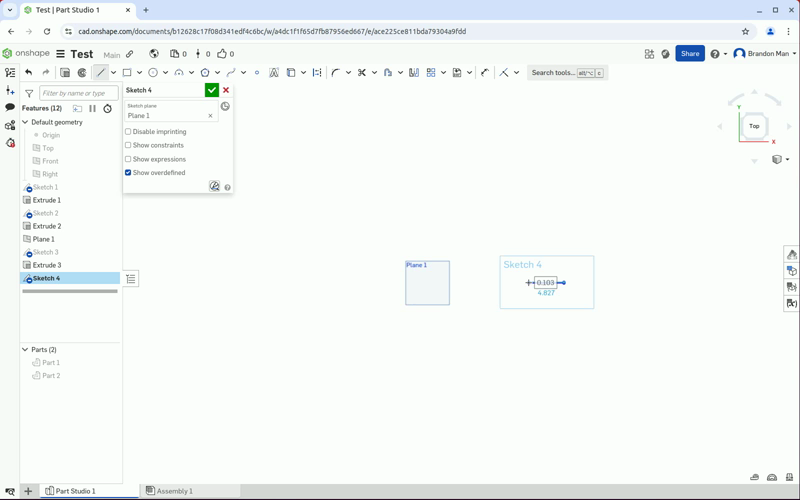
scroll(6)
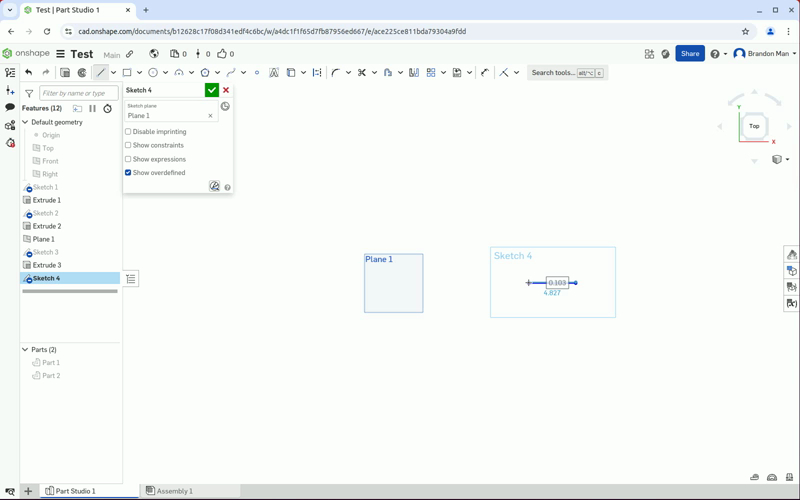
scroll(6)
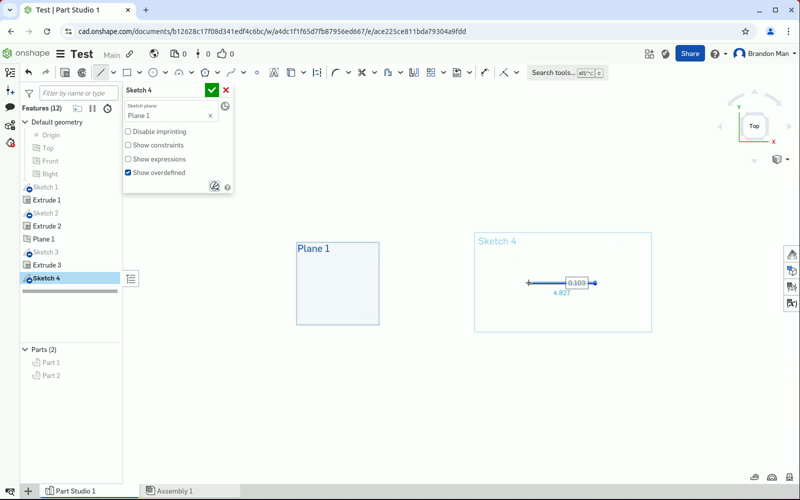
scroll(6)
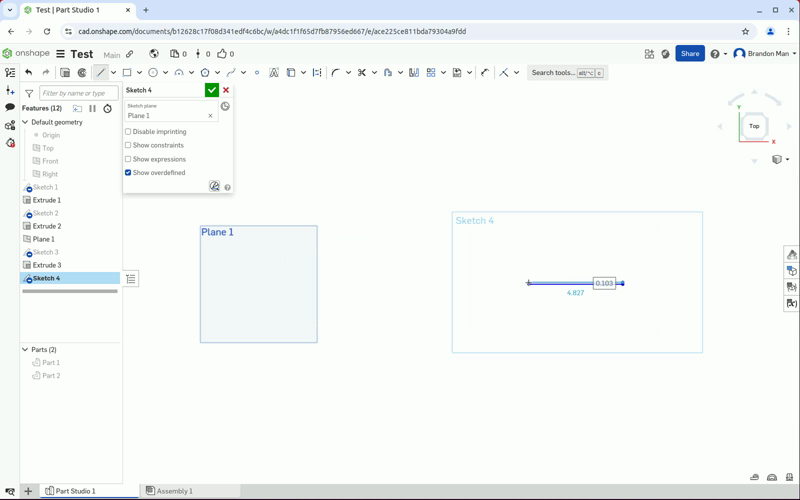
scroll(6)
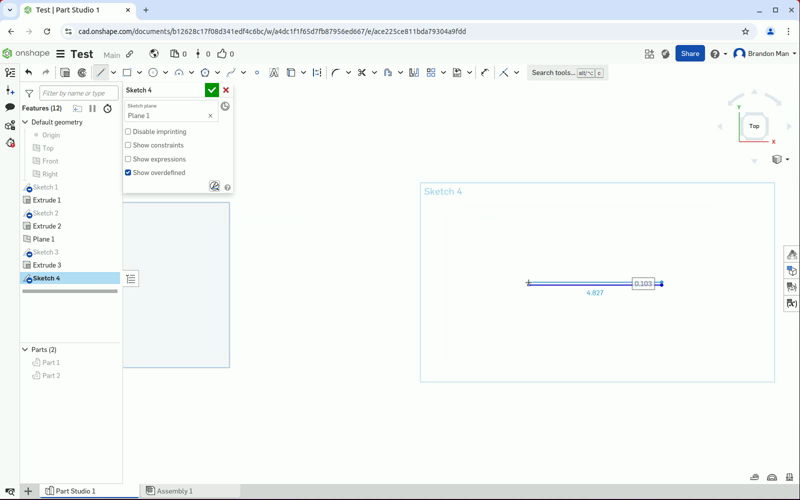
scroll(6)
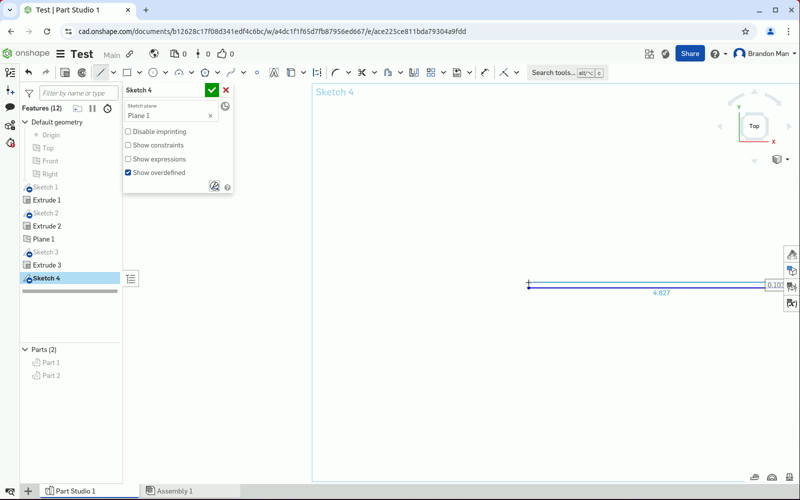
click(528, 282)
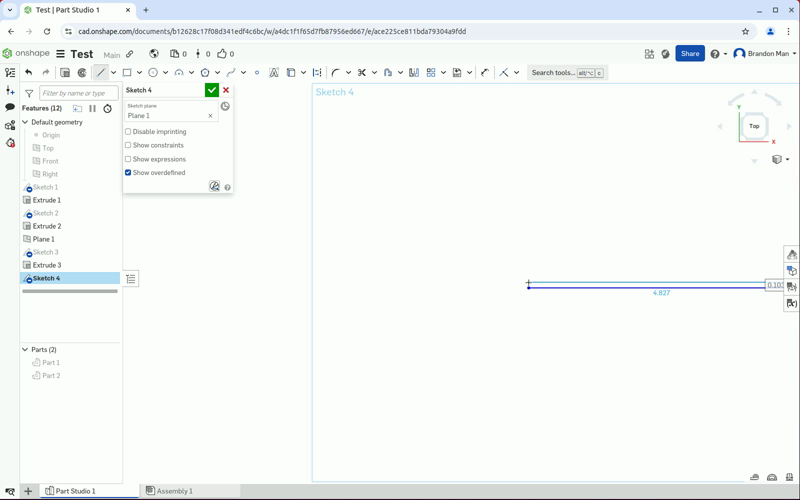
scroll(-6)
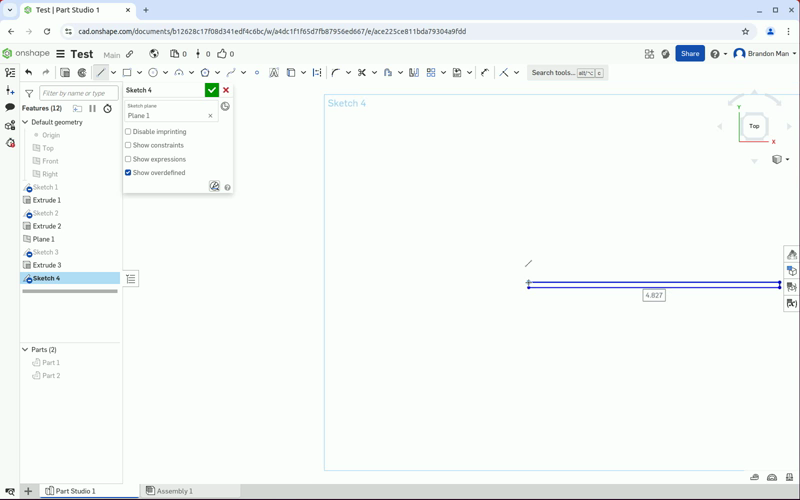
scroll(-6)
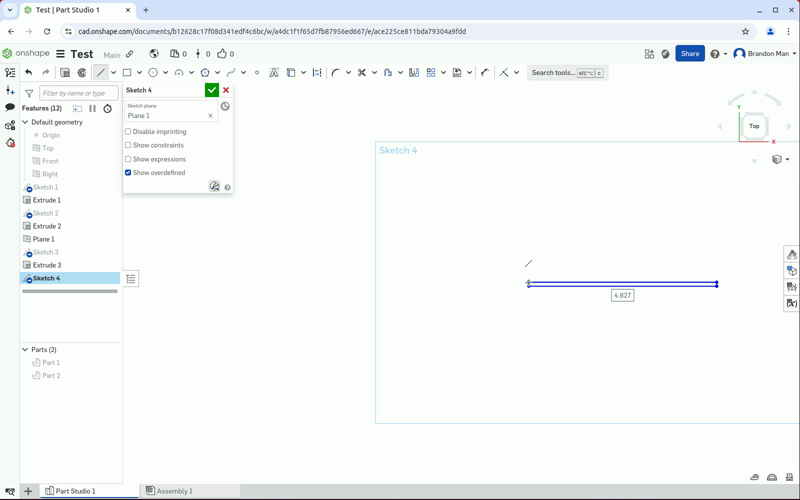
scroll(-6)
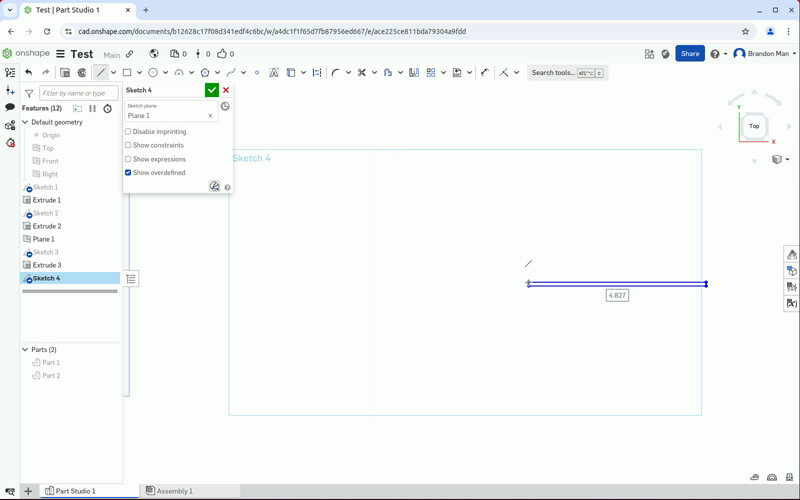
scroll(-6)
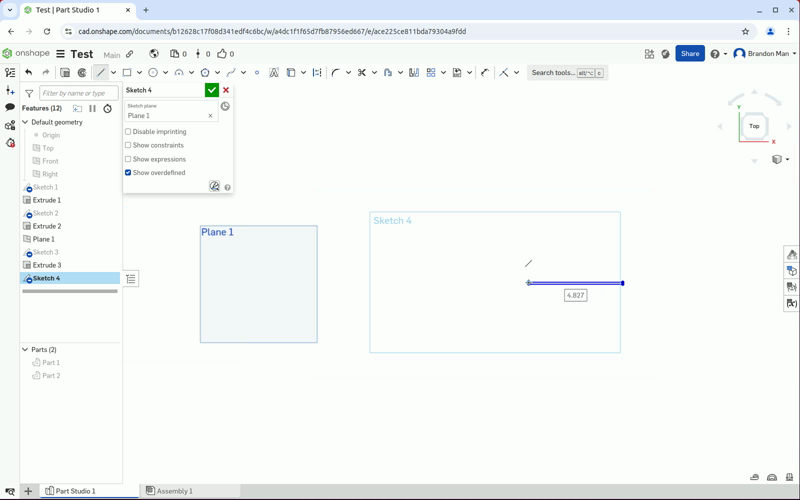
scroll(-6)
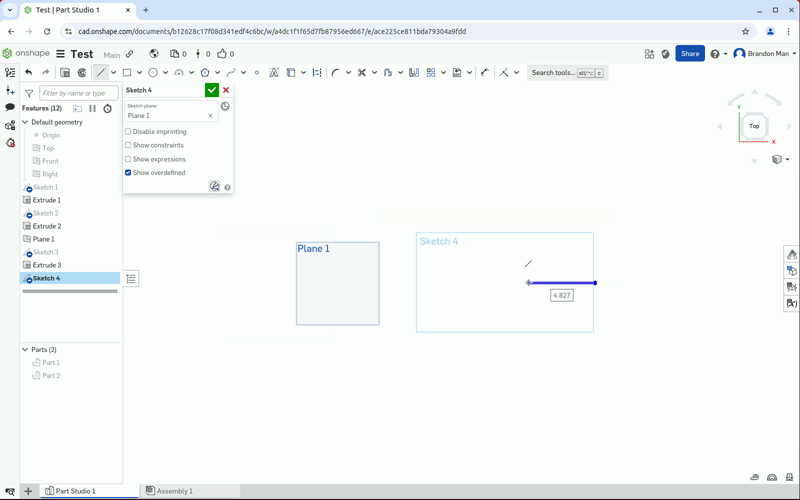
scroll(-6)
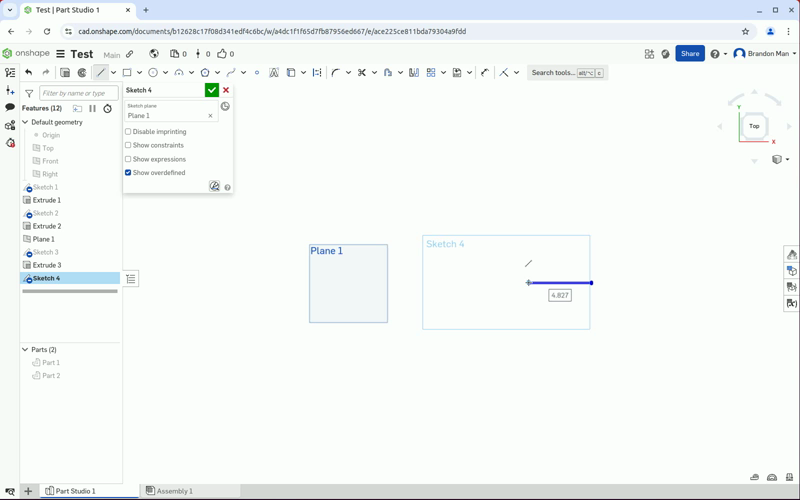
scroll(-6)
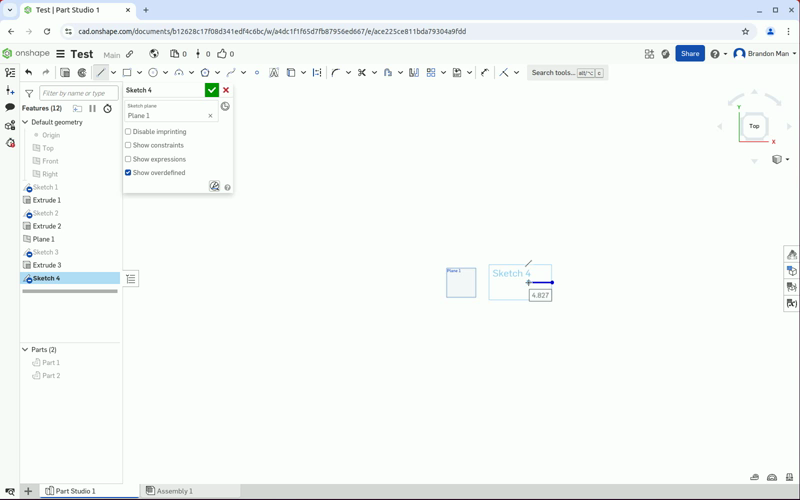
key_up(shift)
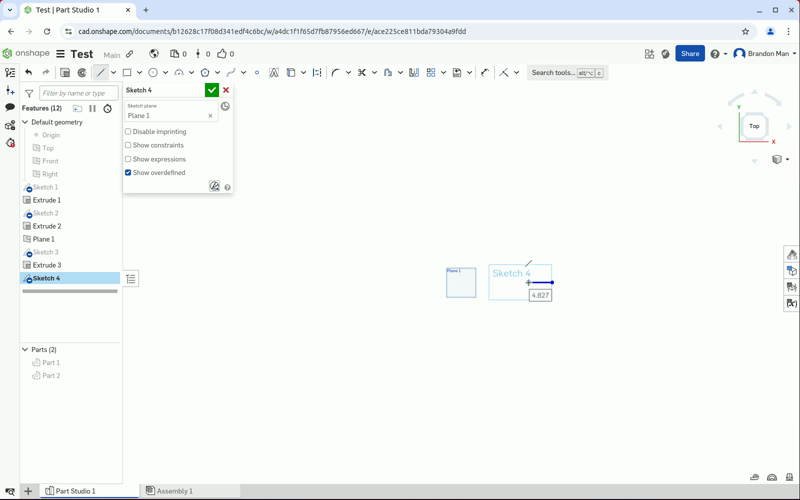
mouse_move(558, 282)
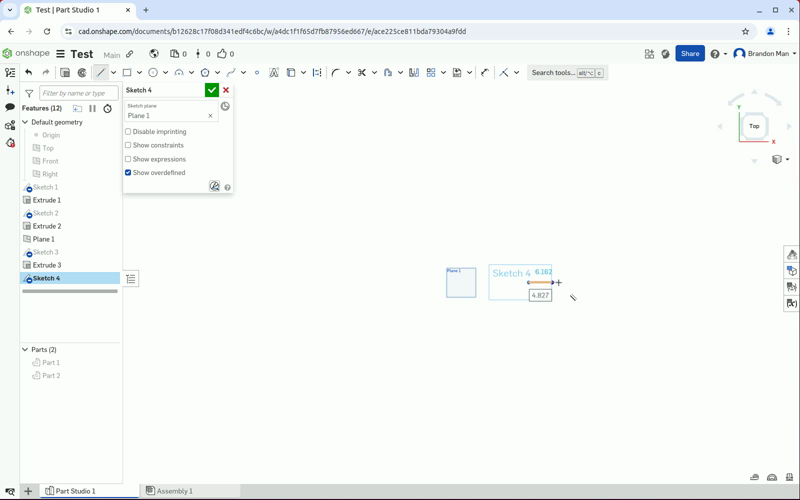
key_down(shift)
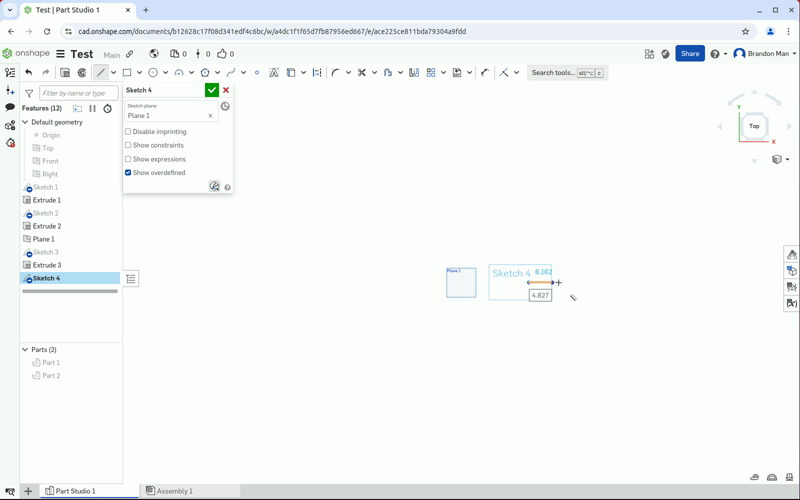
mouse_move(528, 282)
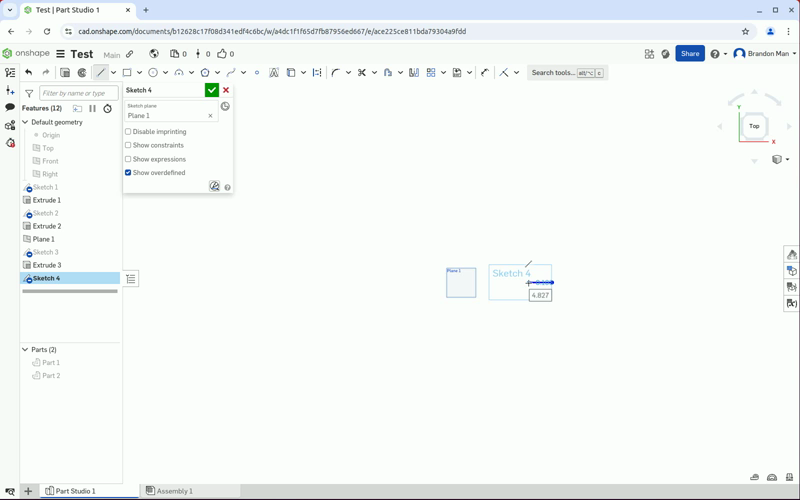
scroll(6)
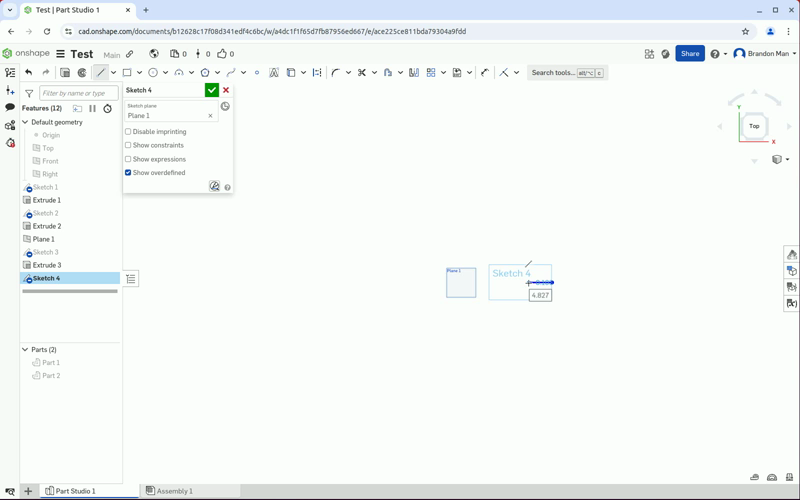
scroll(6)
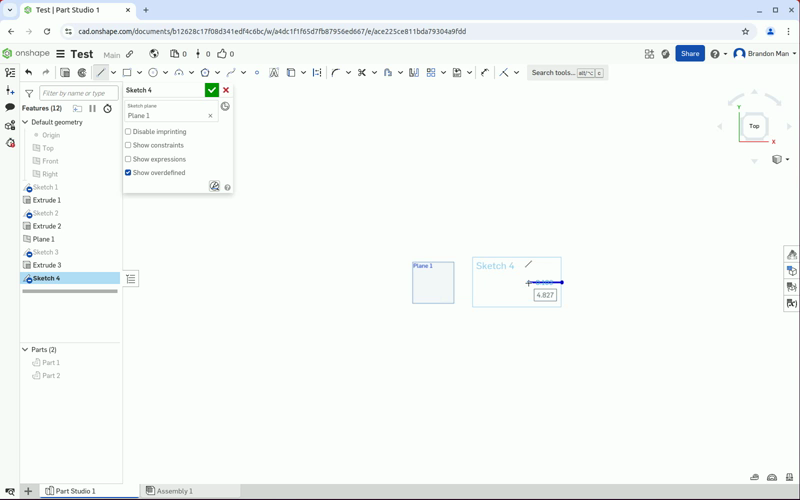
scroll(6)
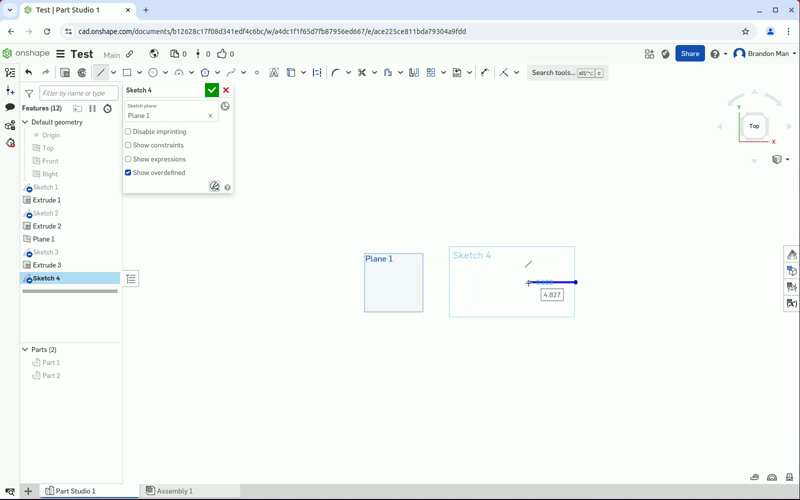
scroll(6)
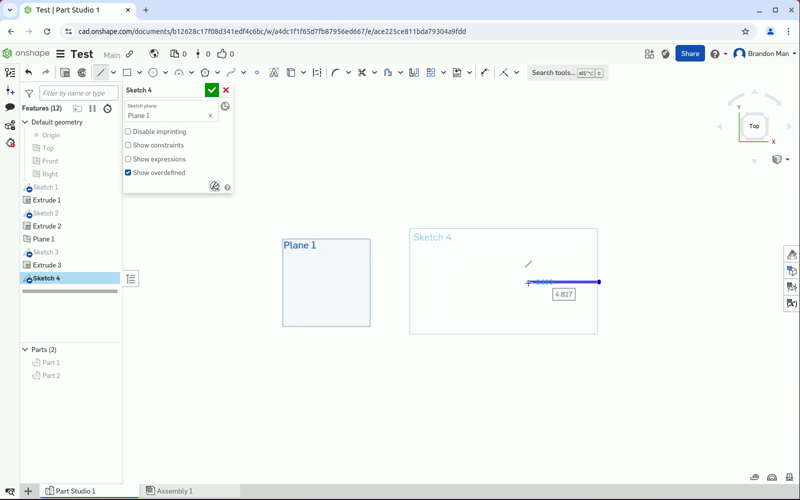
scroll(6)
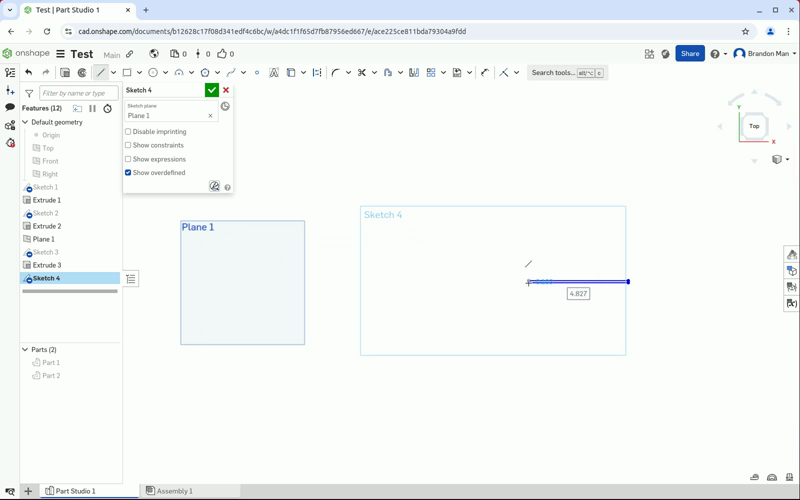
scroll(6)
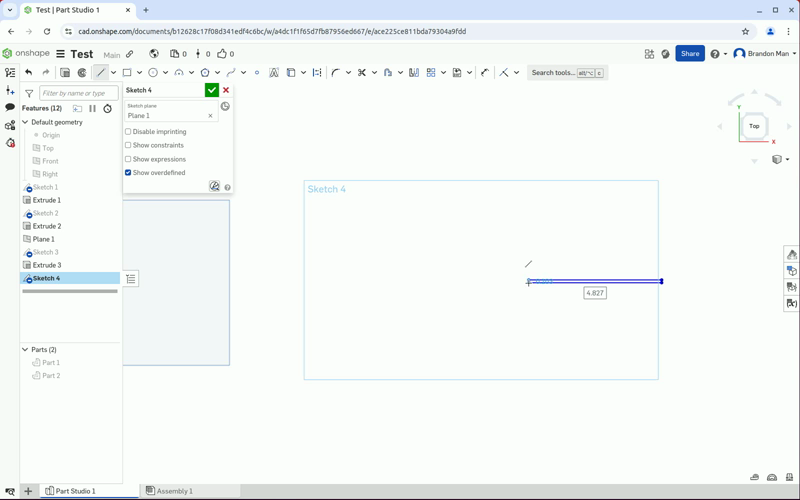
scroll(6)
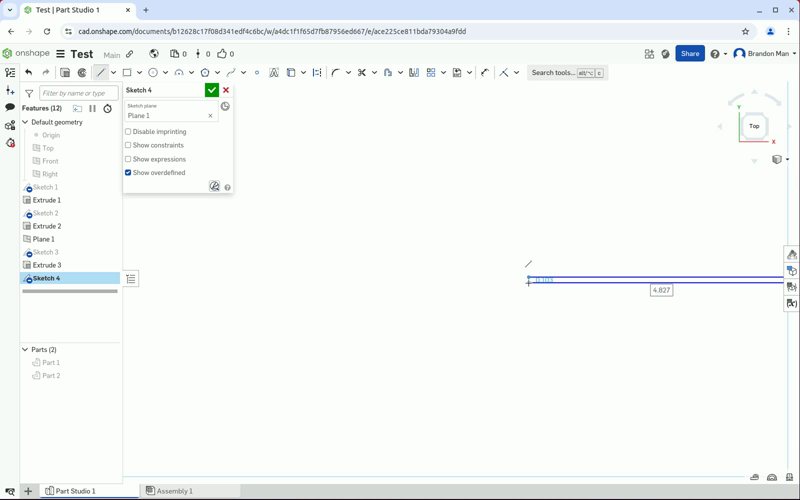
key_up(shift)
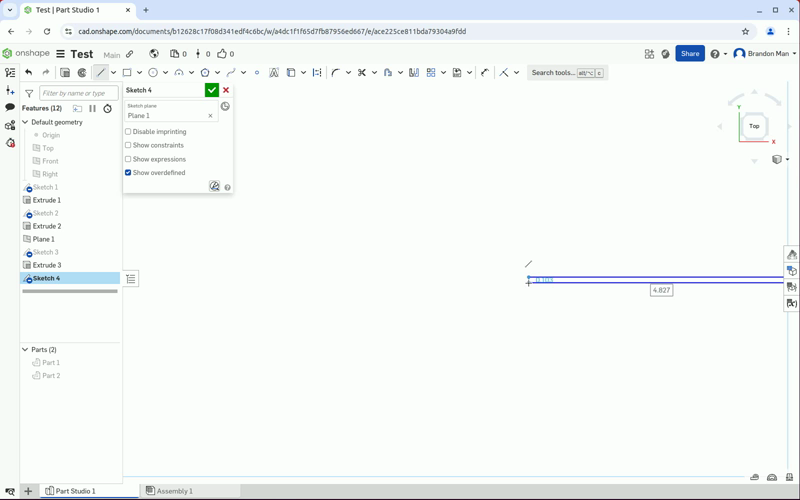
click(528, 282)
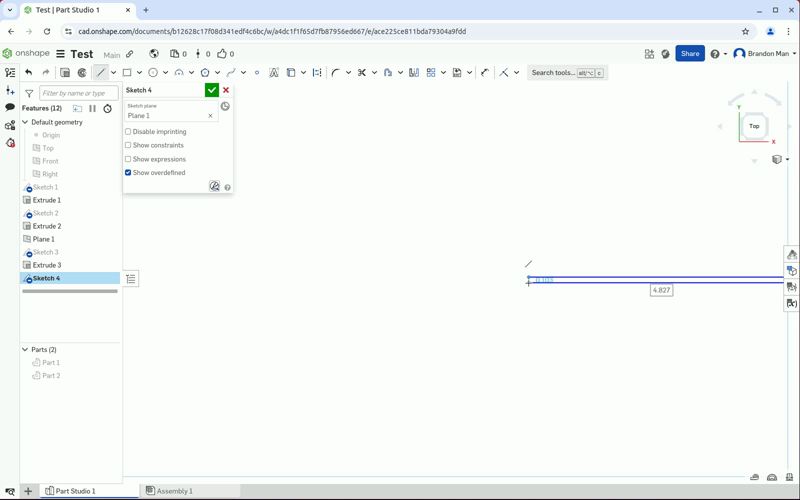
scroll(-6)
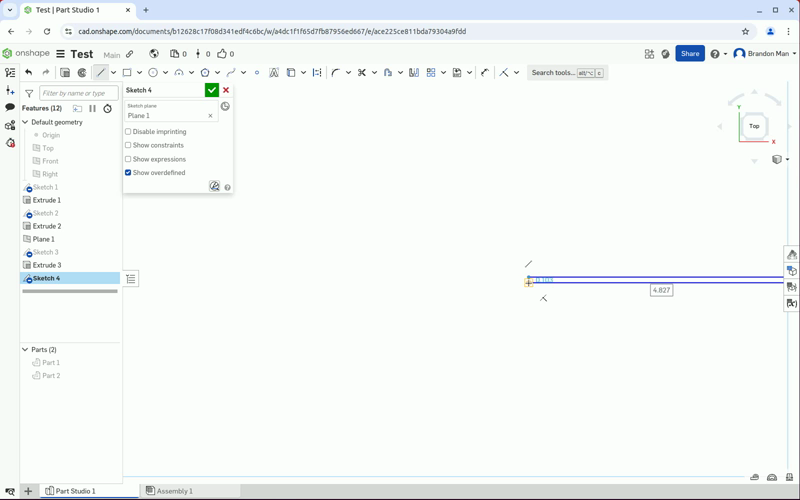
scroll(-6)
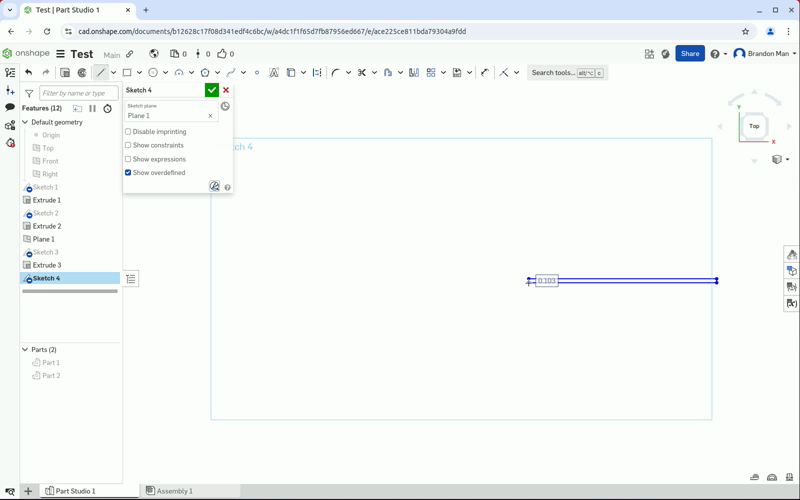
scroll(-6)
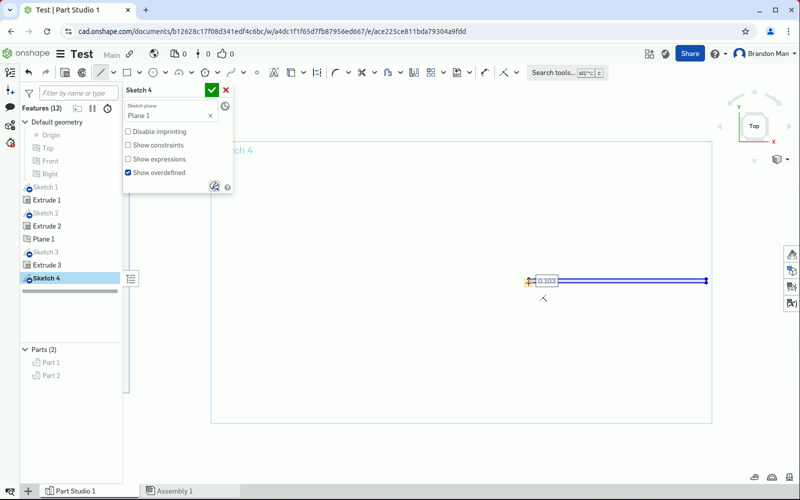
scroll(-6)
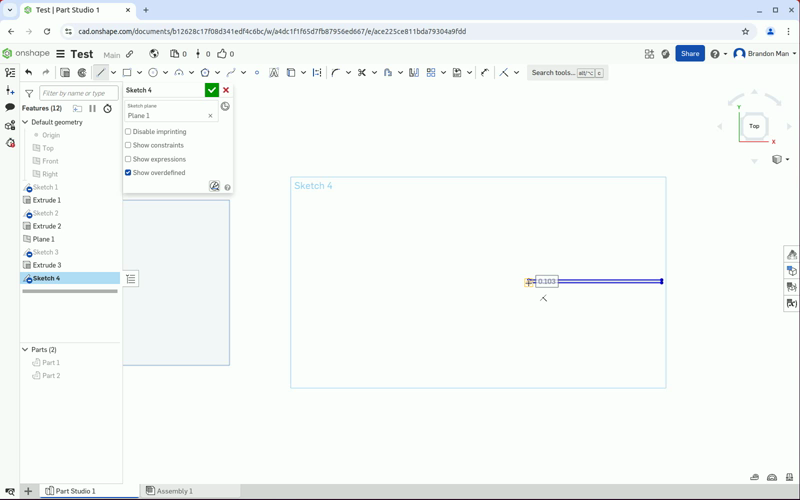
scroll(-6)
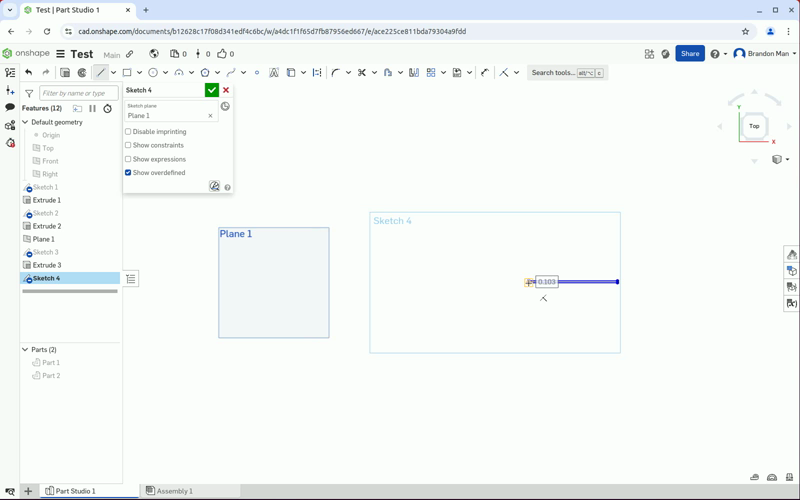
scroll(-6)
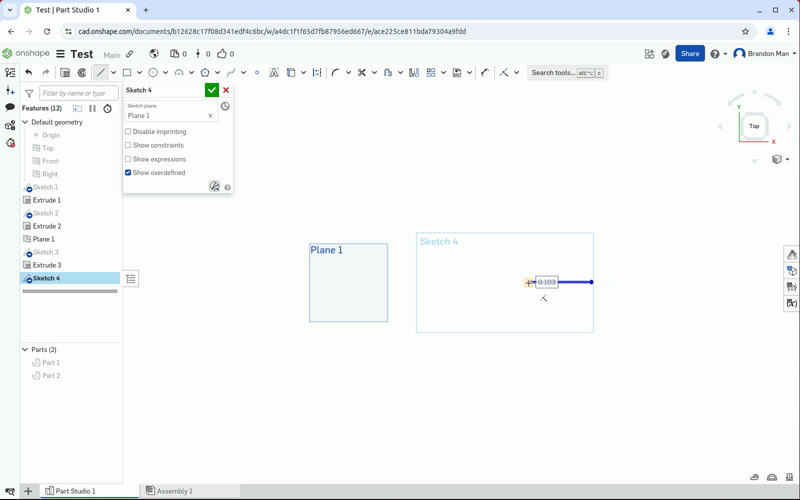
scroll(-6)
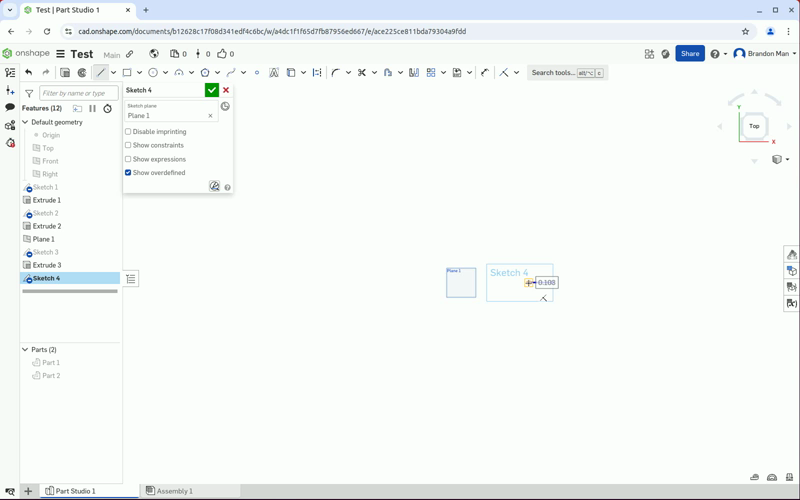
key(esc)
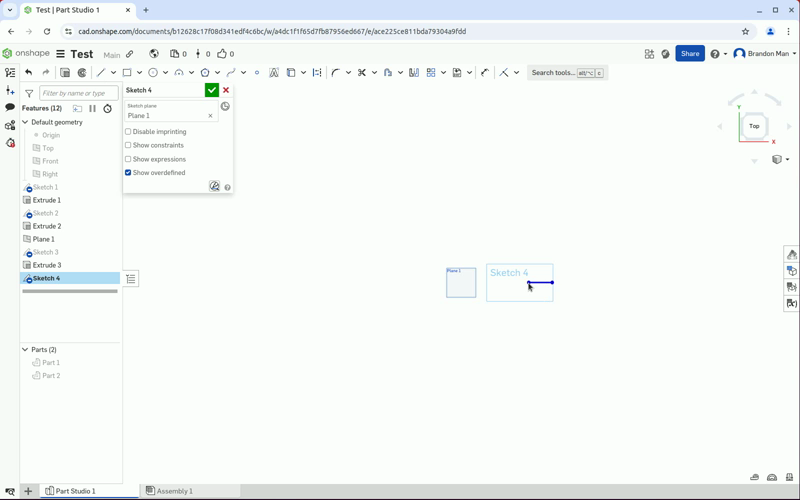
mouse_move(549, 282)
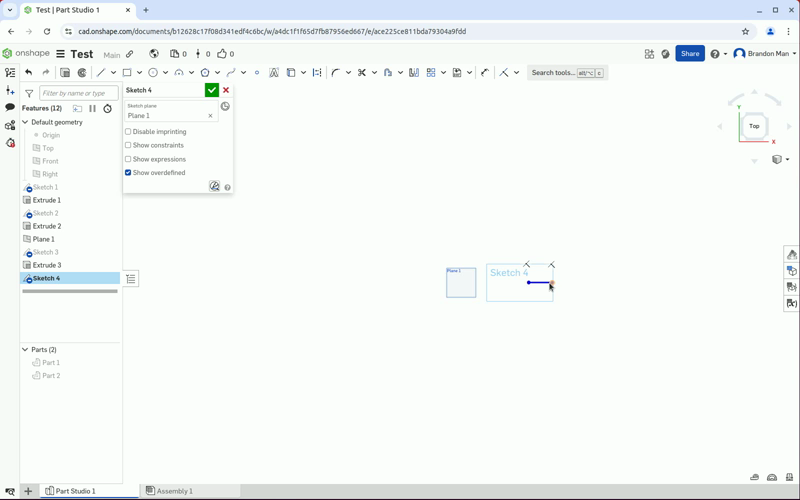
scroll(6)
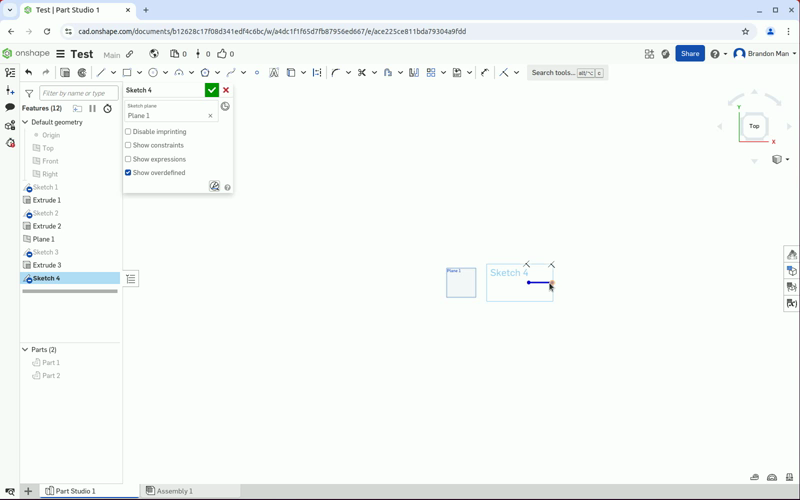
scroll(6)
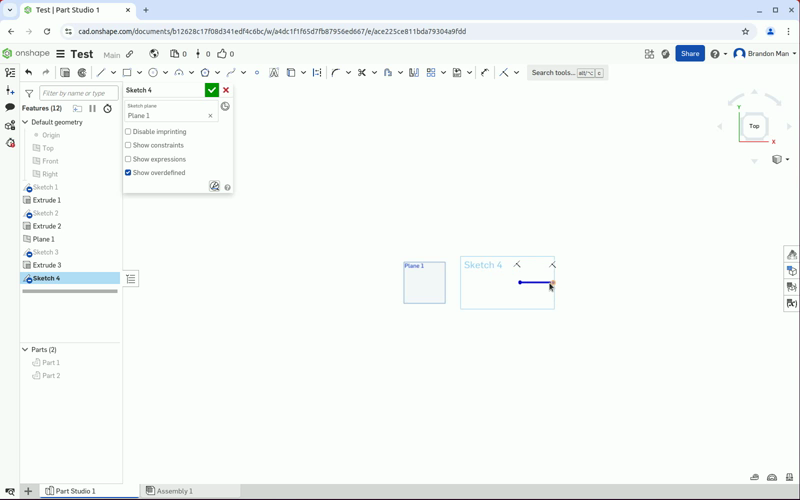
scroll(6)
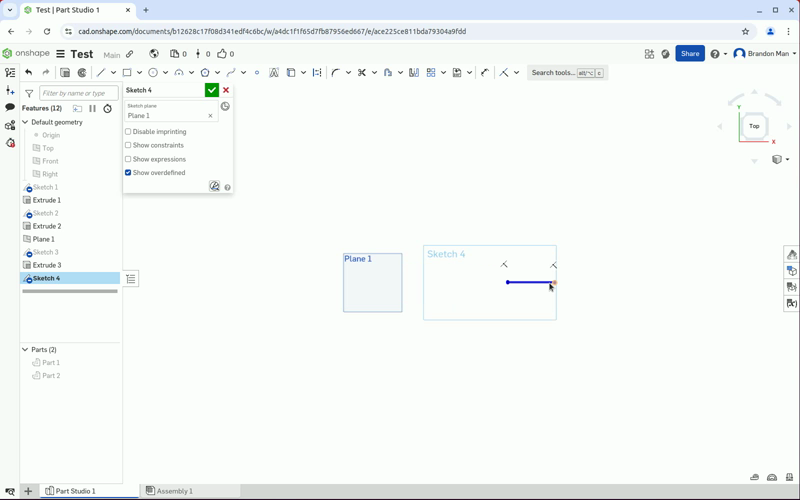
scroll(6)
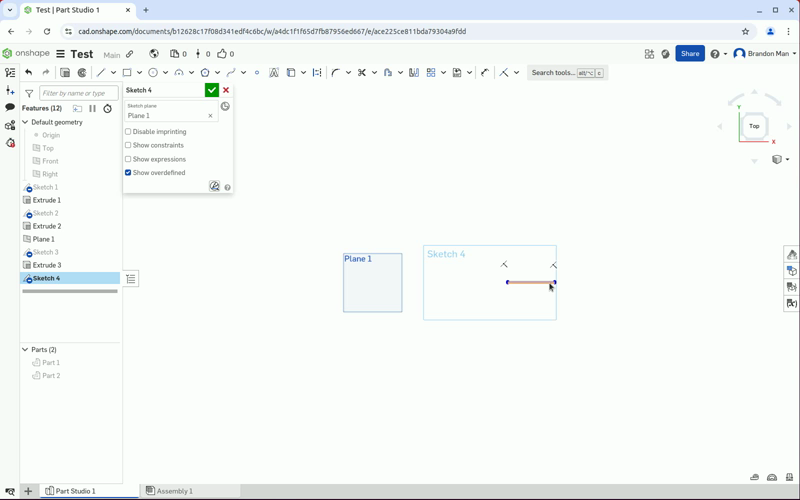
scroll(6)
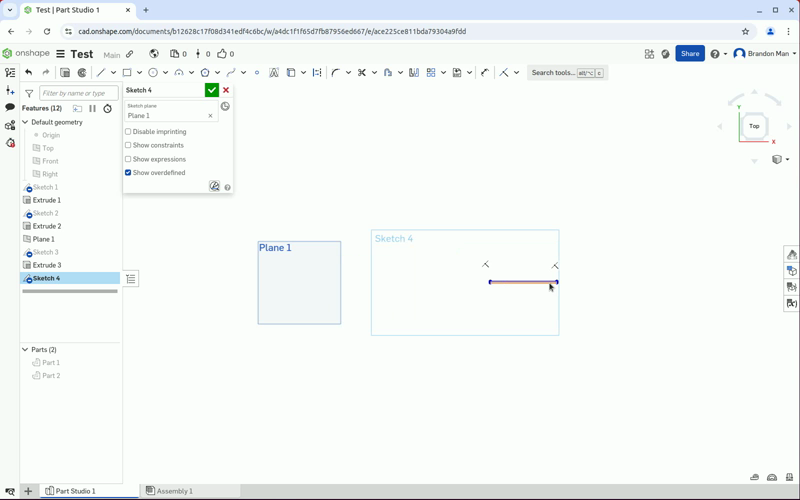
scroll(6)
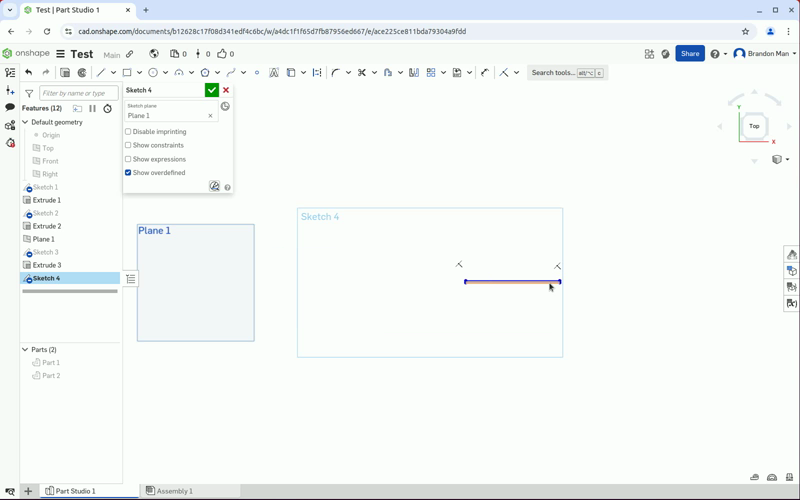
scroll(6)
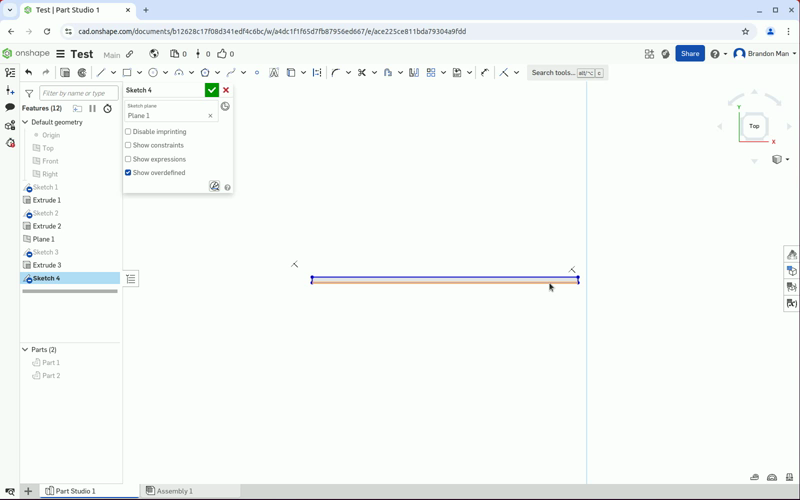
click(549, 282)
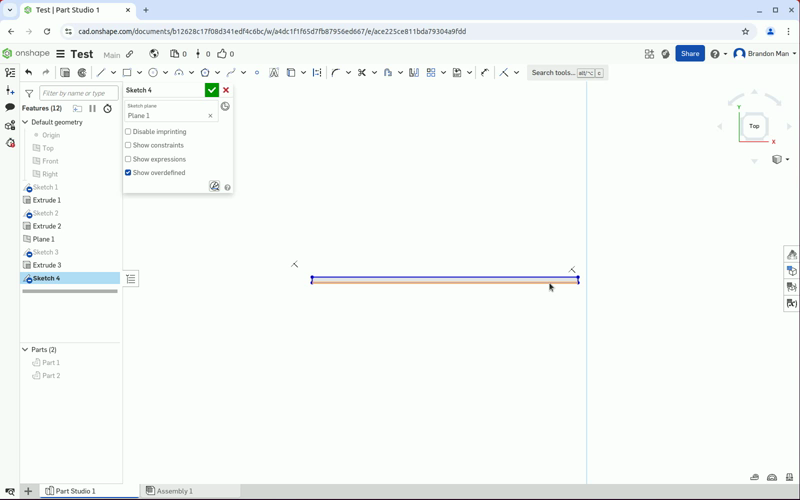
scroll(-6)
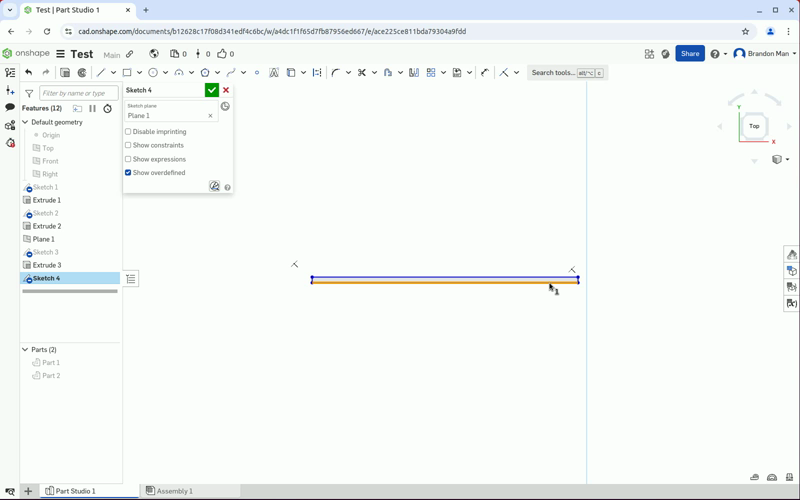
scroll(-6)
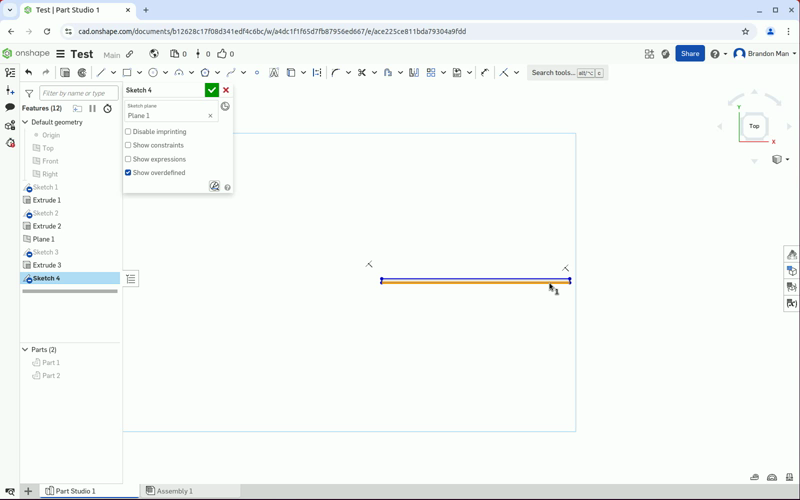
scroll(-6)
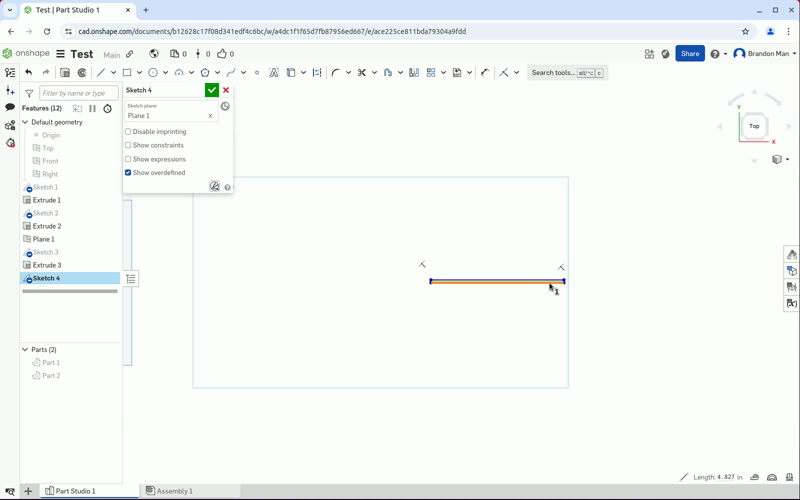
scroll(-6)
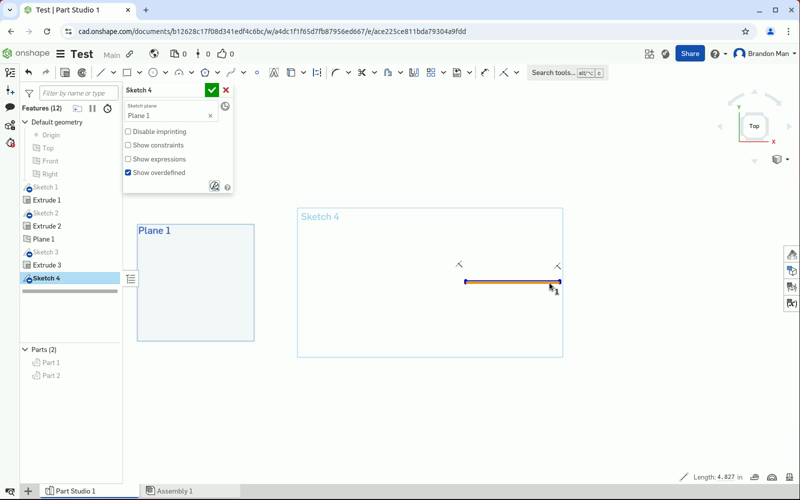
scroll(-6)
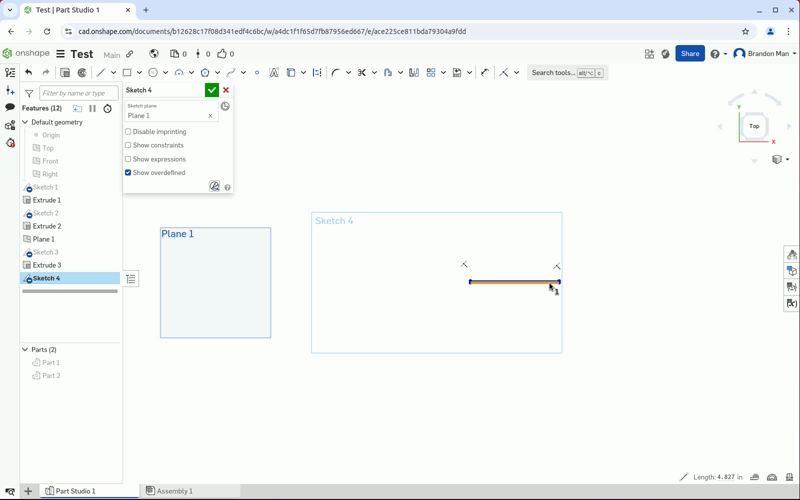
scroll(-6)
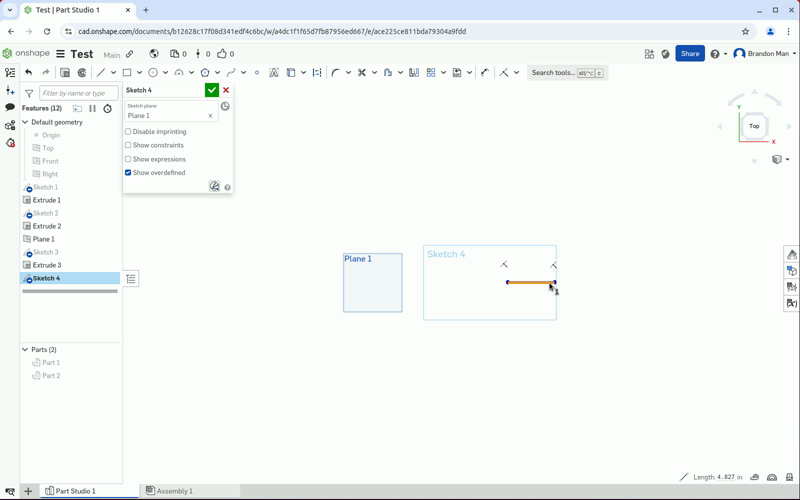
scroll(-6)
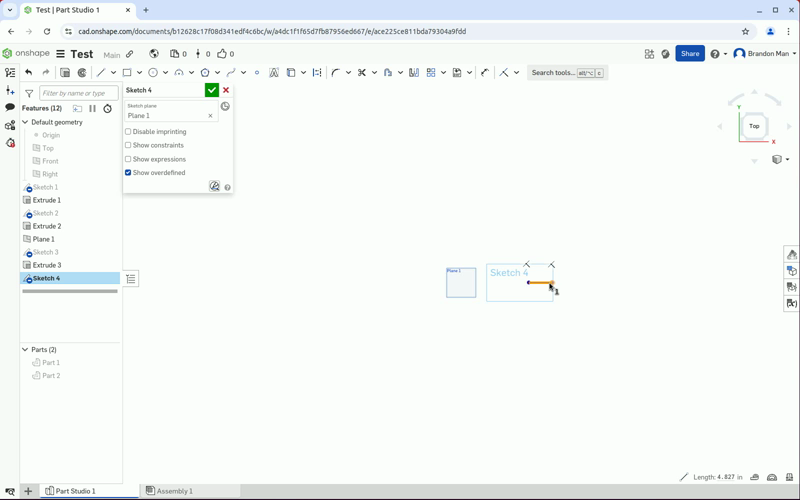
mouse_move(73, 352)
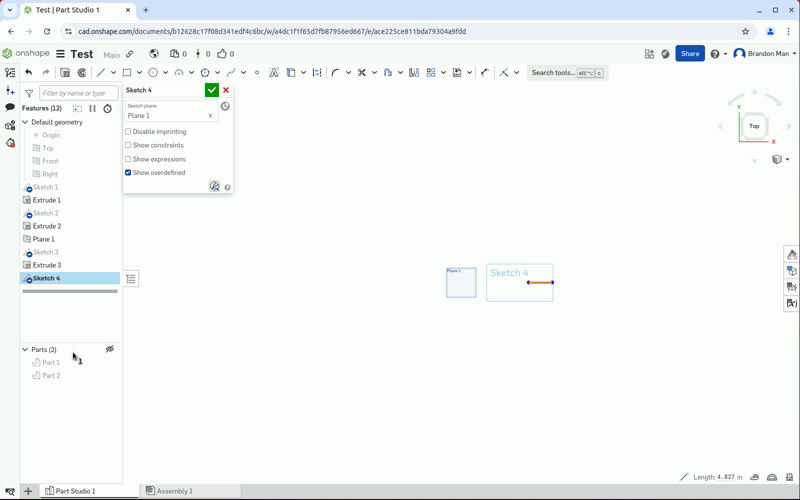
key(shift+y)
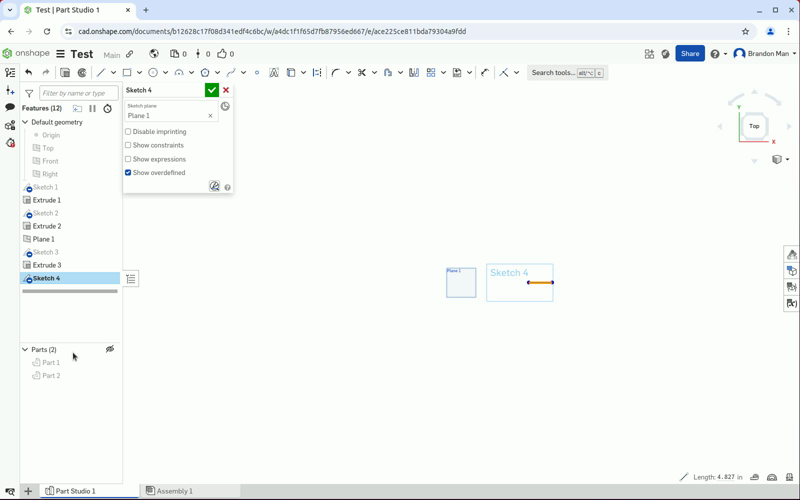
key(shift+e)
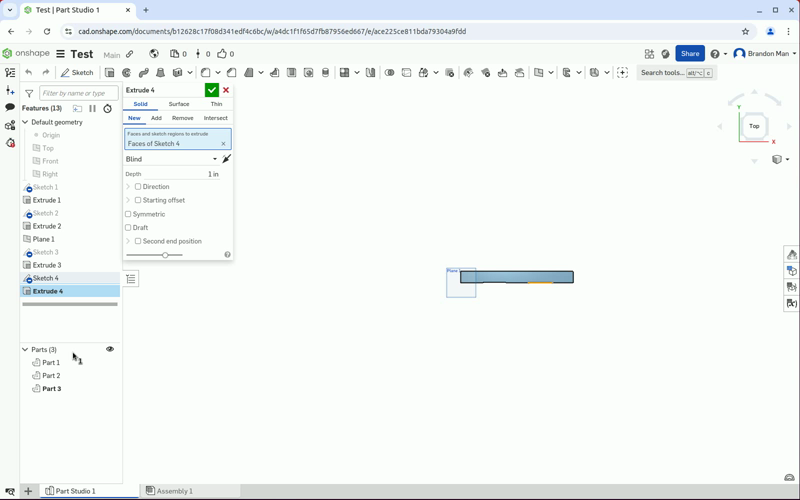
mouse_move(143, 106)
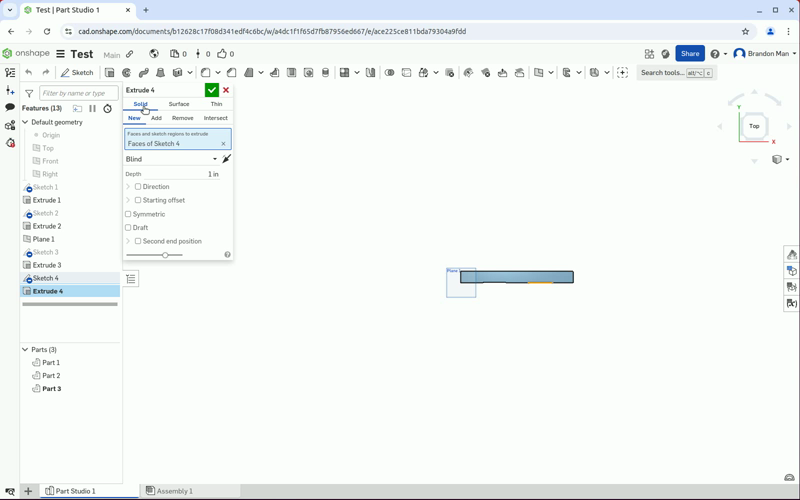
click(143, 106)
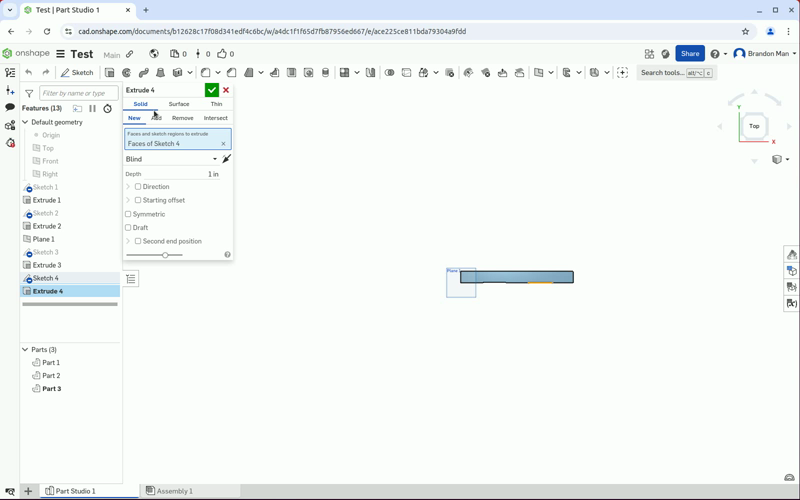
mouse_move(186, 120)
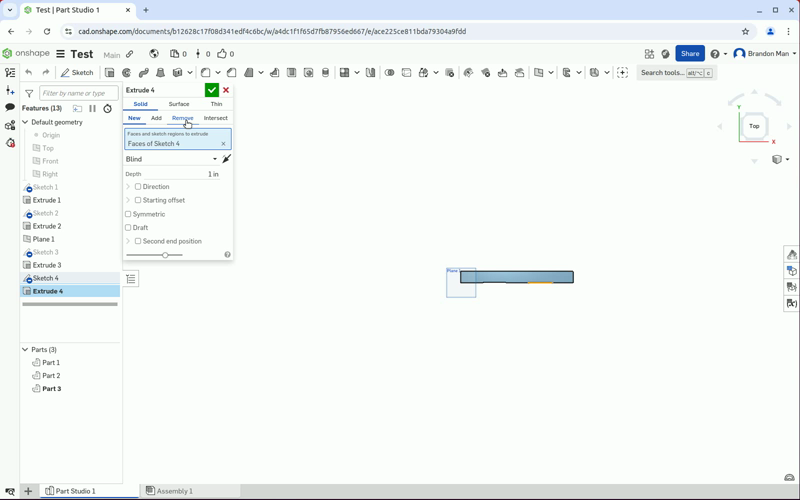
click(186, 120)
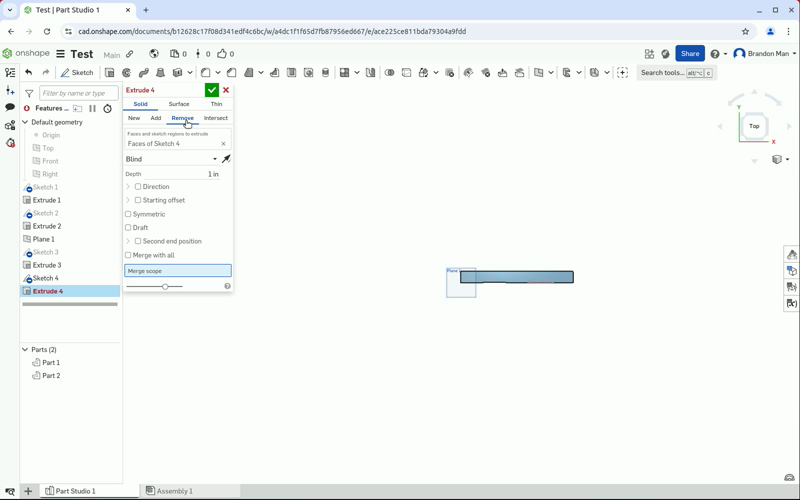
key(tab, 4)
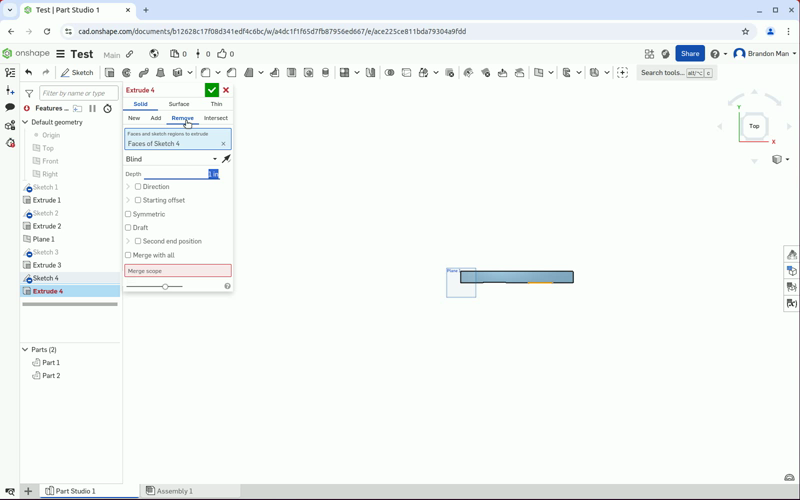
text(1.204)
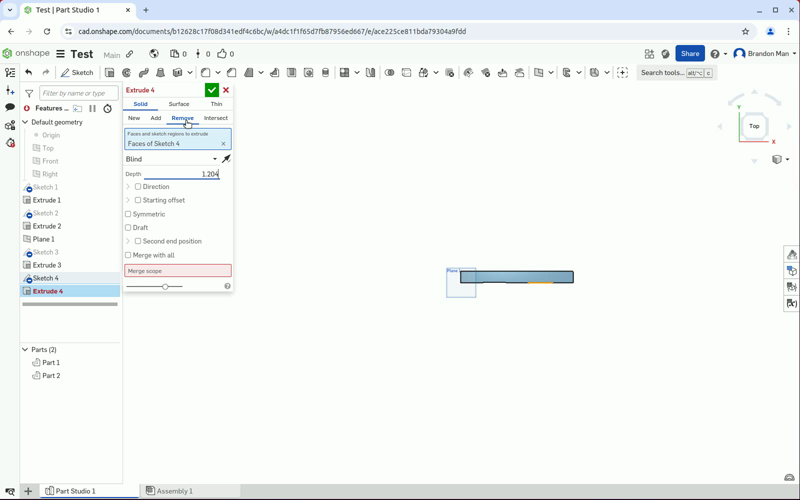
key(tab, 6)
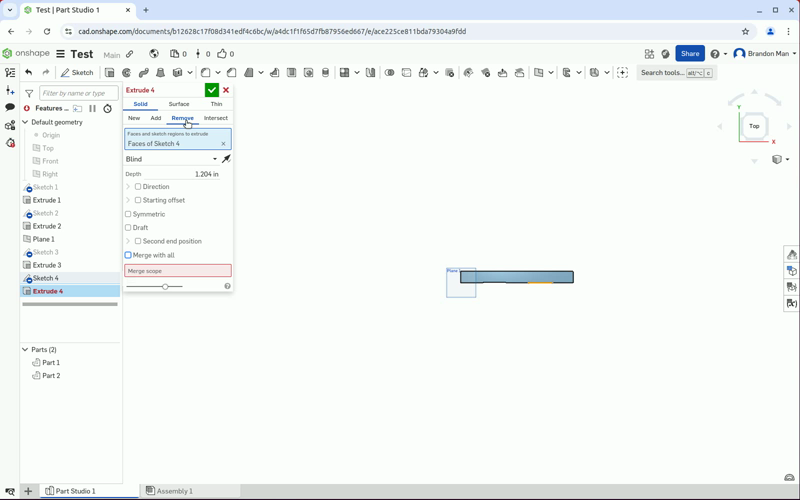
key(space)
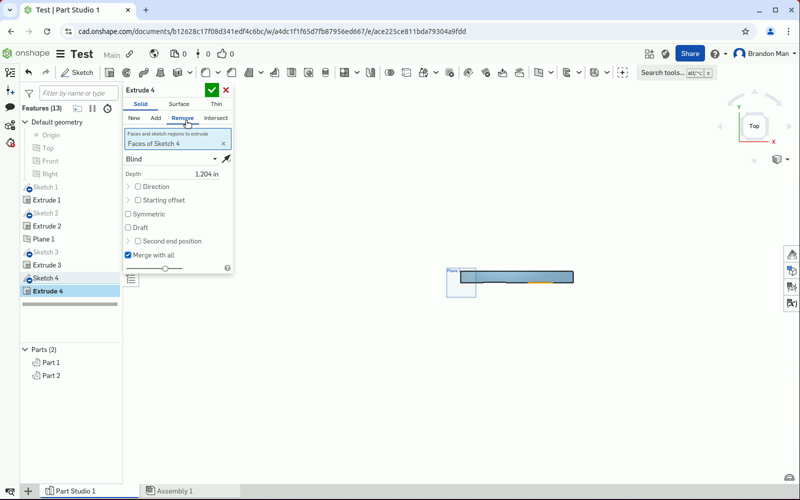
key(enter)
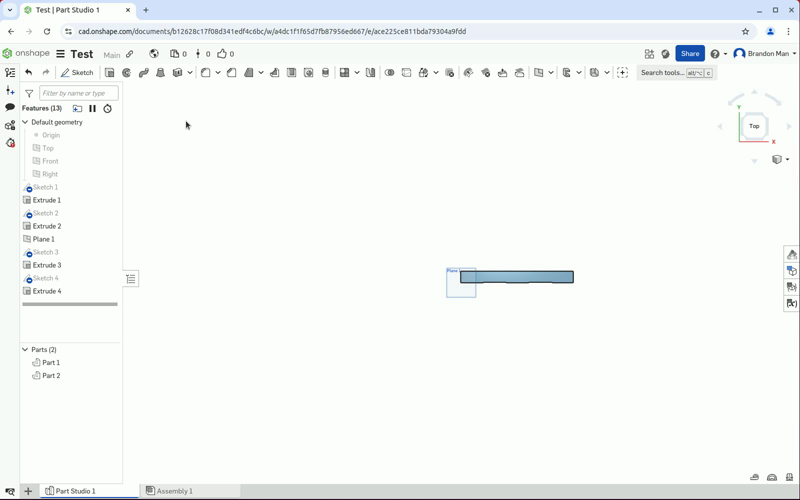
key(shift+h)
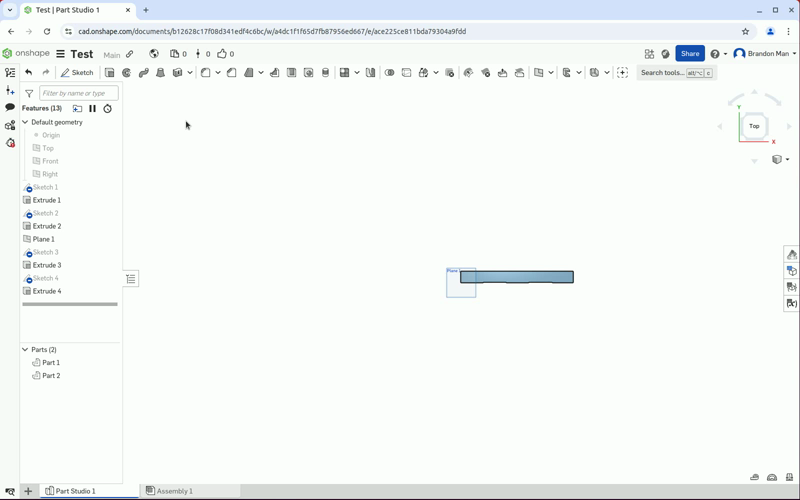
key(shift+h)
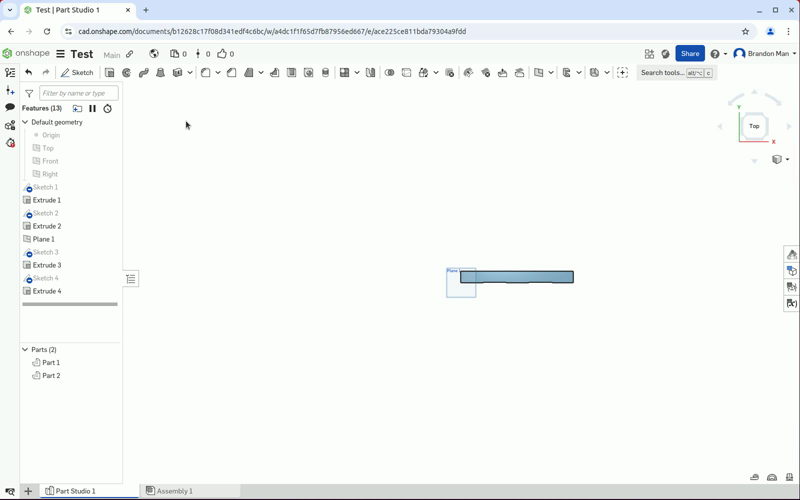
mouse_move(73, 189)
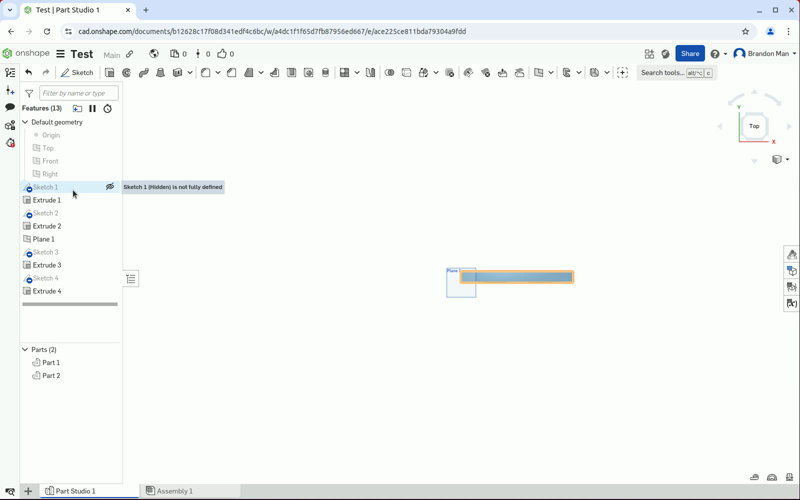
click(73, 189)
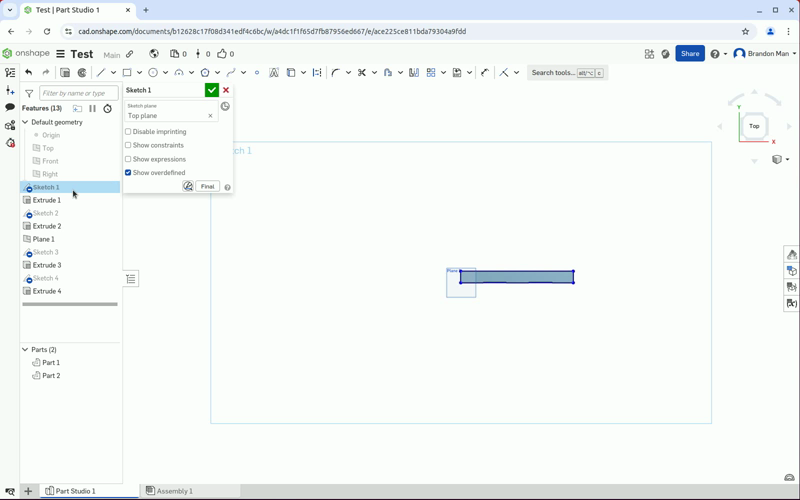
mouse_move(229, 92)
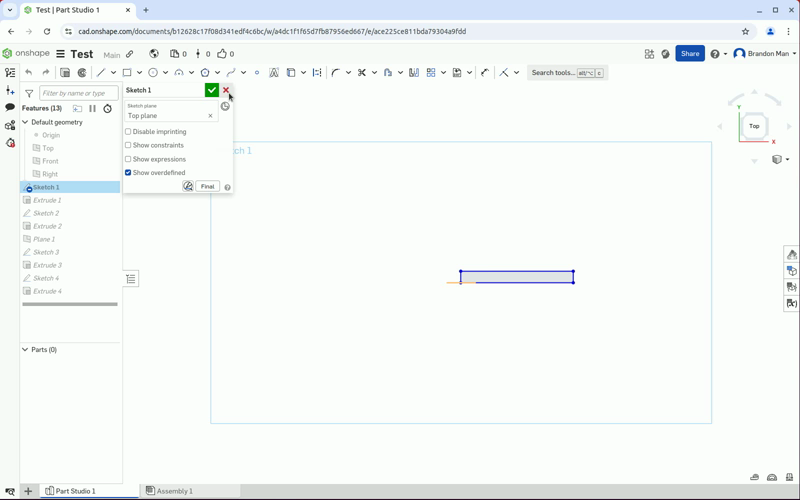
click(229, 92)
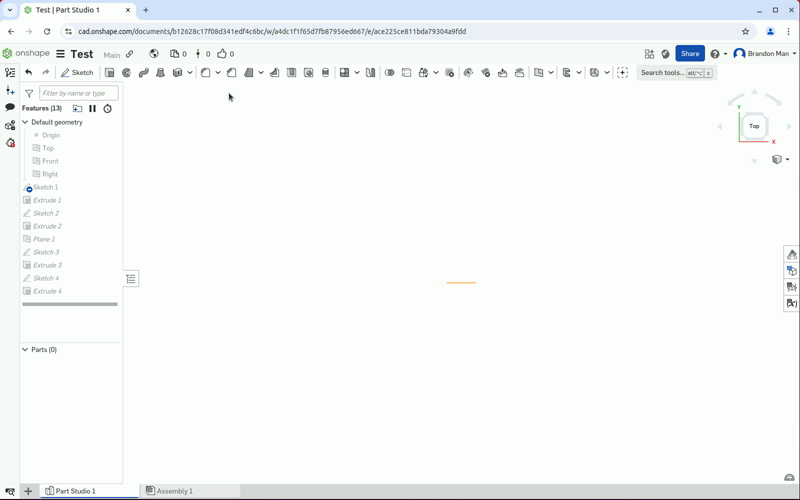
key(shift+s)
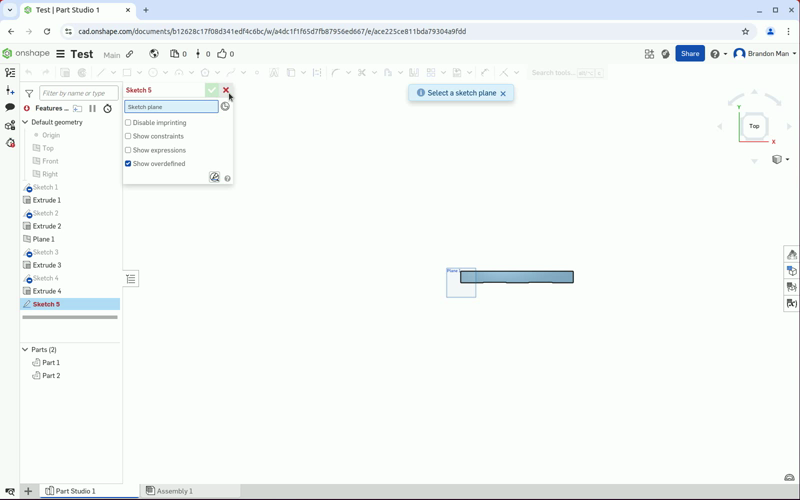
mouse_move(73, 241)
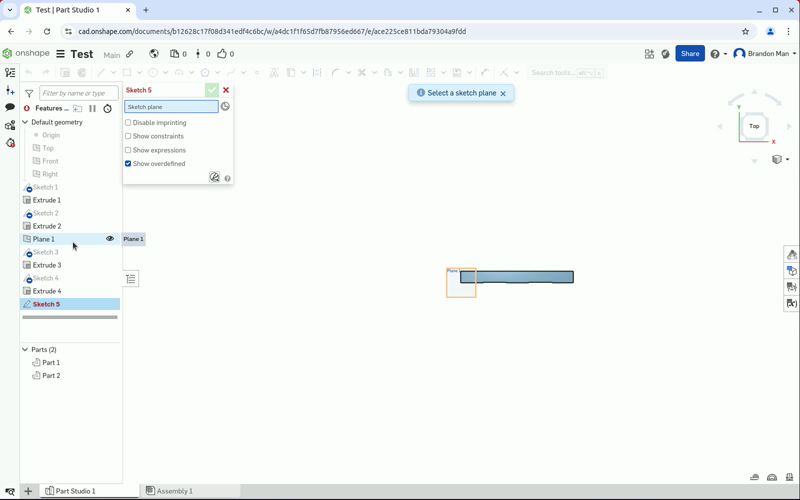
click(73, 241)
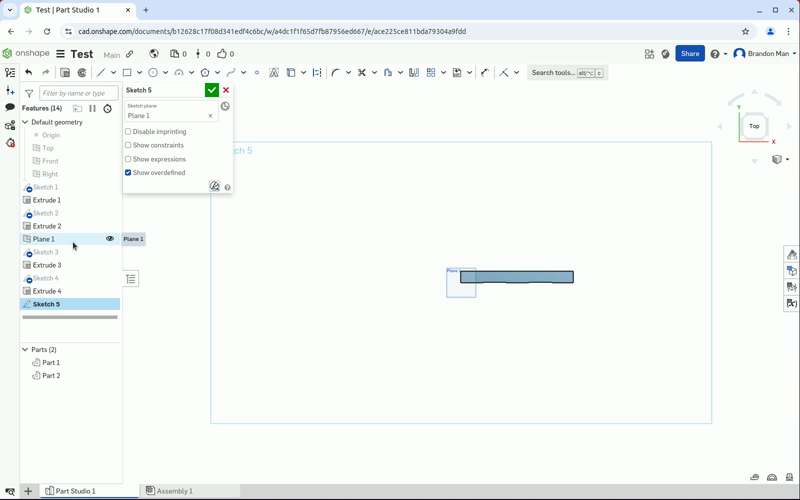
mouse_move(73, 352)
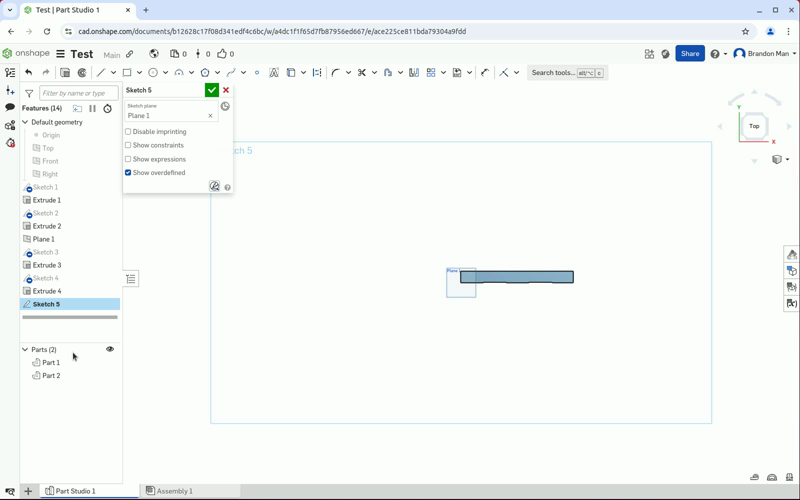
key(y)
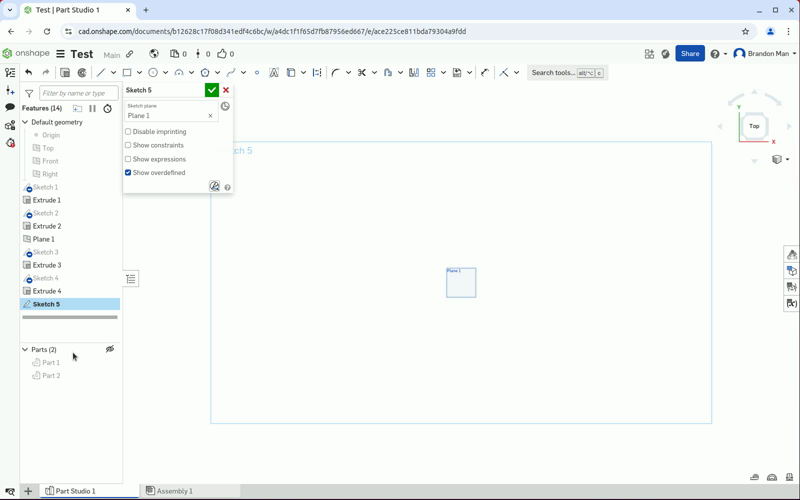
key(l)
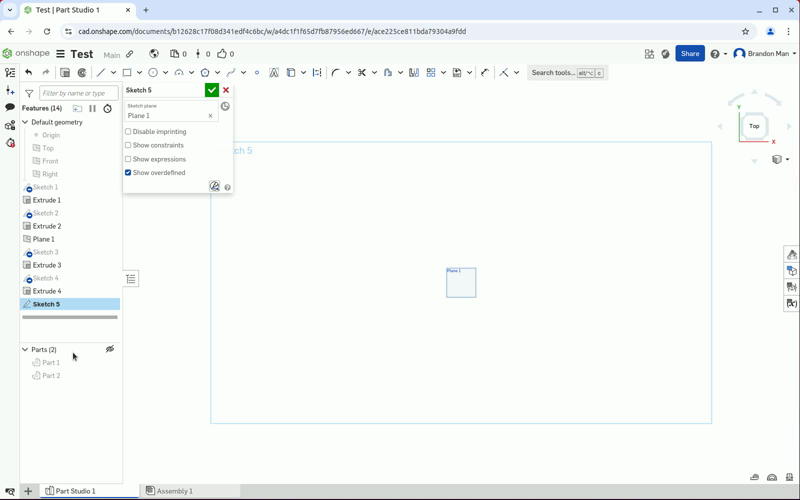
key_down(shift)
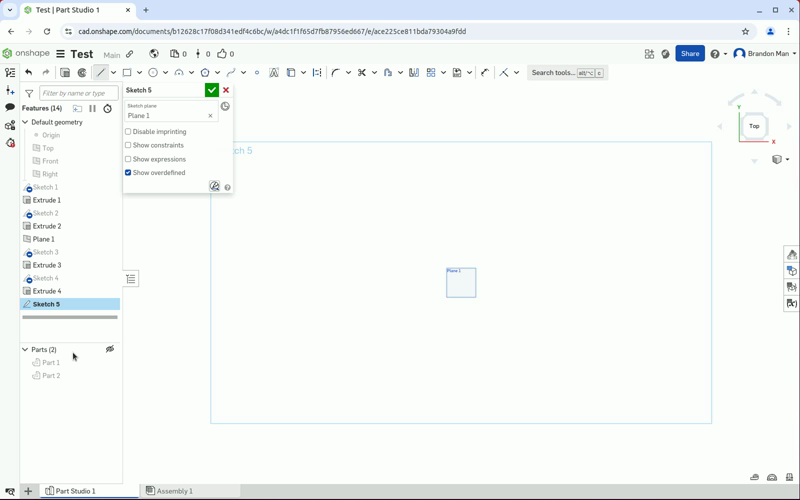
mouse_move(483, 272)
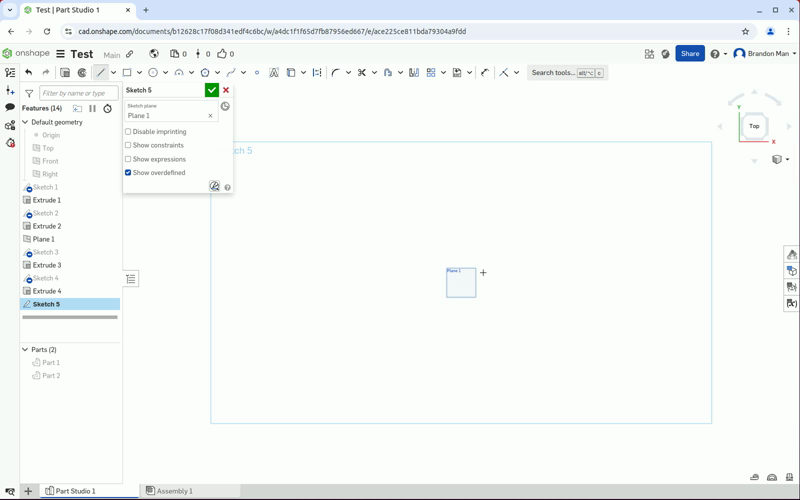
click(483, 272)
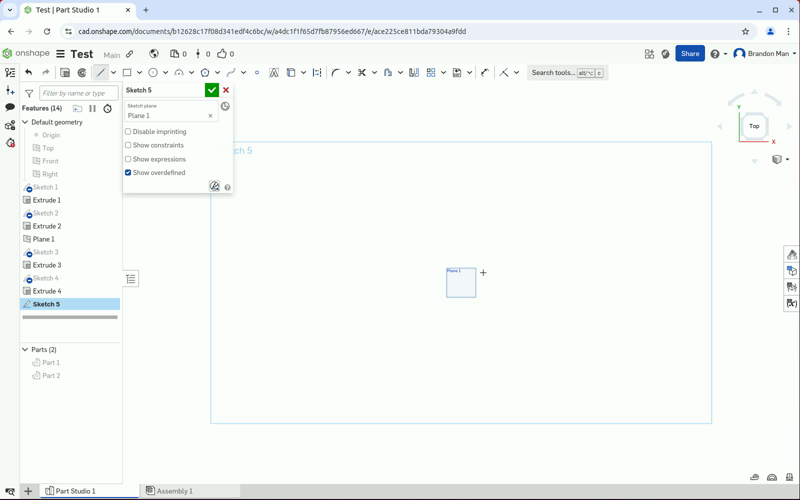
key_up(shift)
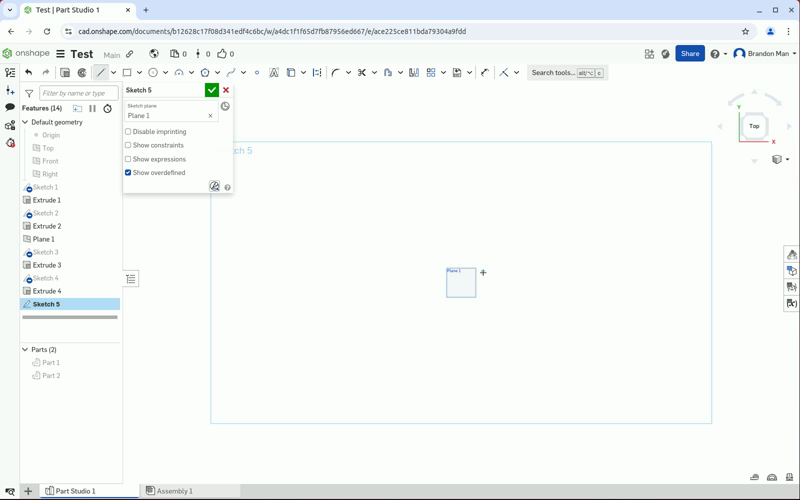
key_down(shift)
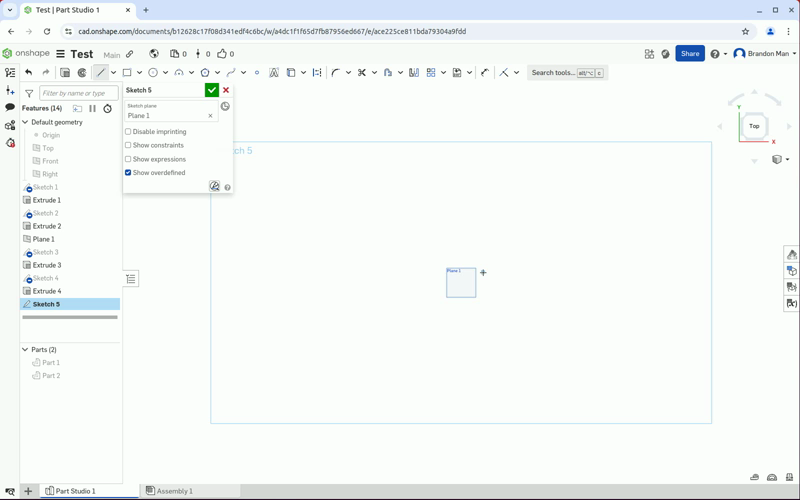
mouse_move(513, 272)
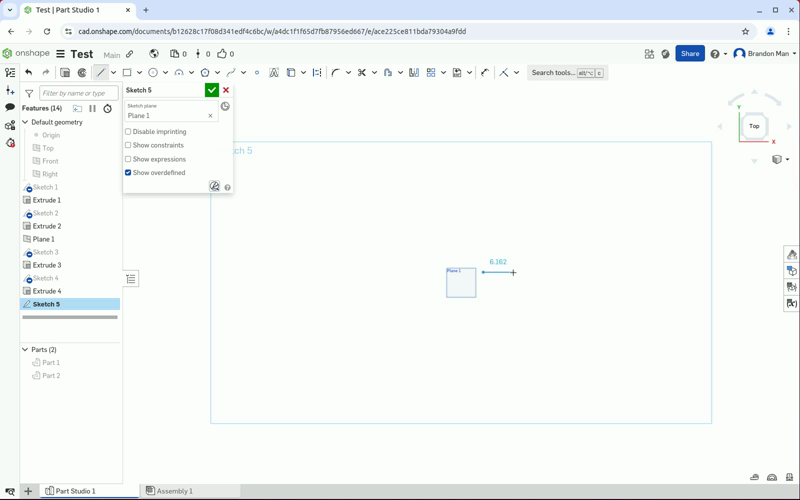
mouse_move(506, 272)
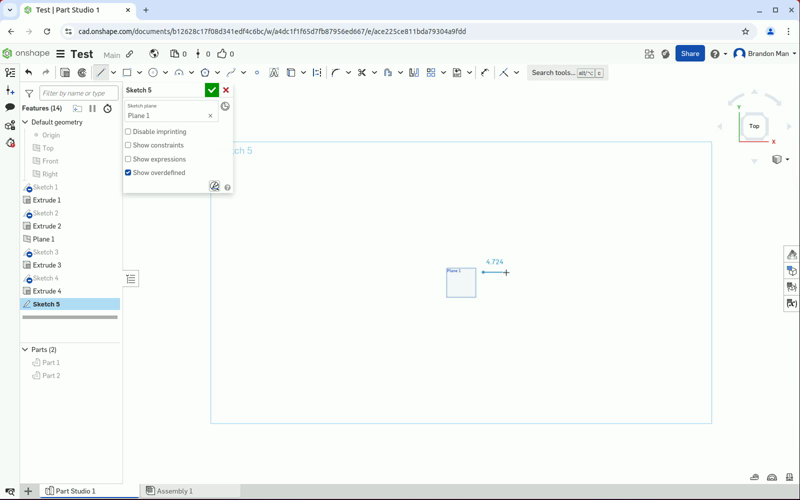
click(506, 272)
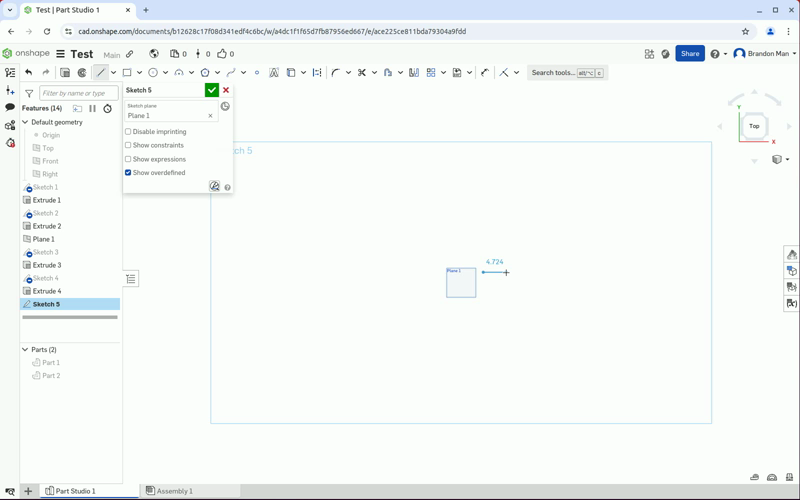
key_up(shift)
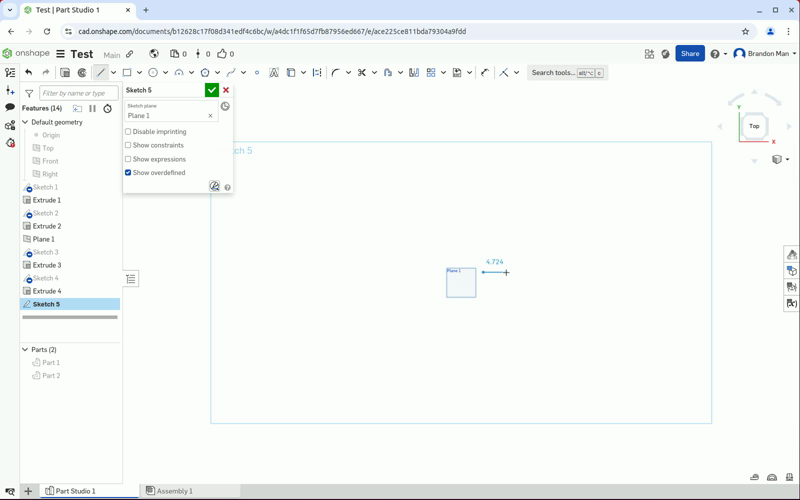
key_down(shift)
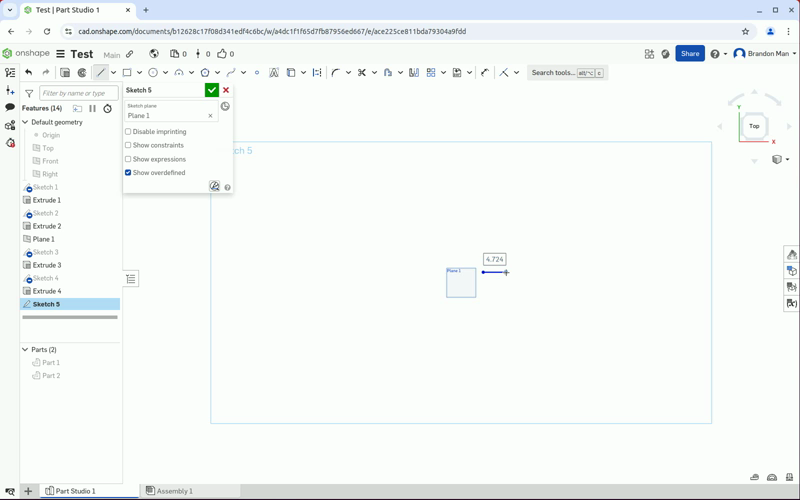
mouse_move(536, 272)
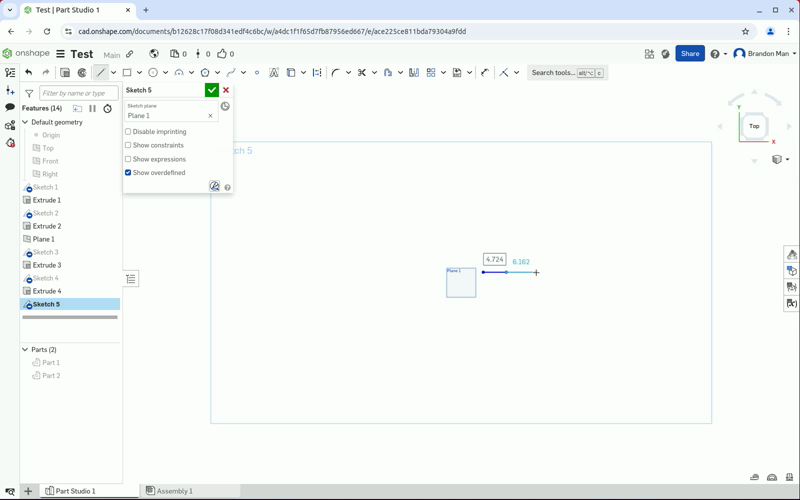
mouse_move(506, 271)
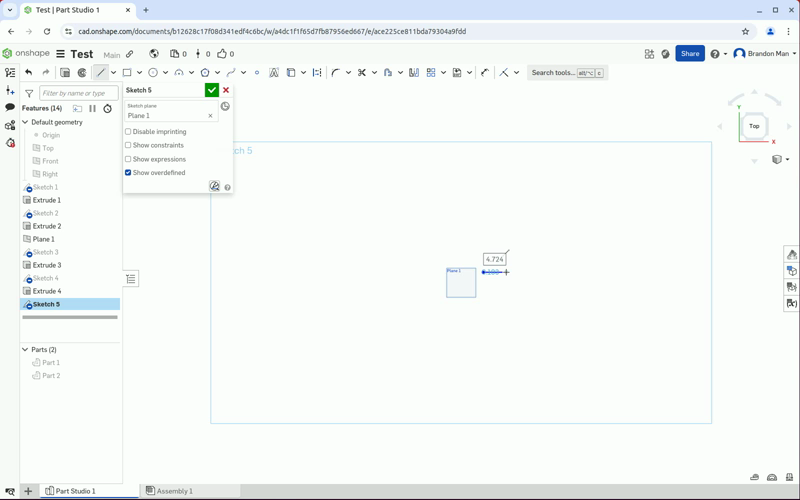
scroll(6)
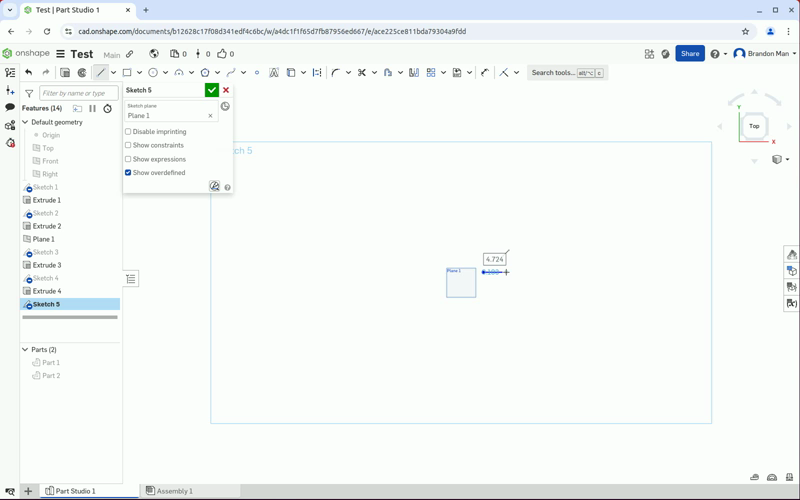
scroll(6)
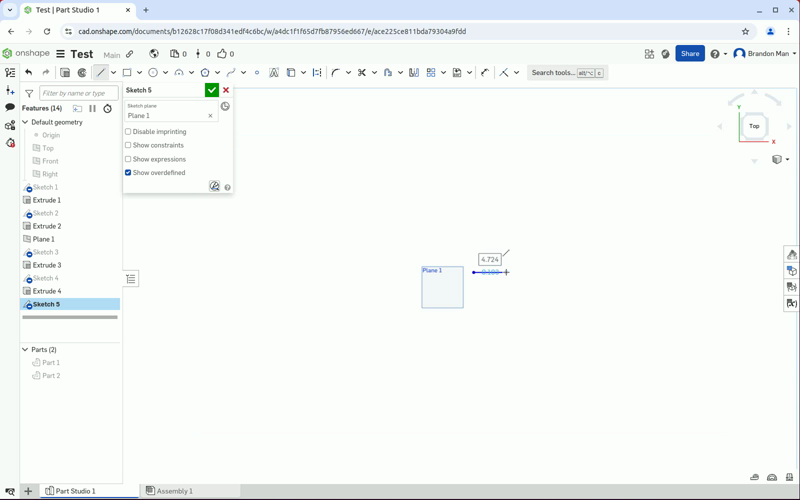
scroll(6)
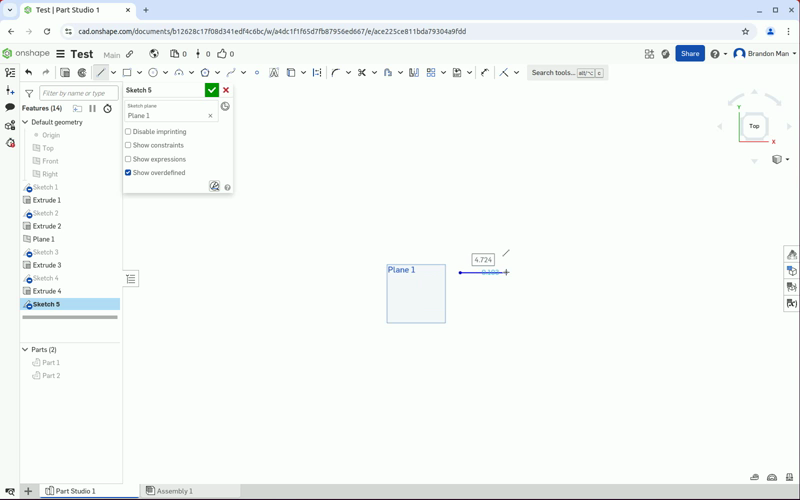
scroll(6)
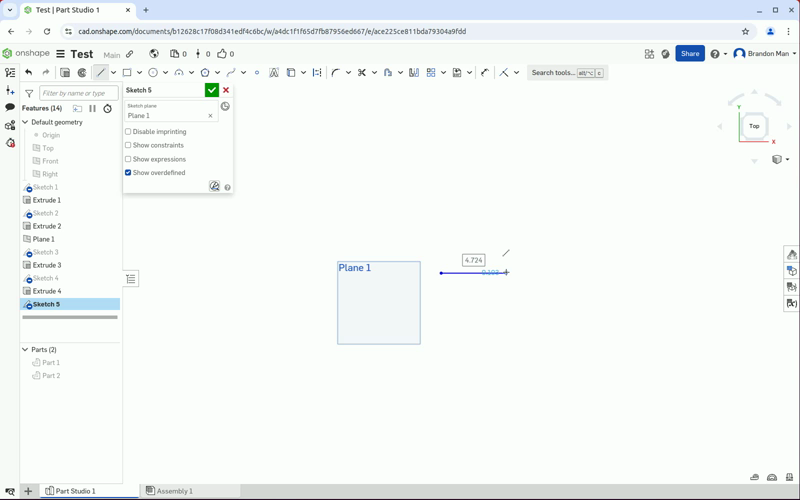
scroll(6)
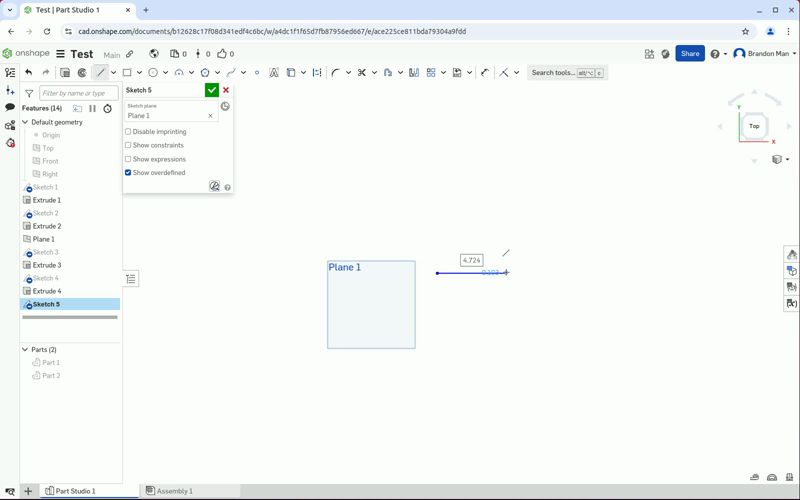
scroll(6)
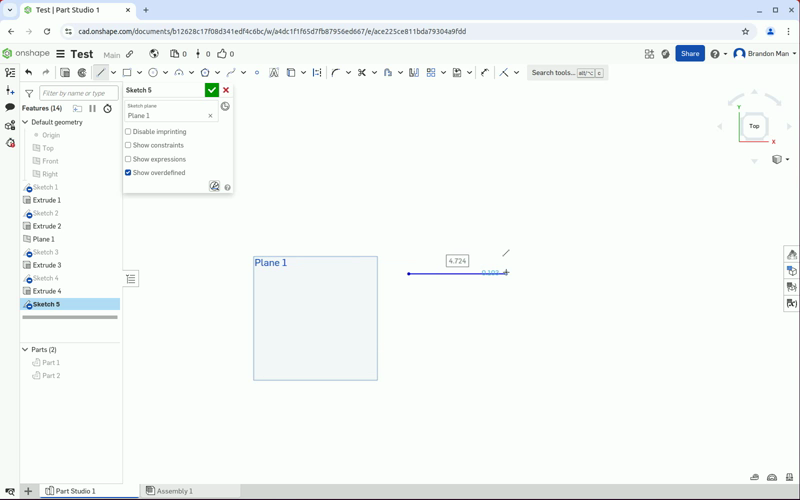
scroll(6)
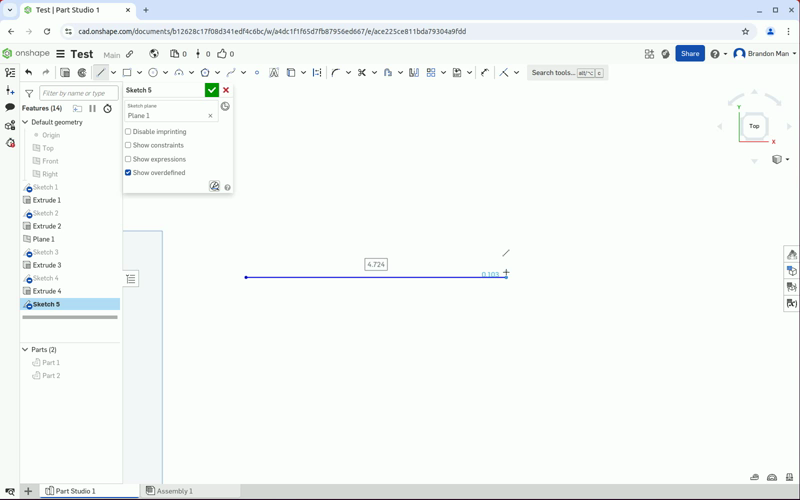
click(506, 271)
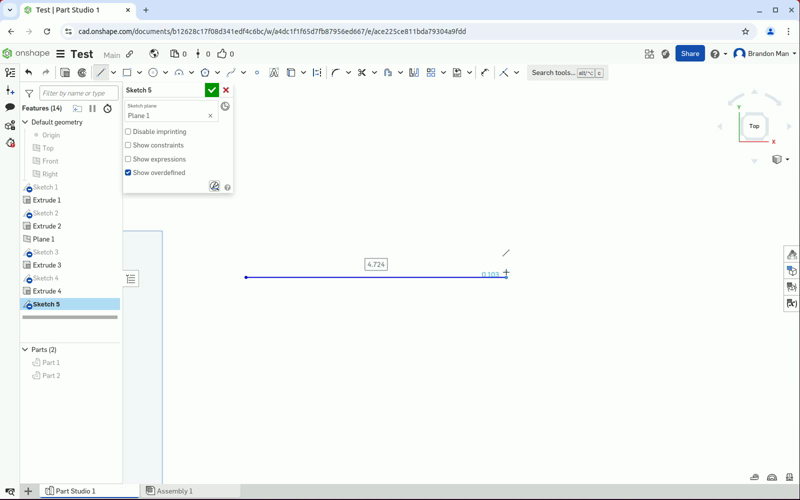
scroll(-6)
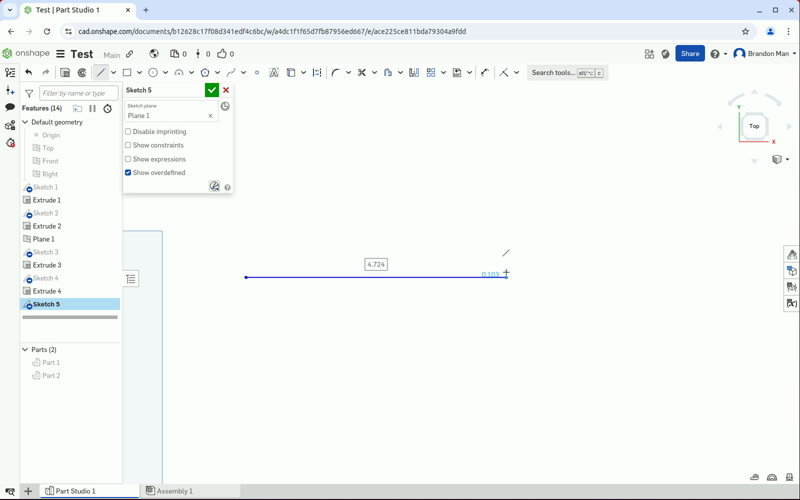
scroll(-6)
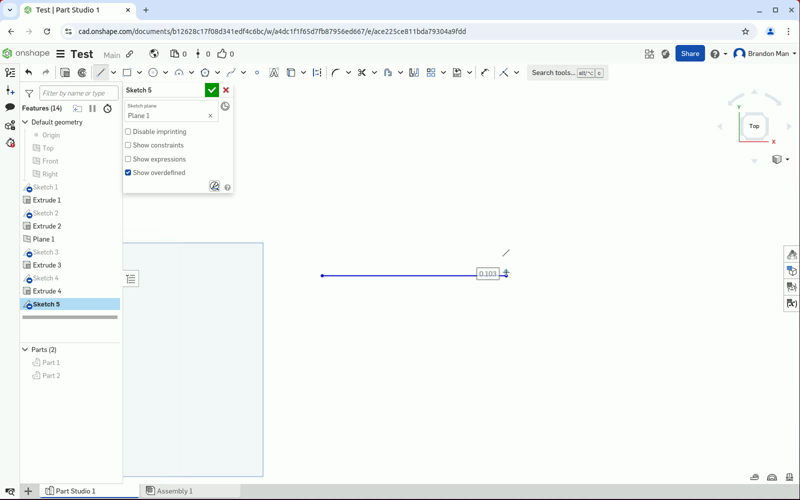
scroll(-6)
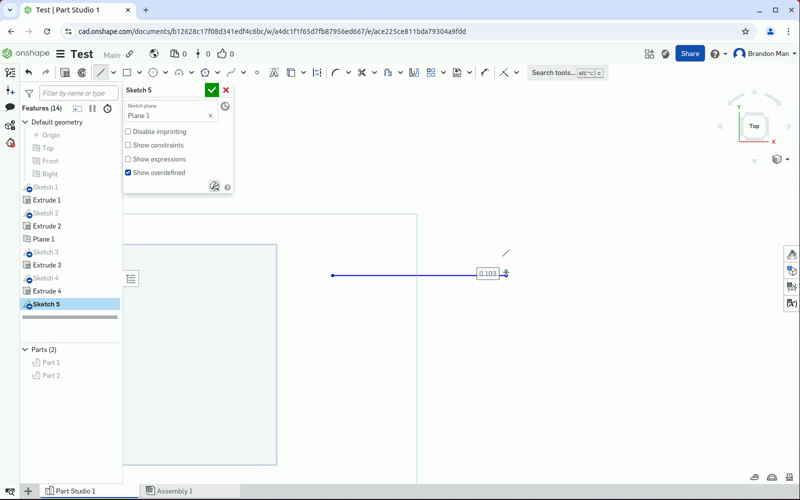
scroll(-6)
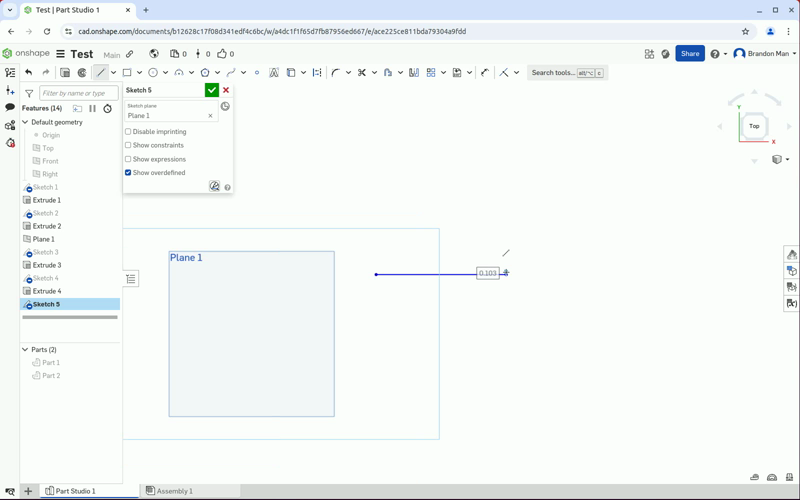
scroll(-6)
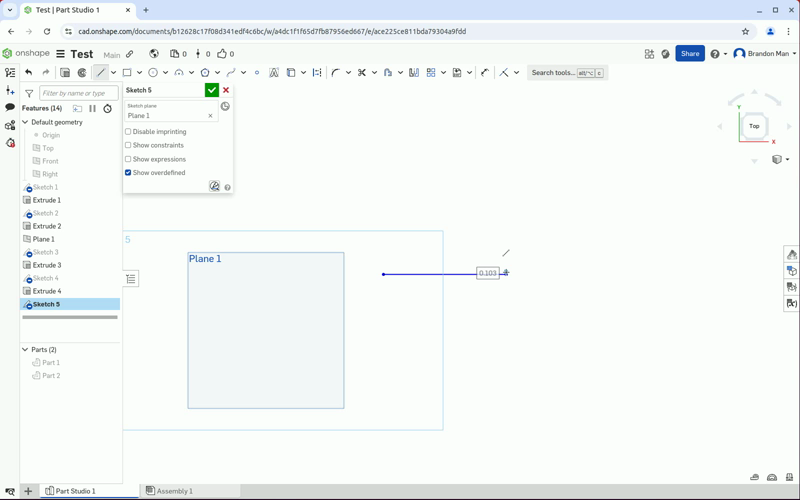
scroll(-6)
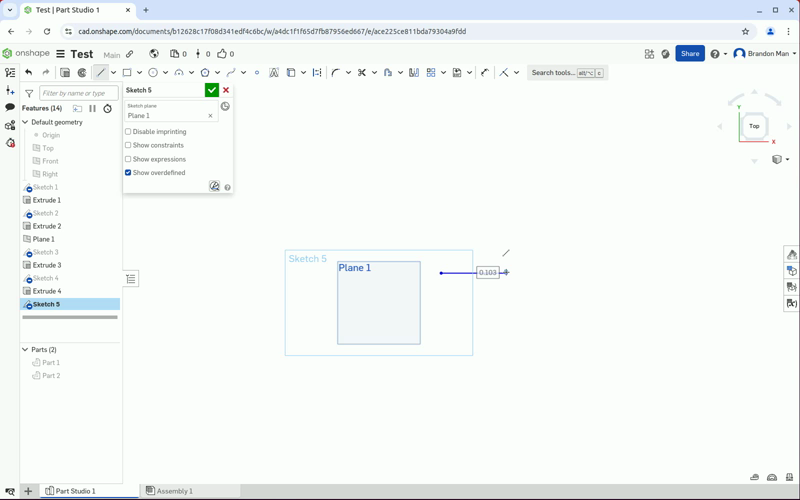
scroll(-6)
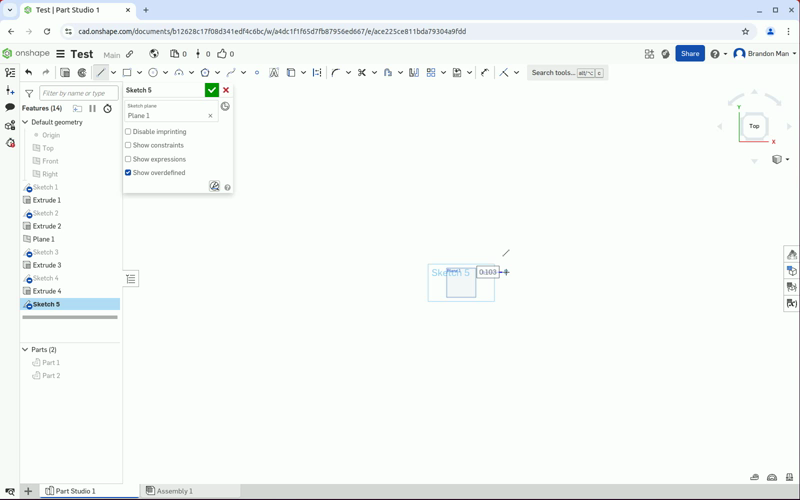
key_up(shift)
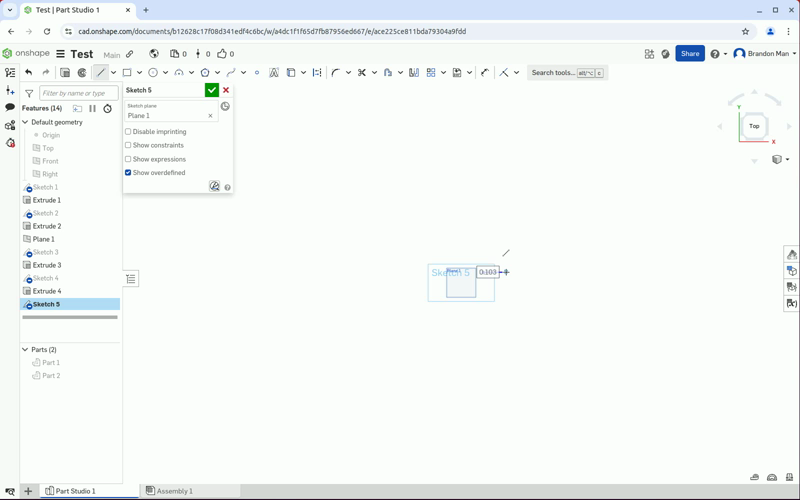
key_down(shift)
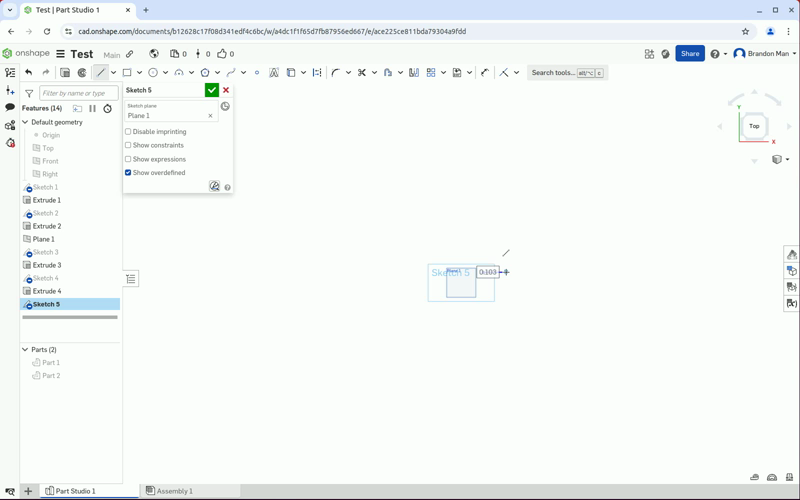
mouse_move(536, 271)
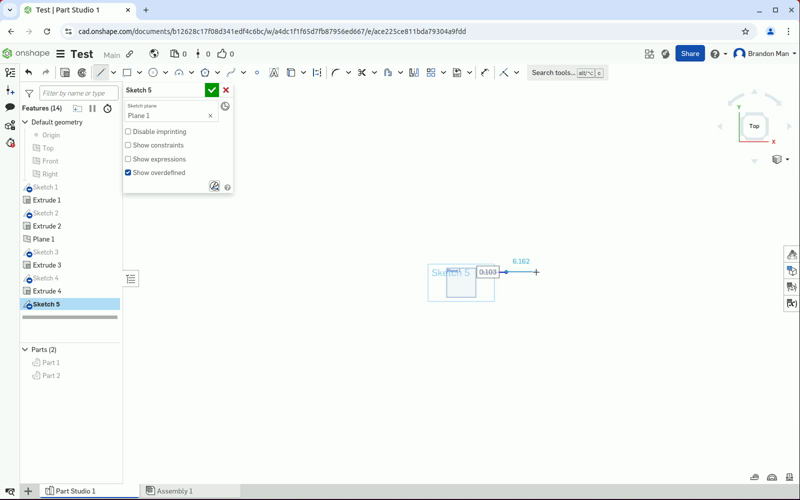
mouse_move(483, 271)
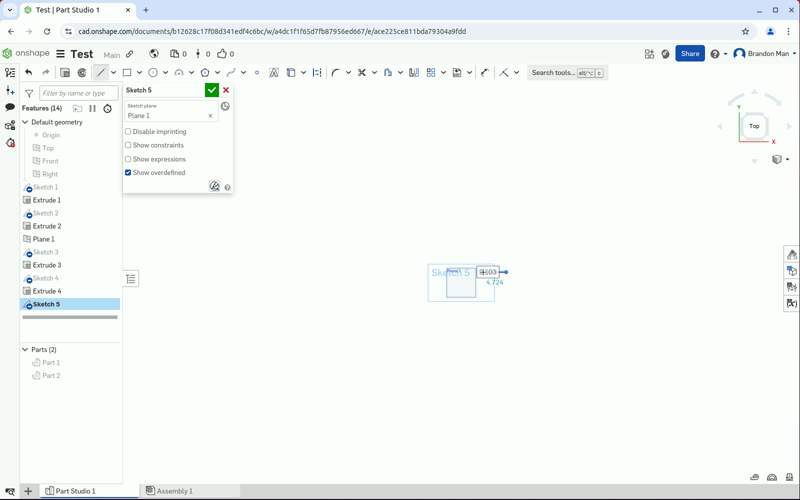
scroll(6)
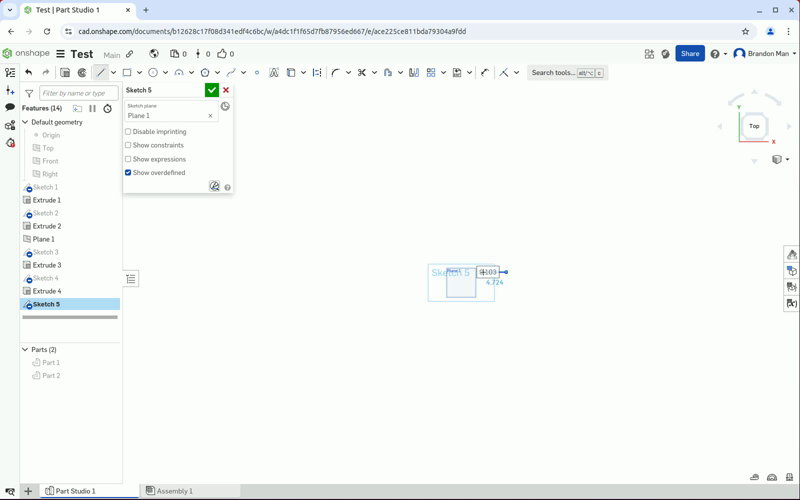
scroll(6)
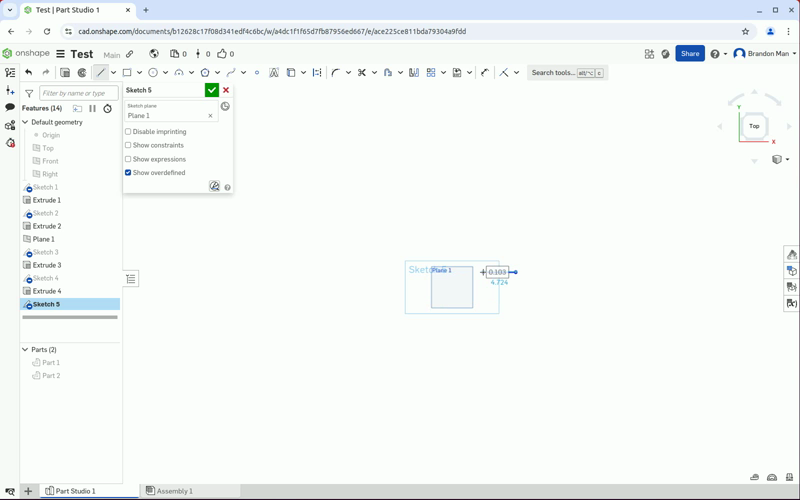
scroll(6)
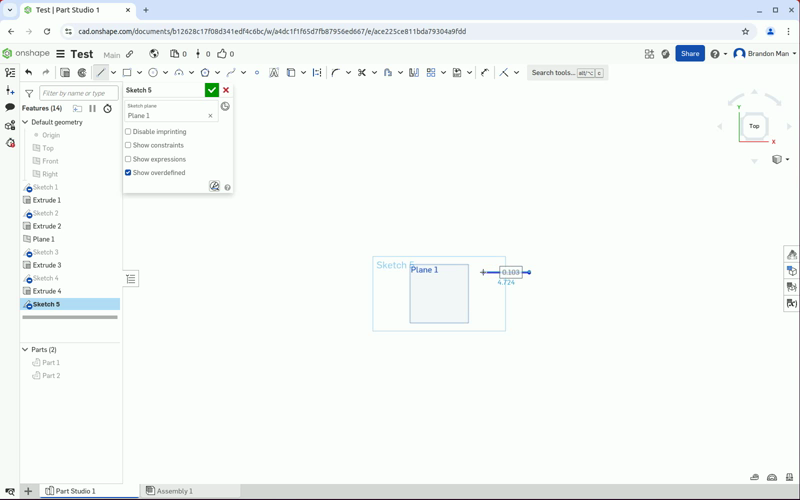
scroll(6)
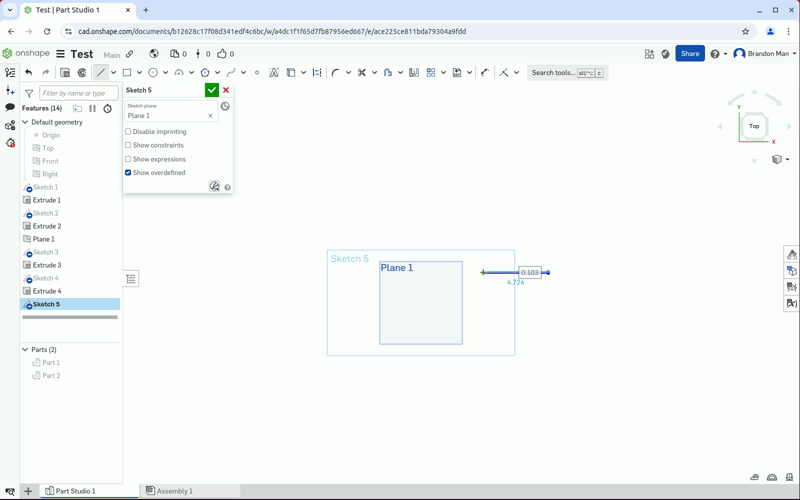
scroll(6)
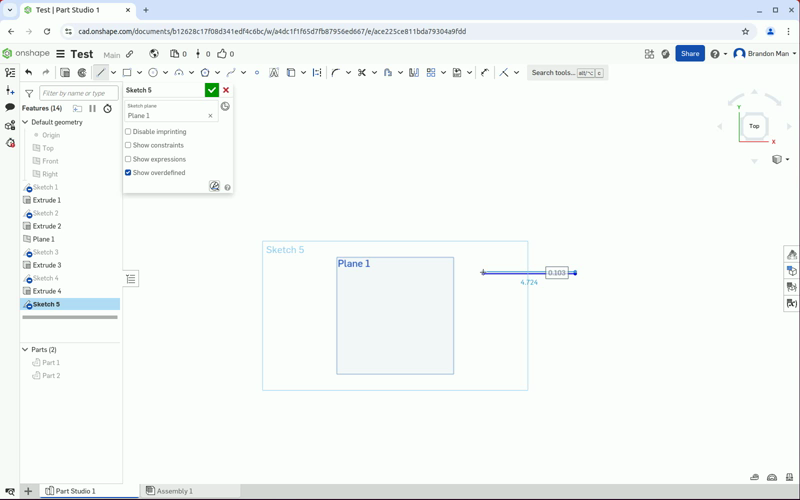
scroll(6)
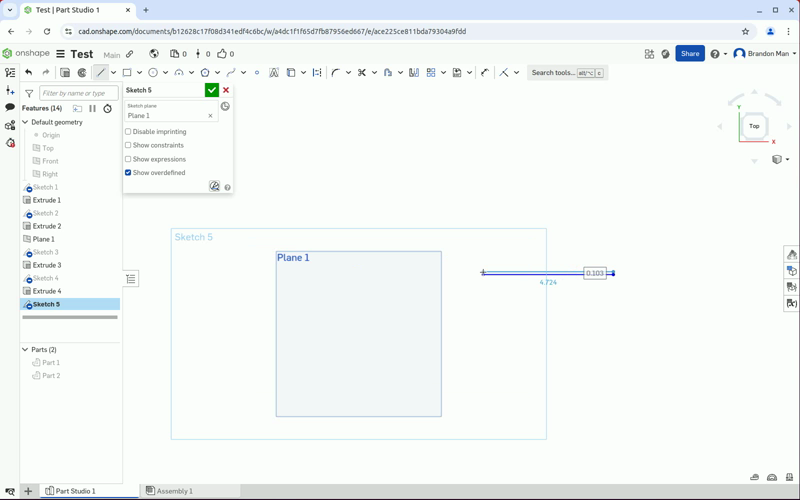
scroll(6)
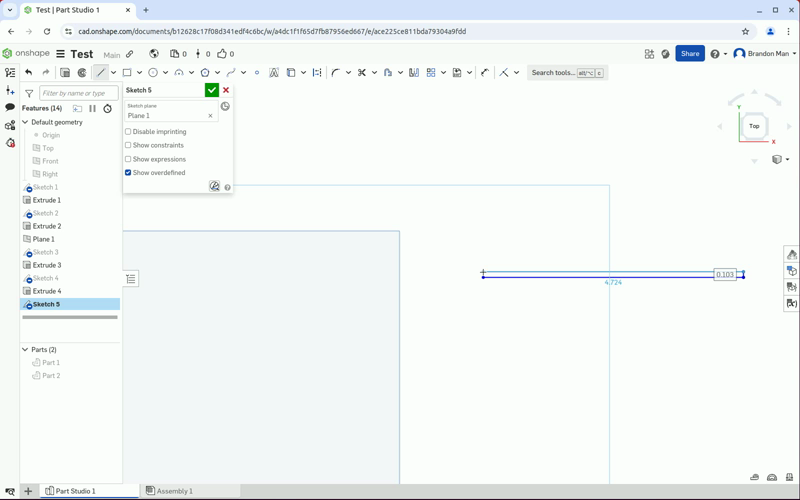
click(483, 271)
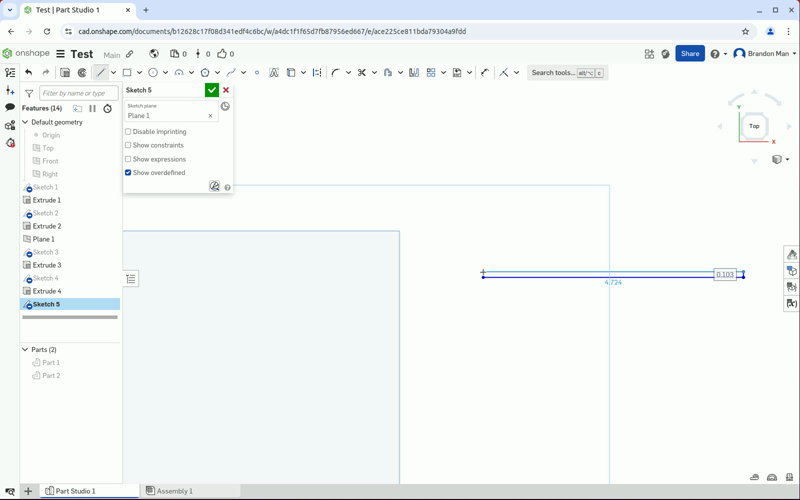
scroll(-6)
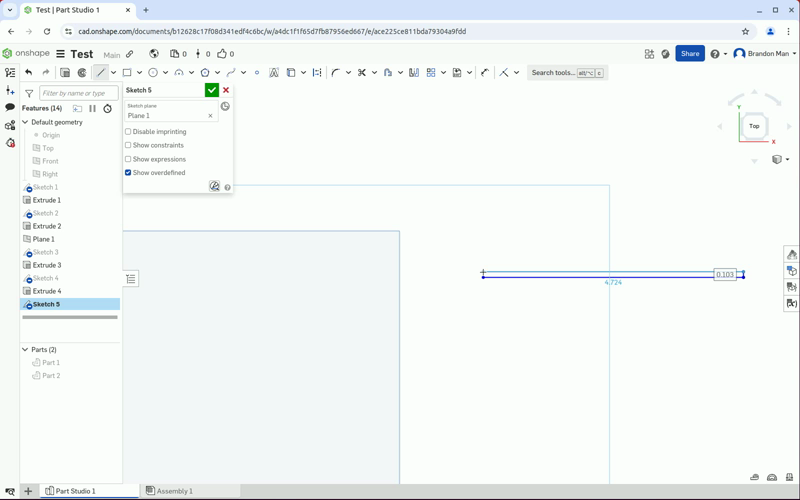
scroll(-6)
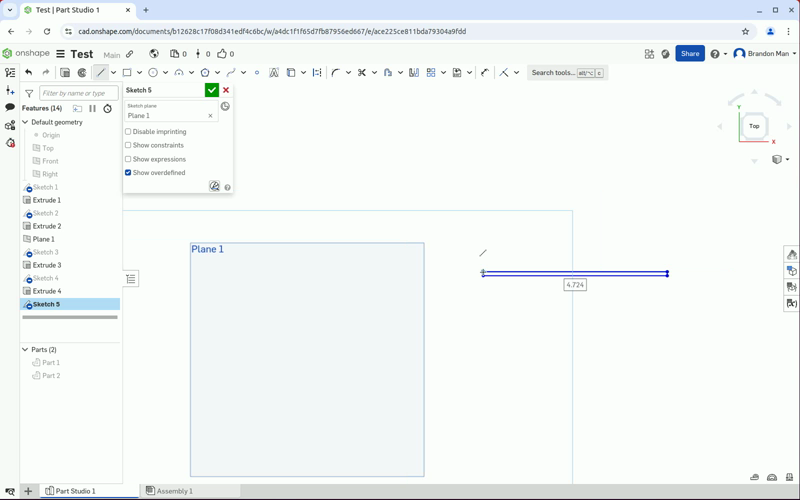
scroll(-6)
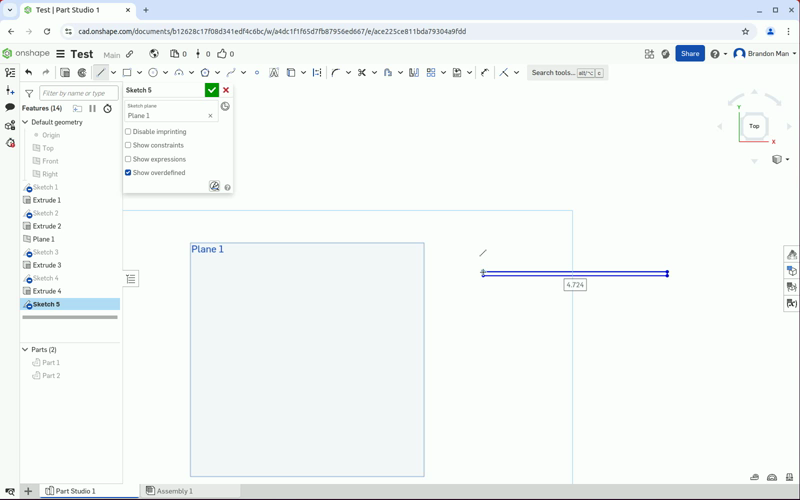
scroll(-6)
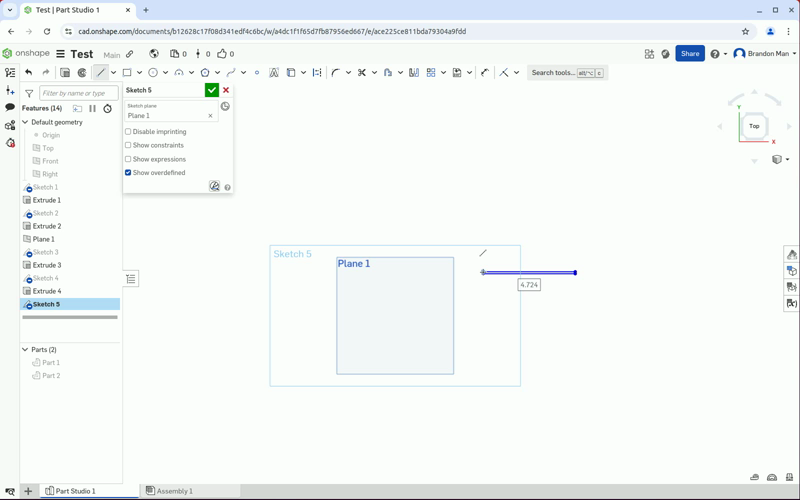
scroll(-6)
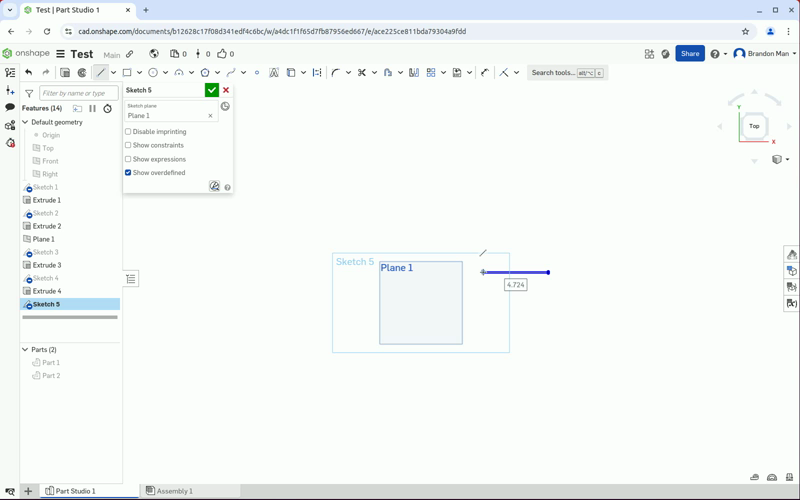
scroll(-6)
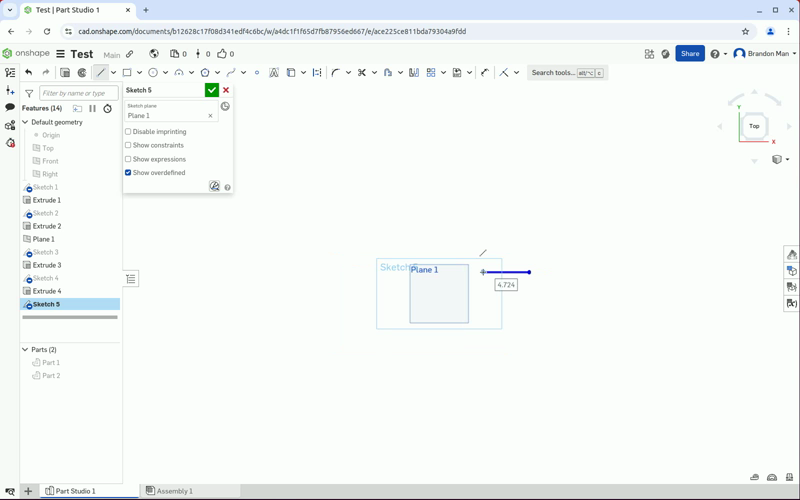
scroll(-6)
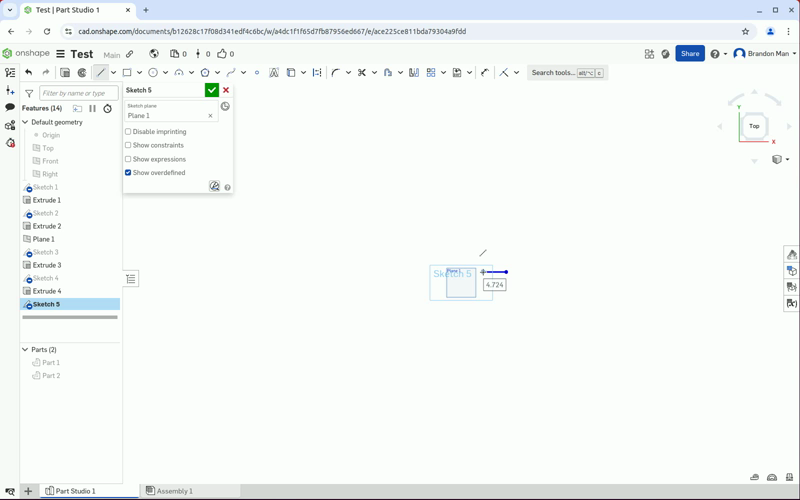
key_up(shift)
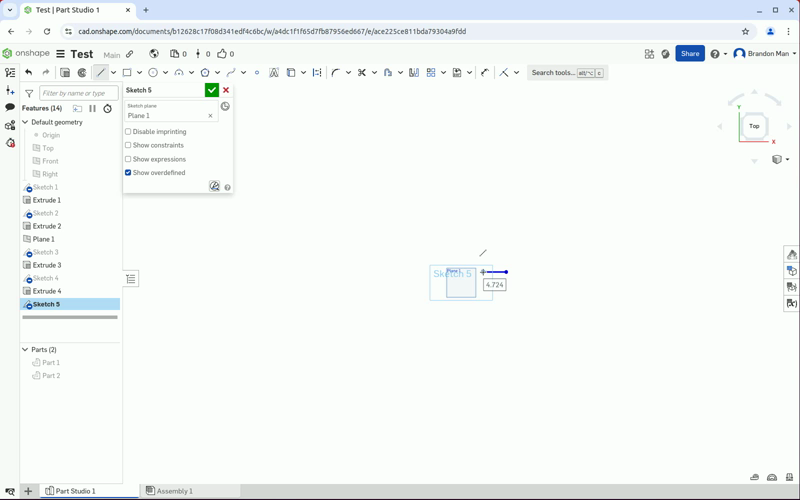
mouse_move(513, 271)
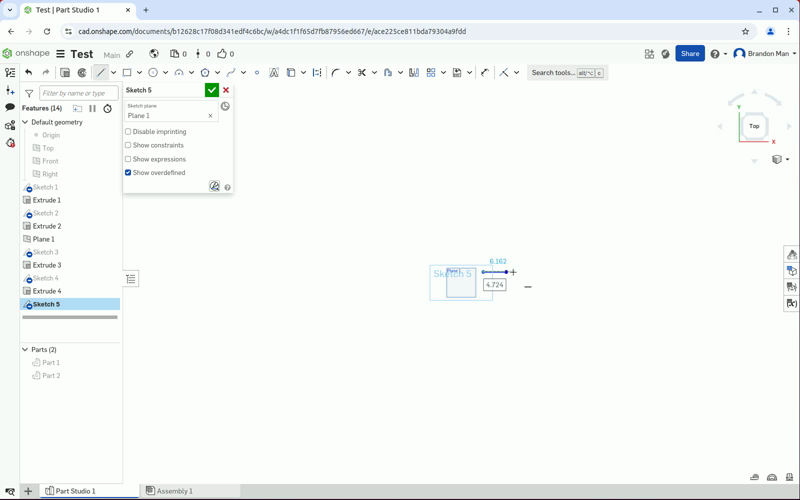
key_down(shift)
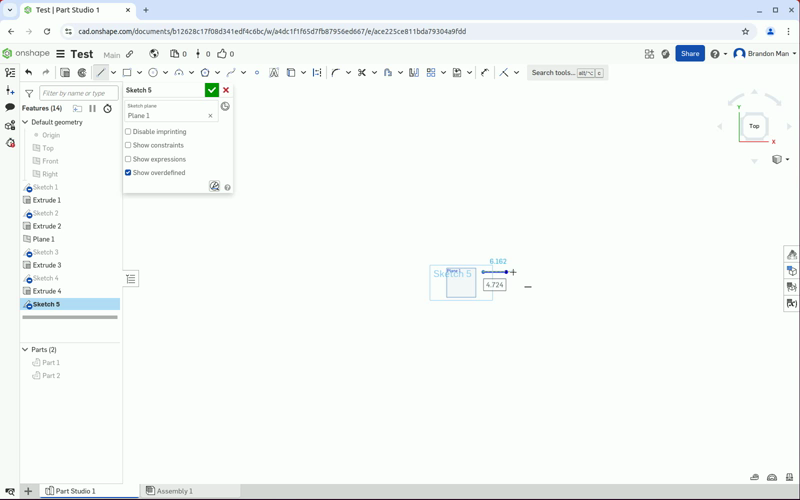
mouse_move(483, 272)
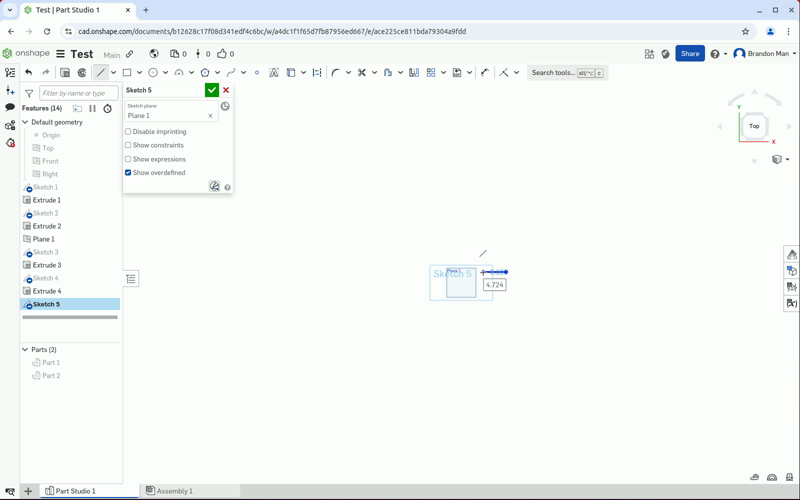
scroll(6)
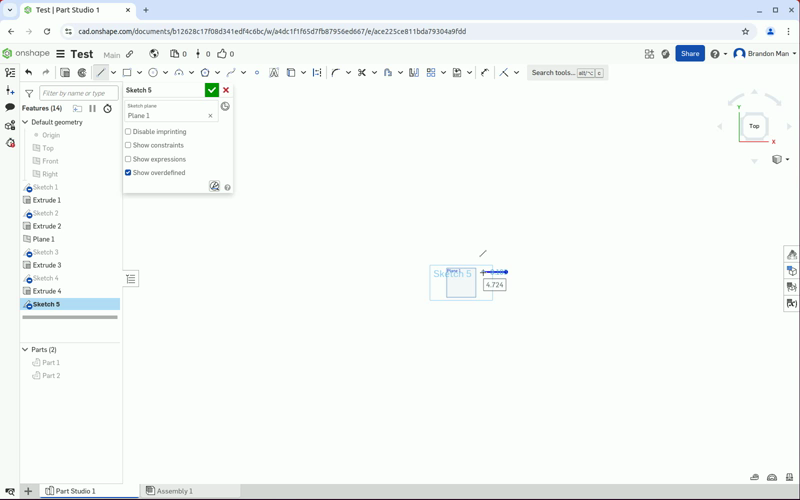
scroll(6)
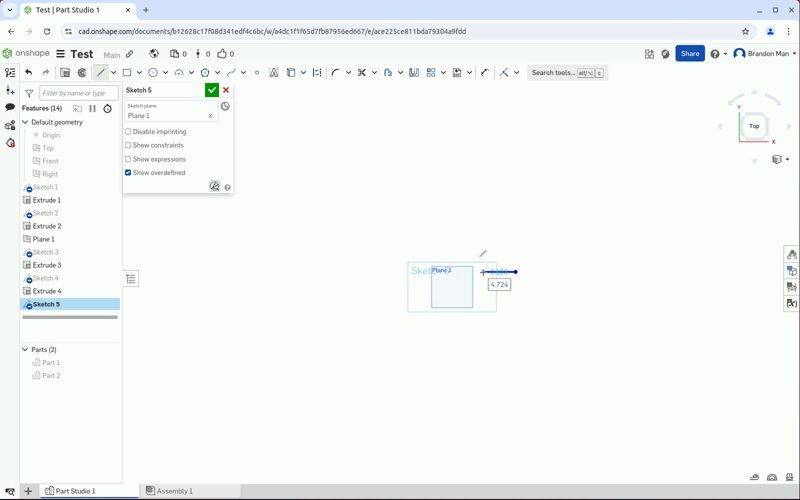
scroll(6)
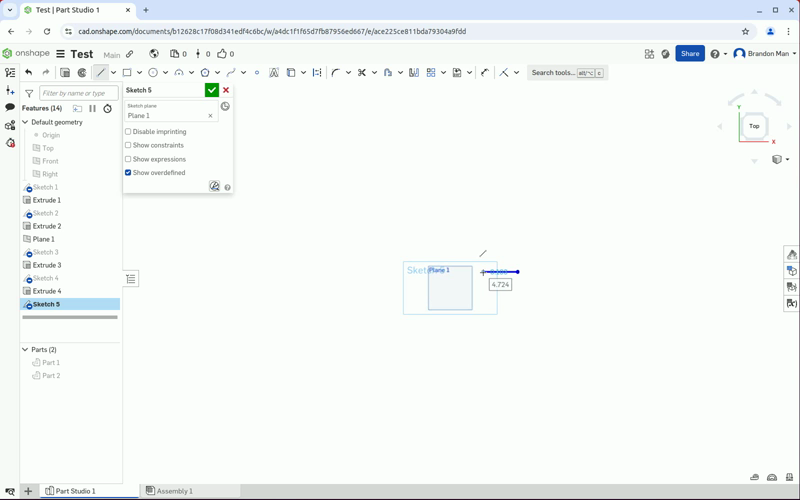
scroll(6)
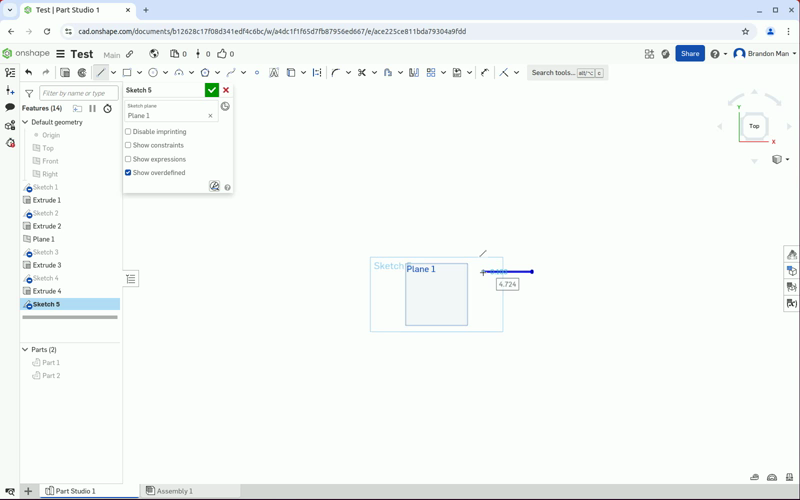
scroll(6)
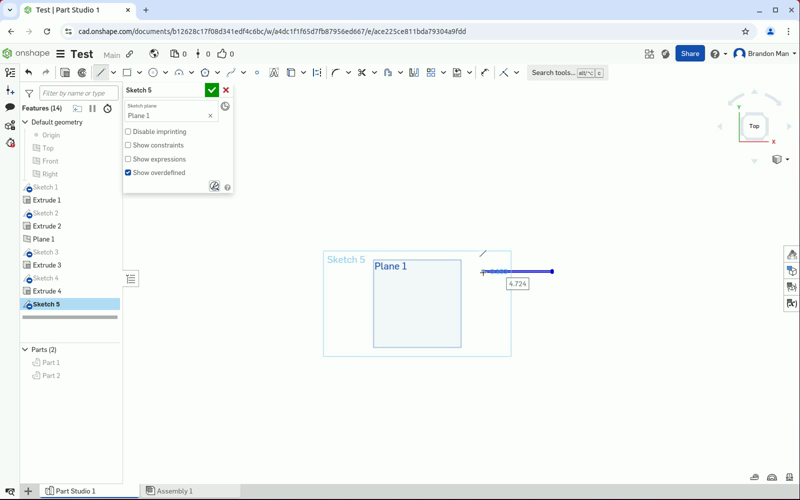
scroll(6)
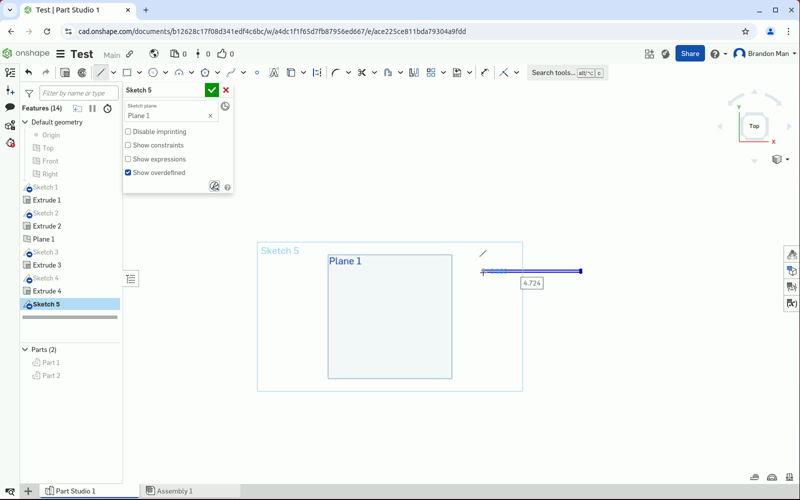
scroll(6)
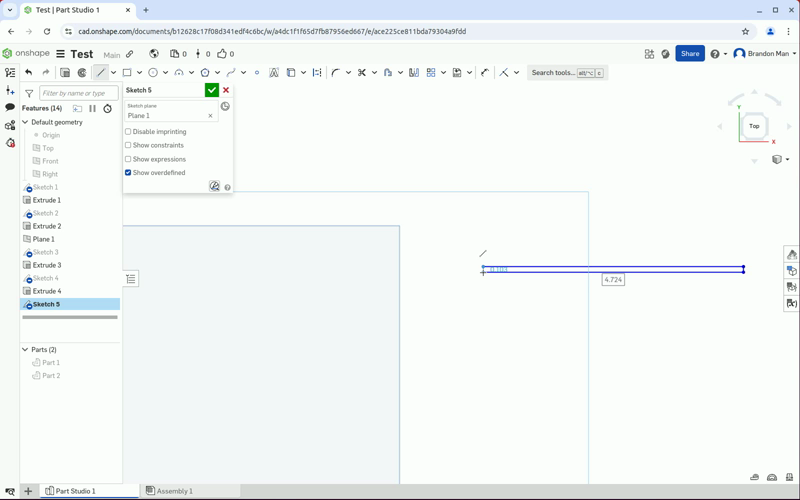
key_up(shift)
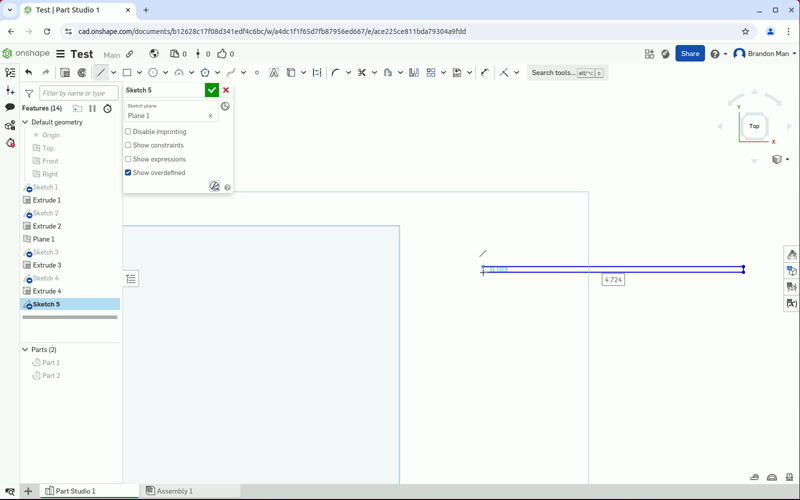
click(483, 272)
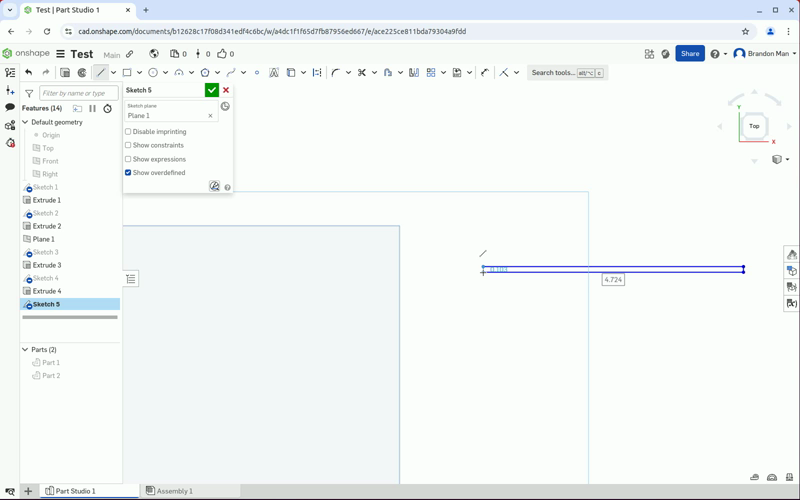
scroll(-6)
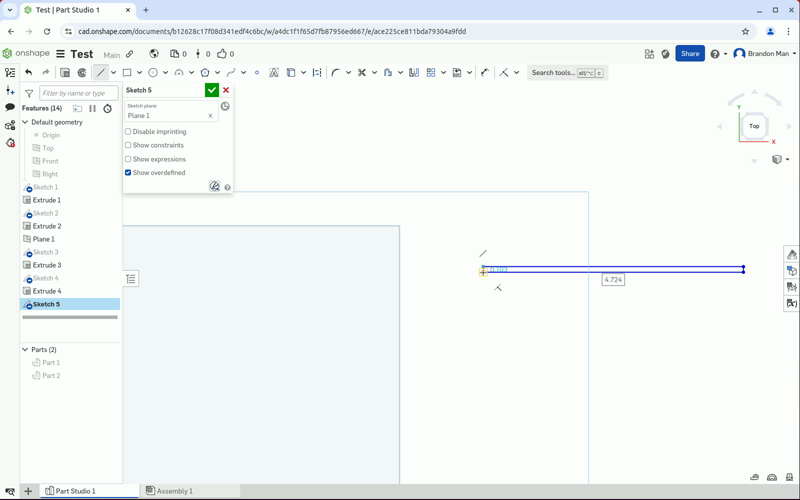
scroll(-6)
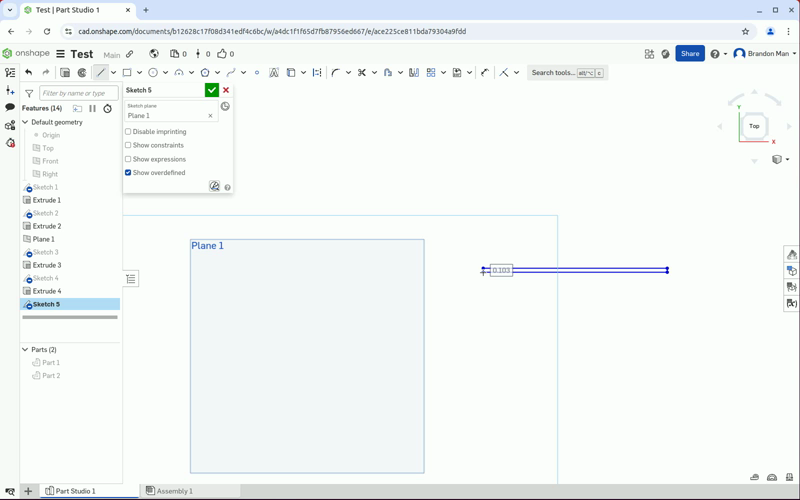
scroll(-6)
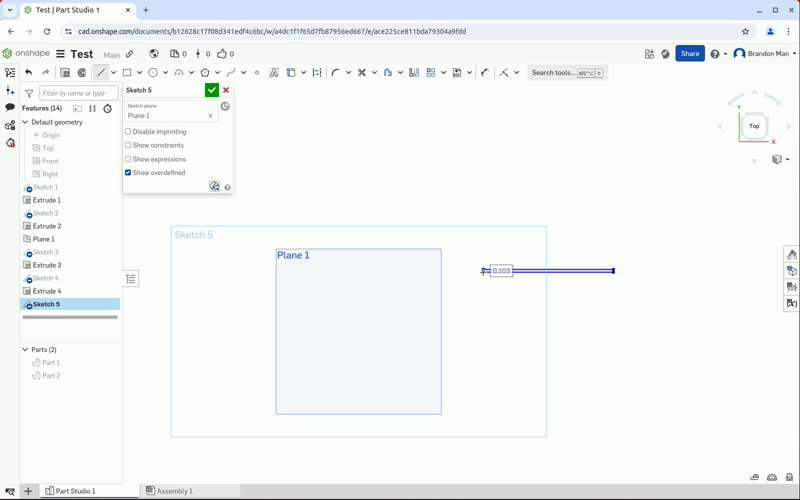
scroll(-6)
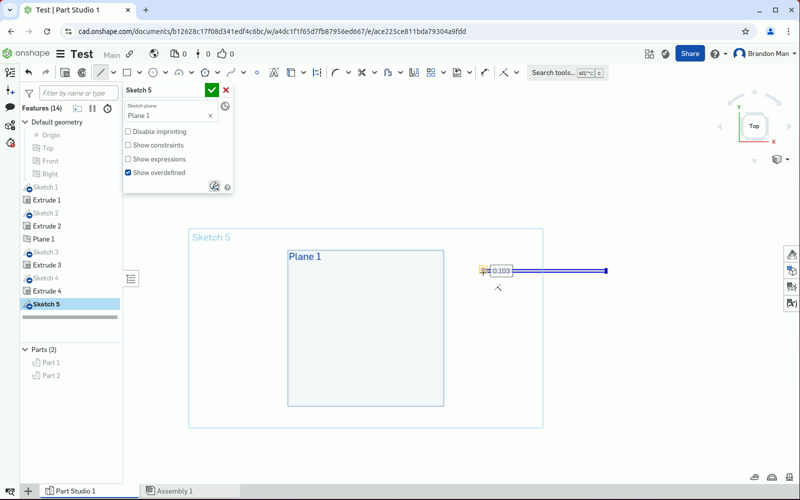
scroll(-6)
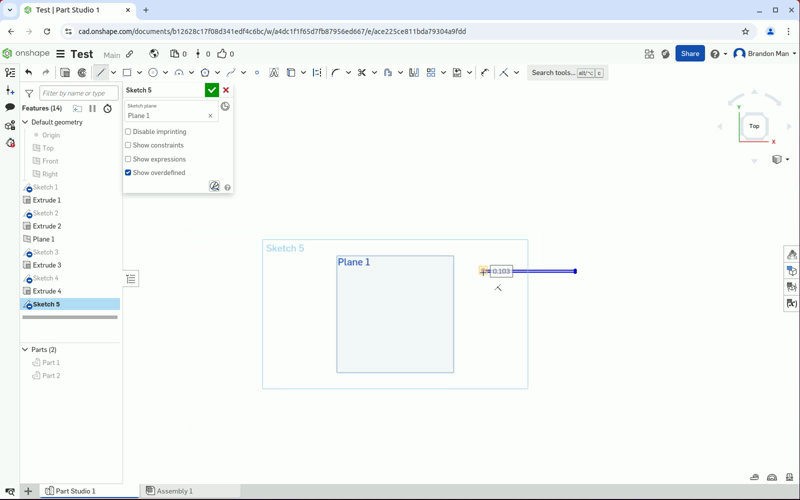
scroll(-6)
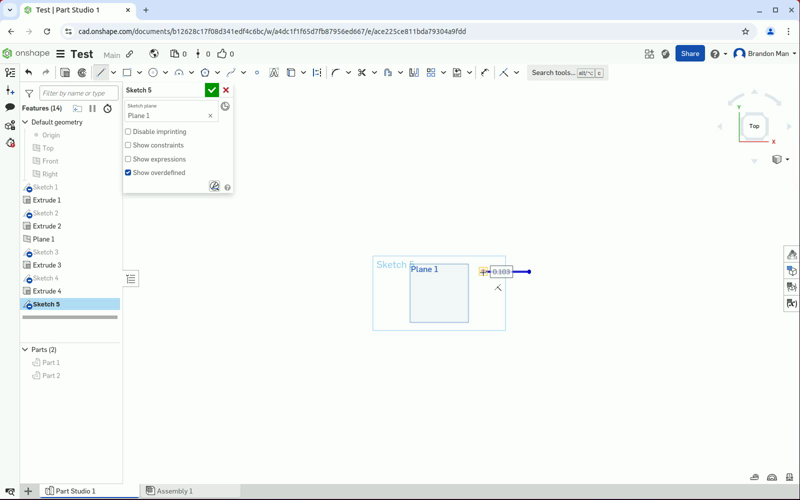
scroll(-6)
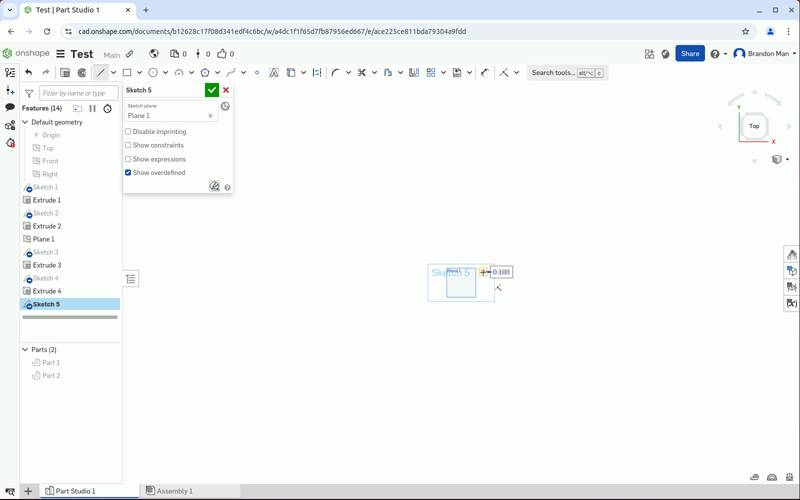
key(esc)
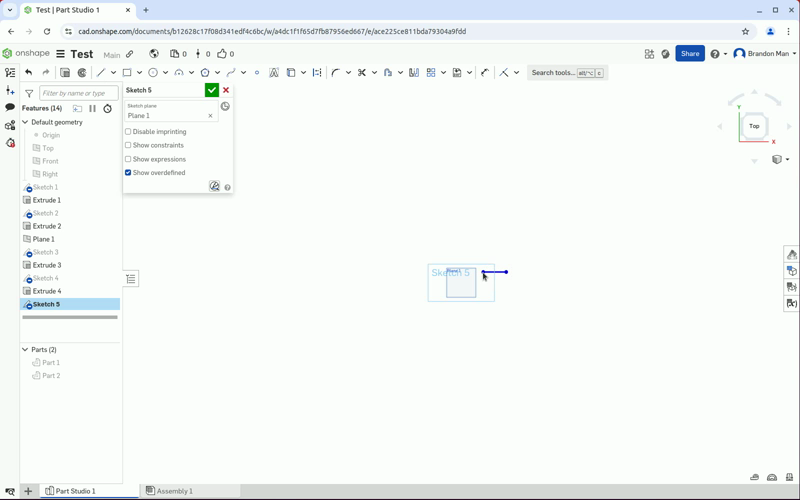
mouse_move(494, 272)
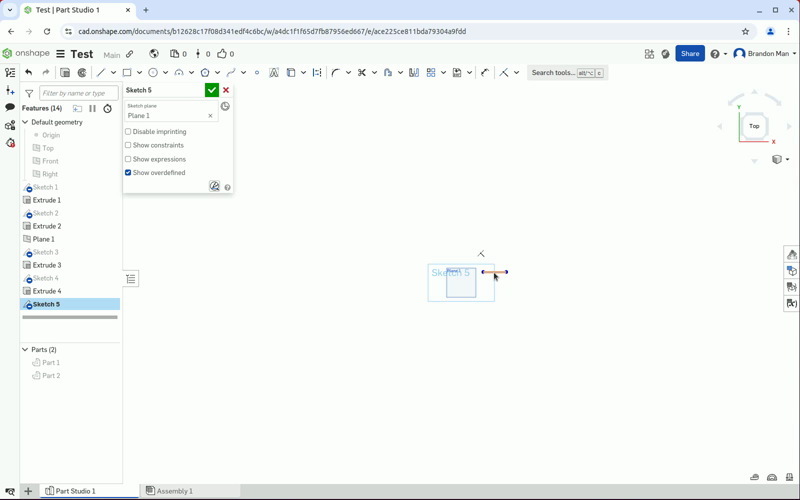
scroll(6)
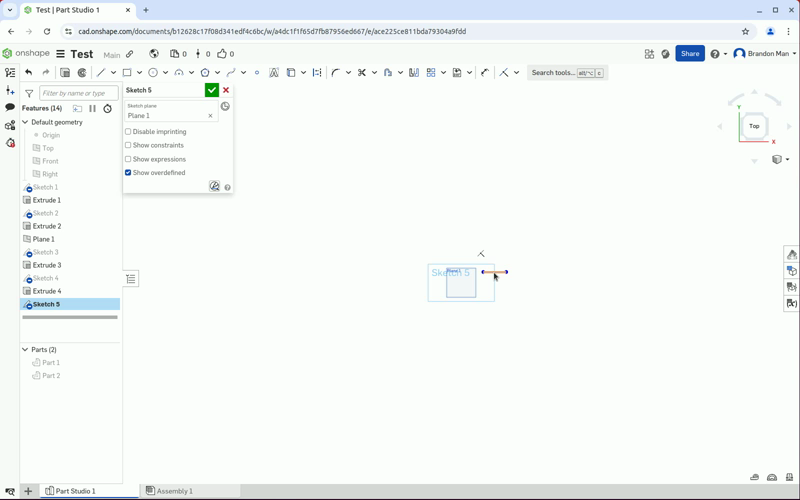
scroll(6)
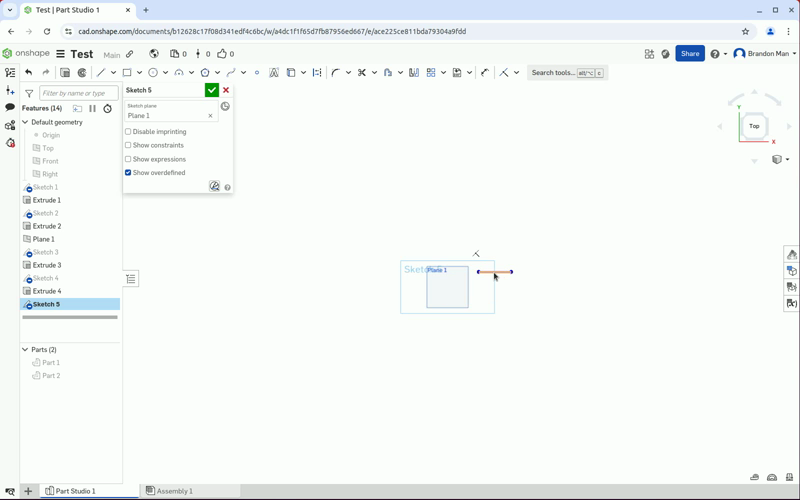
scroll(6)
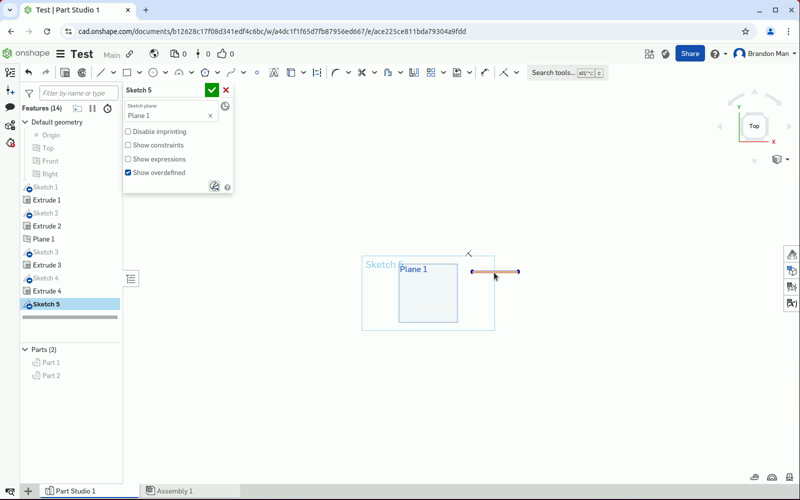
scroll(6)
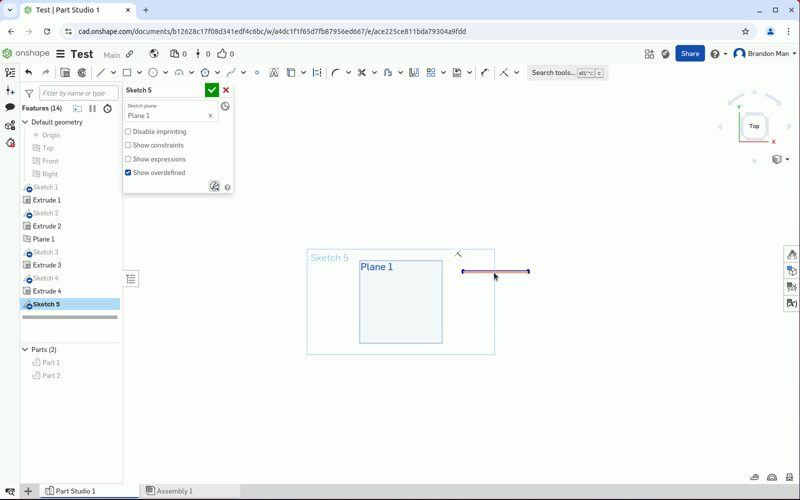
scroll(6)
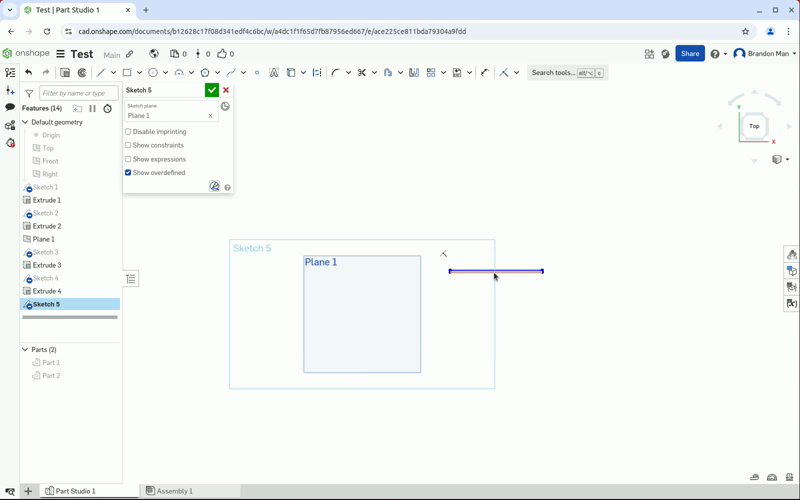
scroll(6)
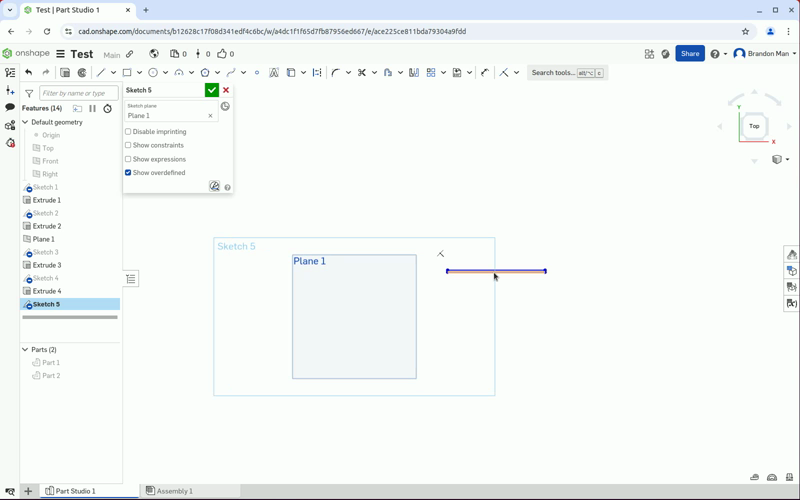
scroll(6)
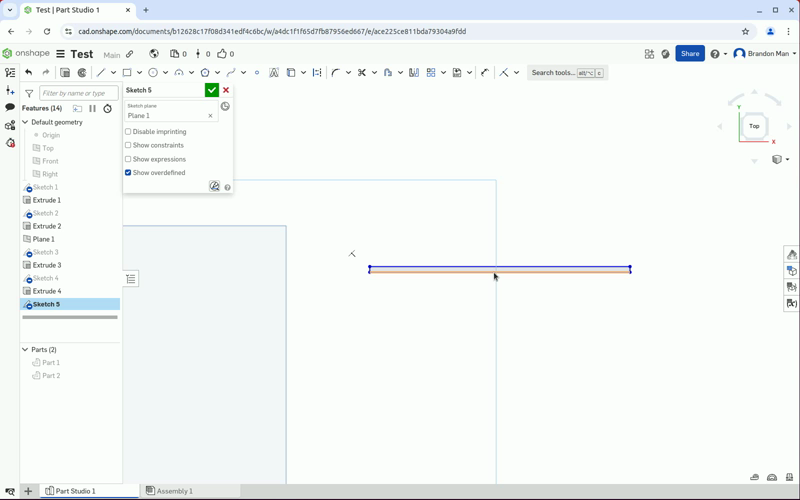
click(494, 272)
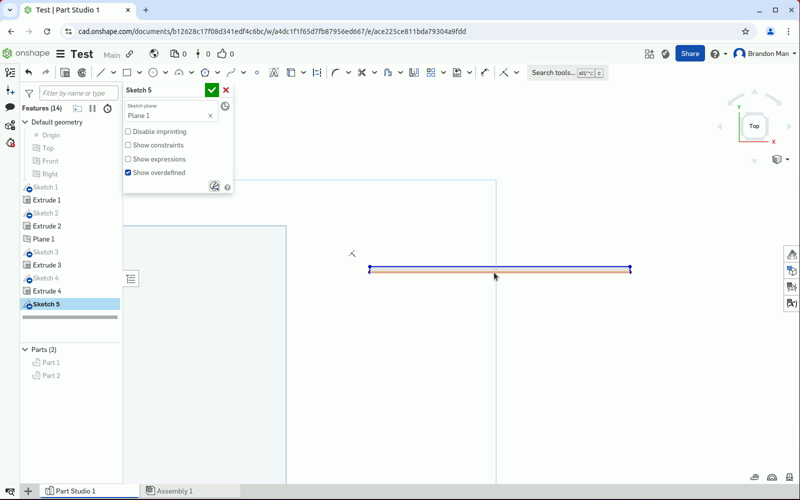
scroll(-6)
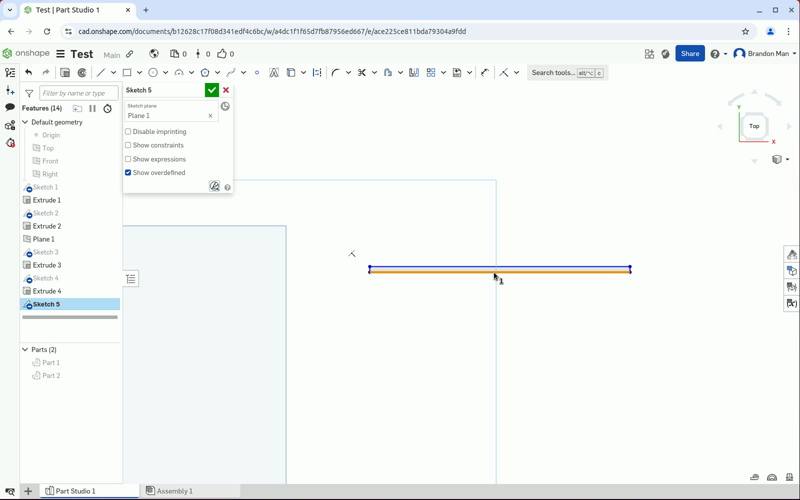
scroll(-6)
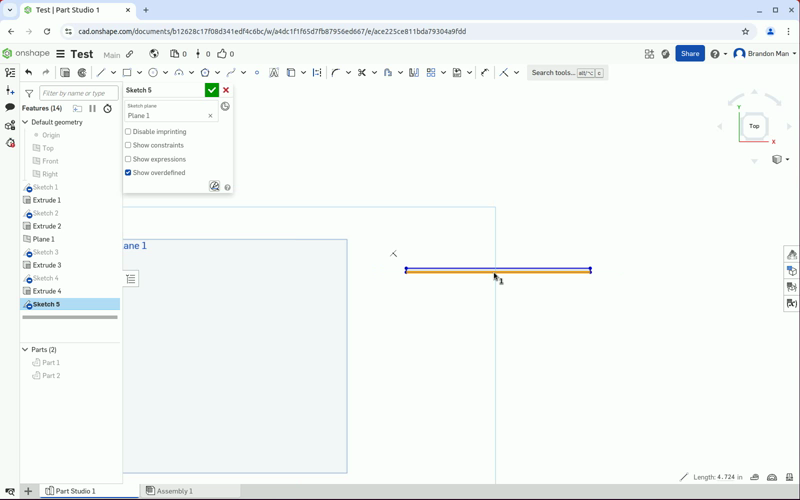
scroll(-6)
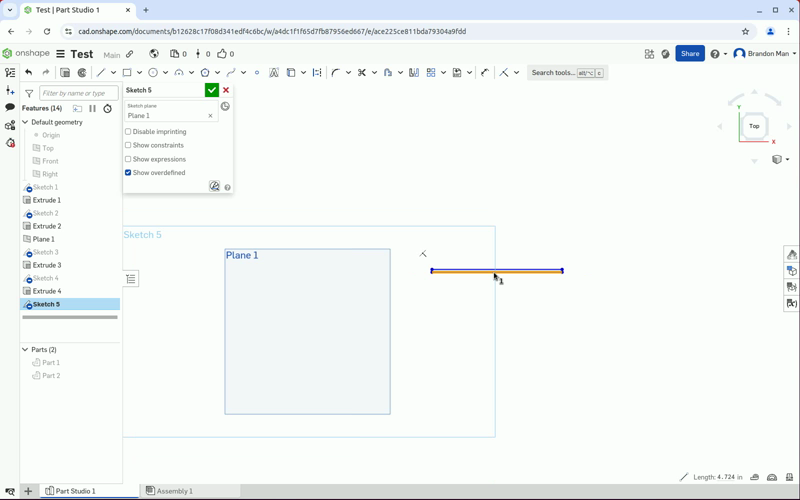
scroll(-6)
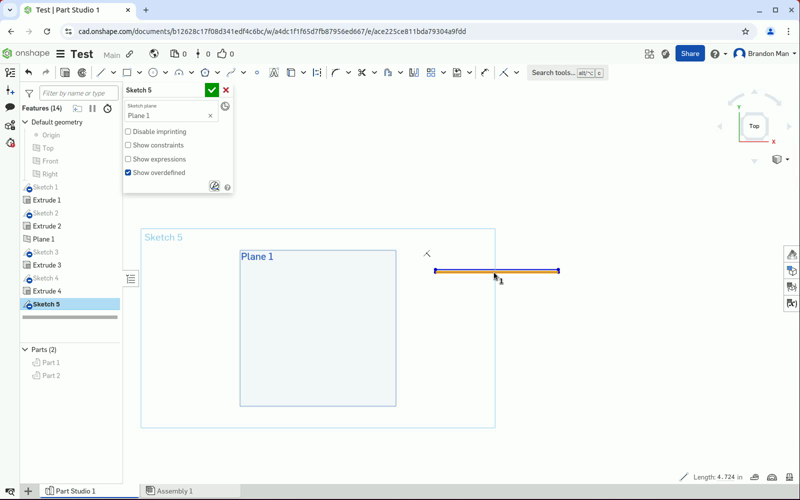
scroll(-6)
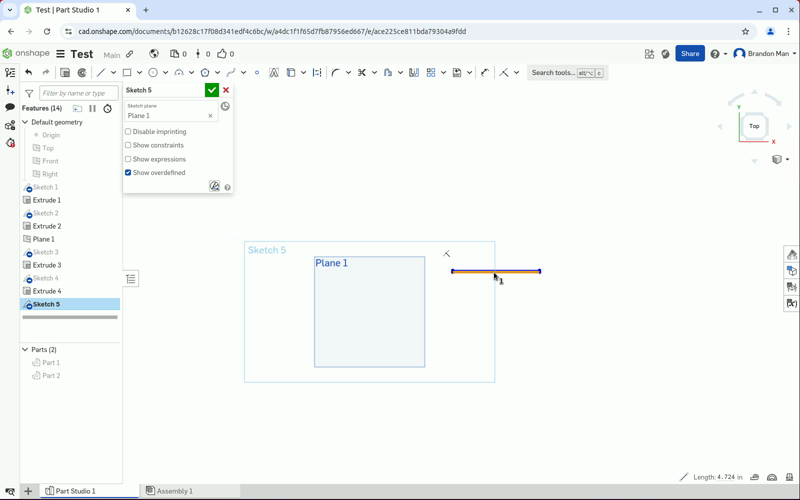
scroll(-6)
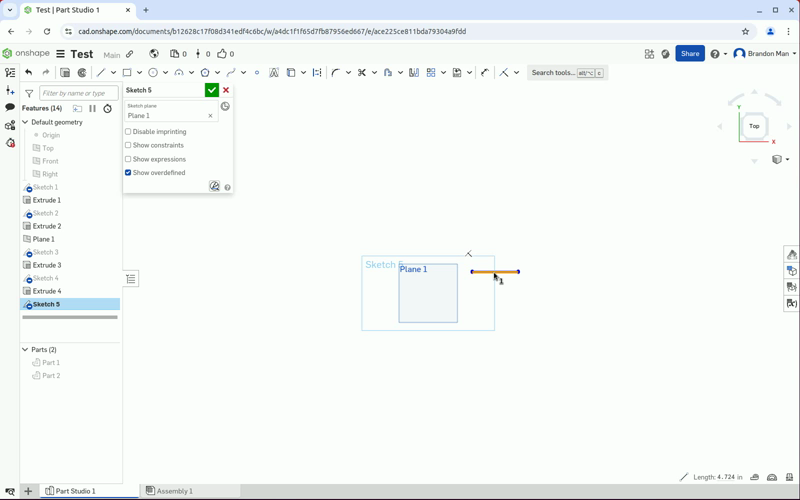
scroll(-6)
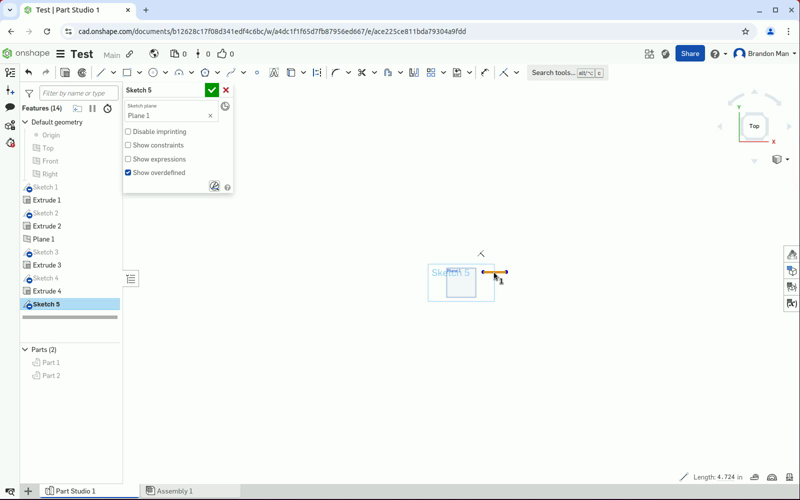
mouse_move(73, 352)
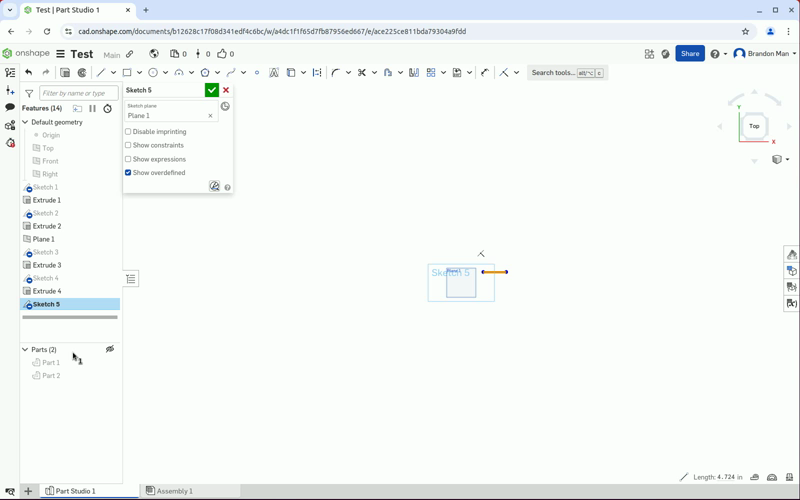
key(shift+y)
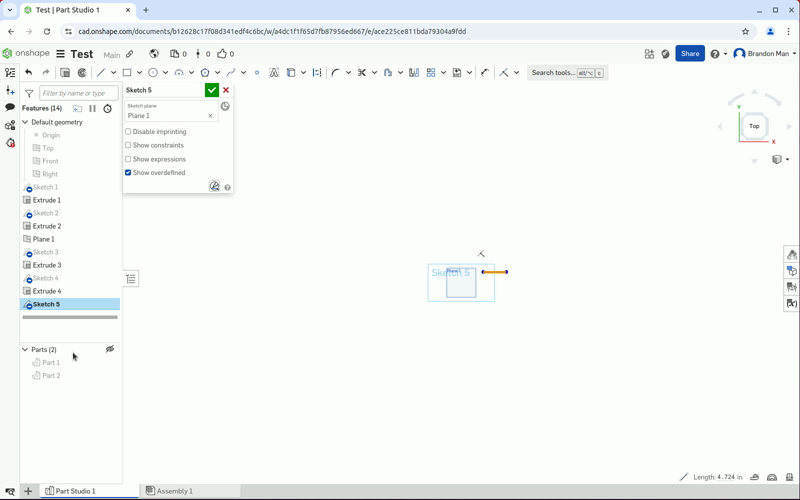
key(shift+e)
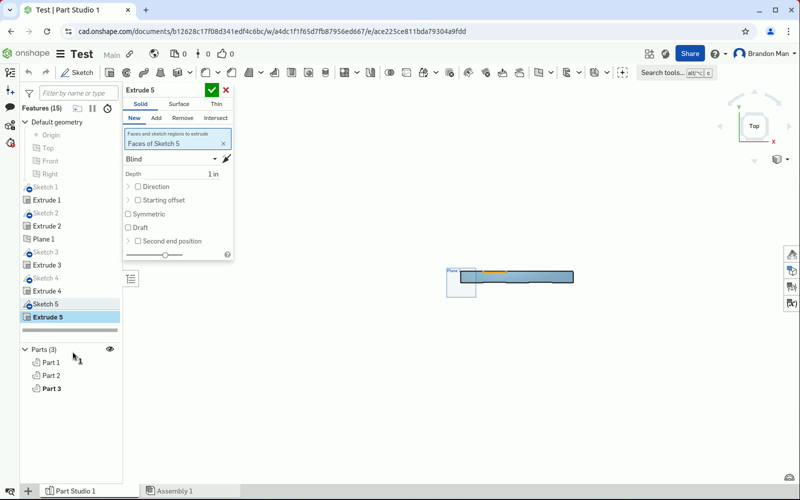
mouse_move(143, 106)
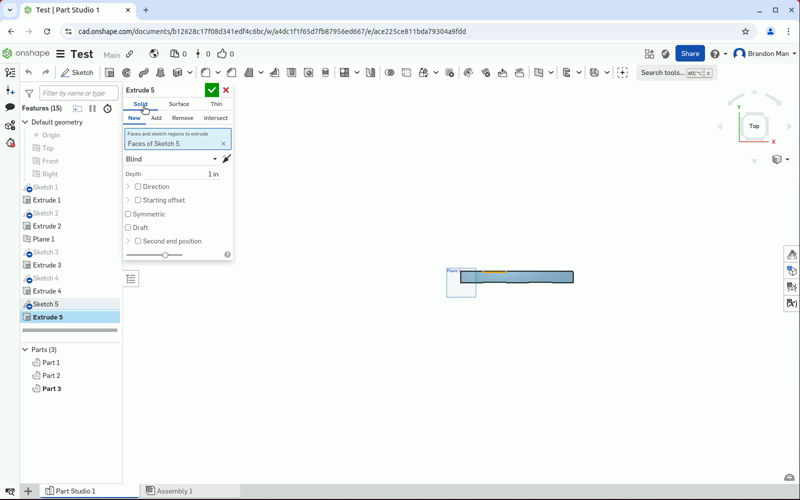
click(143, 106)
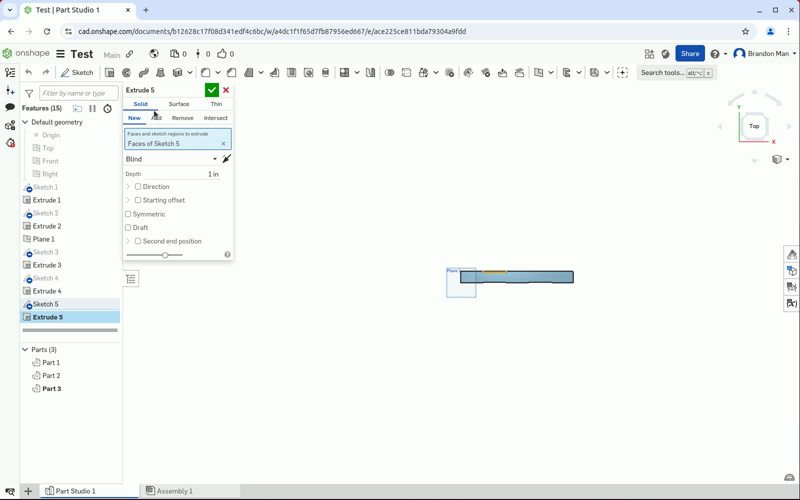
mouse_move(186, 120)
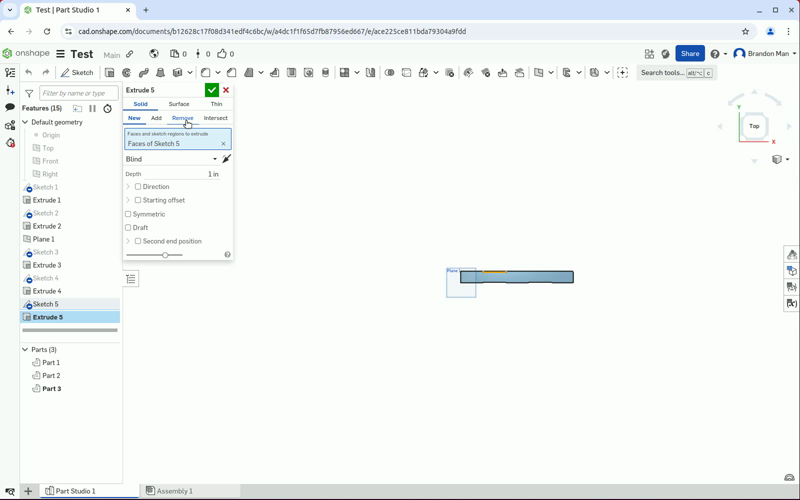
click(186, 120)
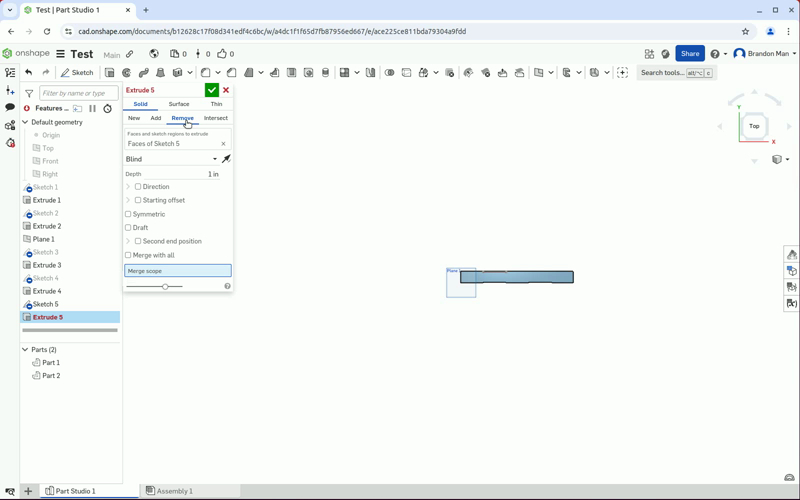
key(tab, 4)
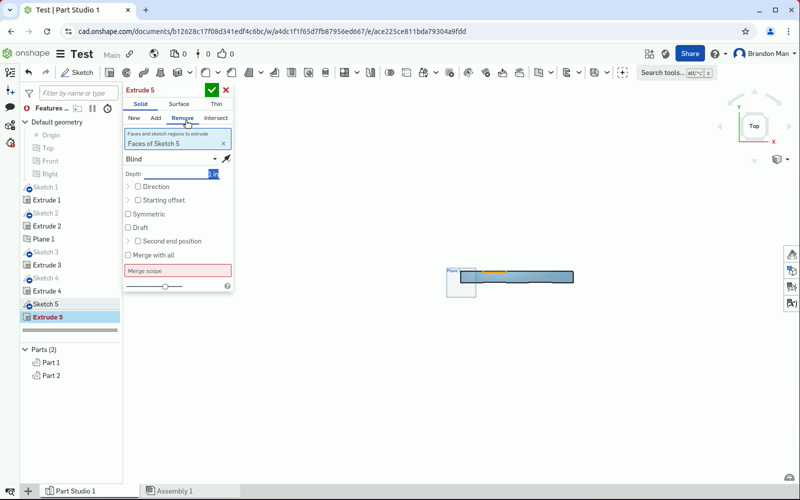
text(1.204)
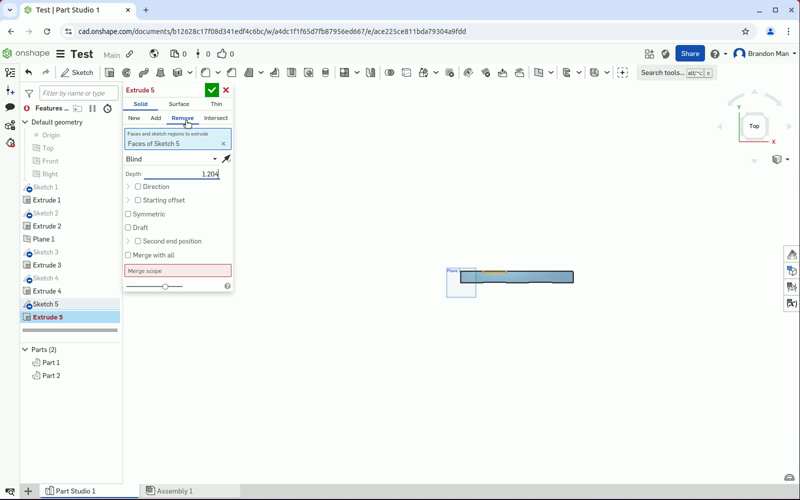
key(tab, 6)
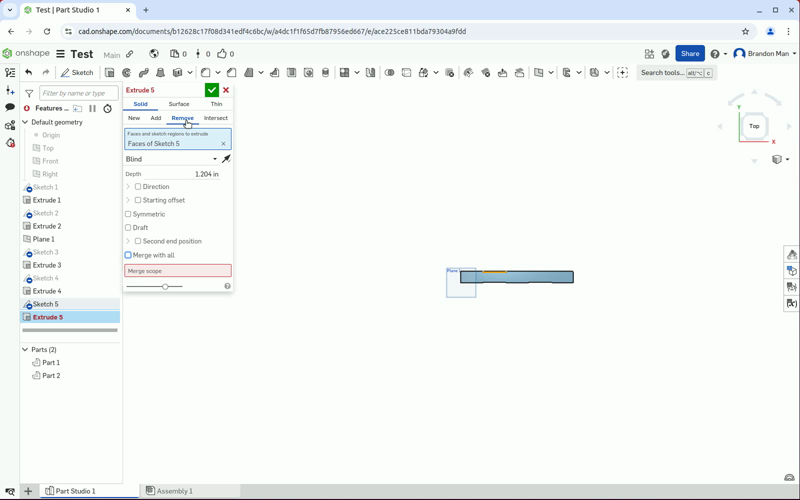
key(space)
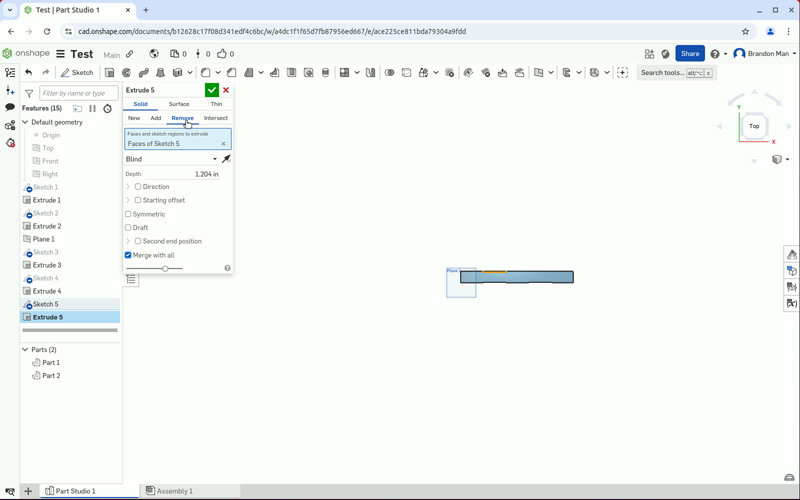
key(enter)
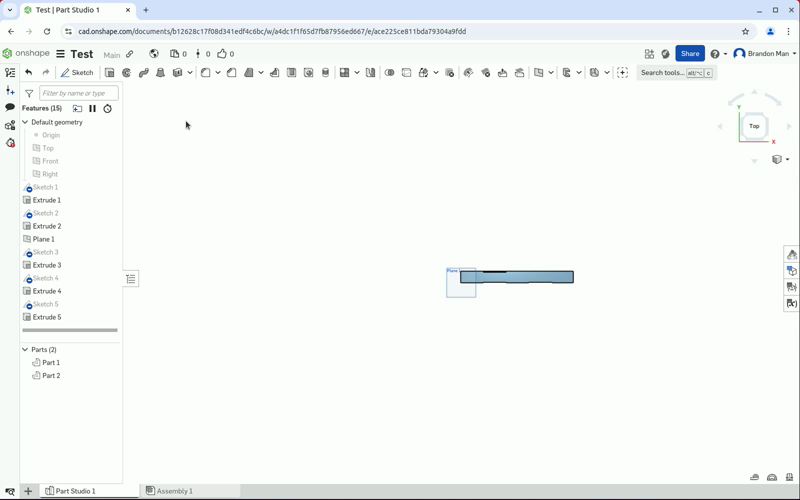
key(shift+h)
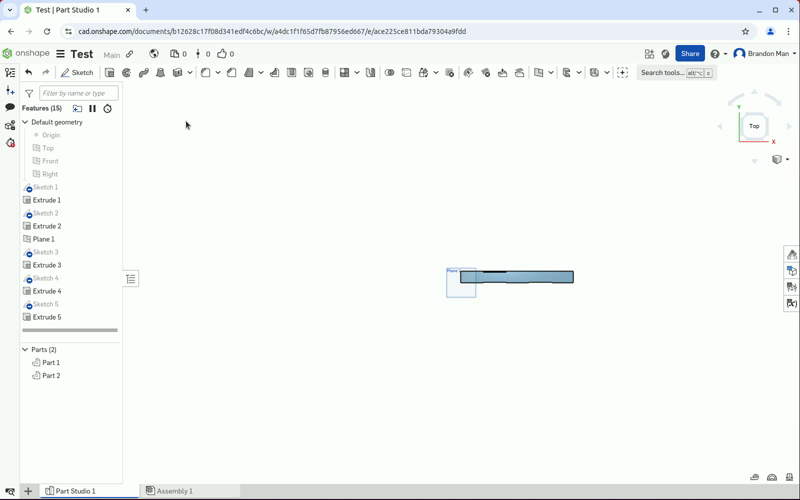
key(shift+h)
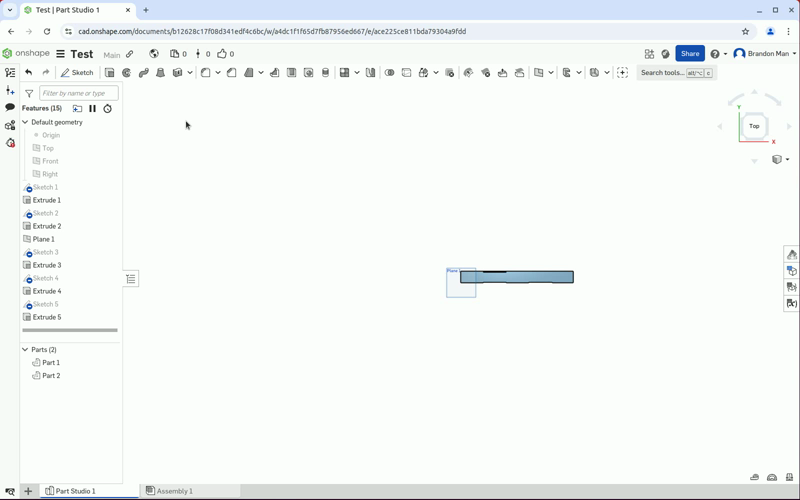
mouse_move(73, 189)
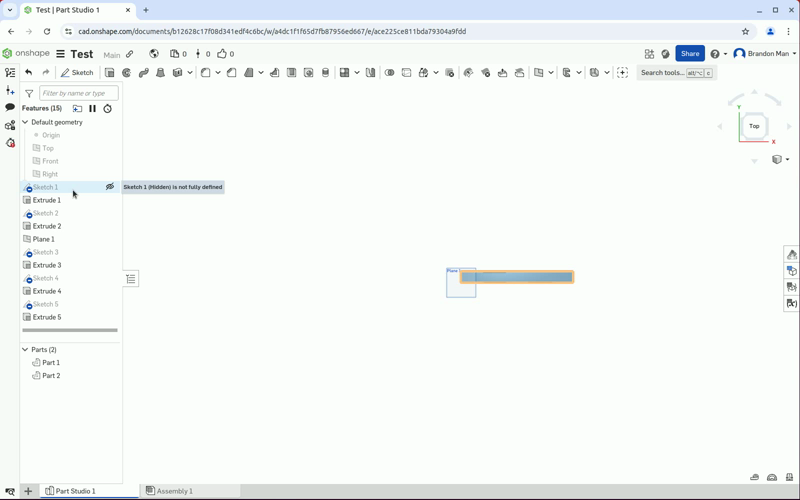
click(73, 189)
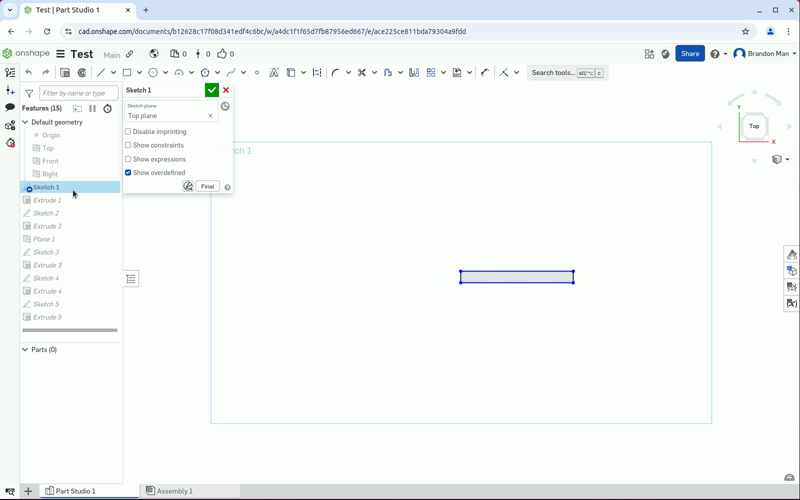
mouse_move(229, 92)
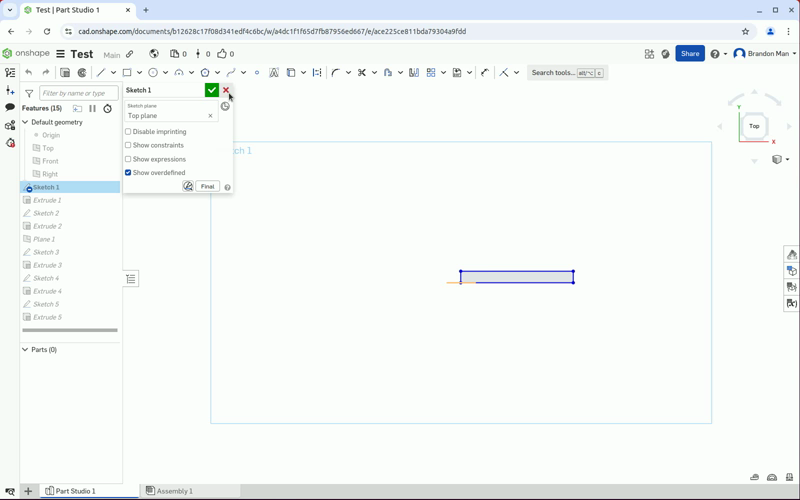
click(229, 92)
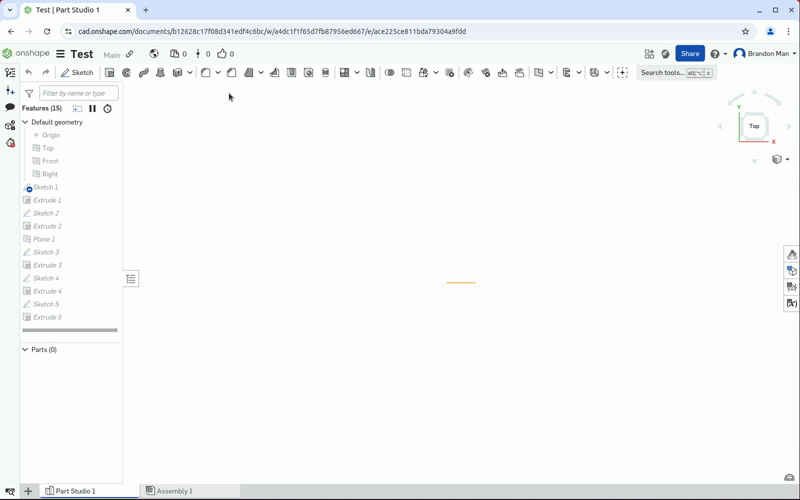
key(shift+s)
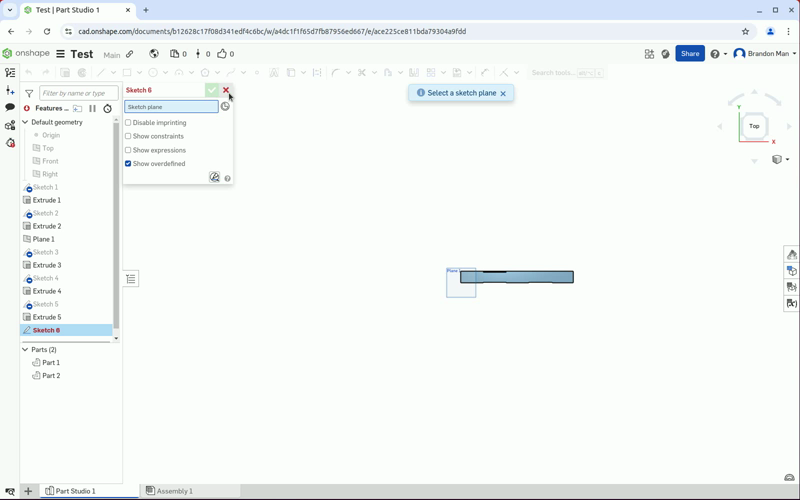
mouse_move(69, 241)
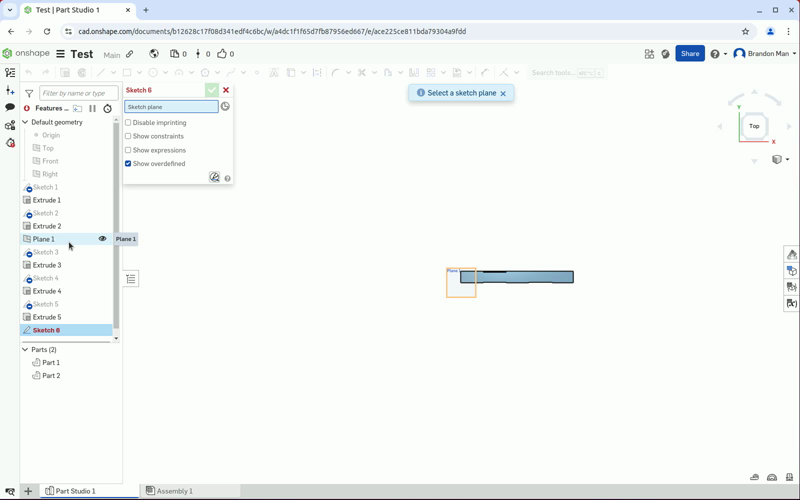
click(69, 241)
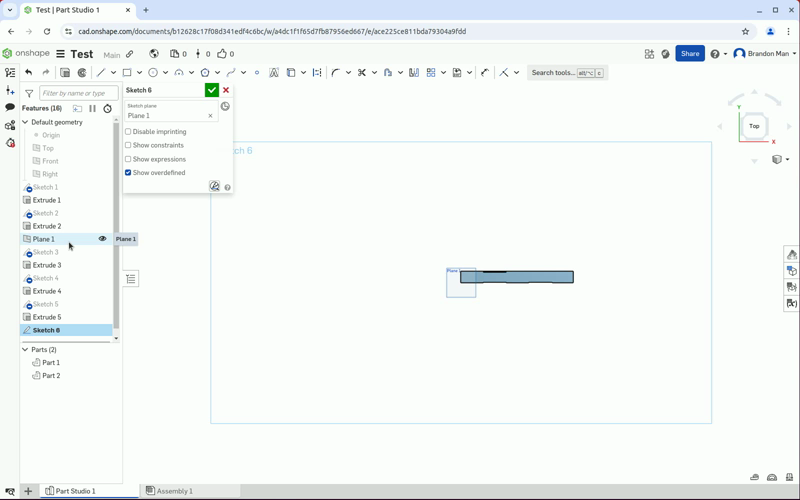
mouse_move(73, 352)
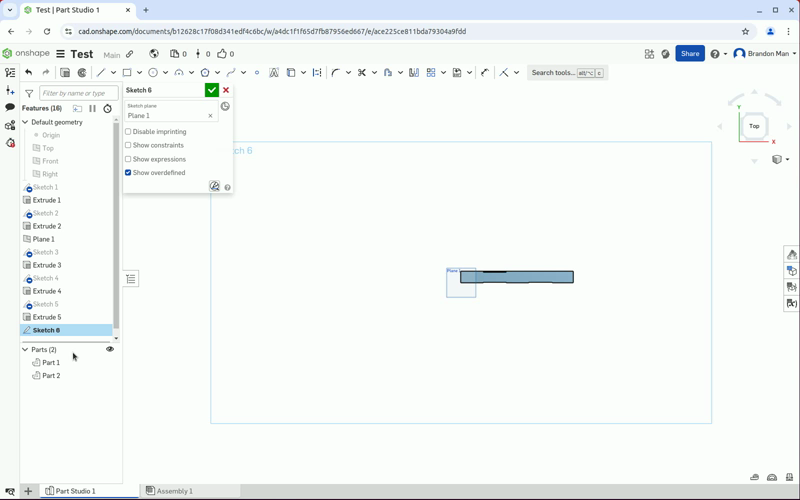
key(y)
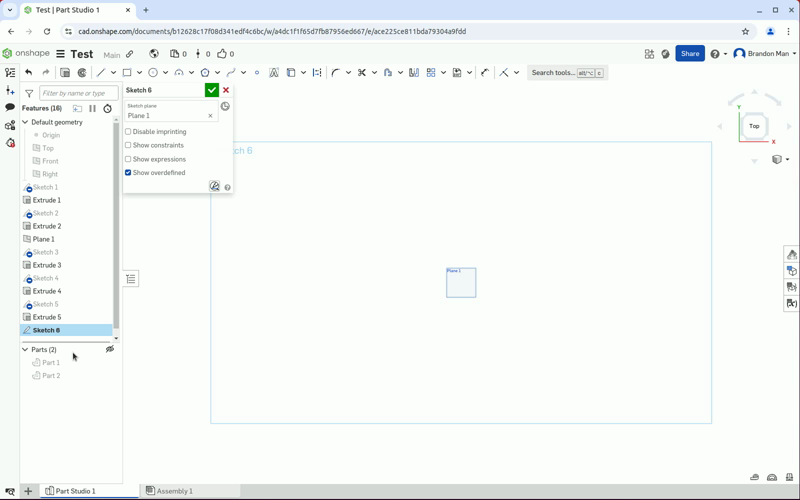
key(l)
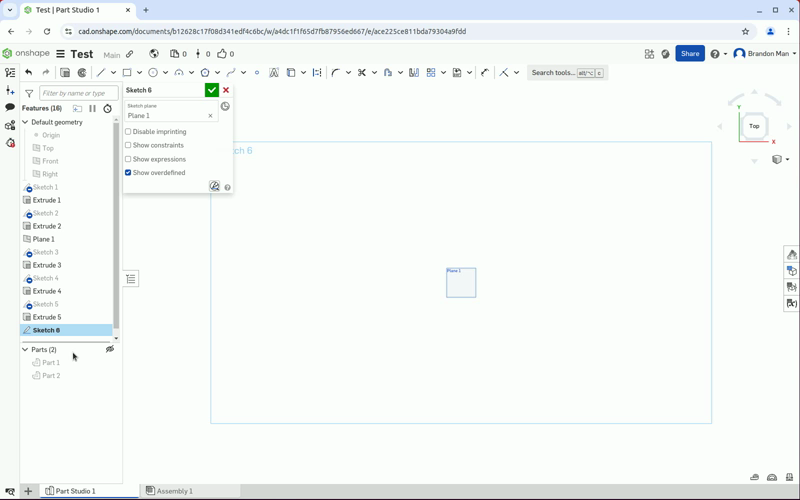
key_down(shift)
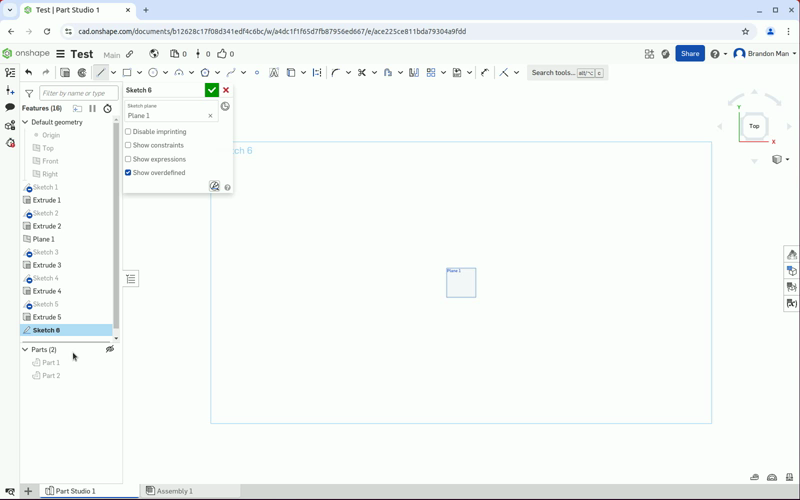
mouse_move(528, 272)
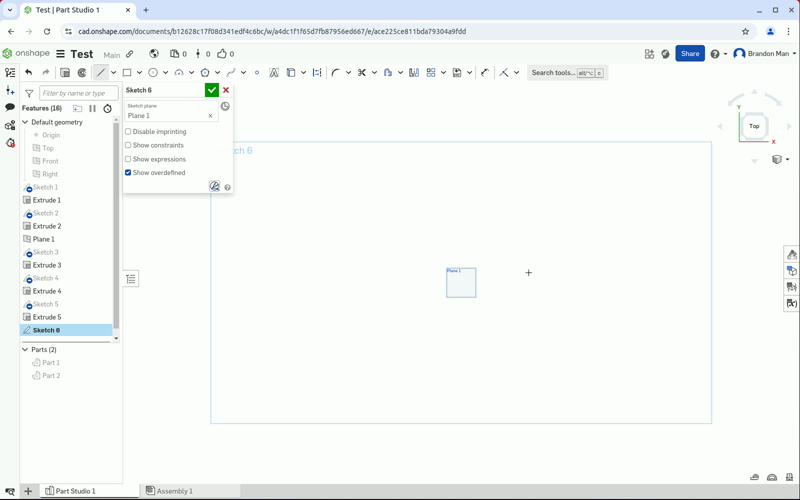
click(528, 272)
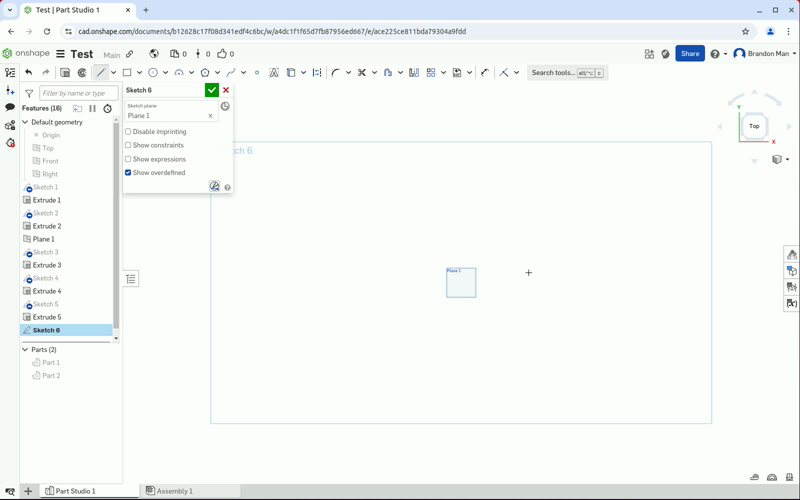
key_up(shift)
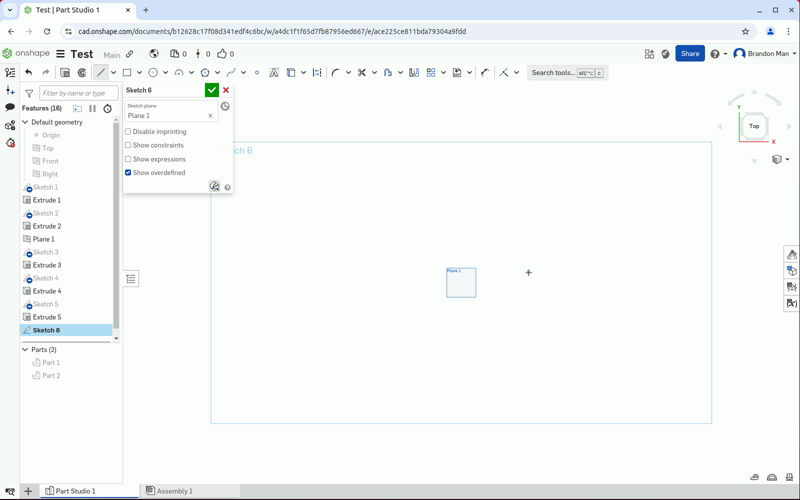
key_down(shift)
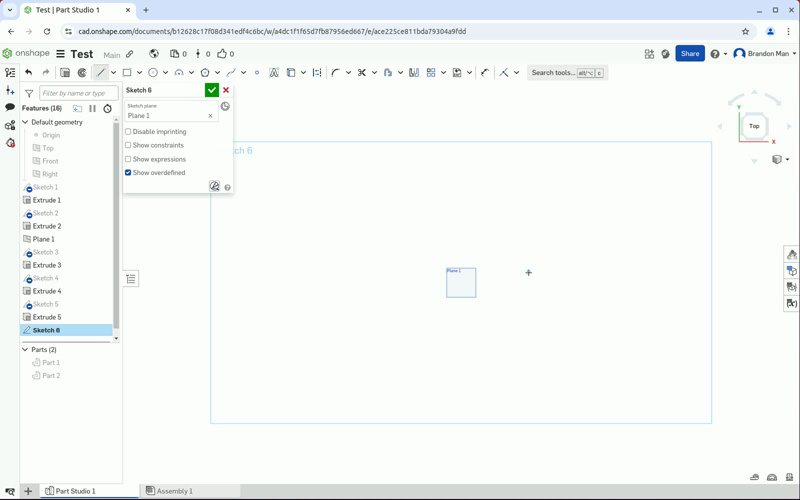
mouse_move(558, 272)
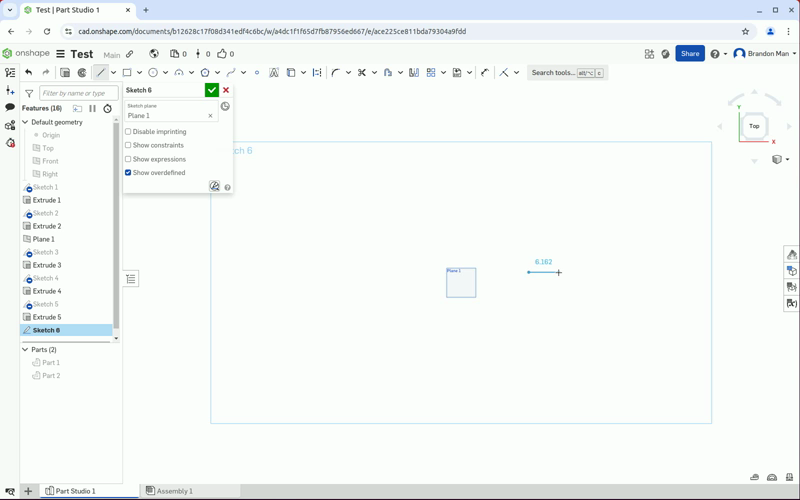
mouse_move(552, 272)
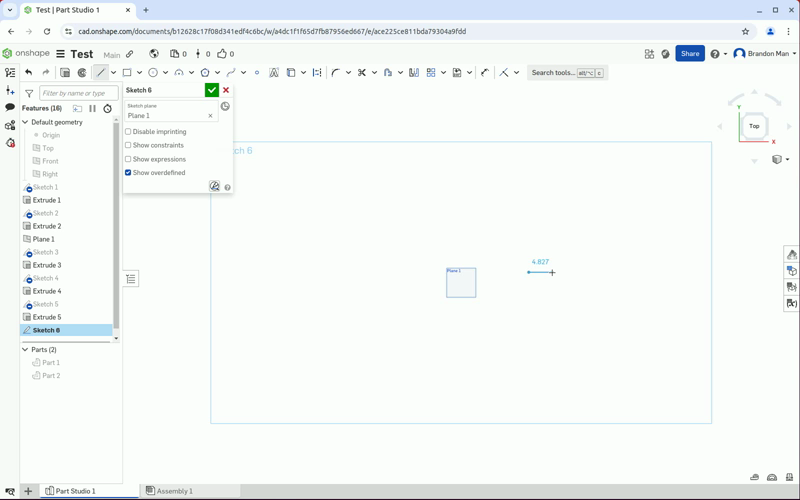
click(552, 272)
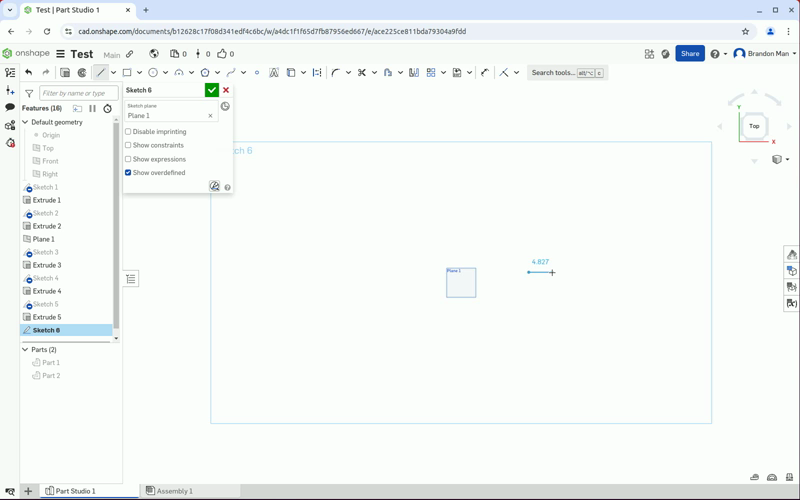
key_up(shift)
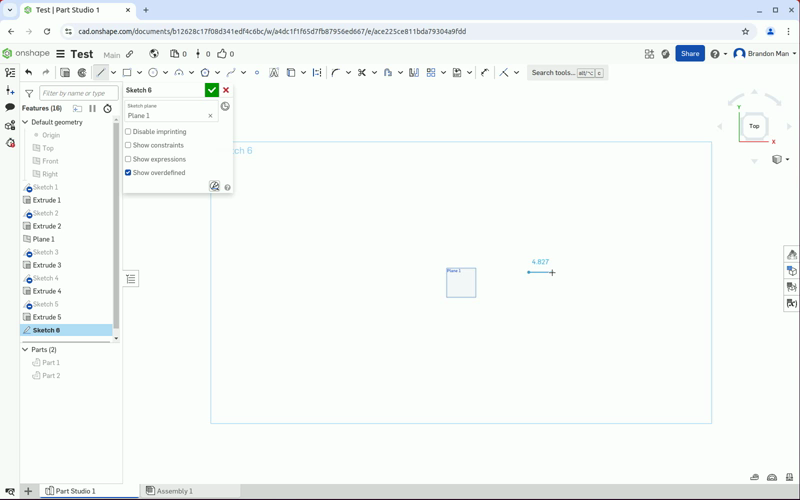
key_down(shift)
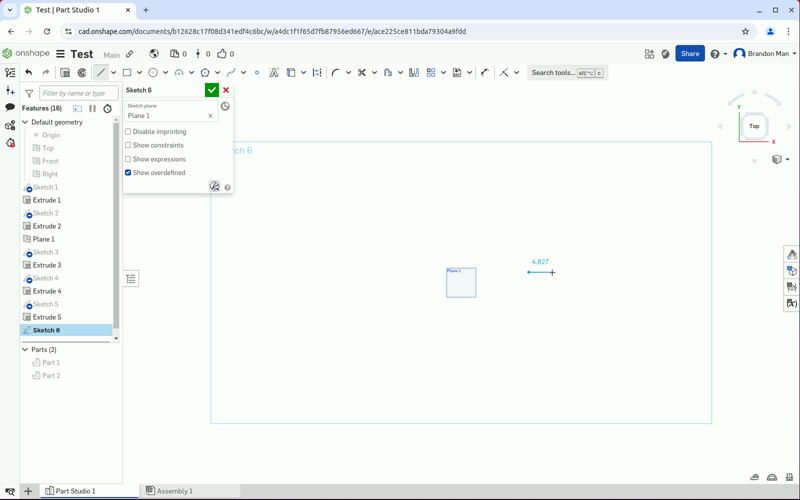
mouse_move(582, 272)
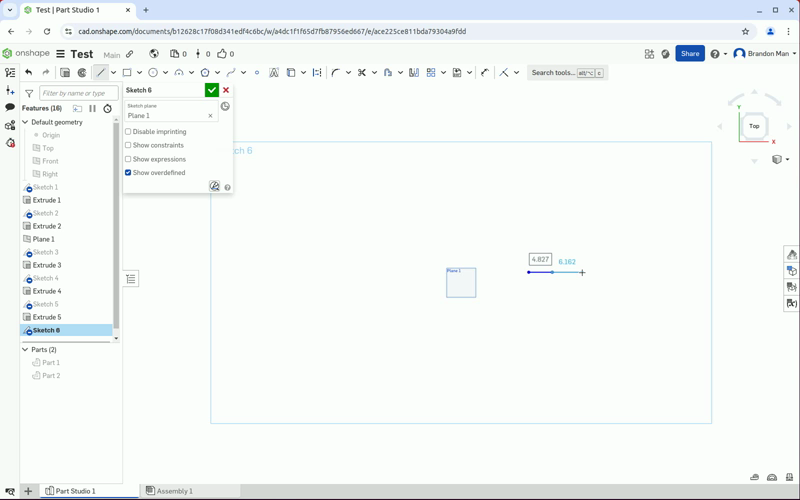
mouse_move(552, 271)
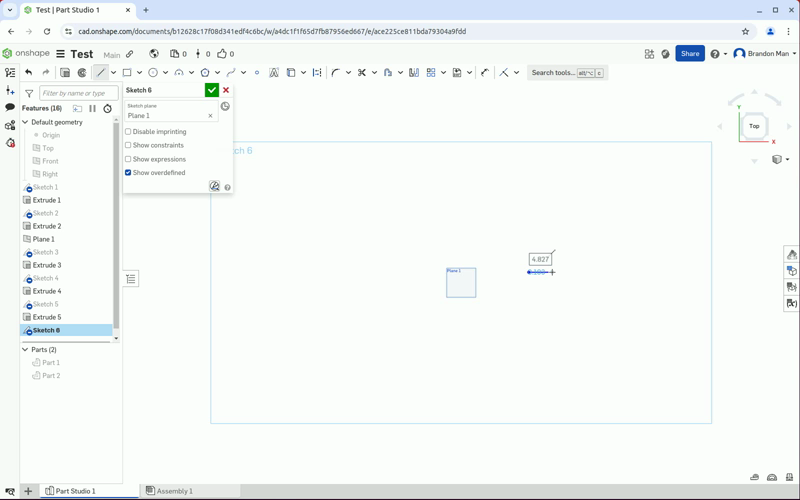
scroll(6)
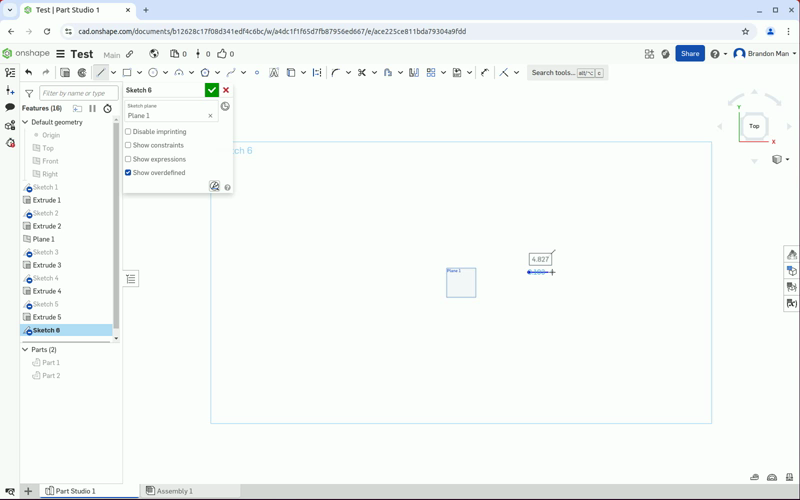
scroll(6)
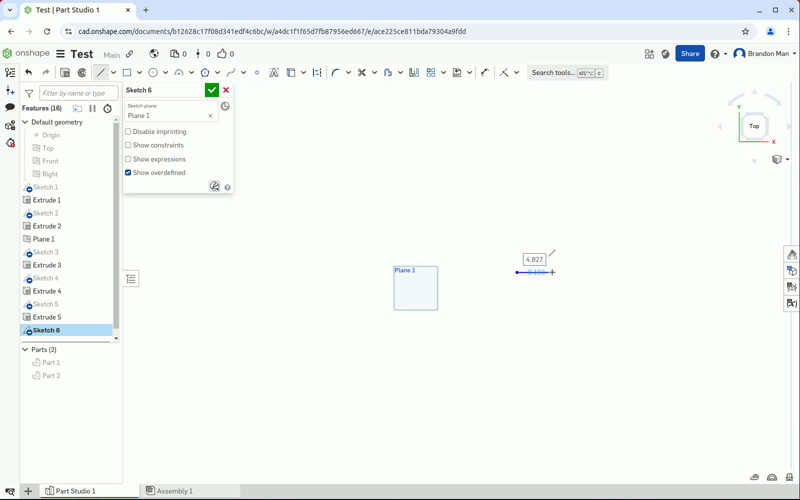
scroll(6)
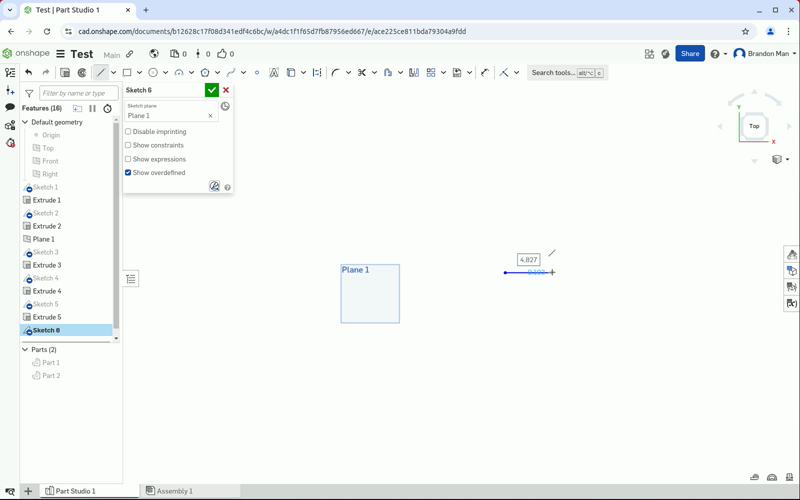
scroll(6)
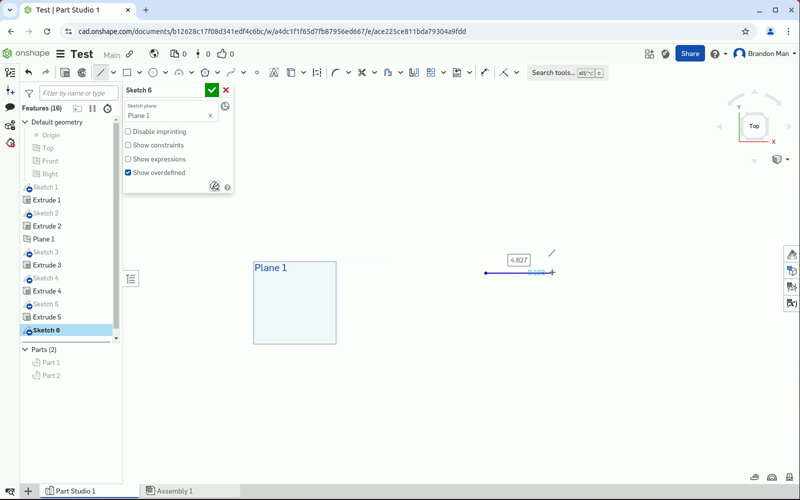
scroll(6)
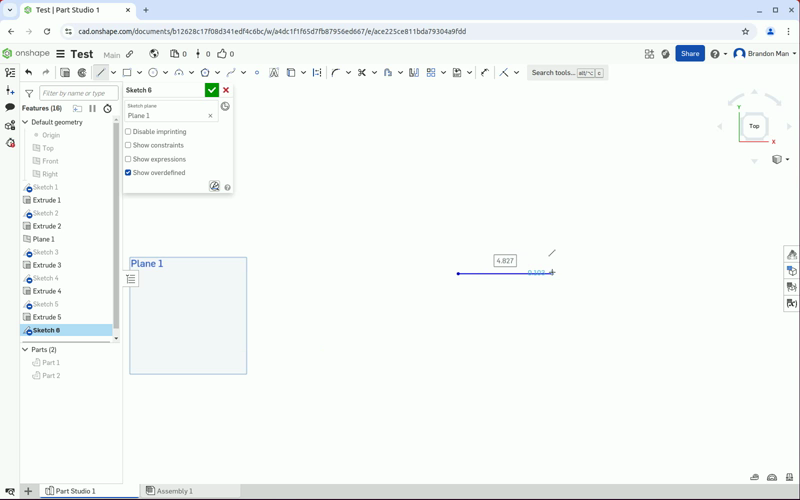
scroll(6)
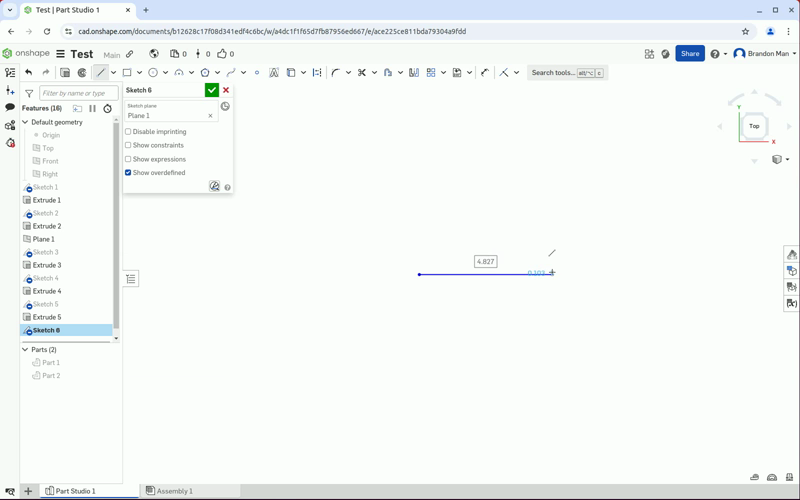
scroll(6)
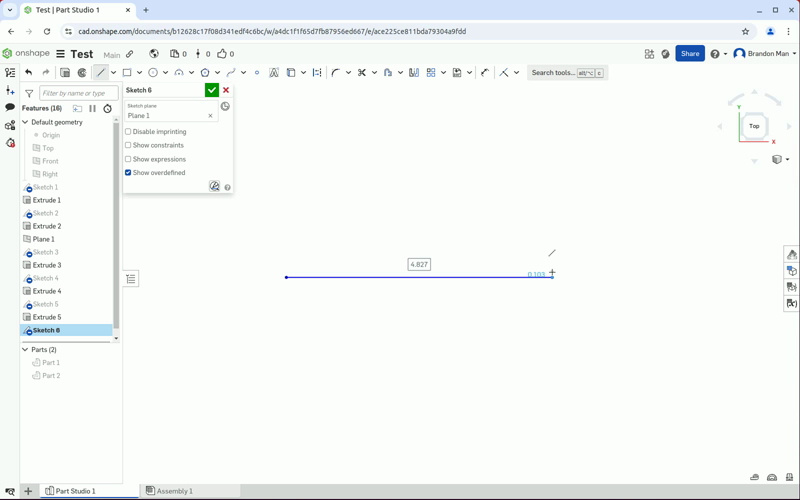
click(552, 271)
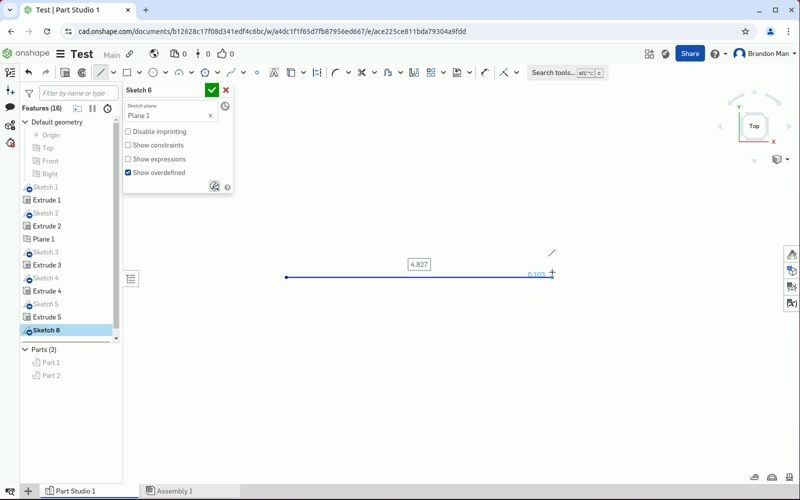
scroll(-6)
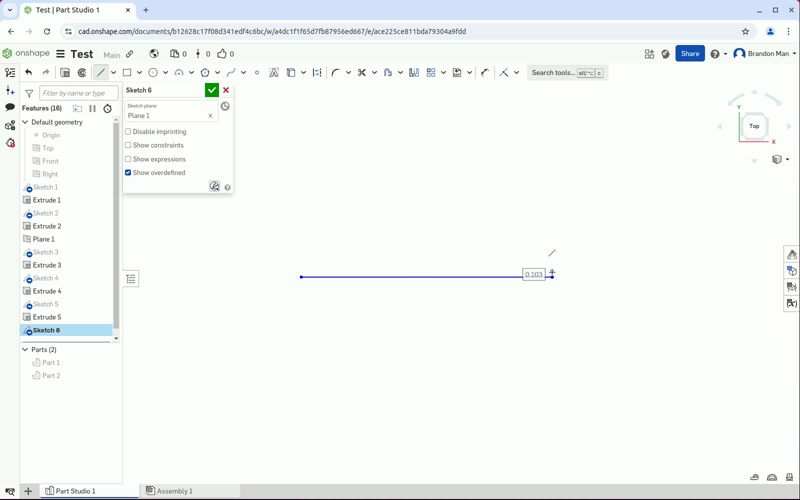
scroll(-6)
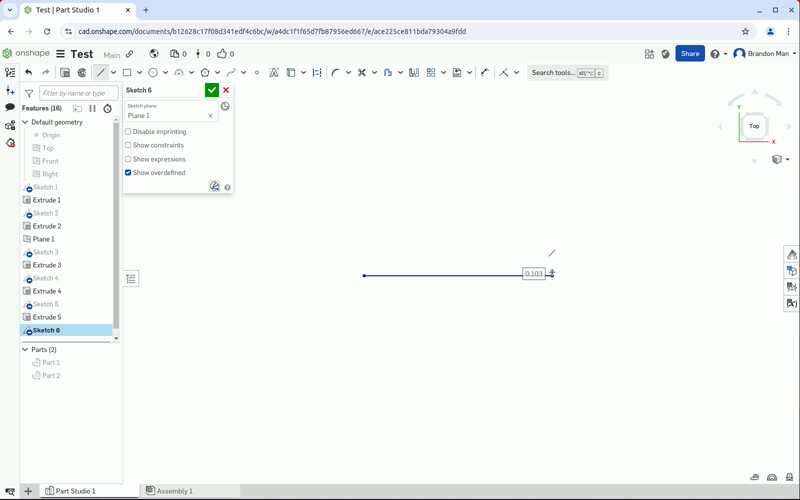
scroll(-6)
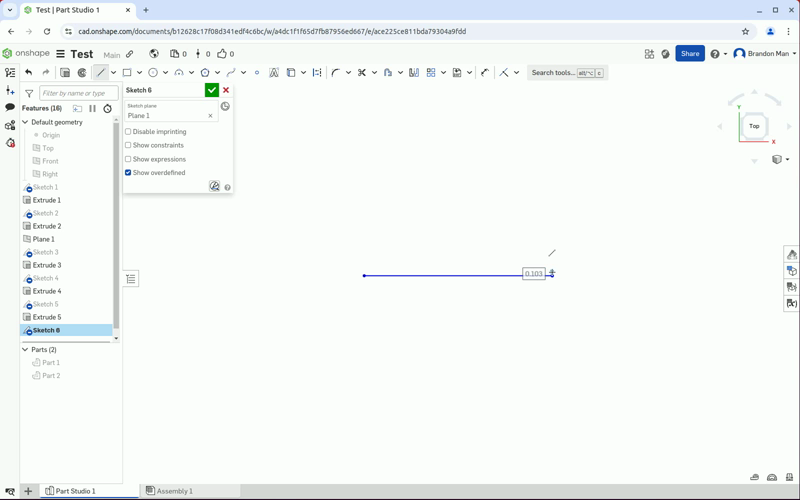
scroll(-6)
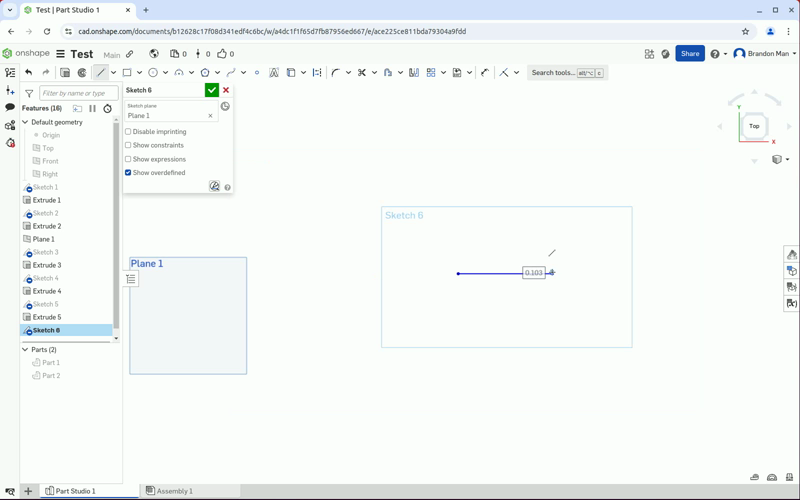
scroll(-6)
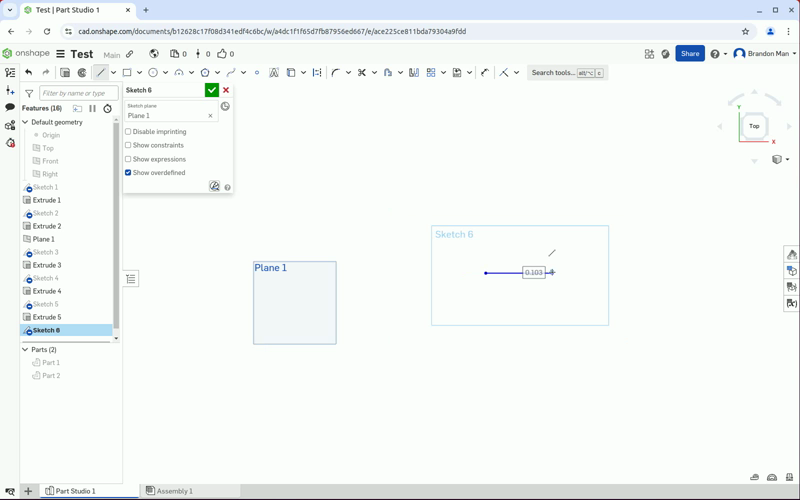
scroll(-6)
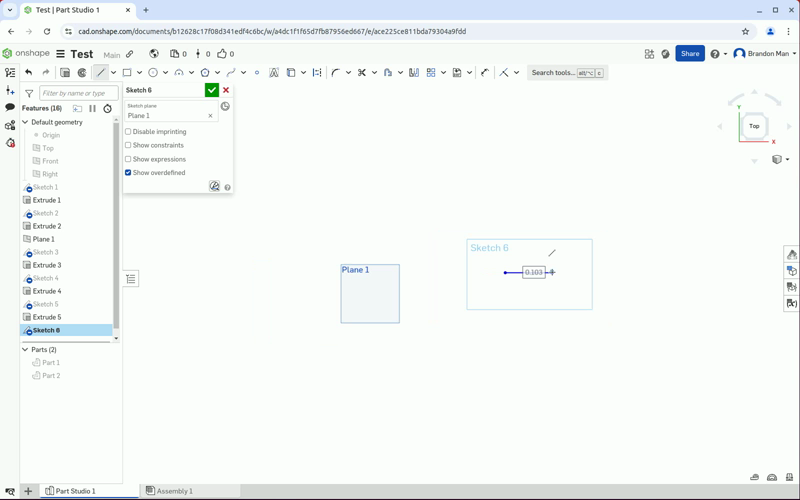
scroll(-6)
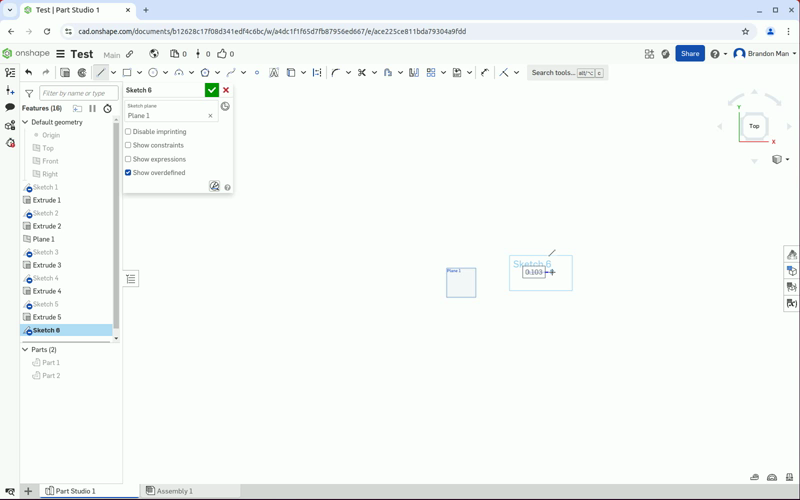
key_up(shift)
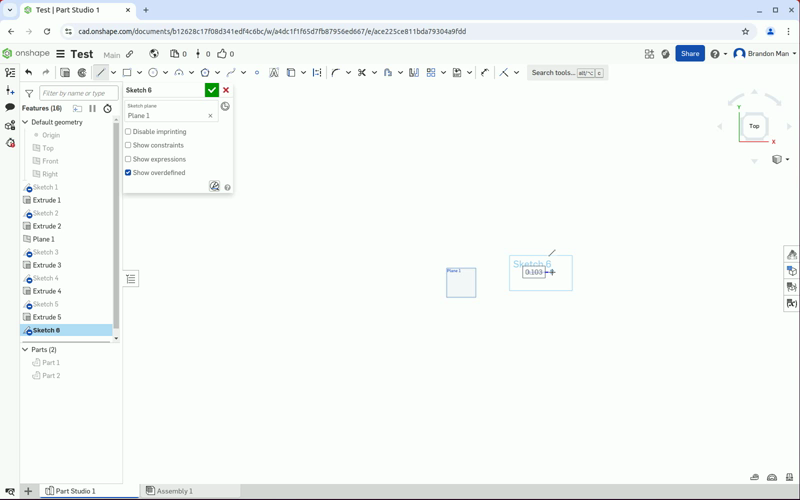
key_down(shift)
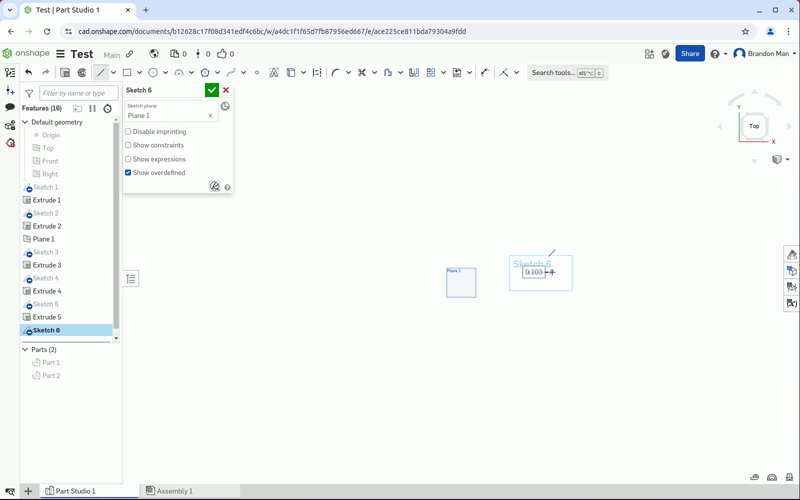
mouse_move(582, 271)
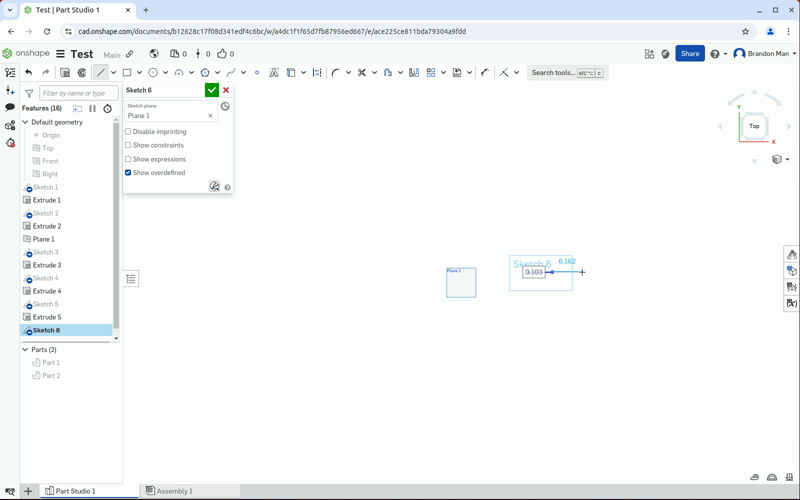
mouse_move(528, 271)
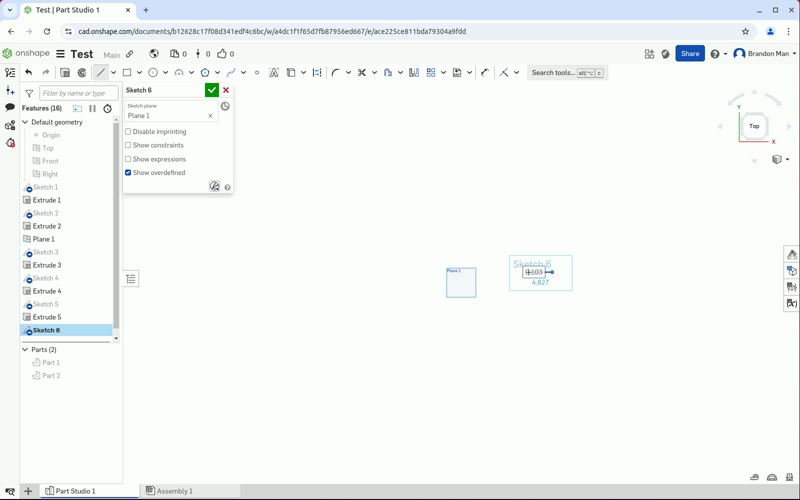
scroll(6)
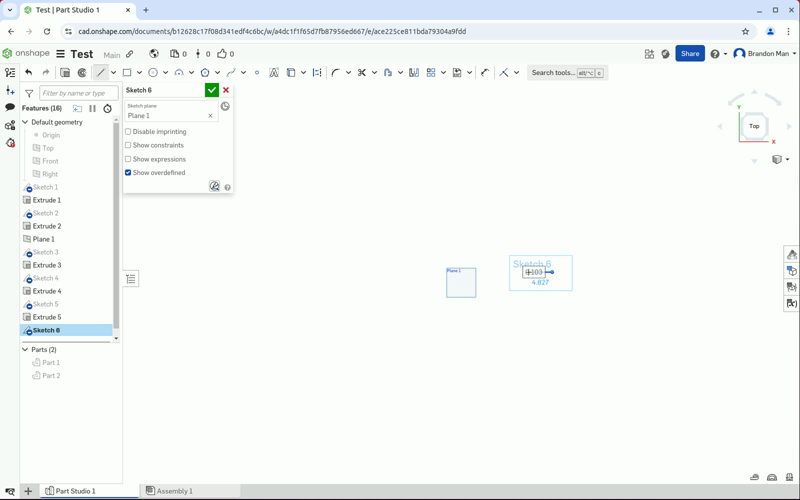
scroll(6)
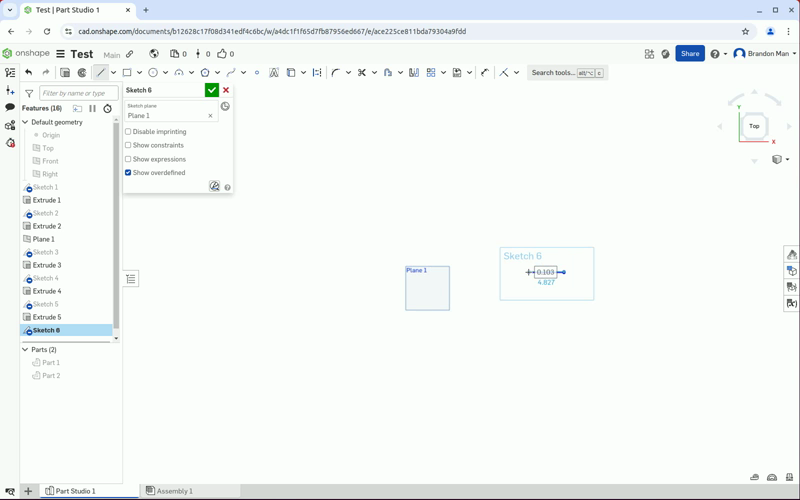
scroll(6)
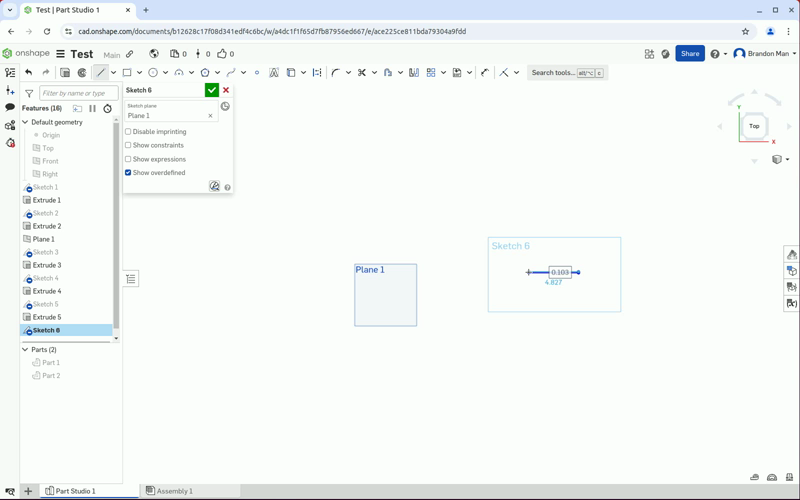
scroll(6)
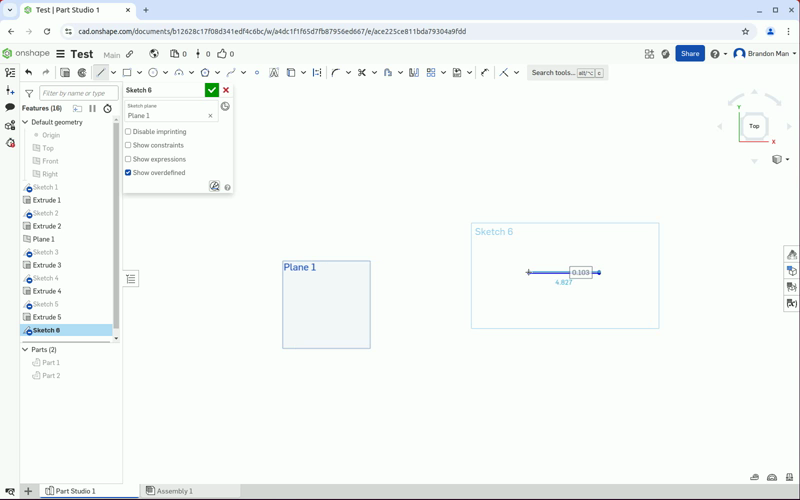
scroll(6)
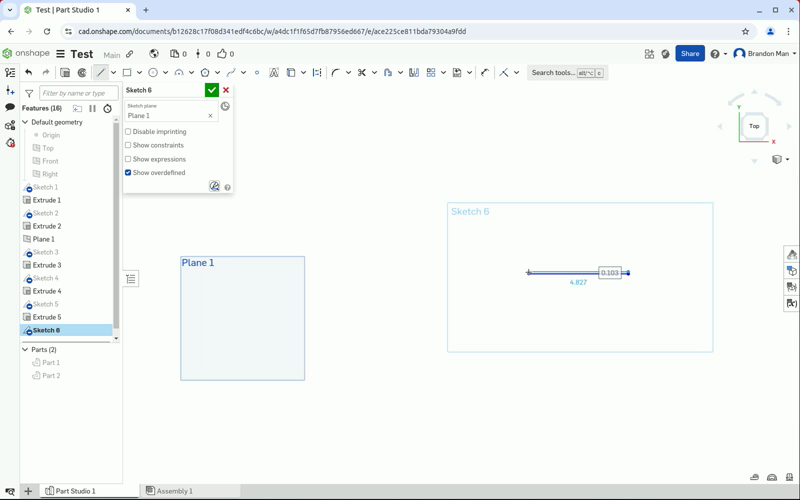
scroll(6)
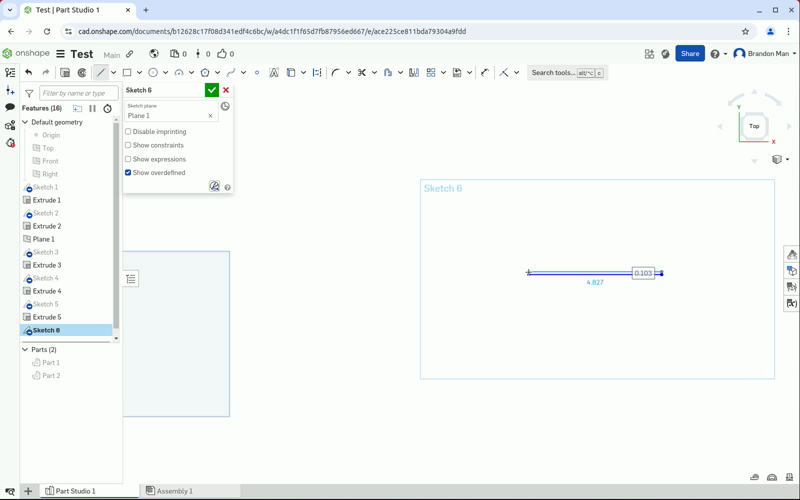
scroll(6)
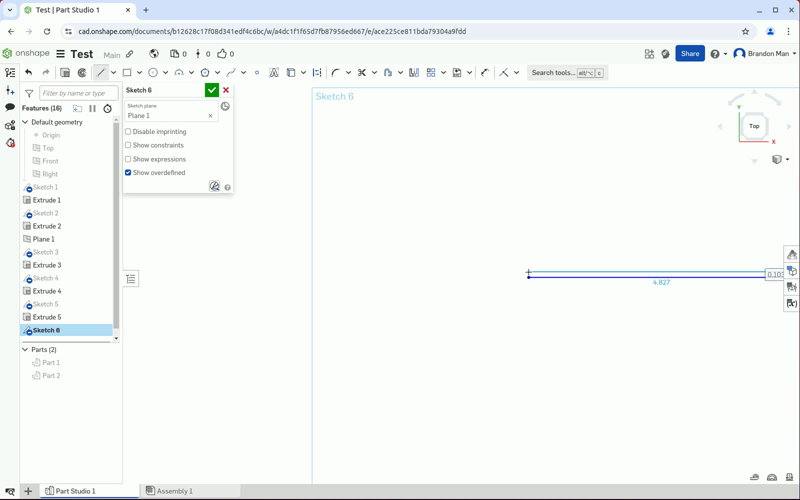
click(528, 271)
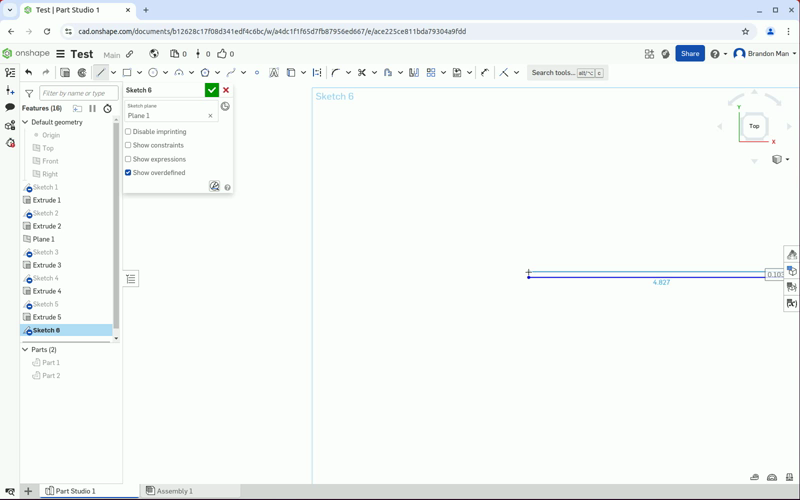
scroll(-6)
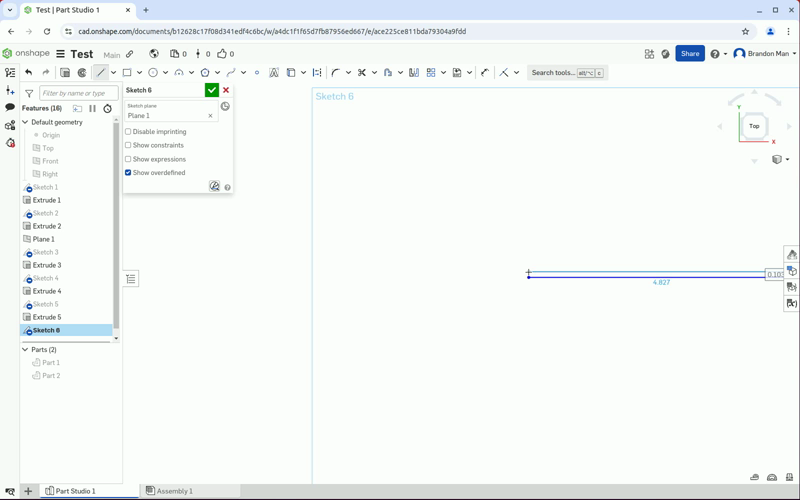
scroll(-6)
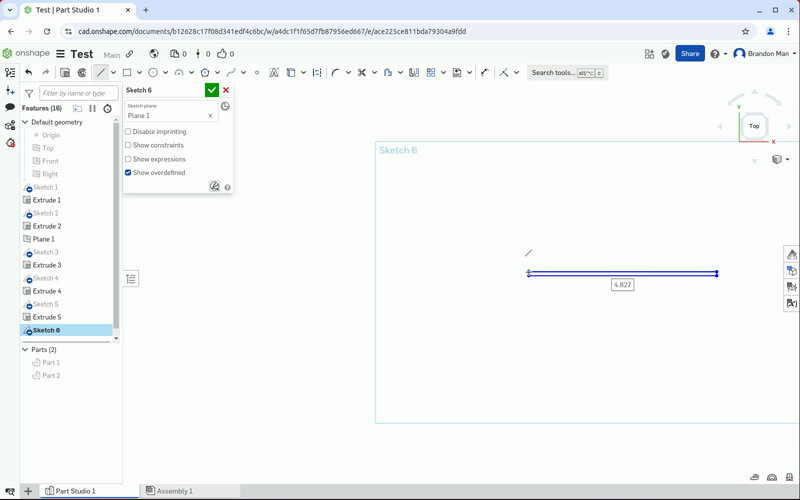
scroll(-6)
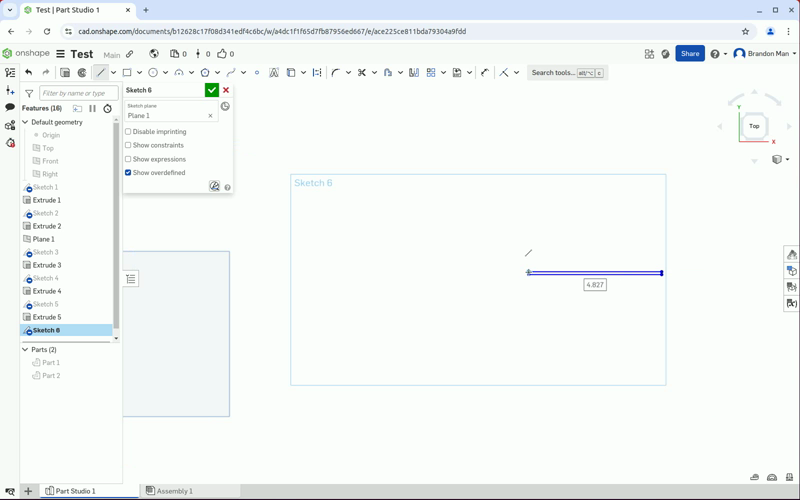
scroll(-6)
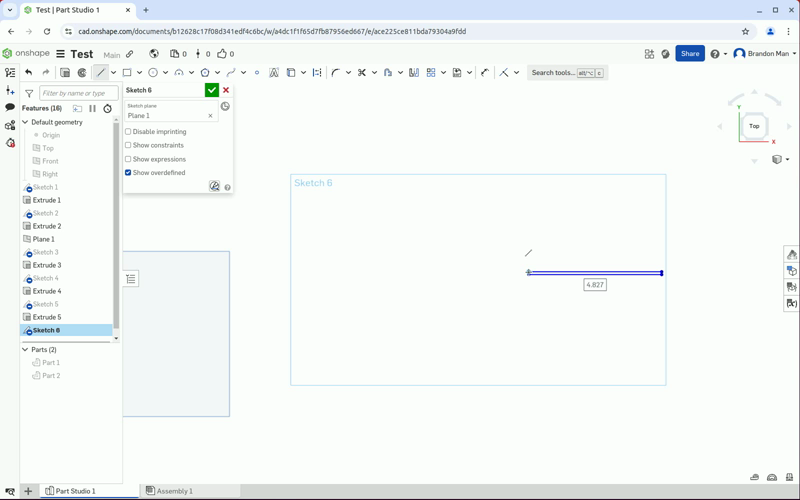
scroll(-6)
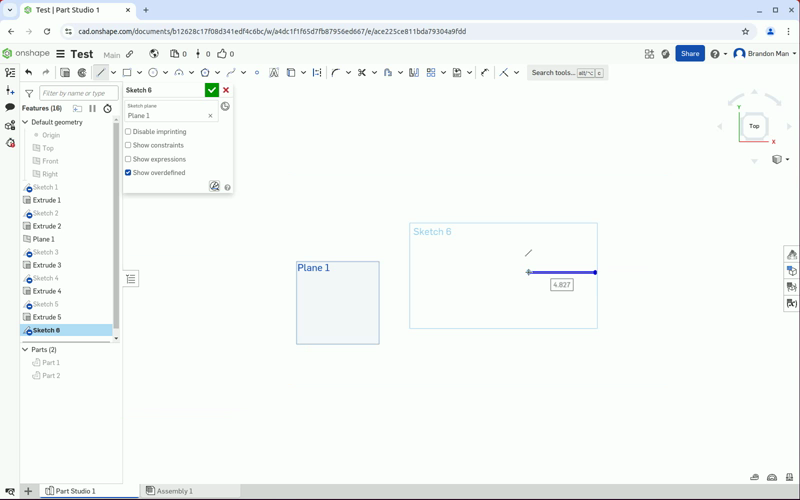
scroll(-6)
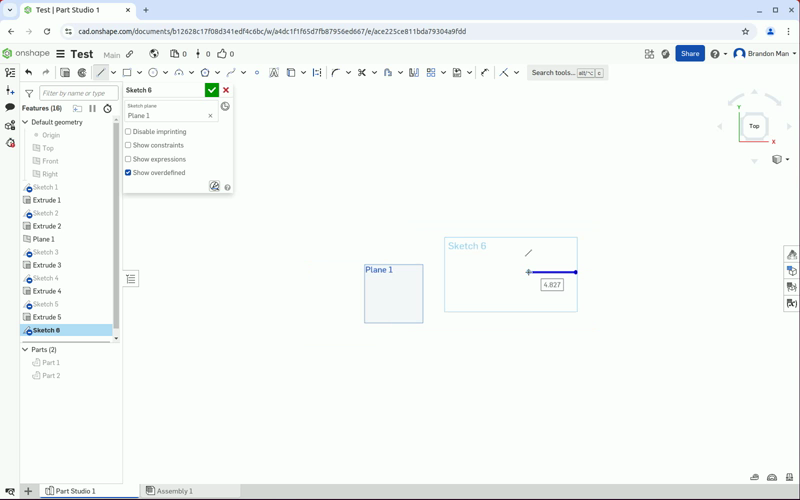
scroll(-6)
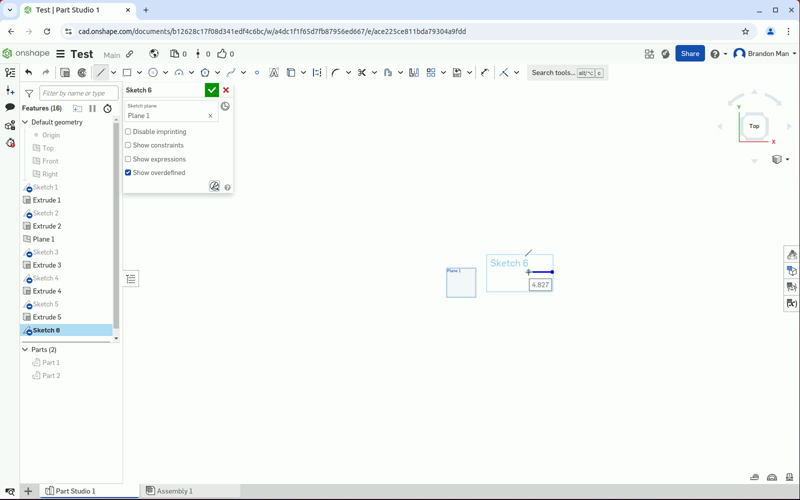
key_up(shift)
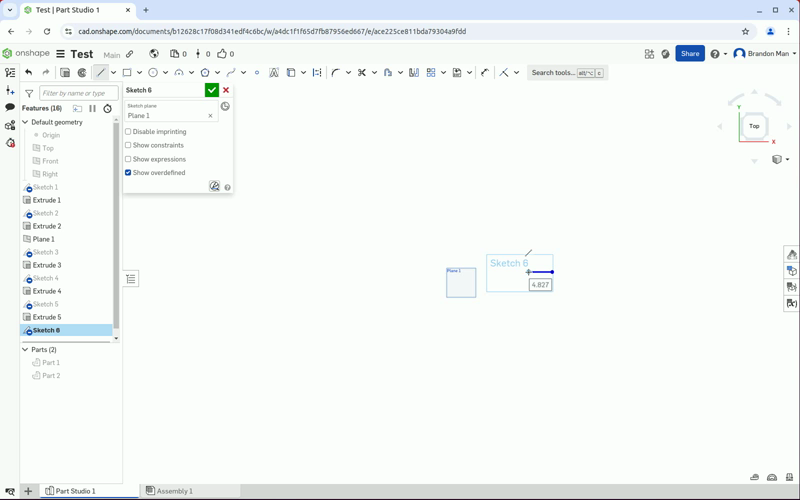
mouse_move(558, 271)
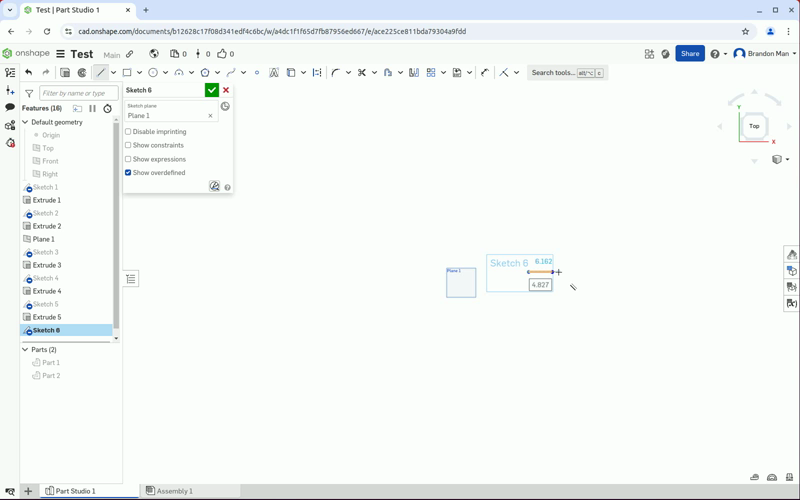
key_down(shift)
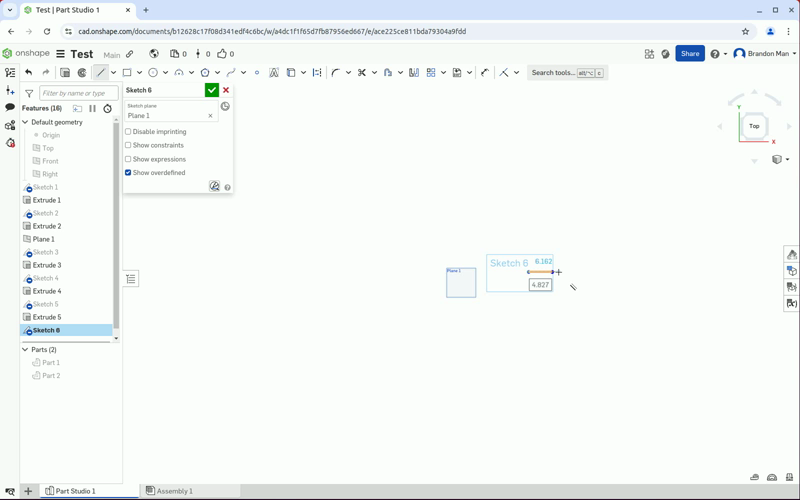
mouse_move(528, 272)
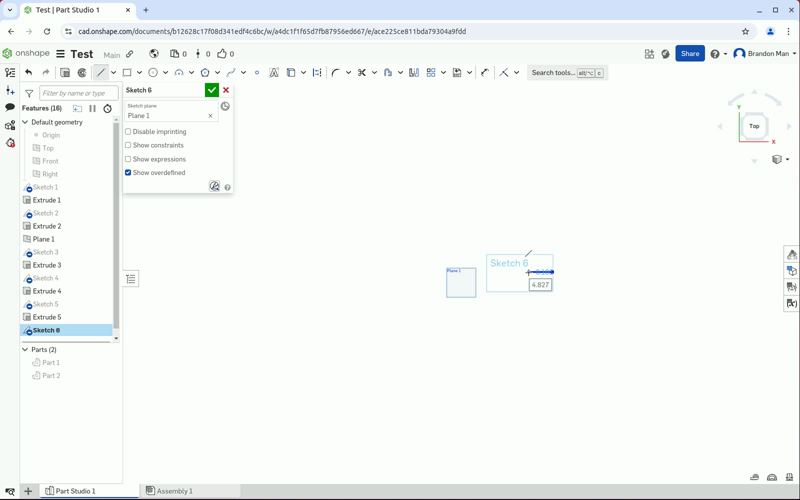
scroll(6)
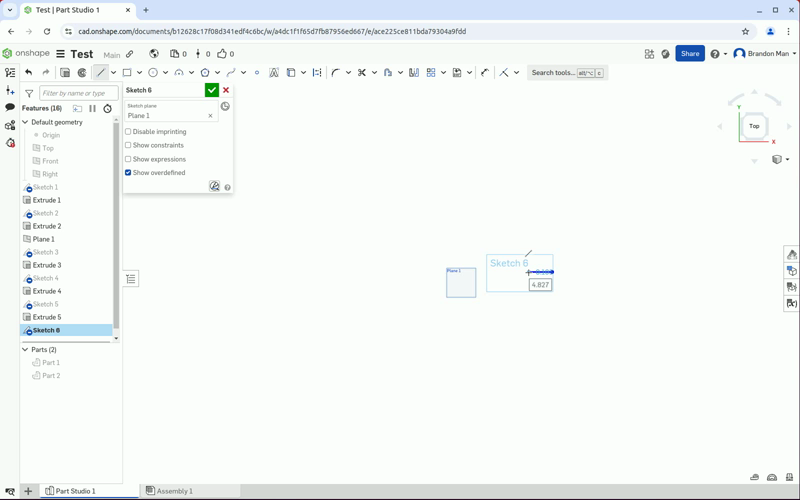
scroll(6)
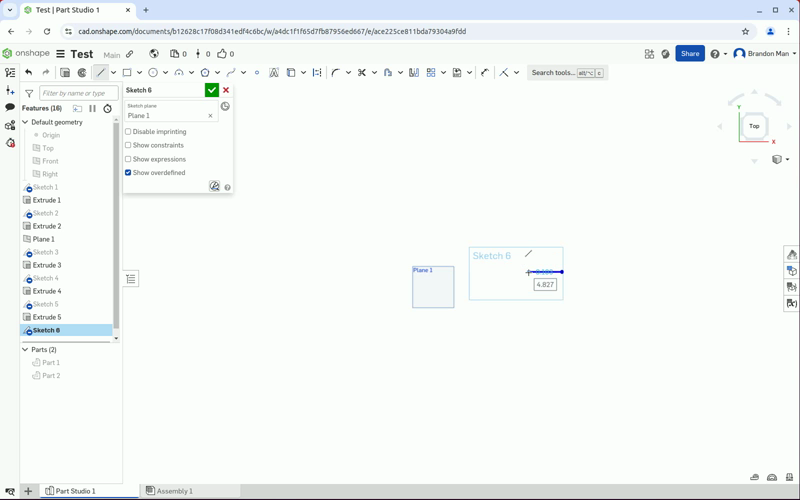
scroll(6)
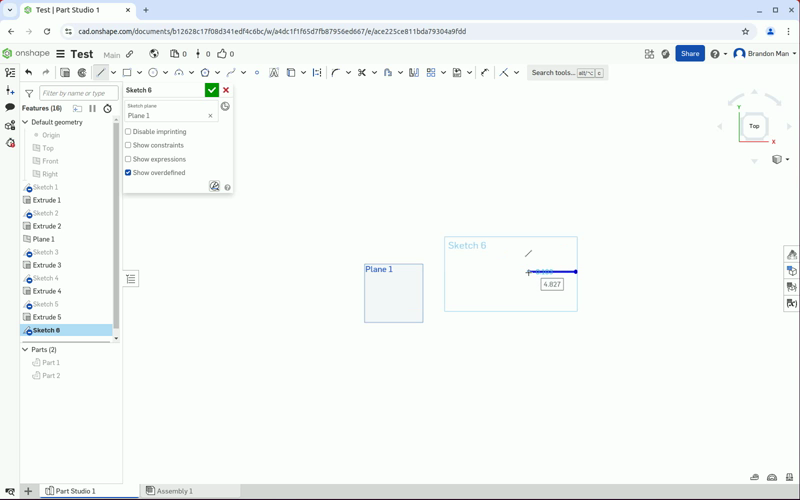
scroll(6)
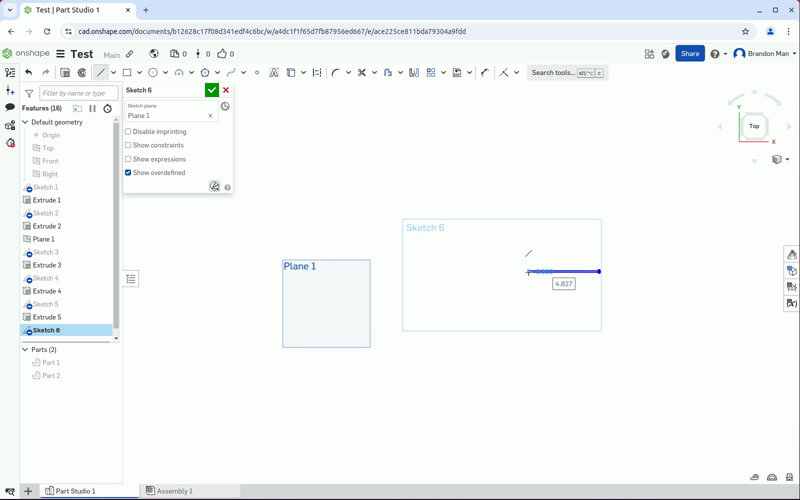
scroll(6)
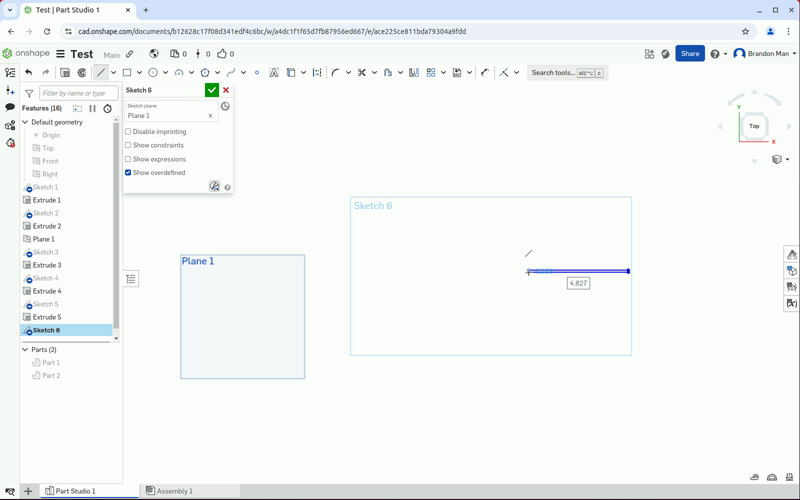
scroll(6)
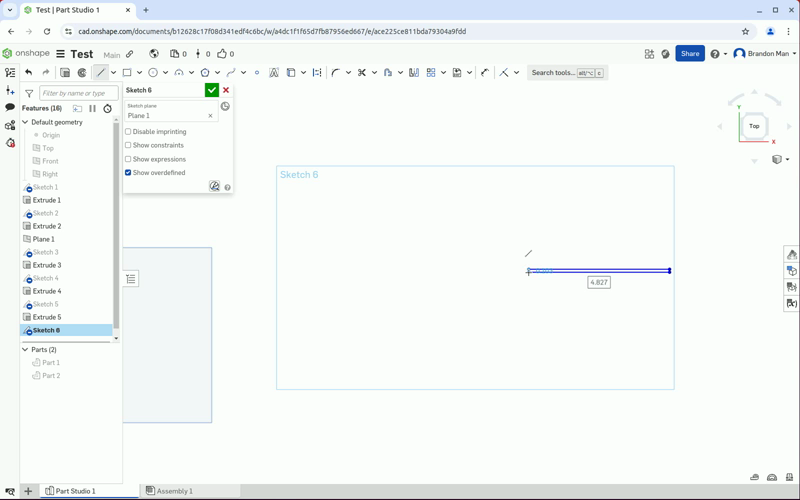
scroll(6)
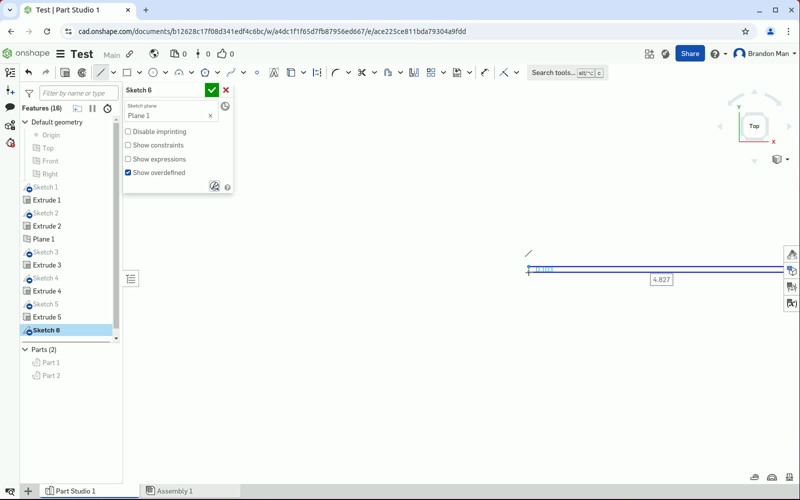
key_up(shift)
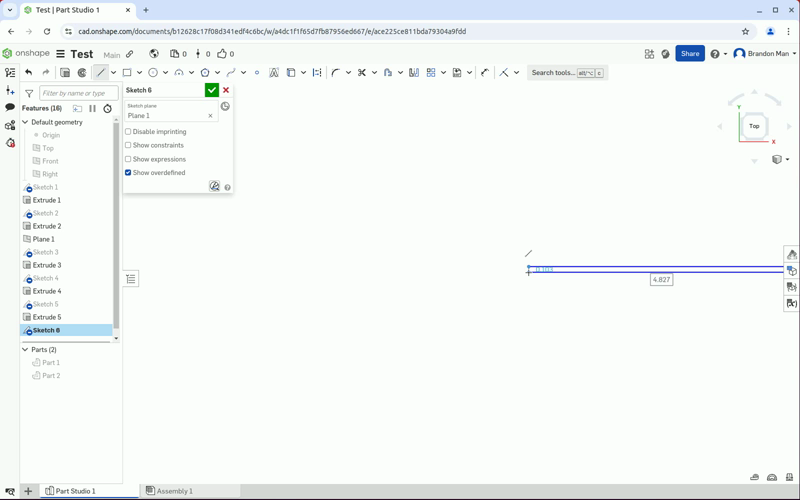
click(528, 272)
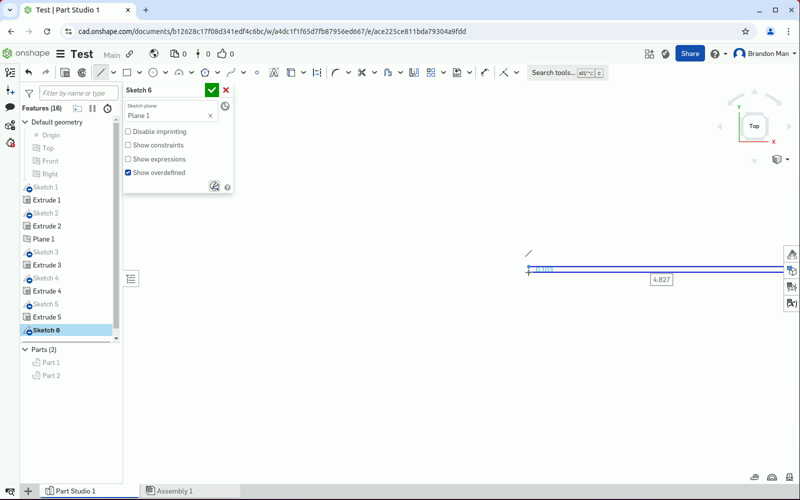
scroll(-6)
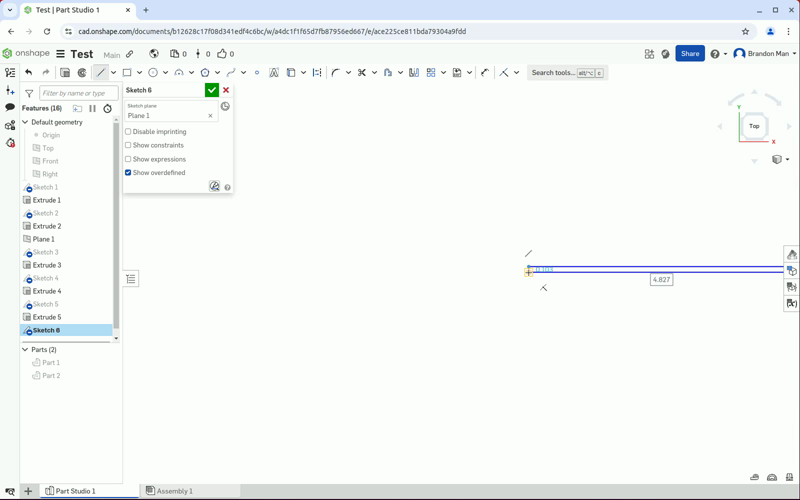
scroll(-6)
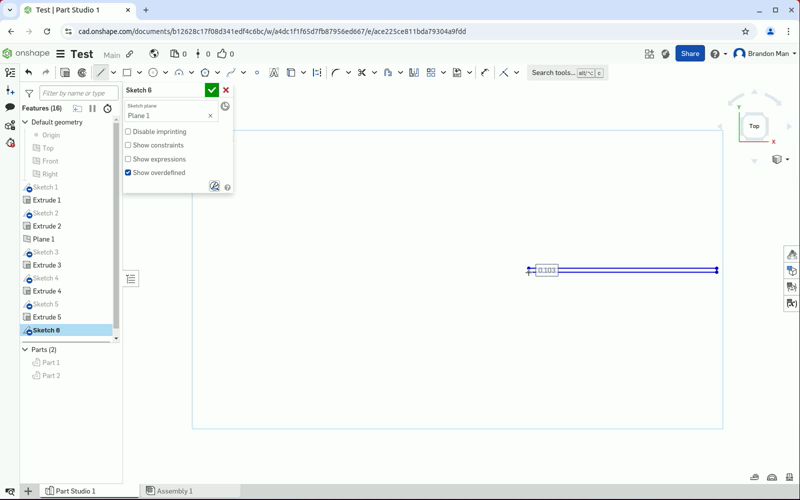
scroll(-6)
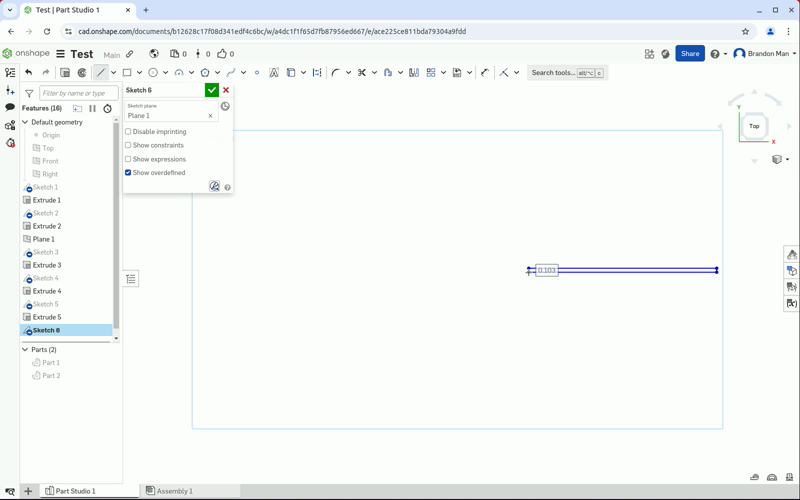
scroll(-6)
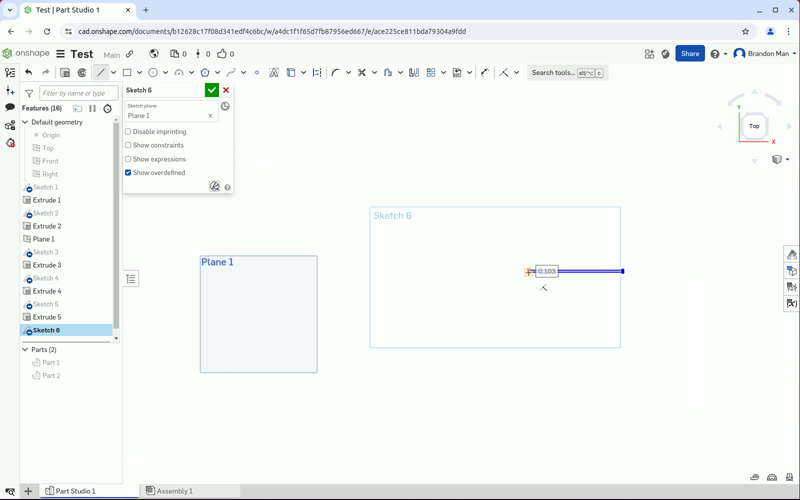
scroll(-6)
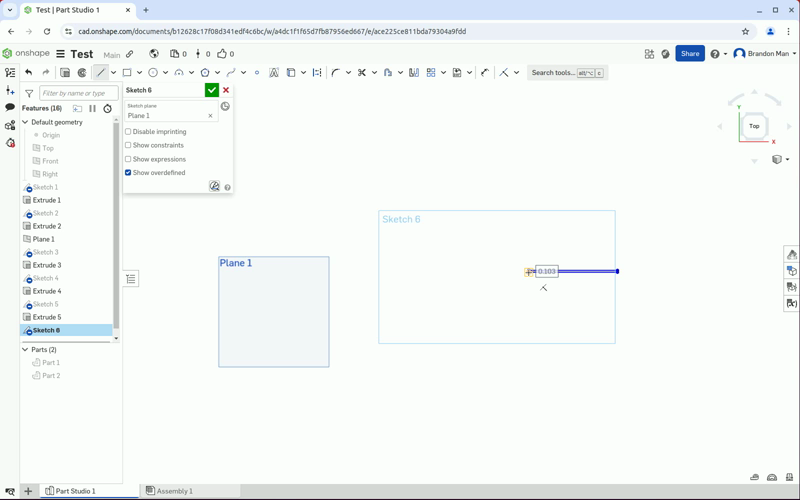
scroll(-6)
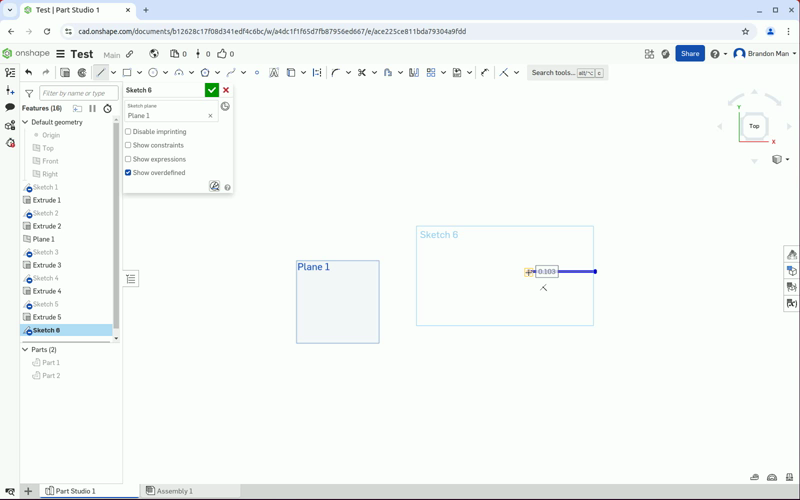
scroll(-6)
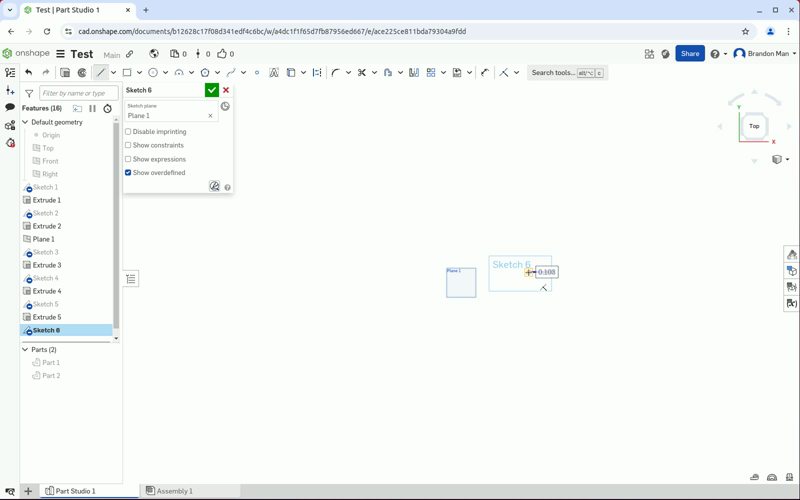
key(esc)
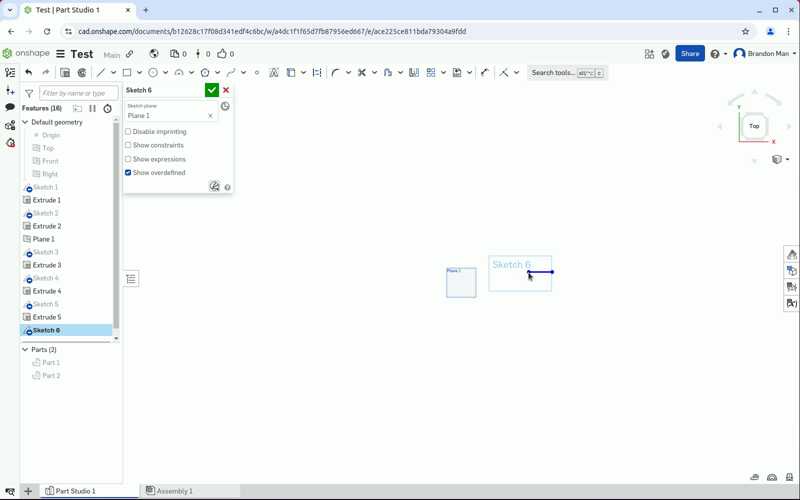
mouse_move(549, 272)
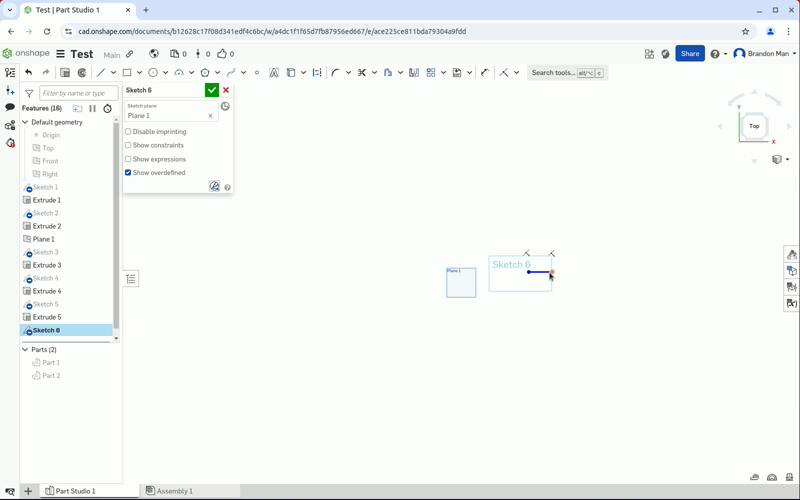
scroll(6)
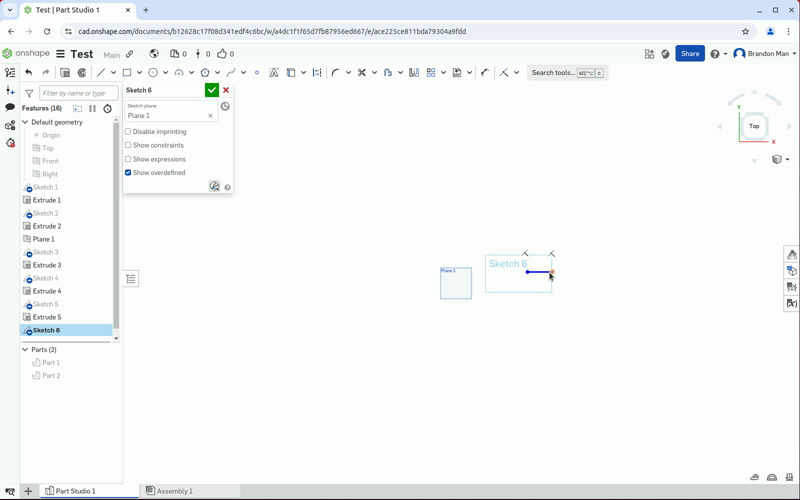
scroll(6)
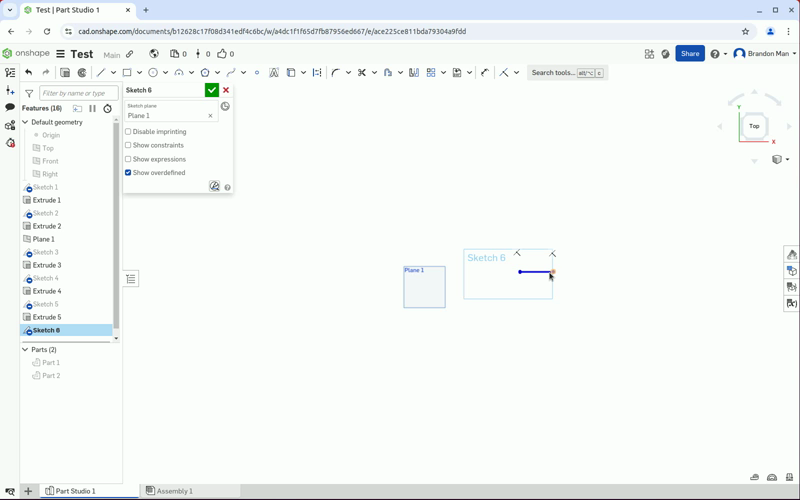
scroll(6)
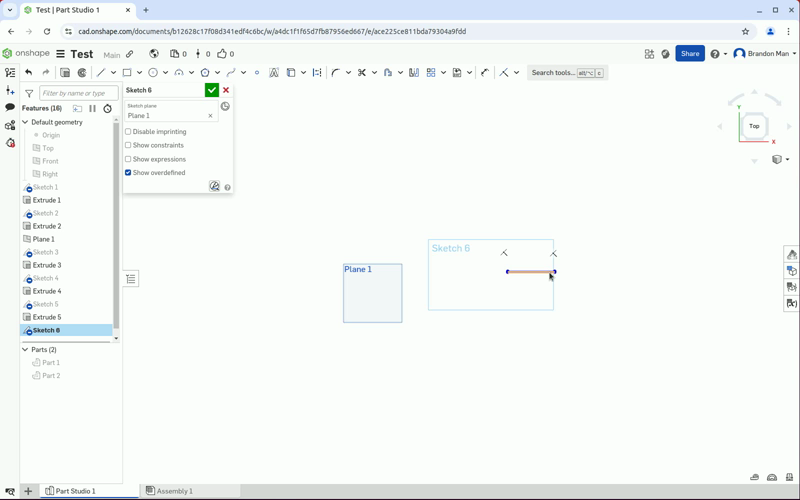
scroll(6)
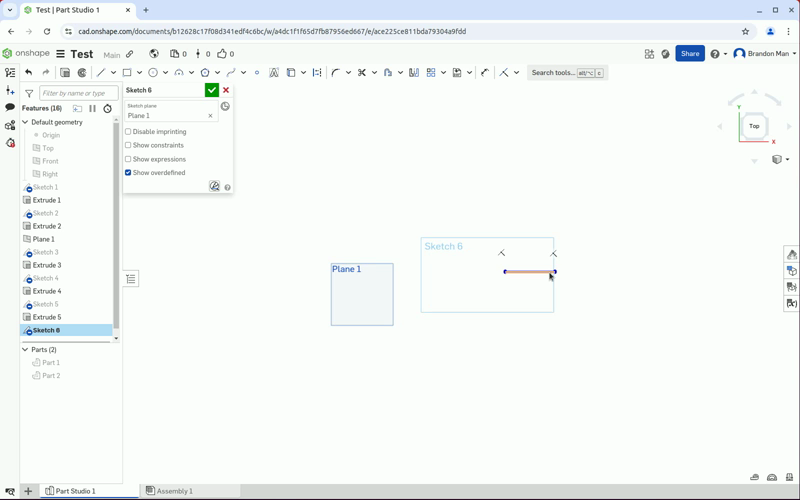
scroll(6)
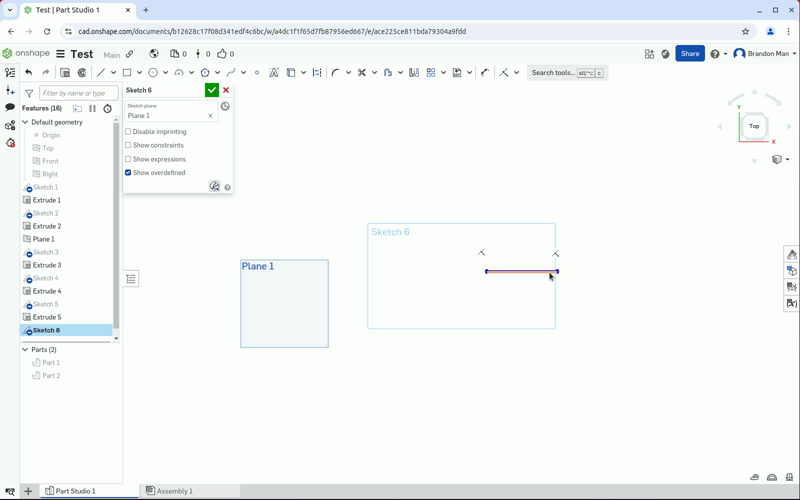
scroll(6)
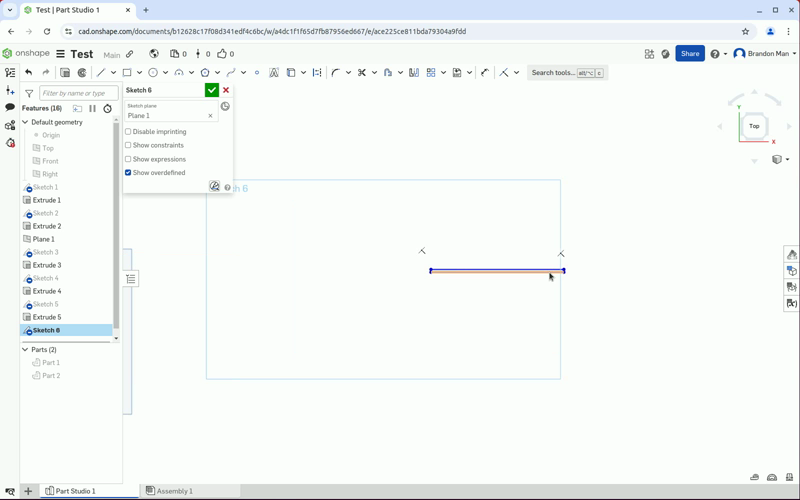
scroll(6)
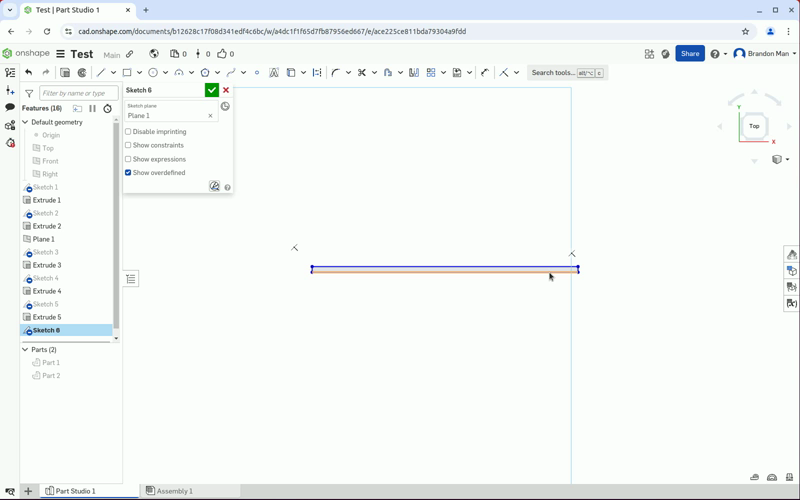
click(549, 272)
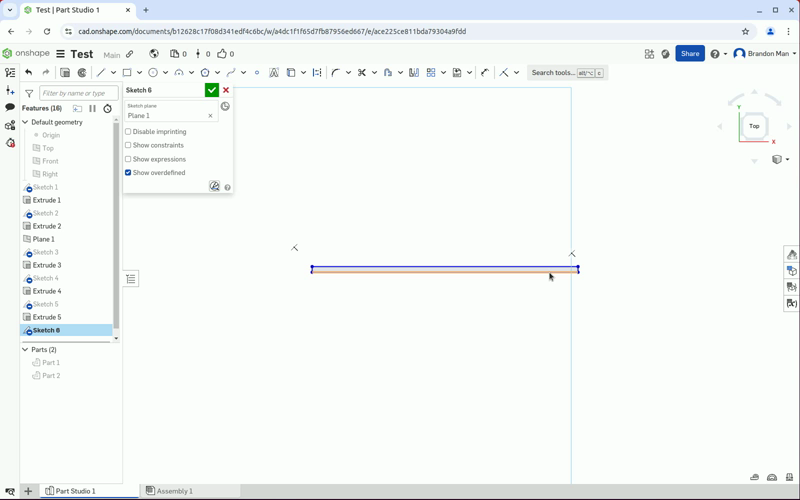
scroll(-6)
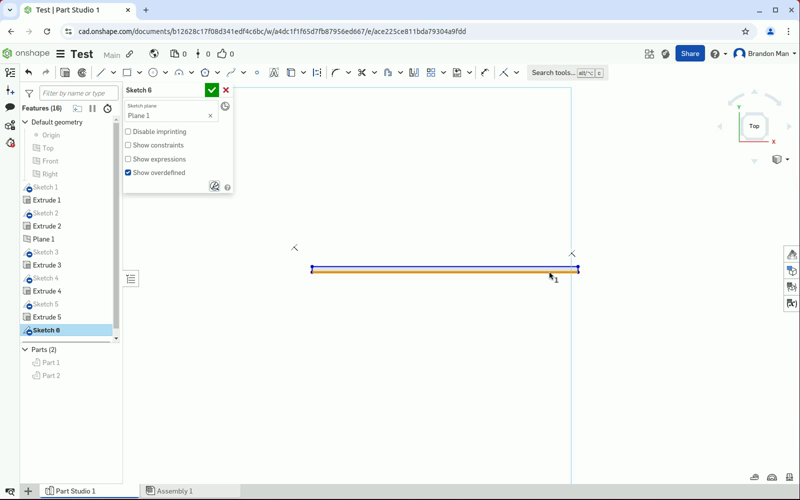
scroll(-6)
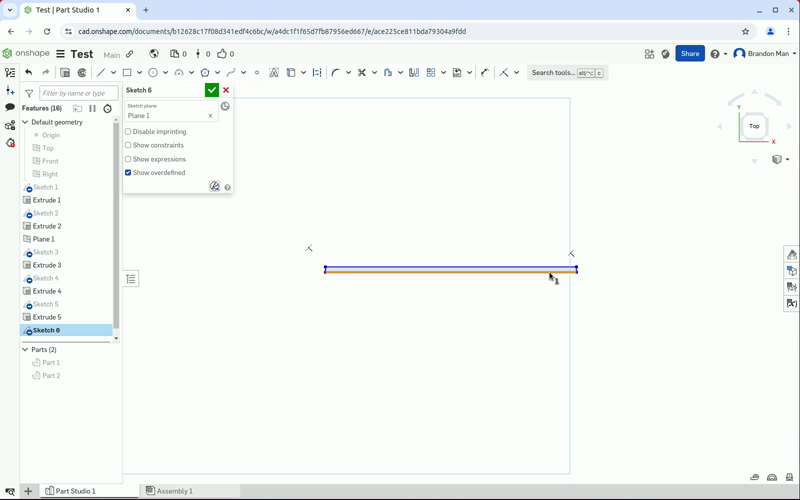
scroll(-6)
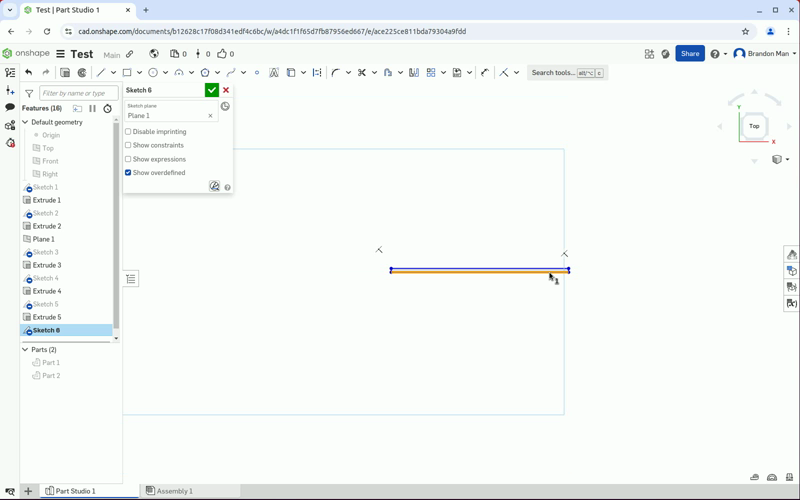
scroll(-6)
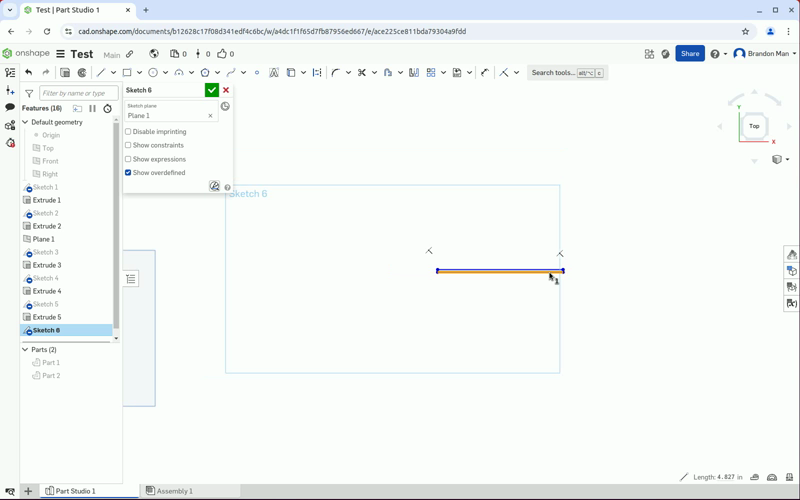
scroll(-6)
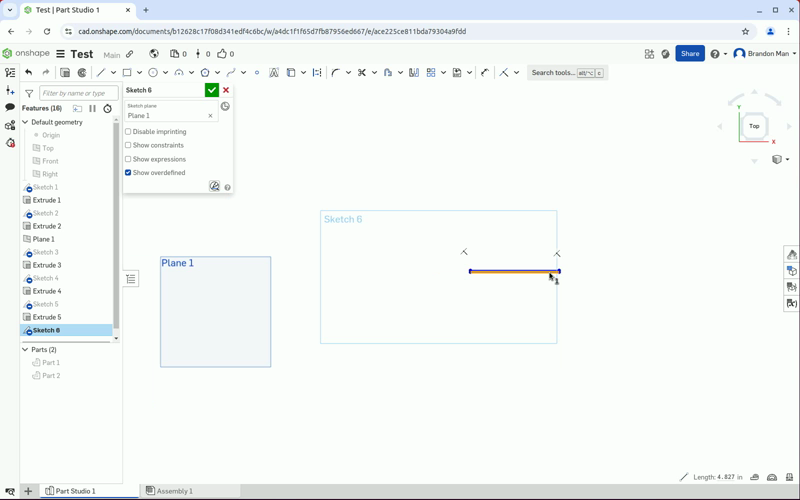
scroll(-6)
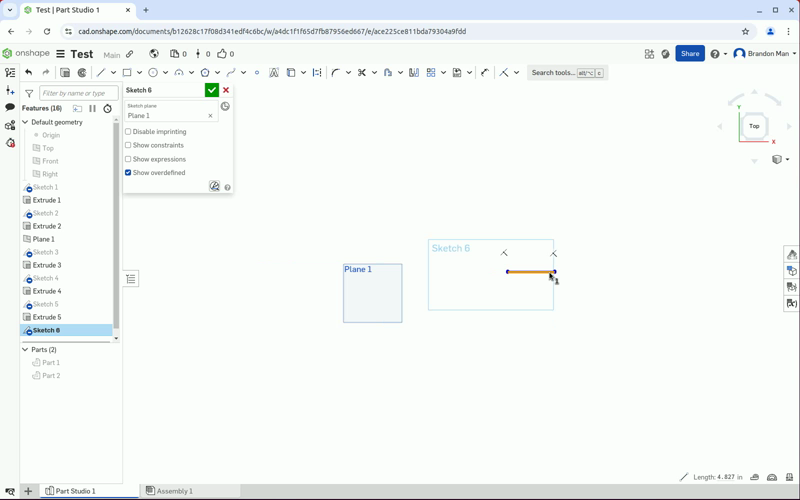
scroll(-6)
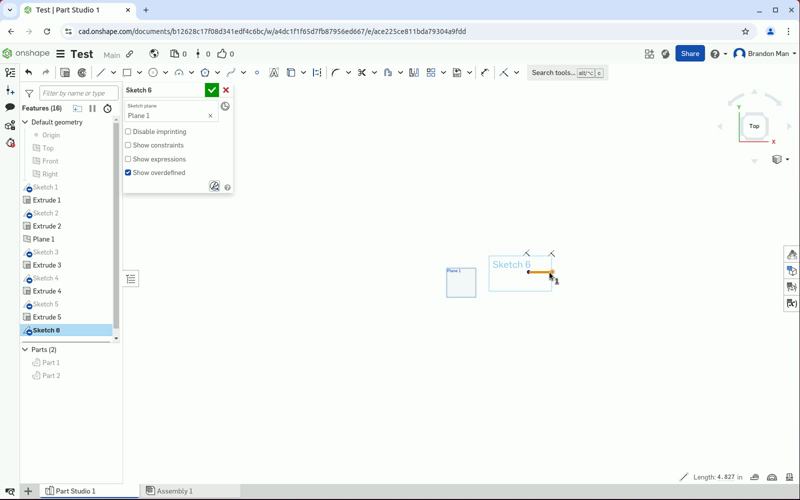
mouse_move(73, 352)
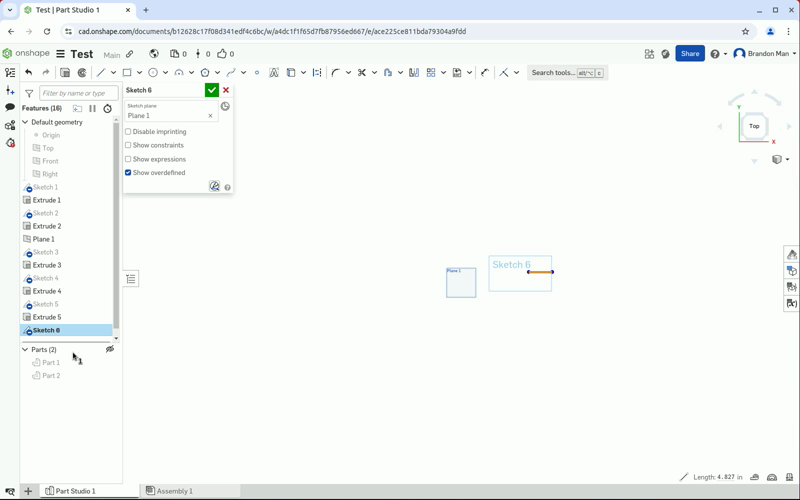
key(shift+y)
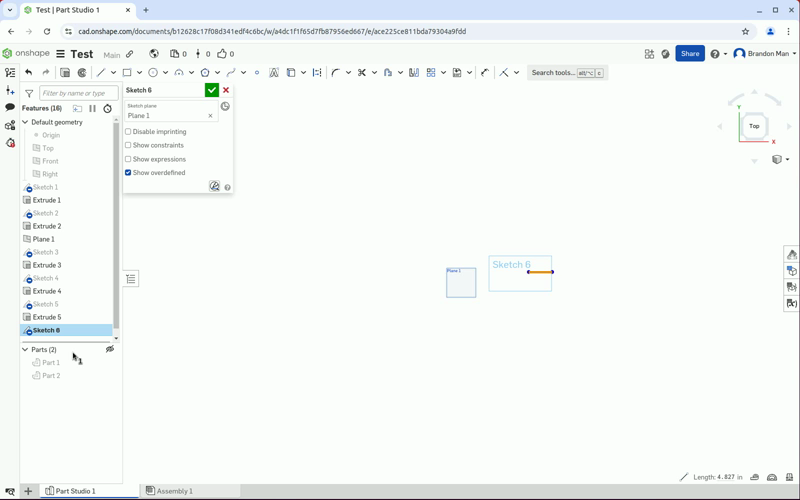
key(shift+e)
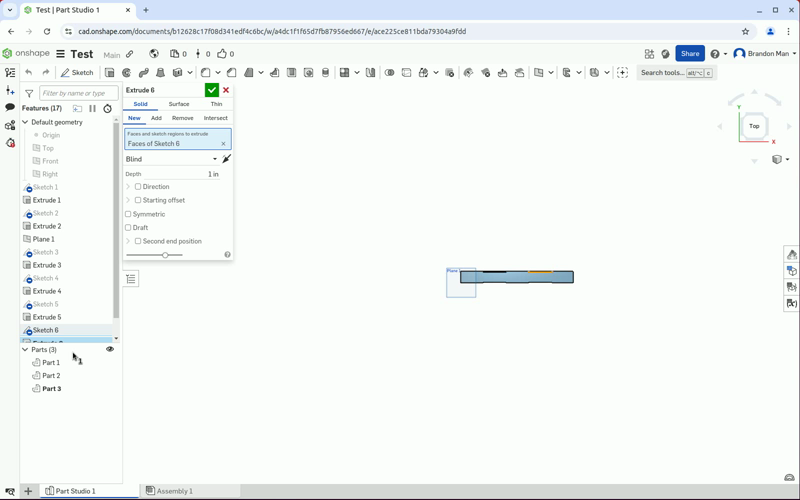
mouse_move(143, 106)
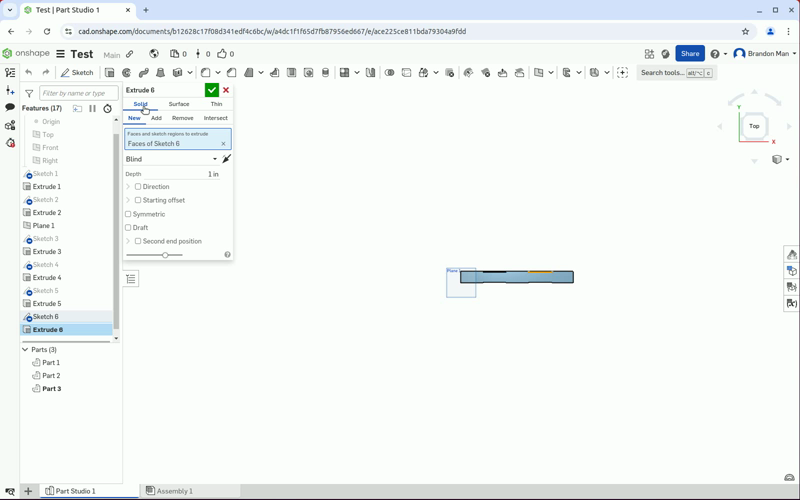
click(143, 106)
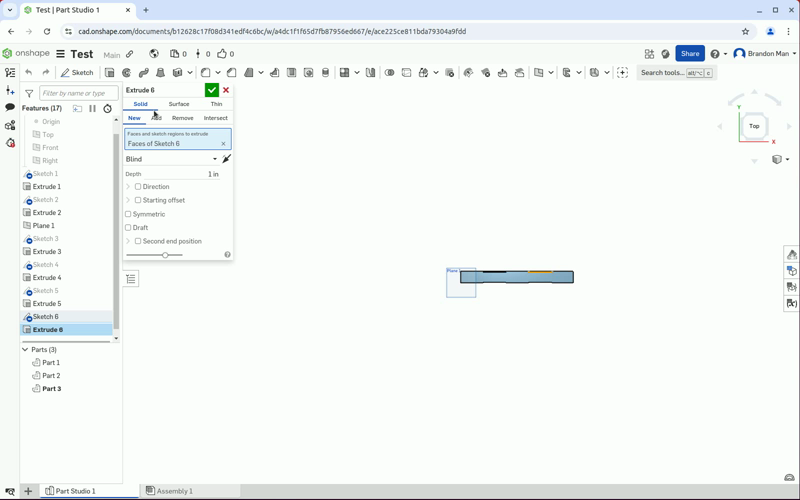
mouse_move(186, 120)
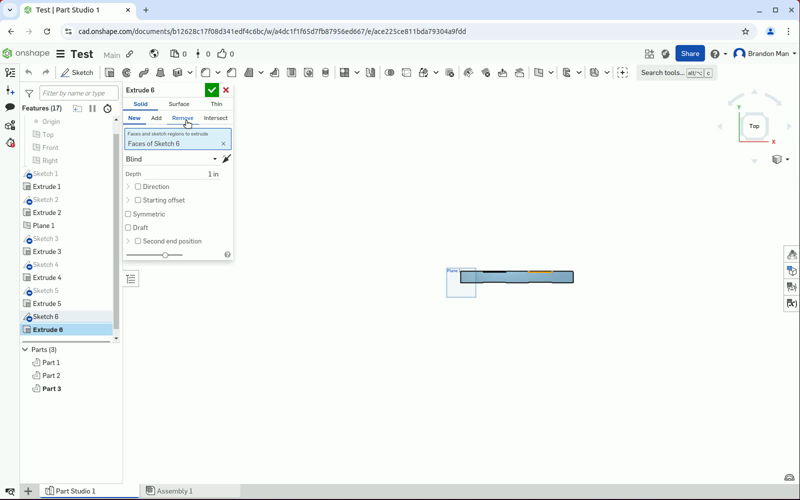
click(186, 120)
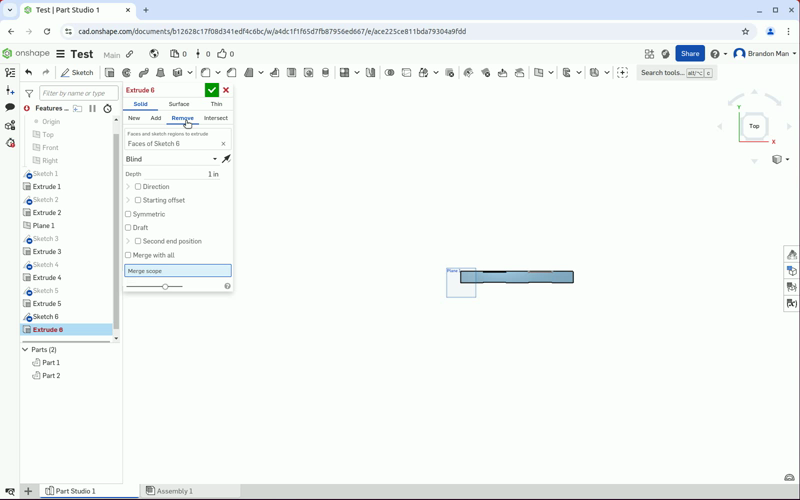
key(tab, 4)
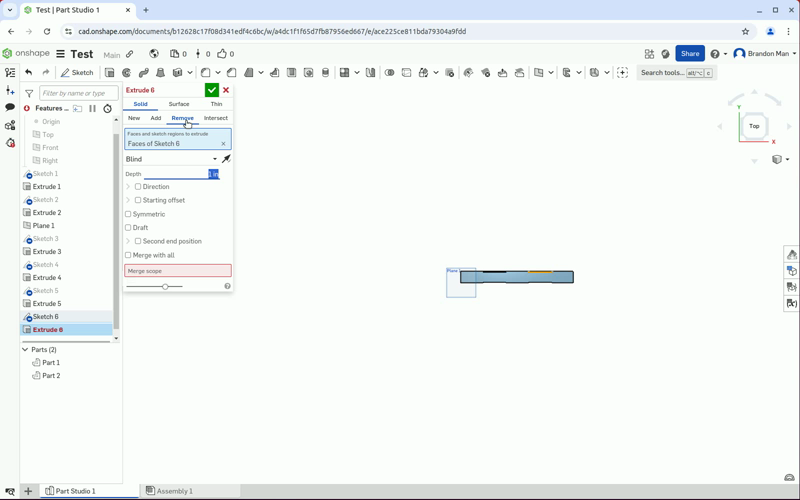
text(1.204)
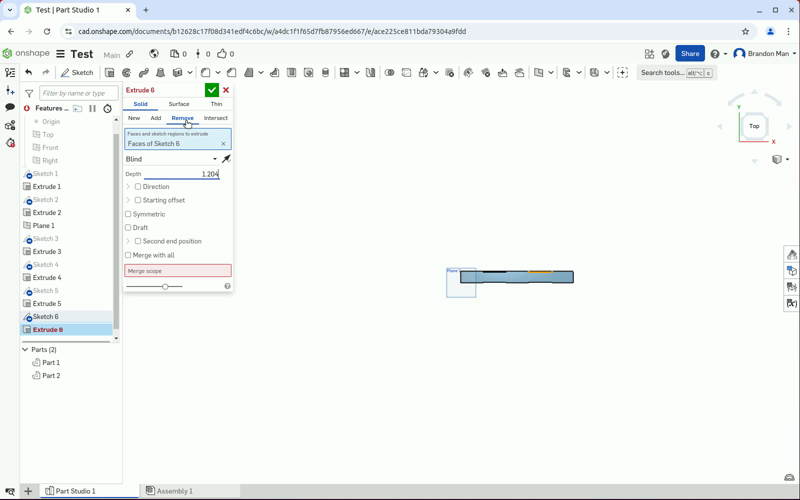
key(tab, 6)
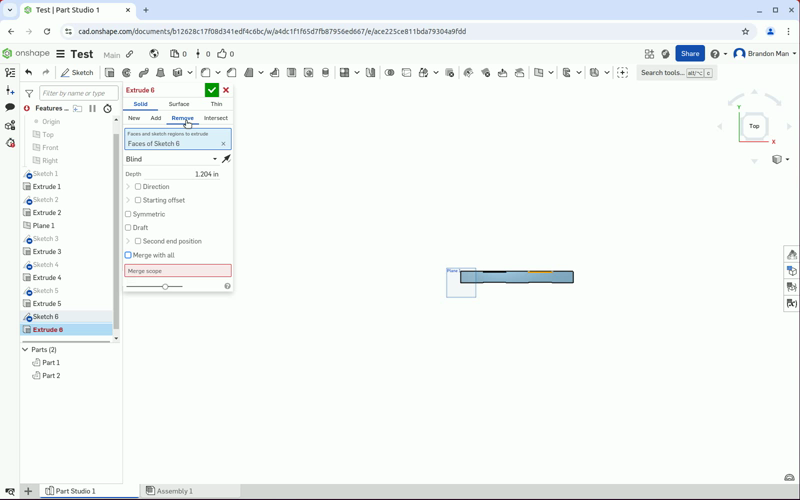
key(space)
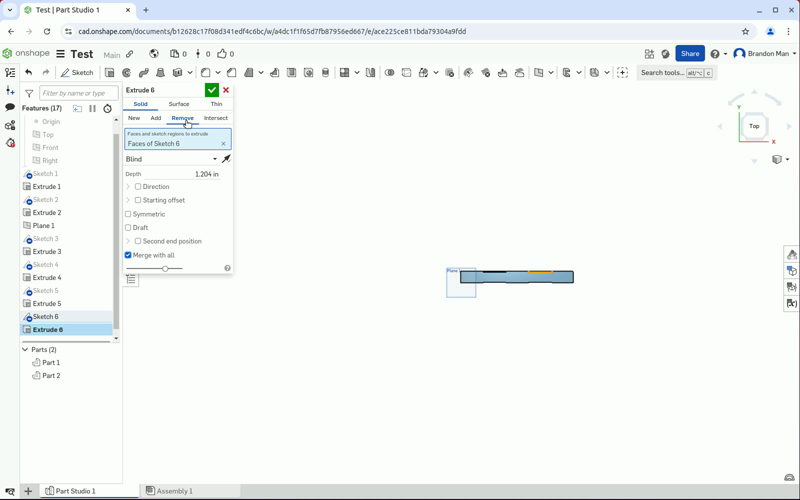
key(enter)
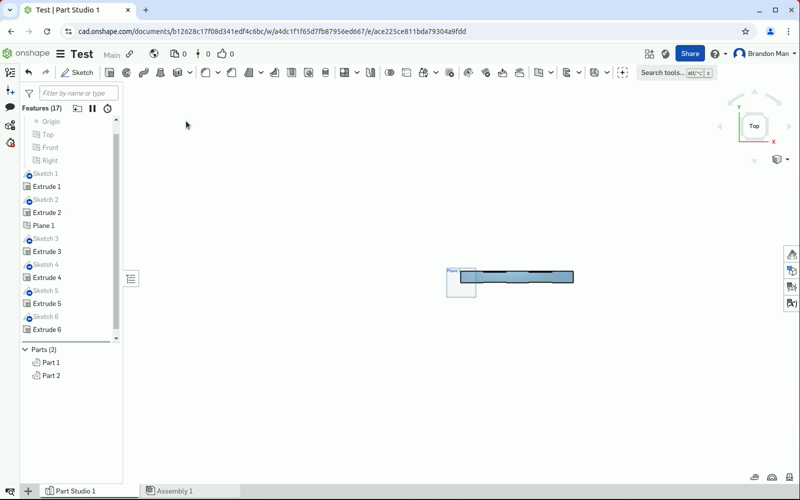
key(shift+h)
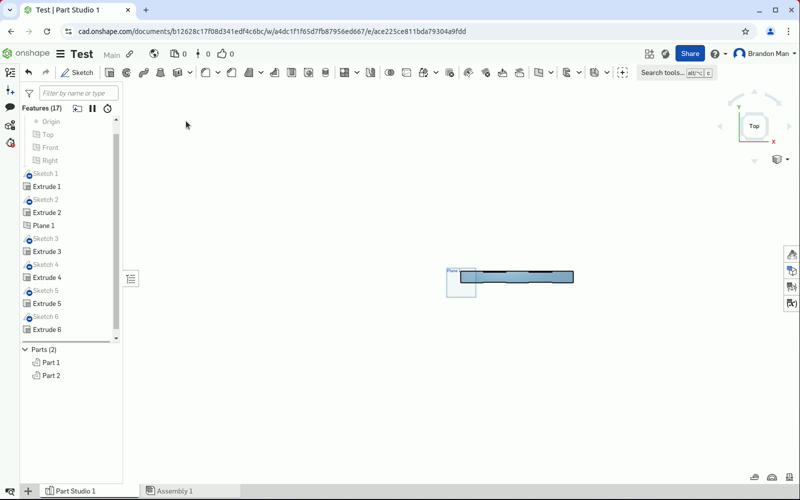
key(shift+h)
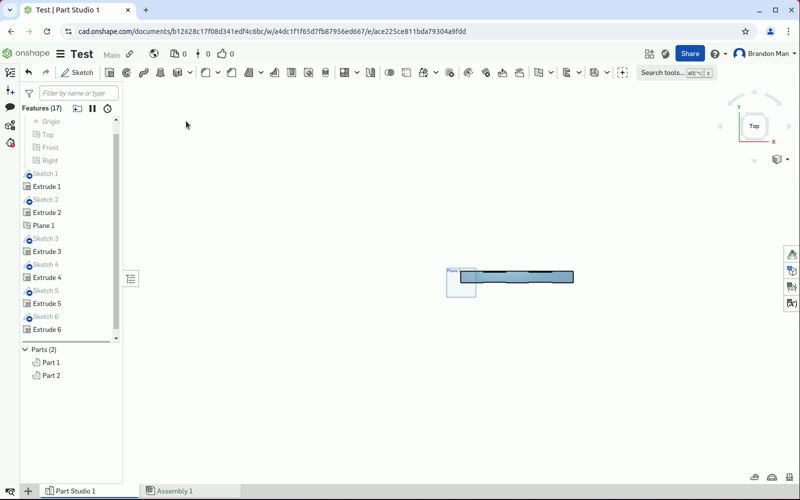
mouse_move(69, 176)
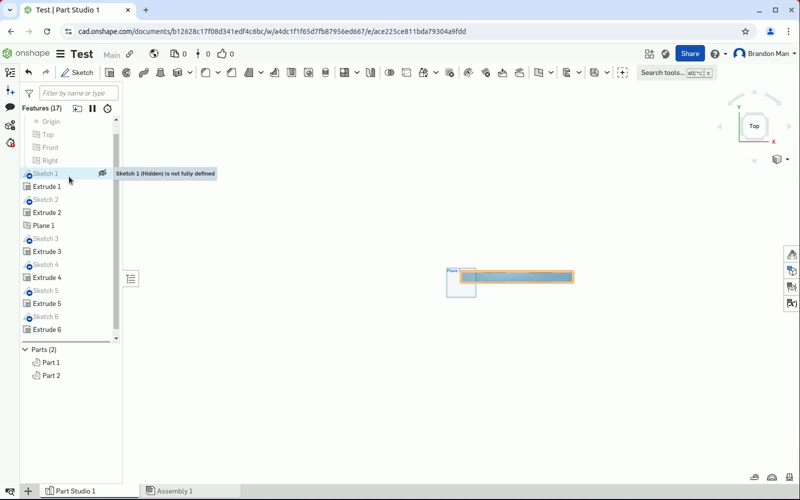
click(69, 176)
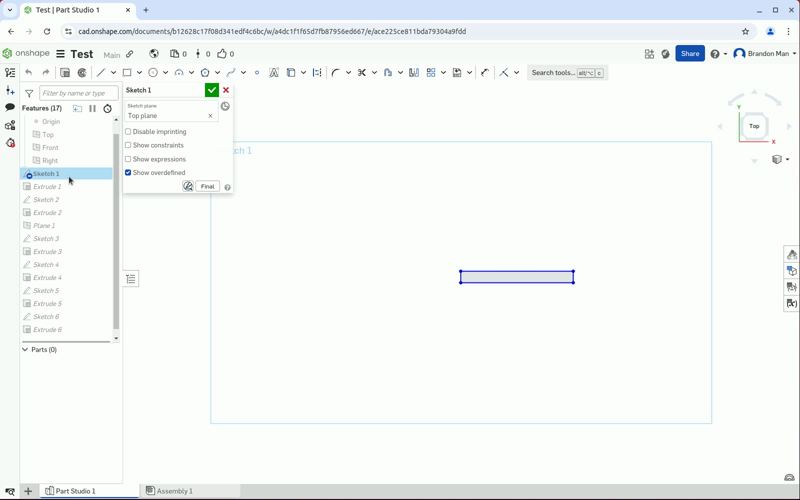
mouse_move(229, 92)
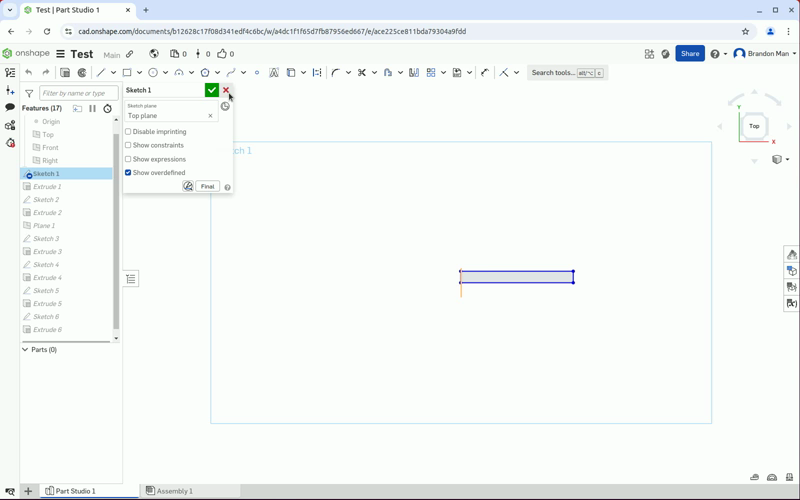
click(229, 92)
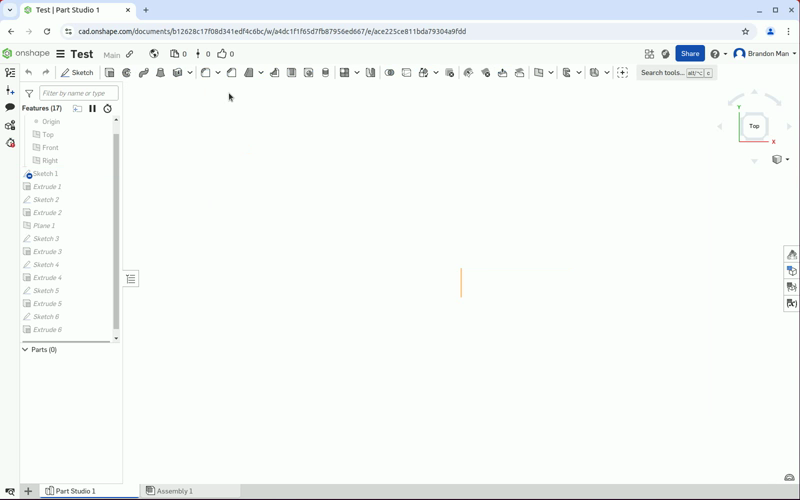
key(shift+s)
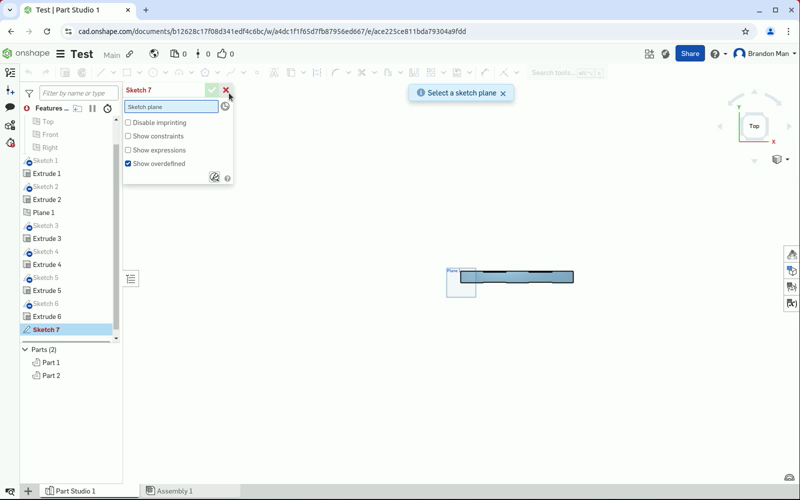
mouse_move(69, 215)
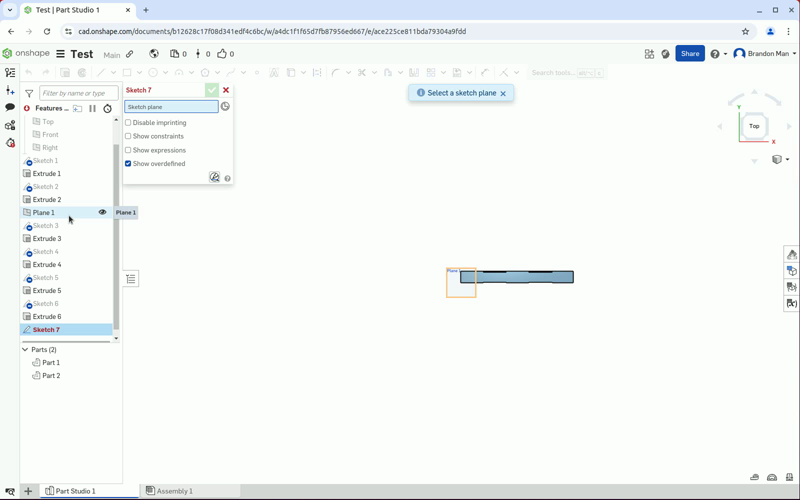
click(69, 215)
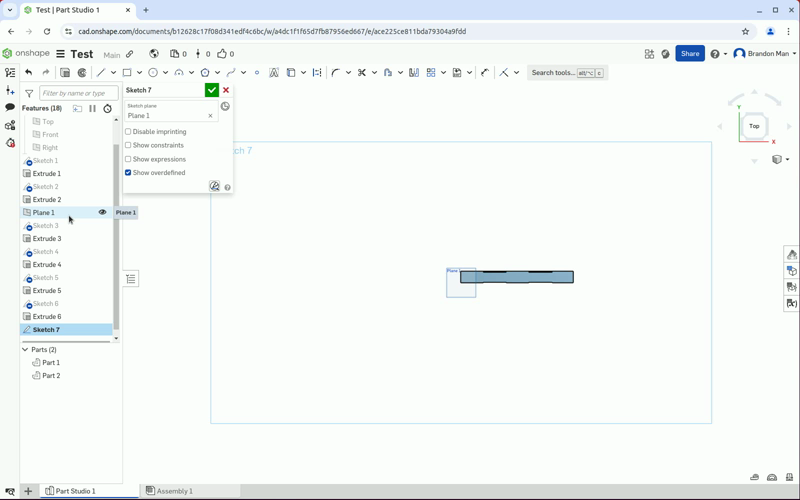
mouse_move(73, 352)
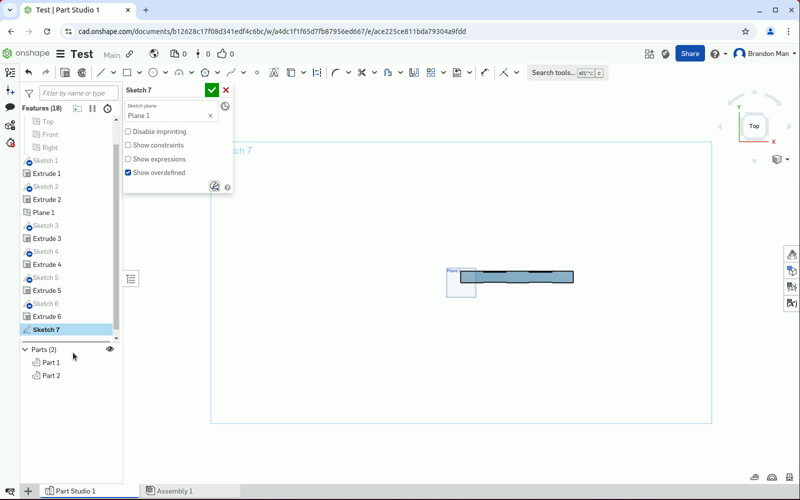
key(y)
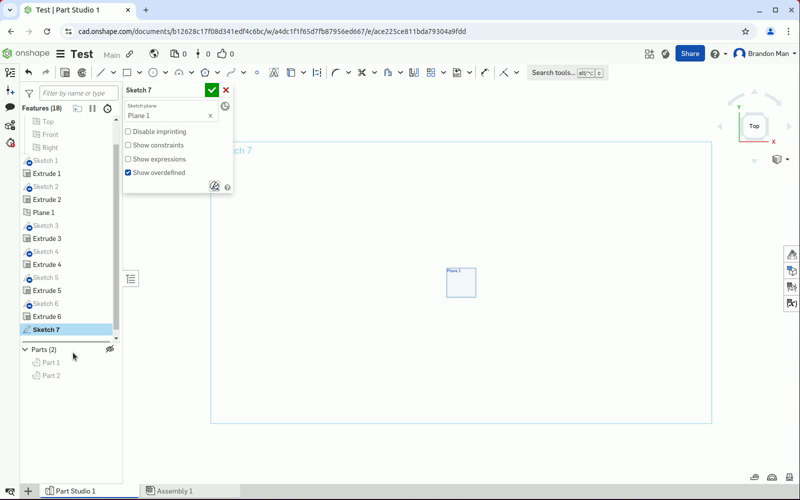
key(l)
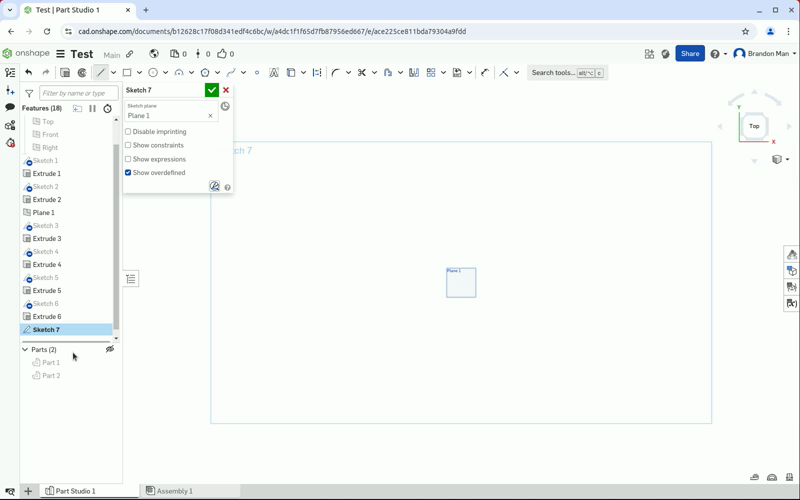
key_down(shift)
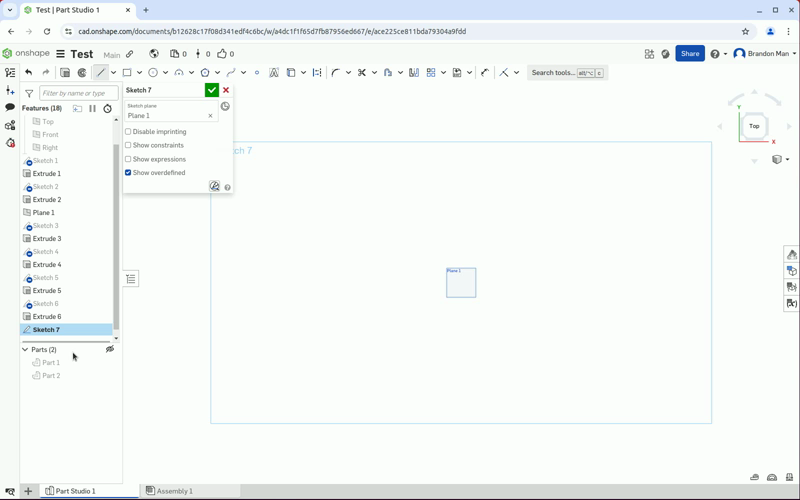
mouse_move(545, 278)
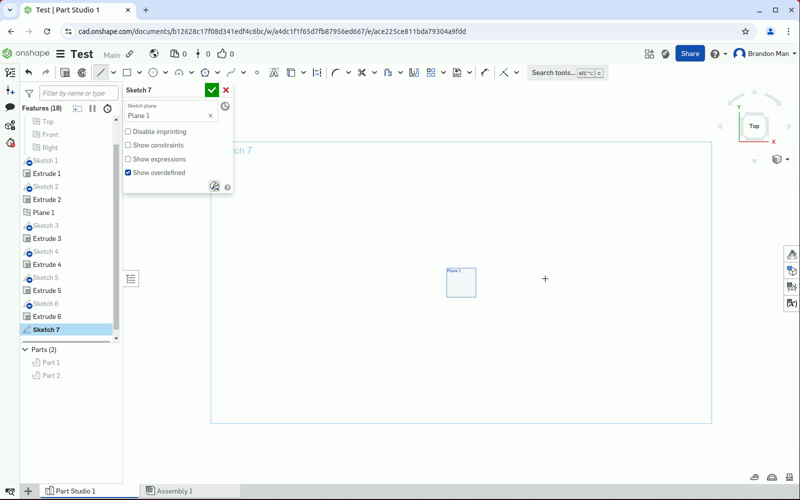
click(545, 278)
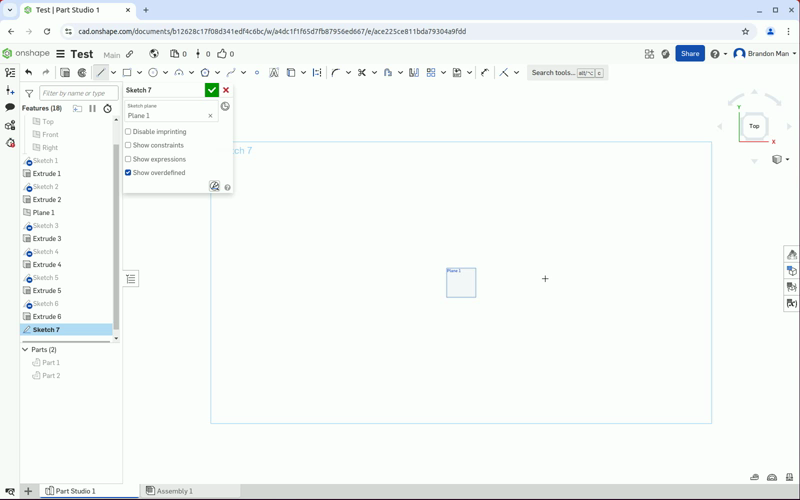
key_up(shift)
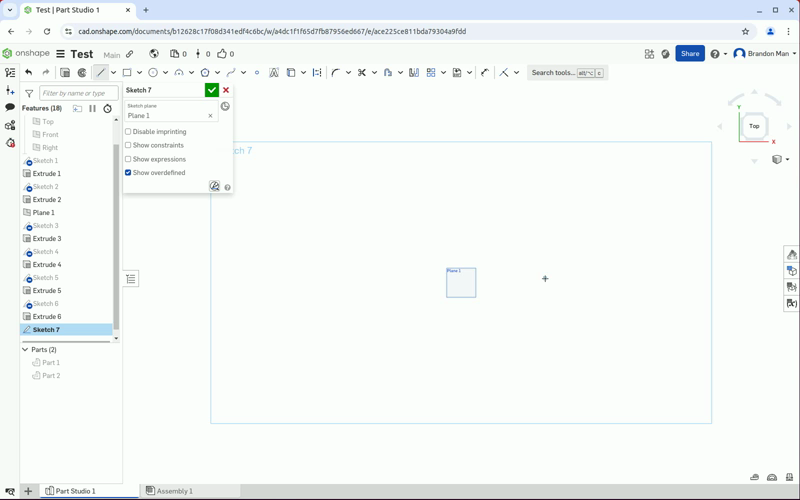
key_down(shift)
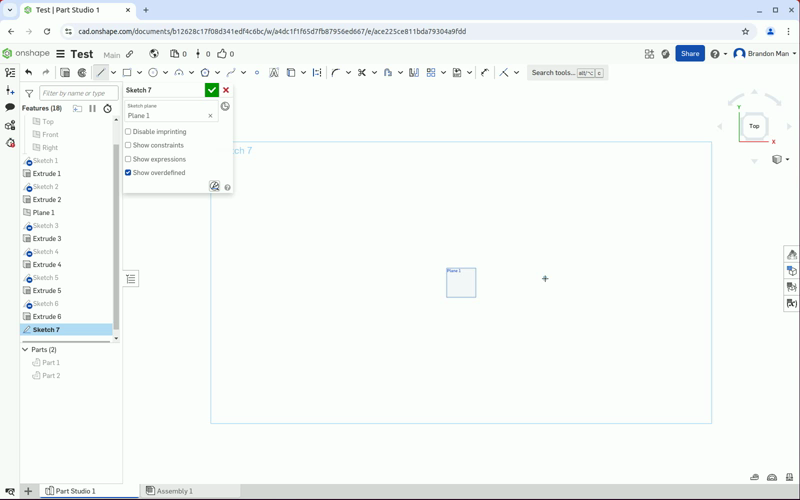
mouse_move(575, 278)
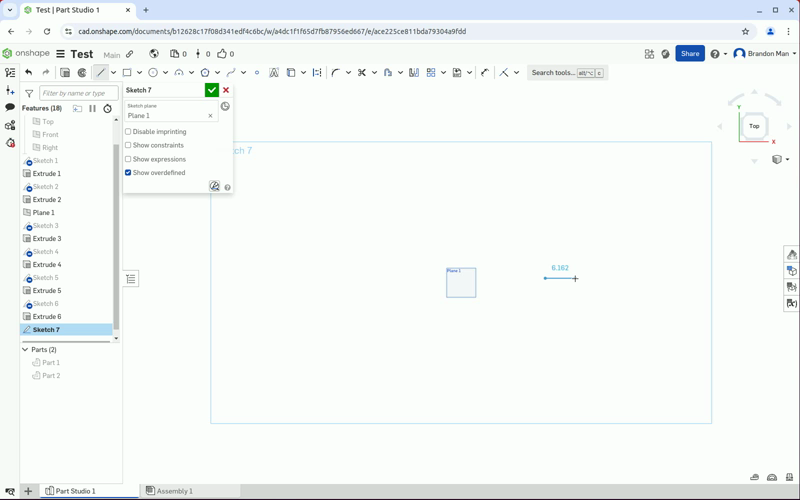
mouse_move(574, 278)
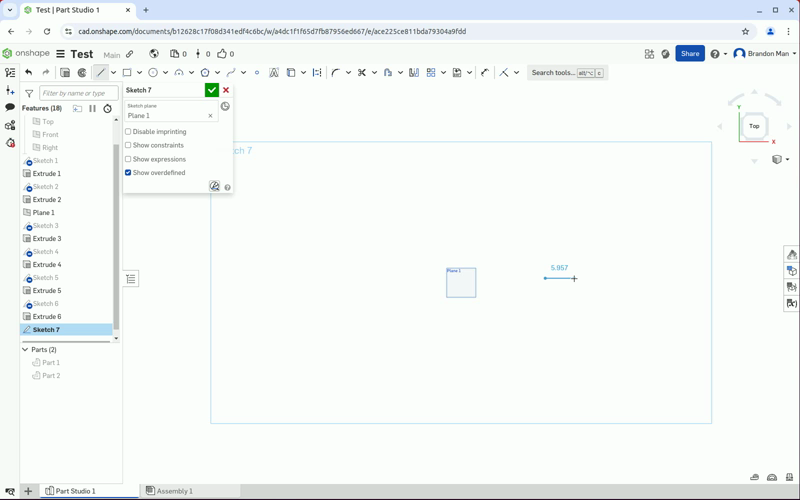
click(574, 278)
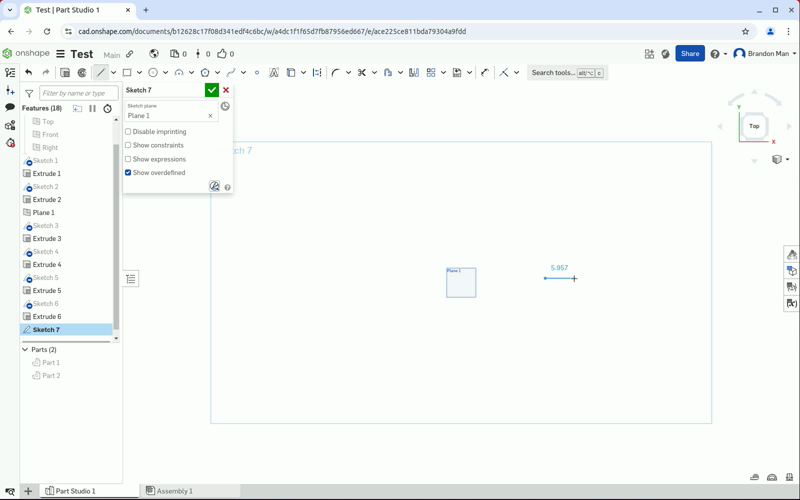
key_up(shift)
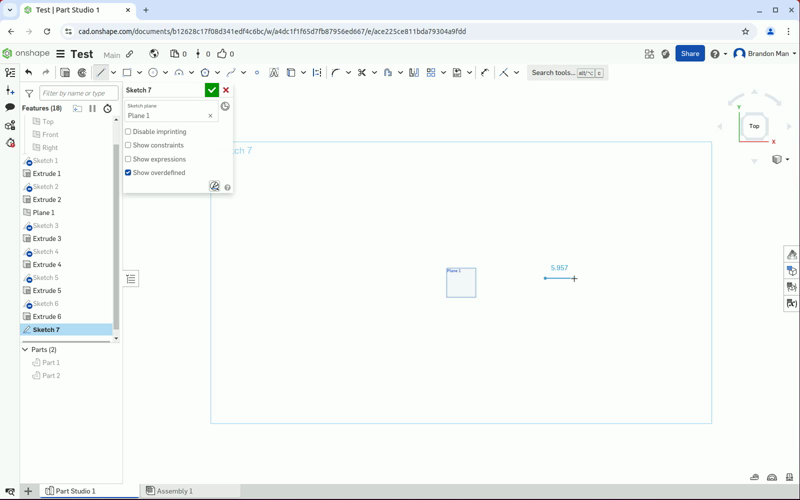
key_down(shift)
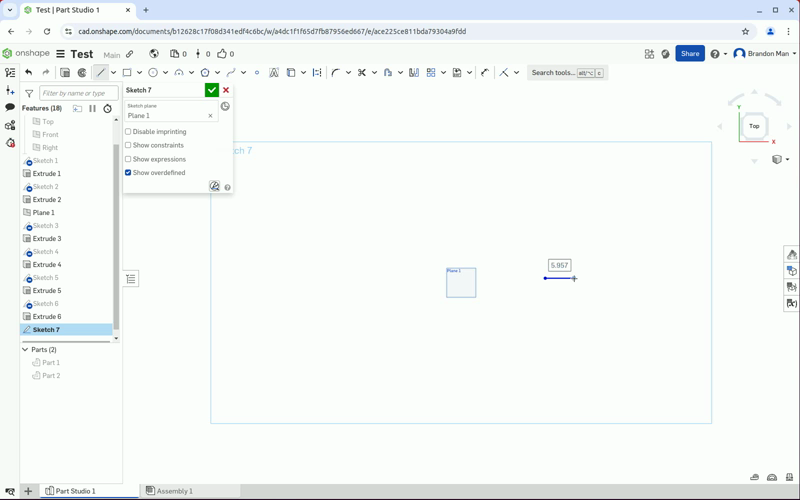
mouse_move(589, 278)
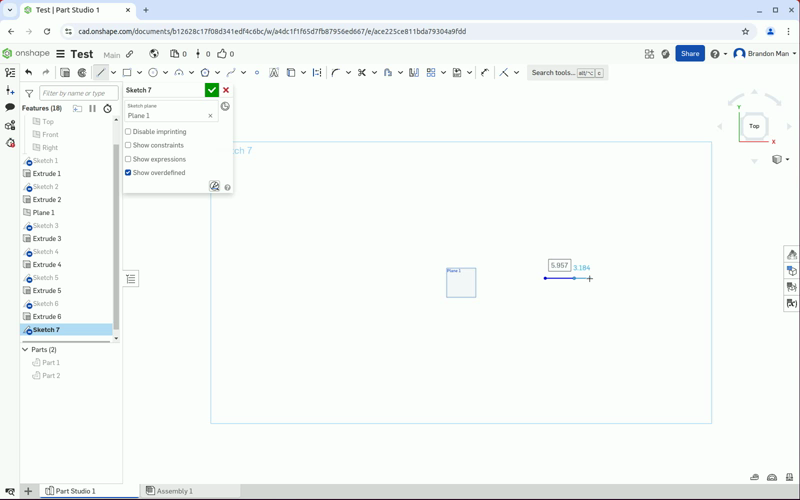
mouse_move(574, 277)
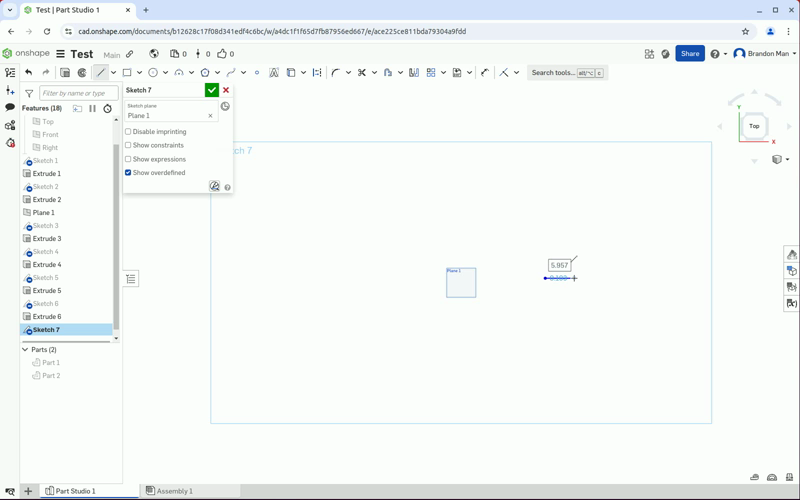
scroll(6)
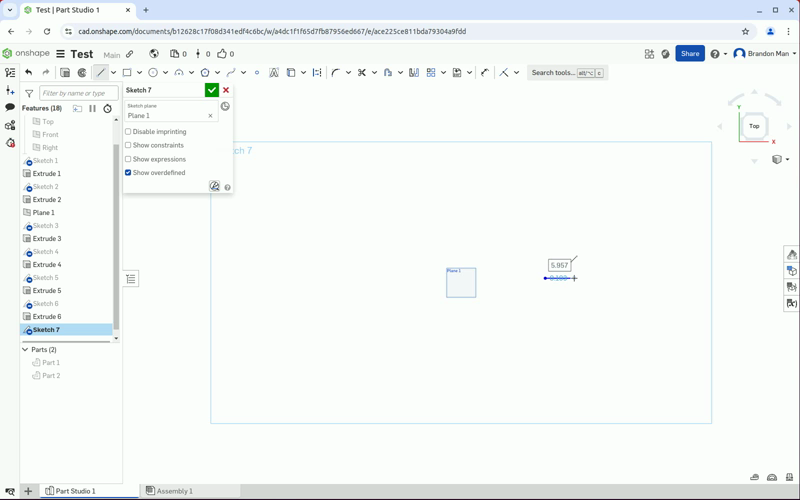
scroll(6)
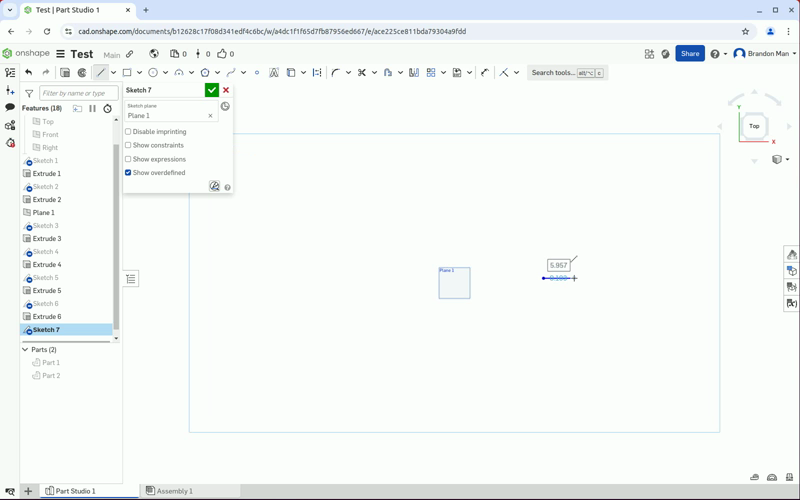
scroll(6)
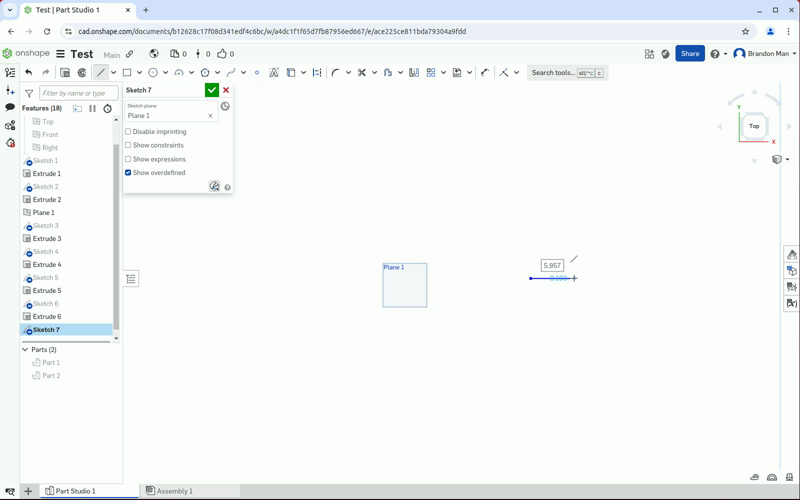
scroll(6)
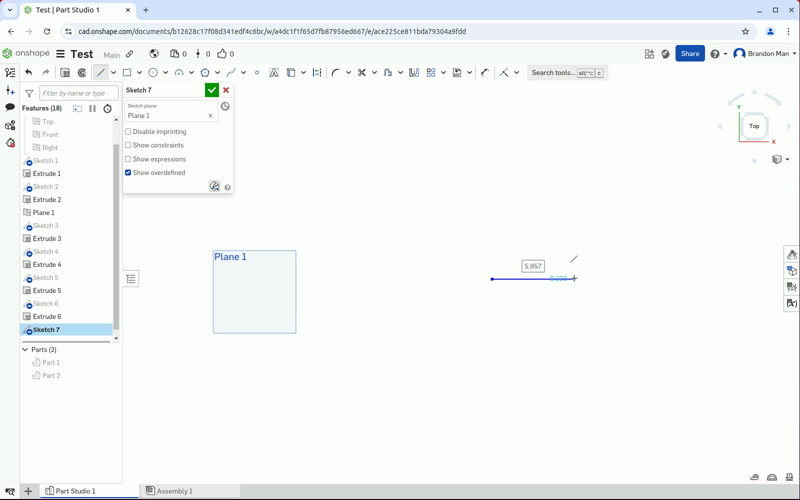
scroll(6)
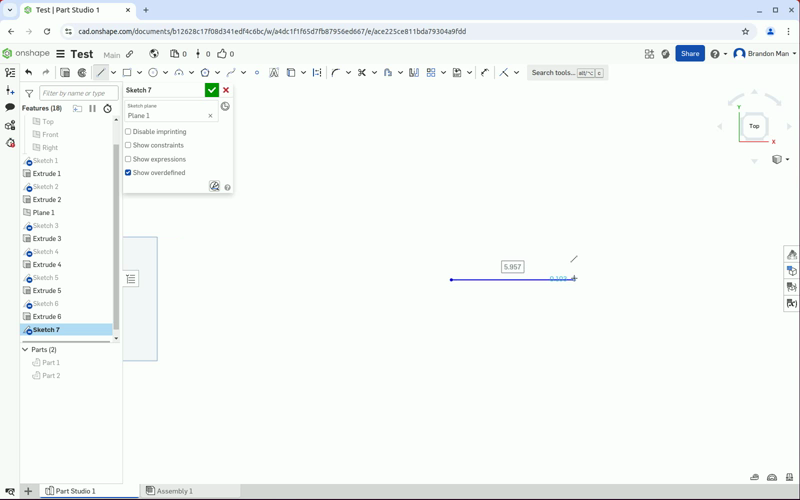
scroll(6)
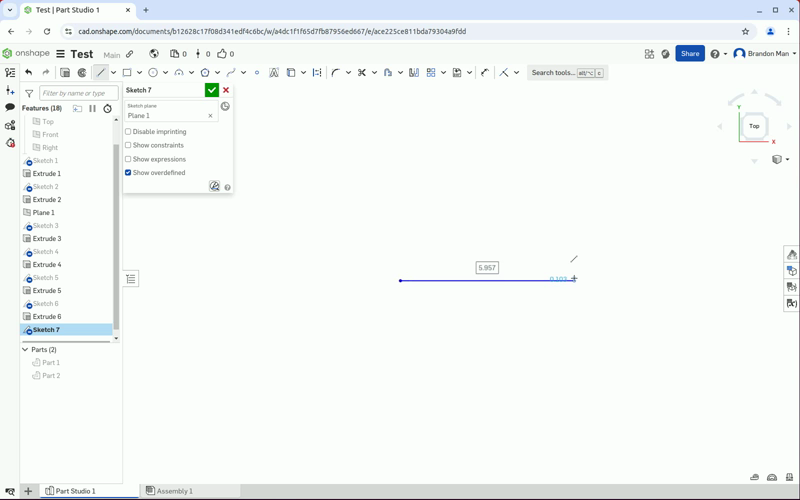
scroll(6)
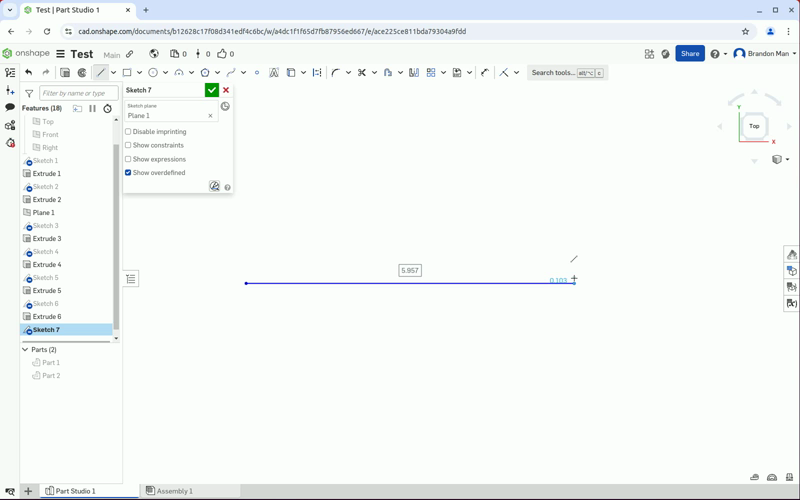
click(574, 277)
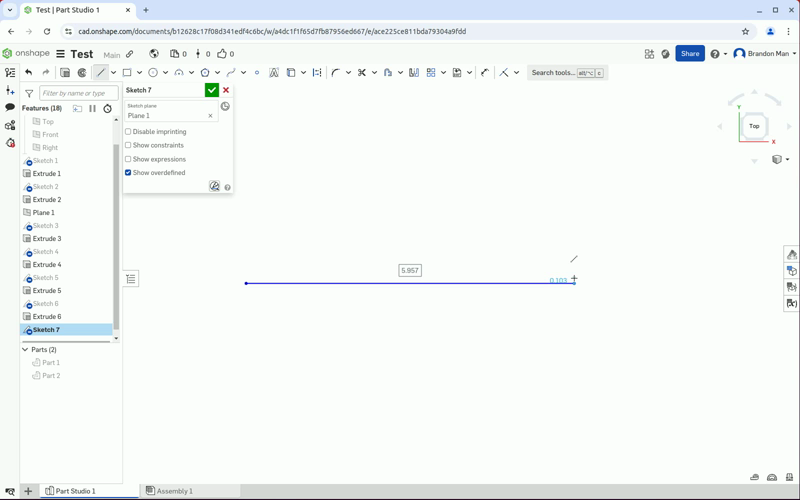
scroll(-6)
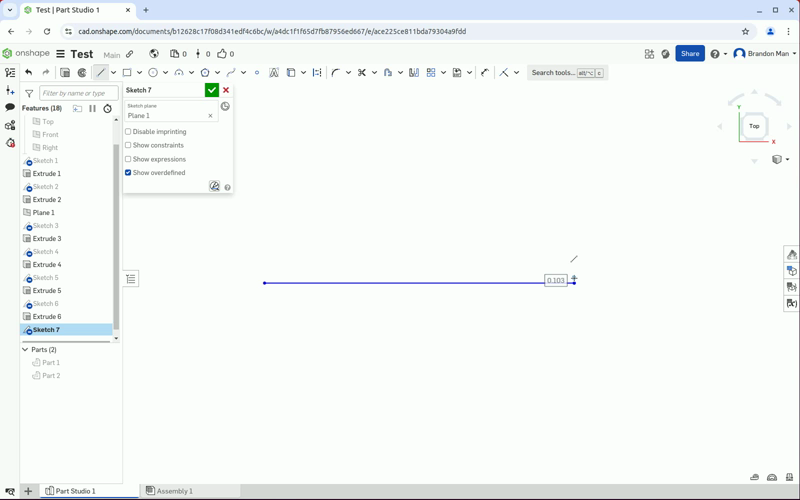
scroll(-6)
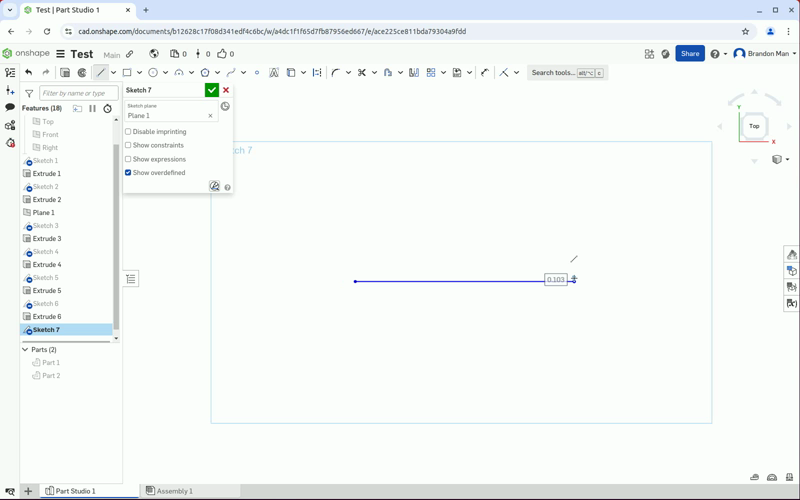
scroll(-6)
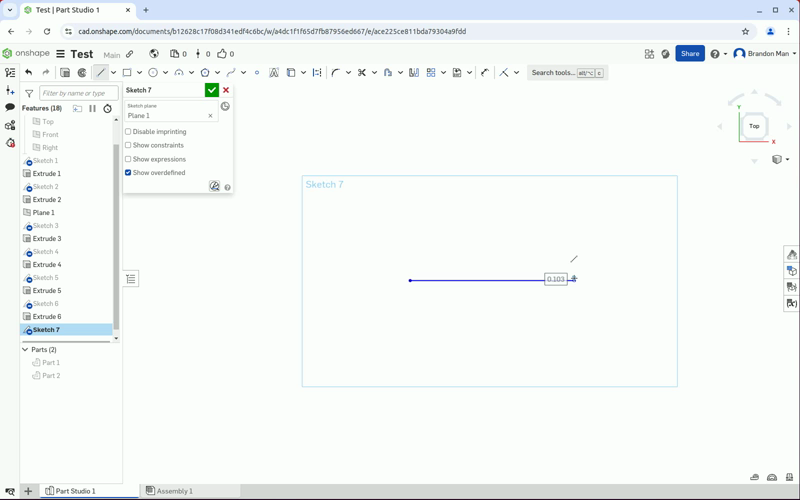
scroll(-6)
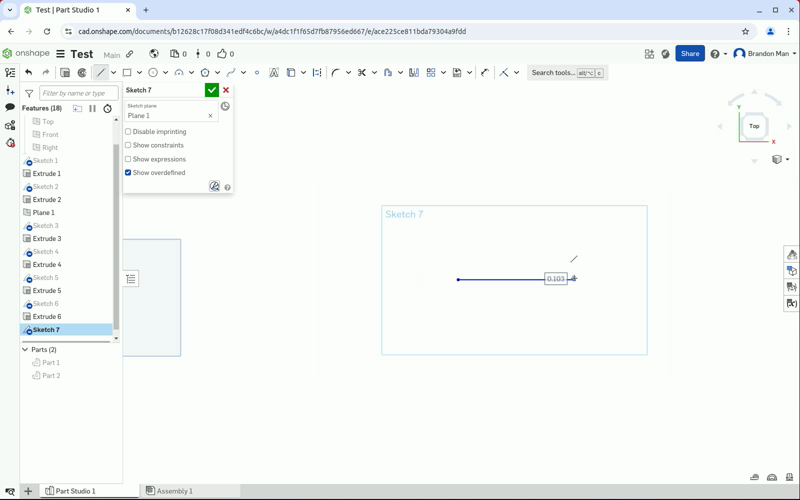
scroll(-6)
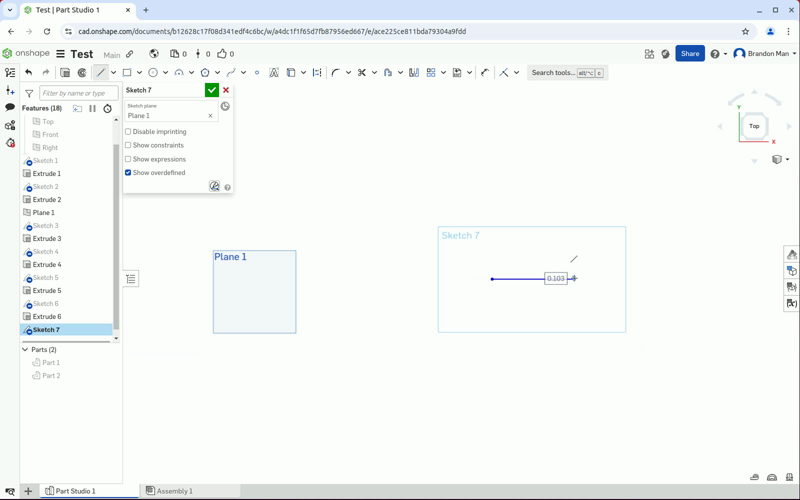
scroll(-6)
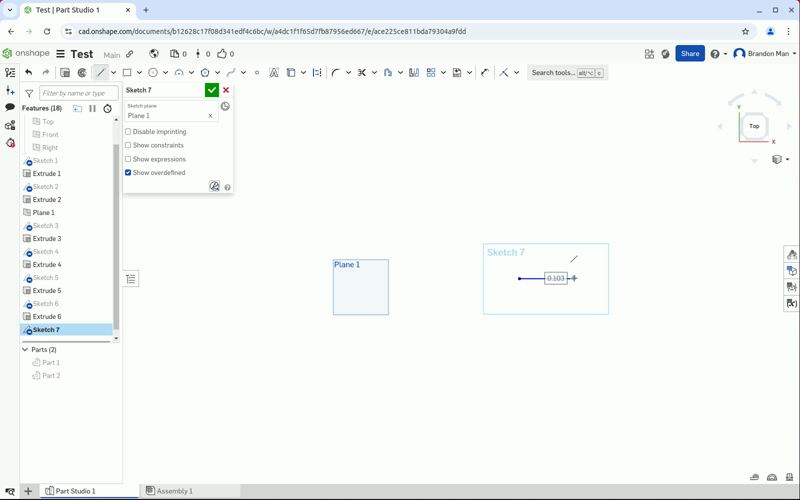
scroll(-6)
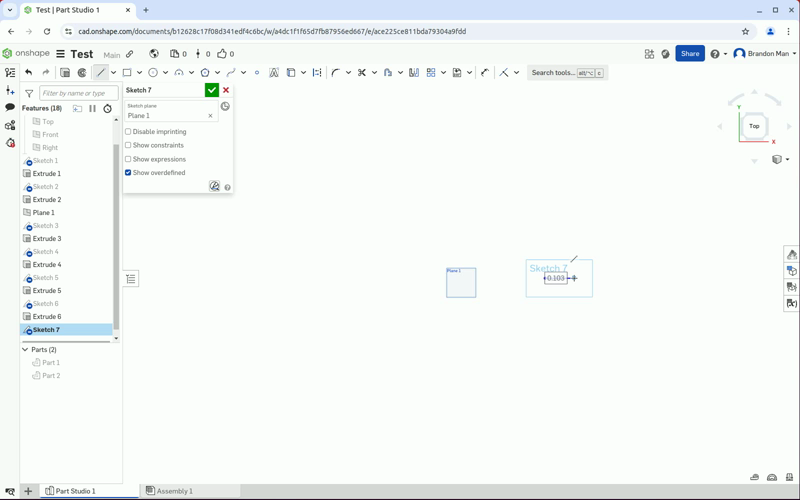
key_up(shift)
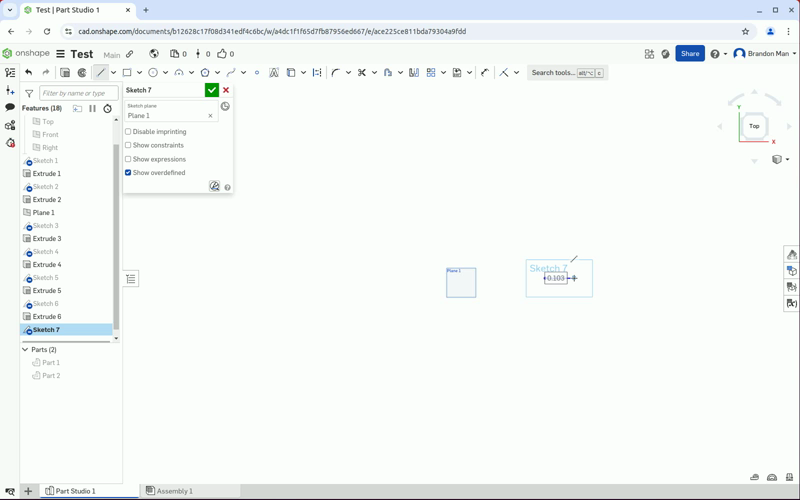
key_down(shift)
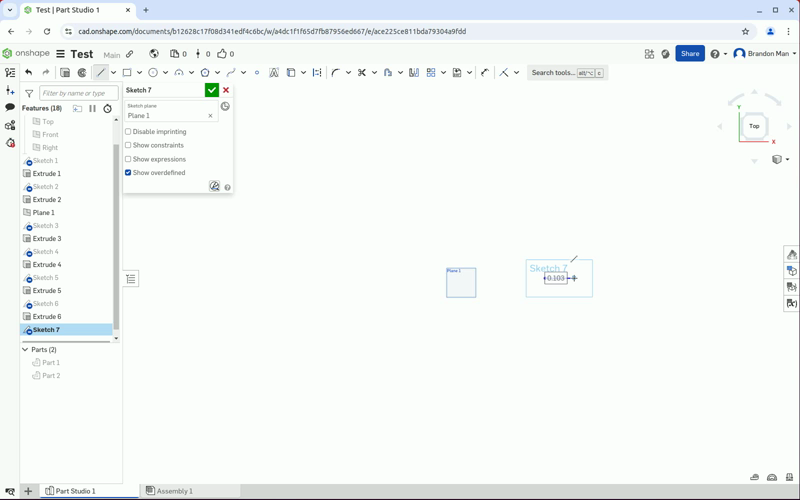
mouse_move(589, 277)
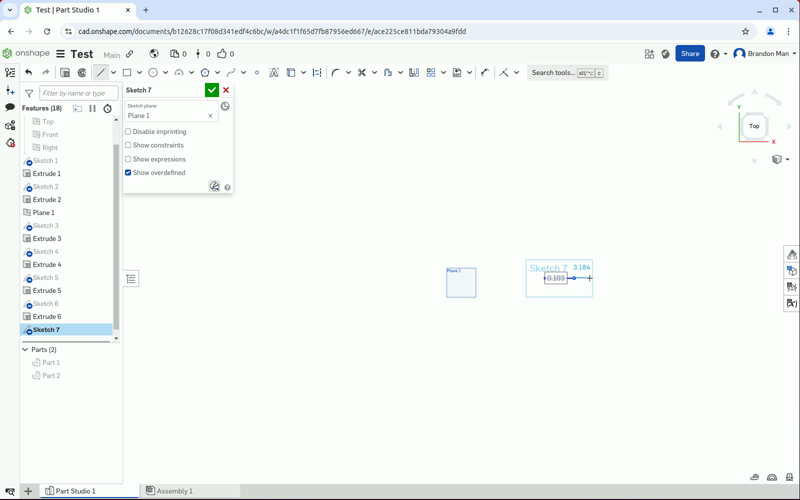
mouse_move(545, 277)
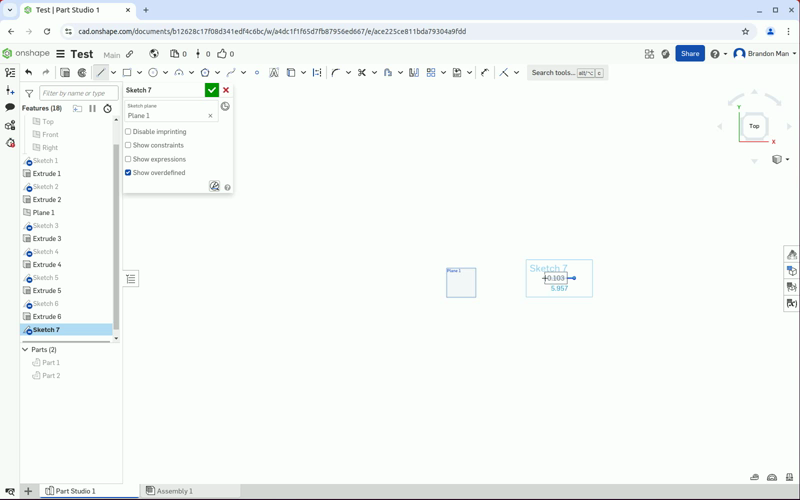
scroll(6)
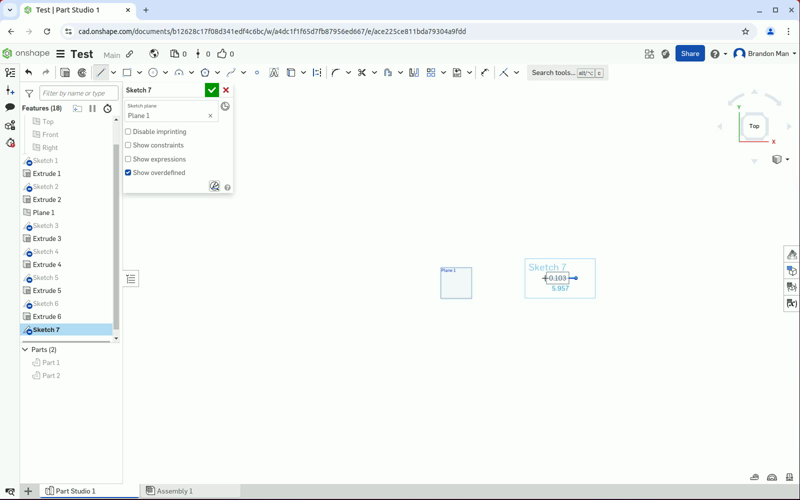
scroll(6)
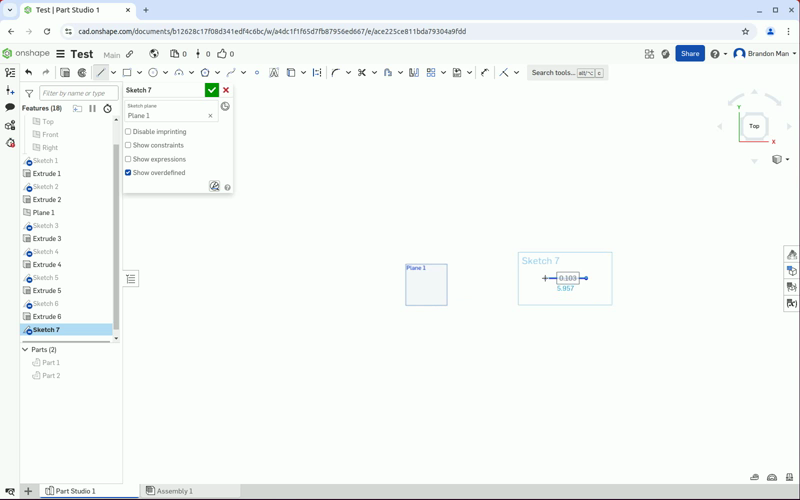
scroll(6)
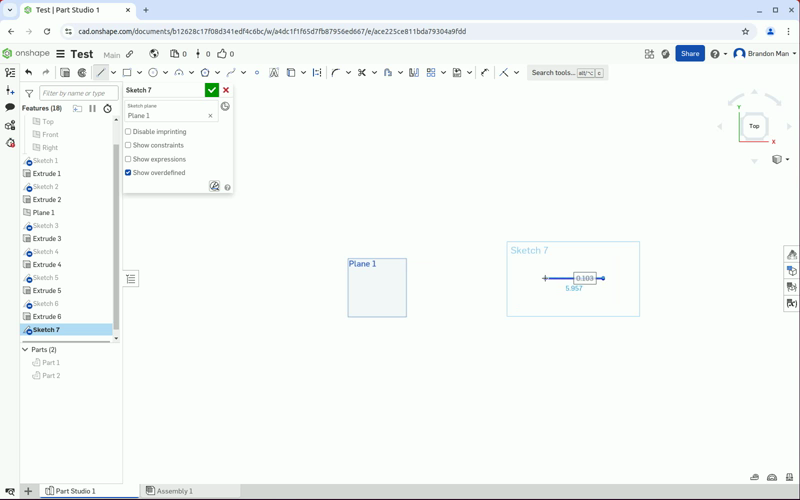
scroll(6)
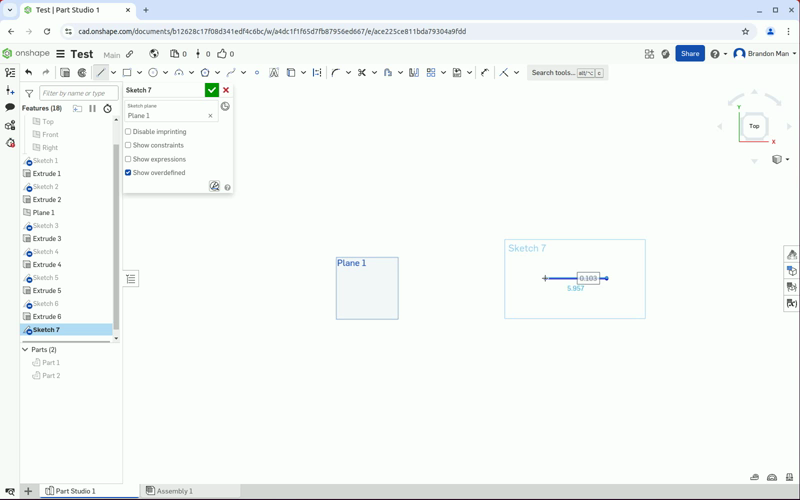
scroll(6)
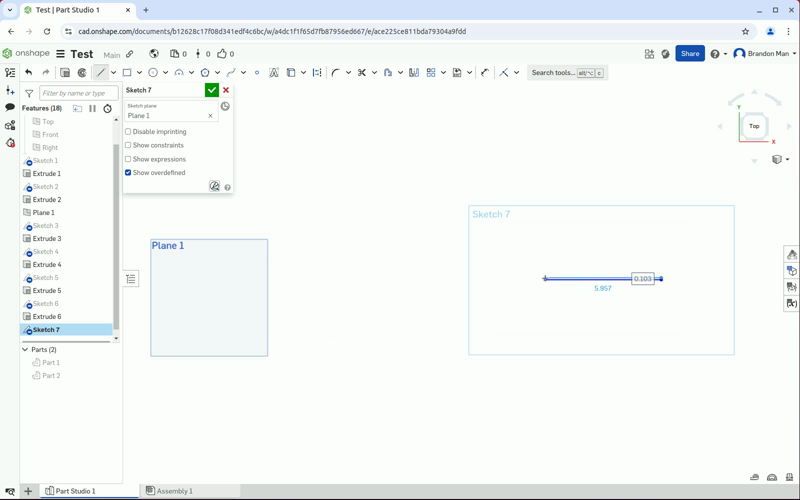
scroll(6)
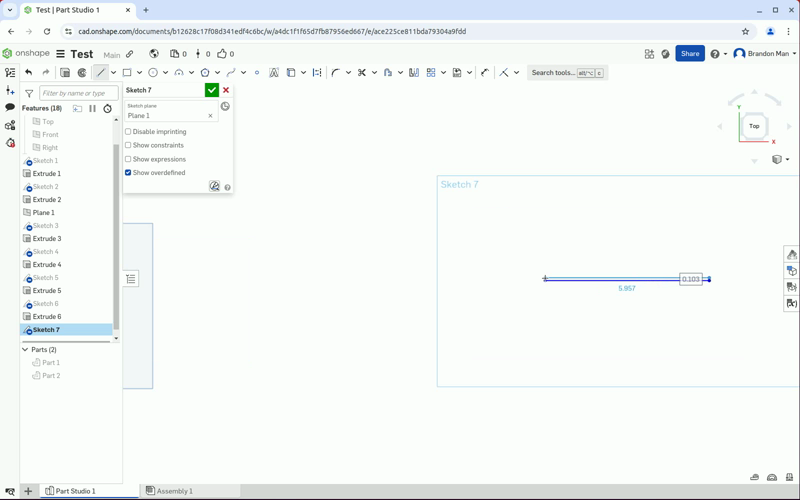
scroll(6)
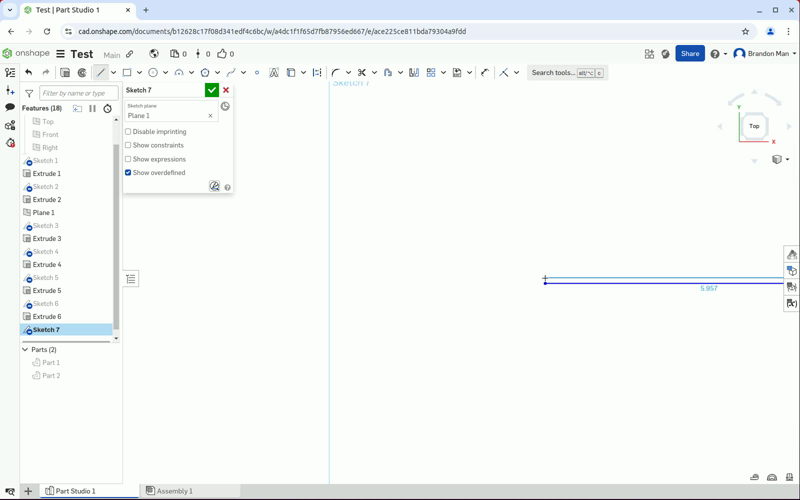
click(545, 277)
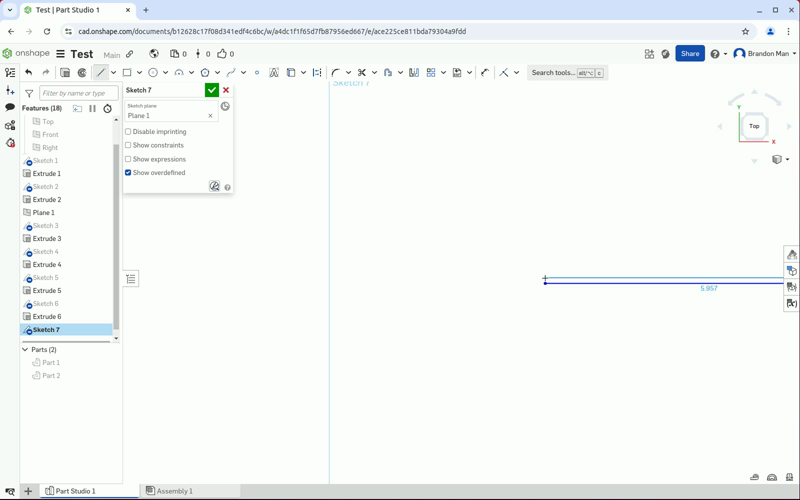
scroll(-6)
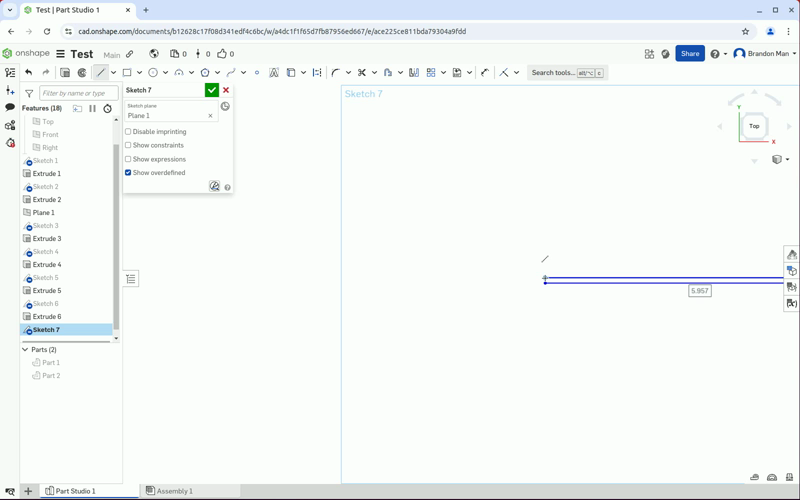
scroll(-6)
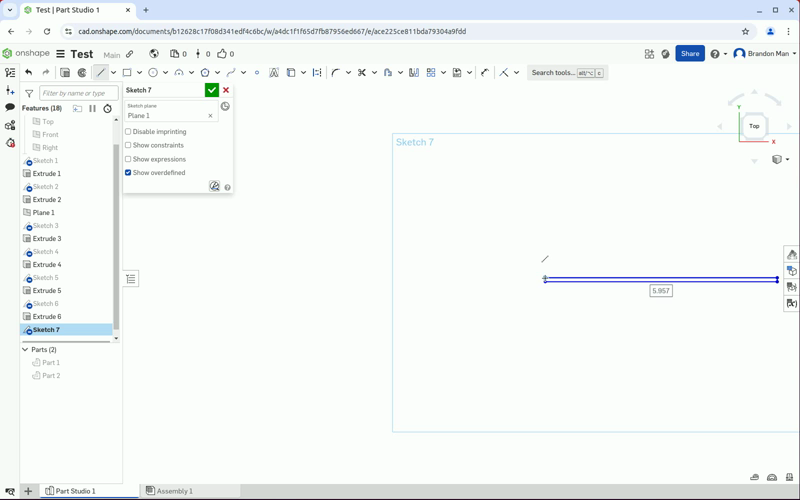
scroll(-6)
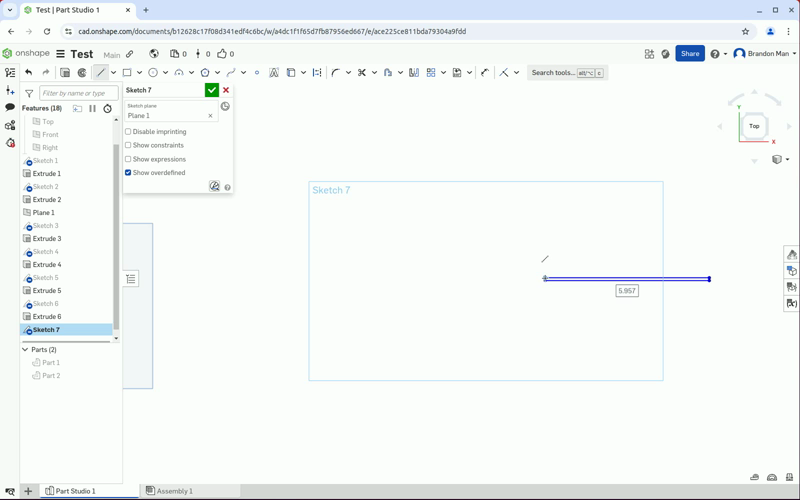
scroll(-6)
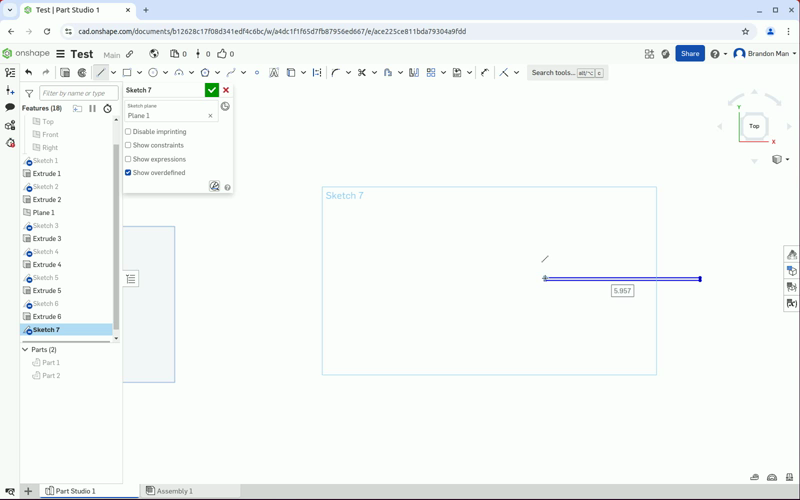
scroll(-6)
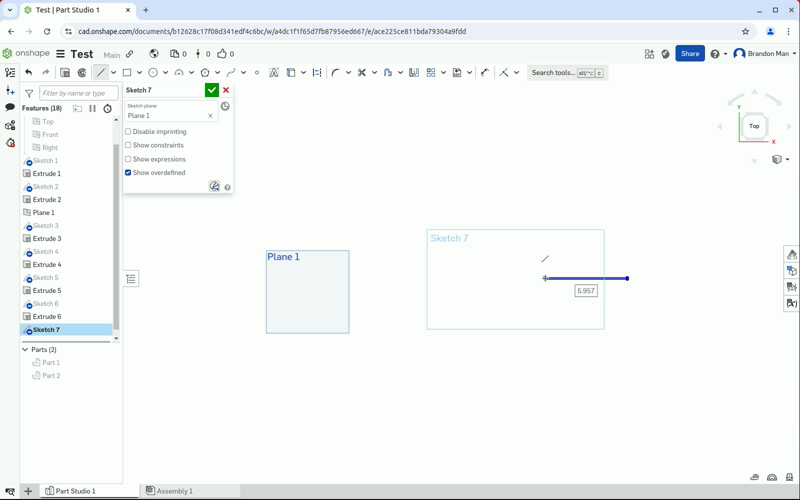
scroll(-6)
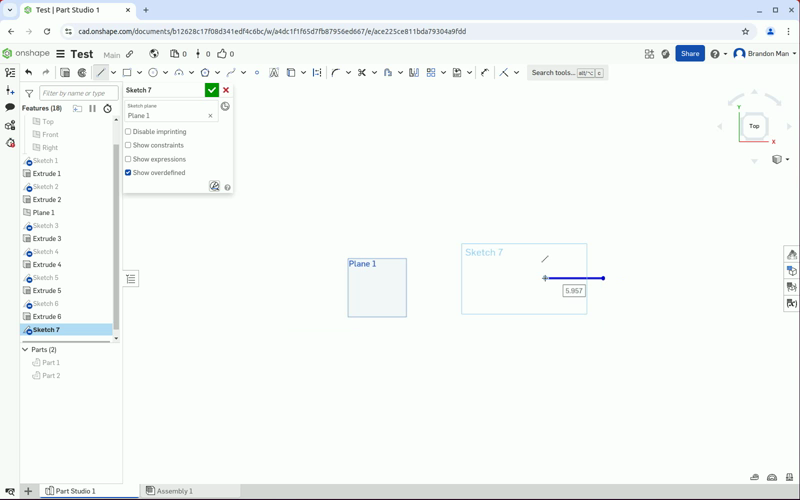
scroll(-6)
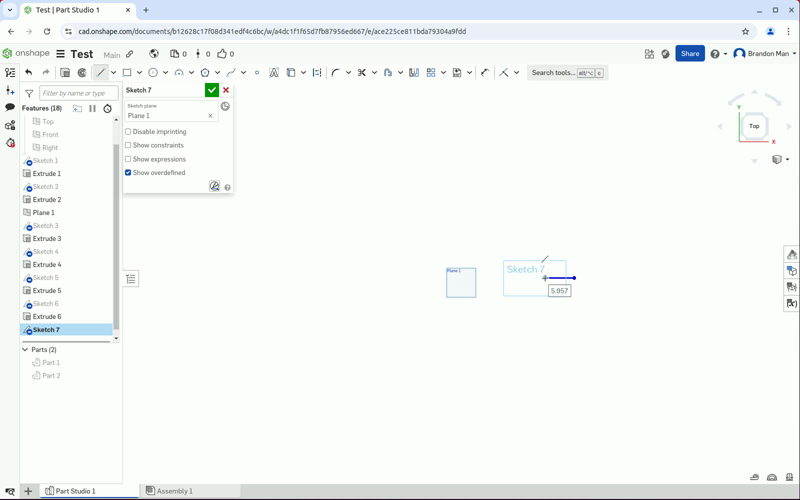
key_up(shift)
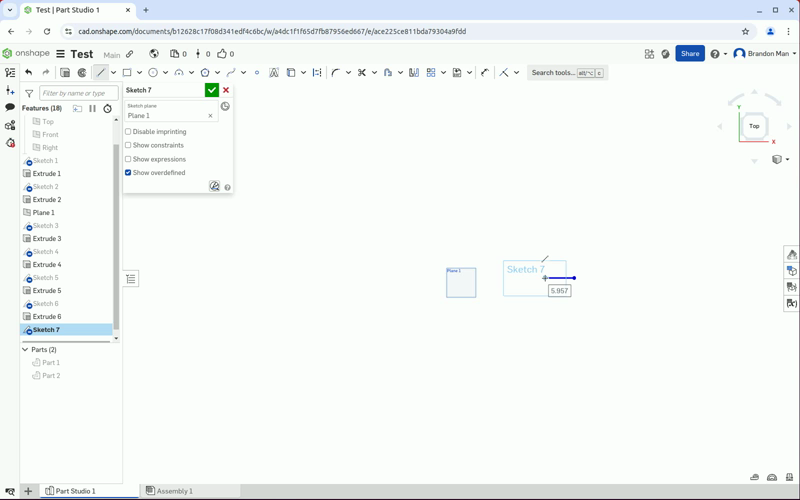
mouse_move(575, 277)
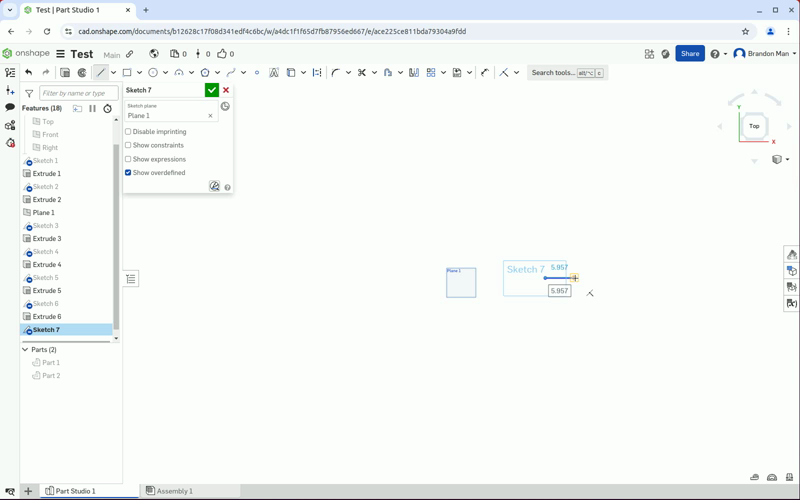
key_down(shift)
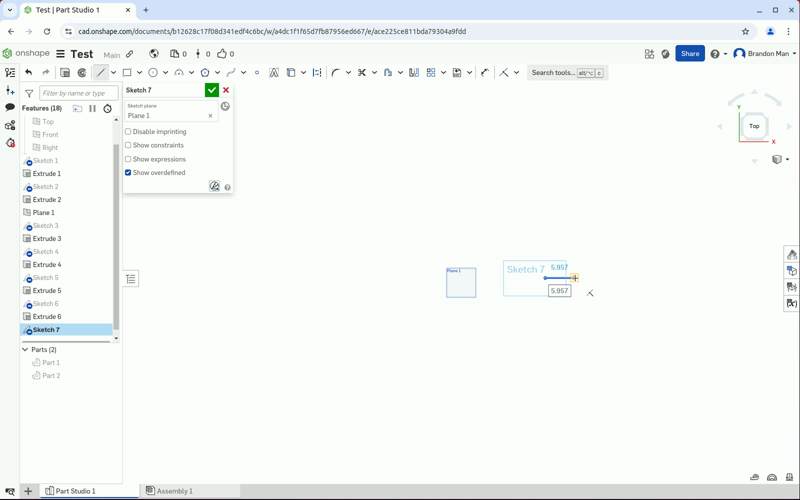
mouse_move(545, 278)
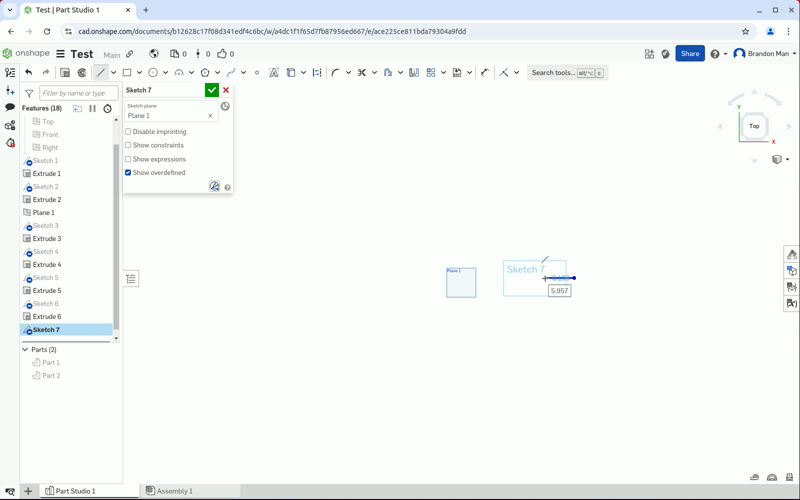
scroll(6)
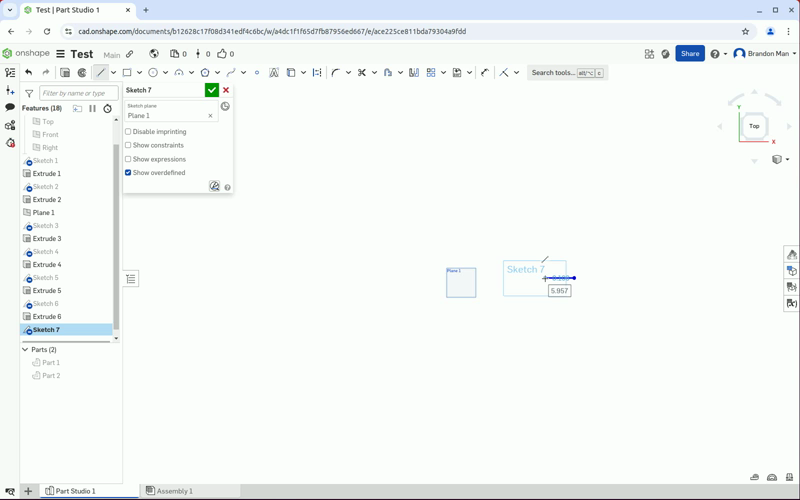
scroll(6)
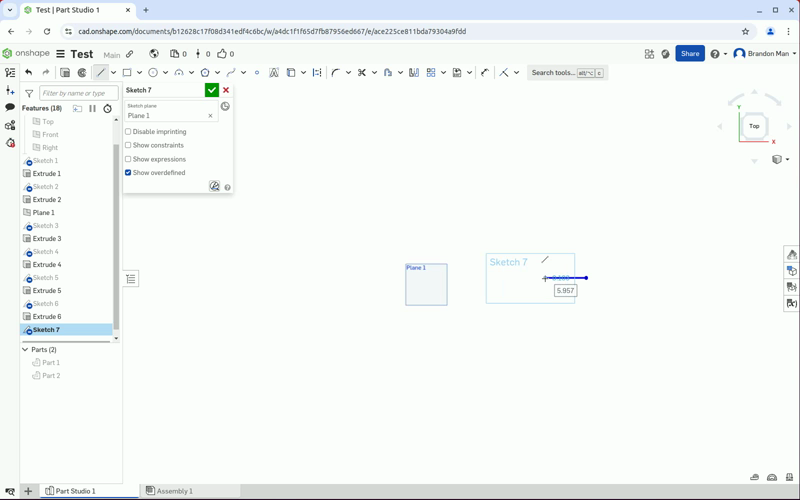
scroll(6)
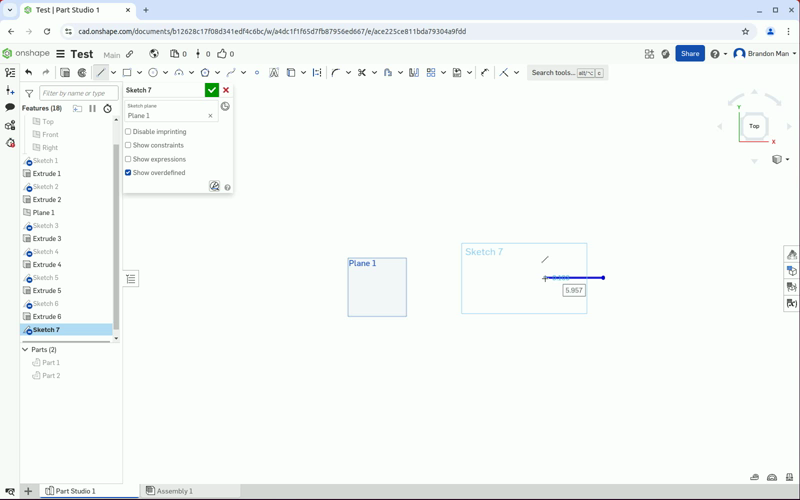
scroll(6)
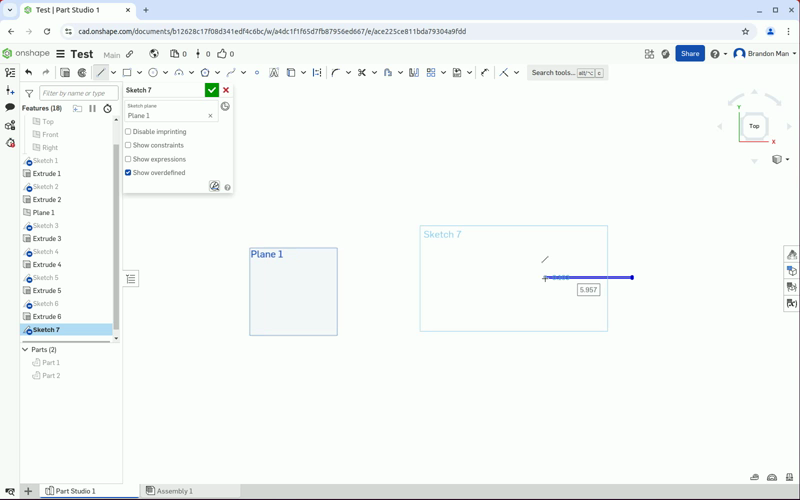
scroll(6)
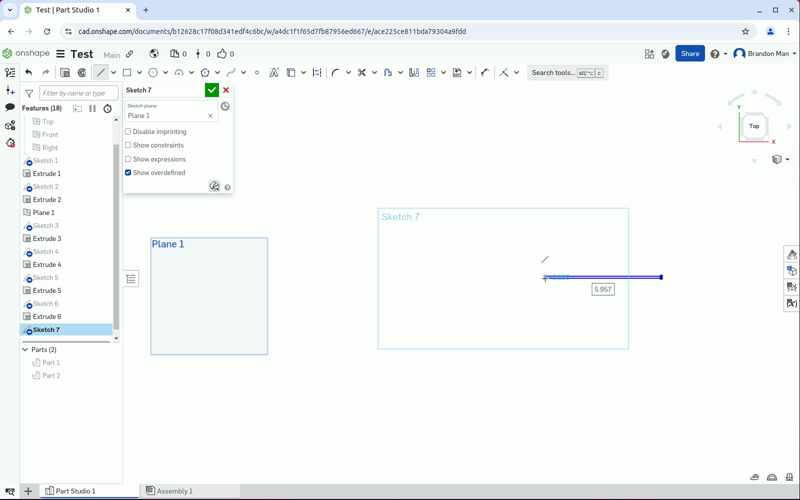
scroll(6)
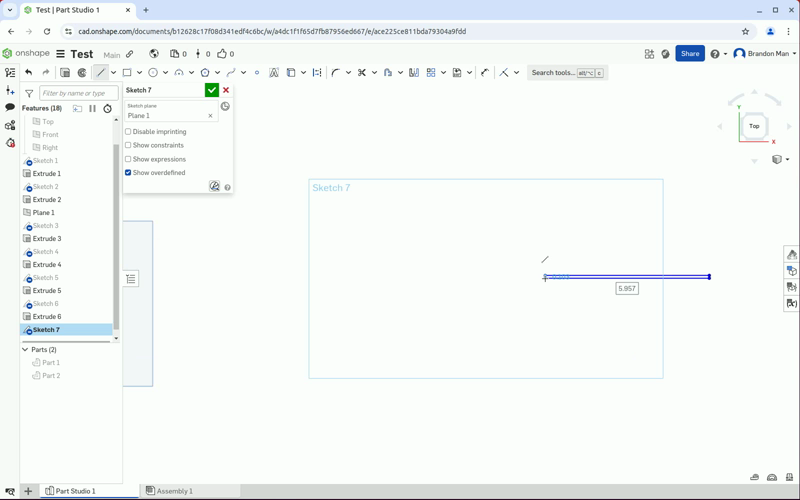
scroll(6)
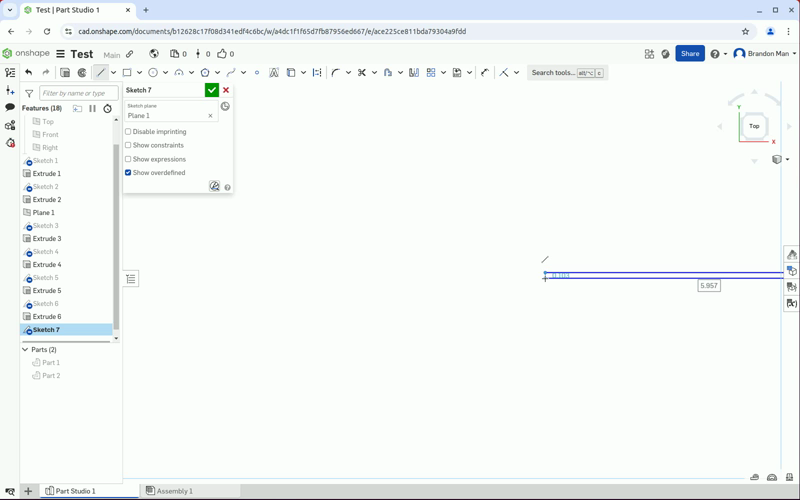
key_up(shift)
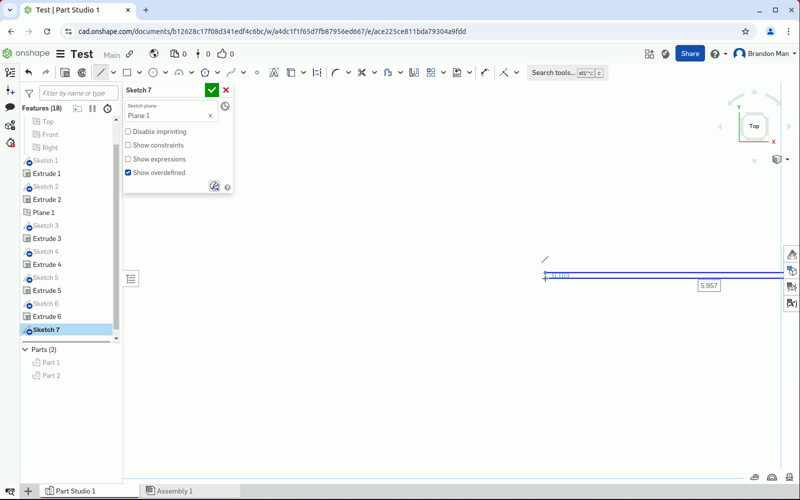
click(545, 278)
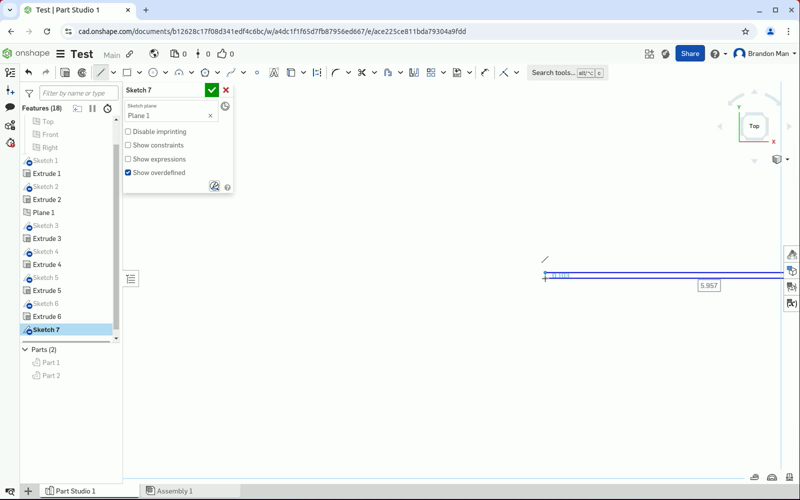
scroll(-6)
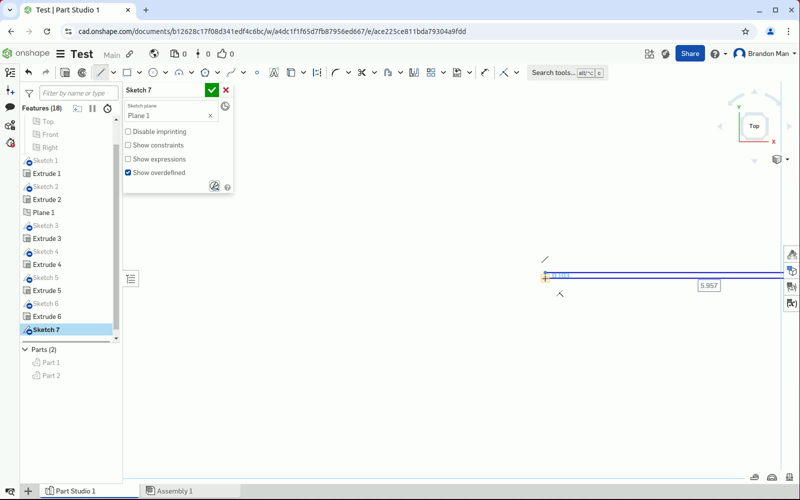
scroll(-6)
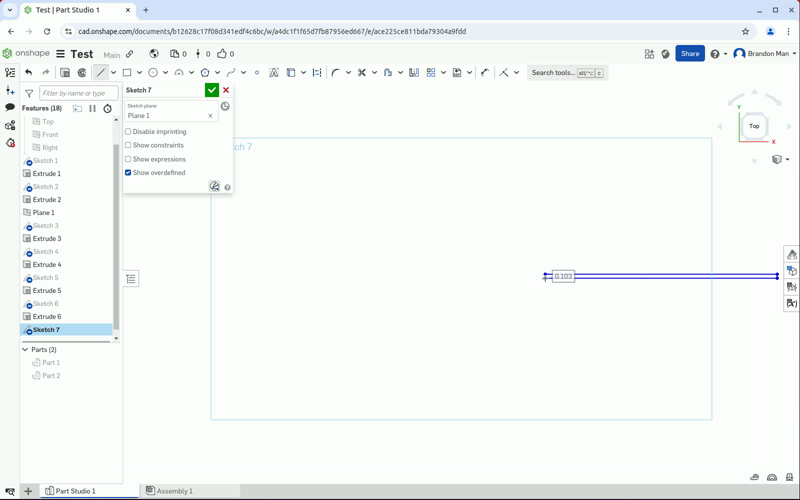
scroll(-6)
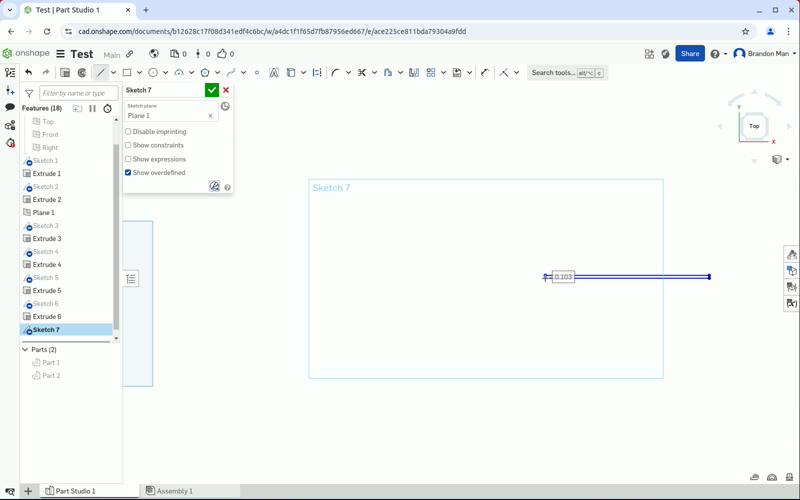
scroll(-6)
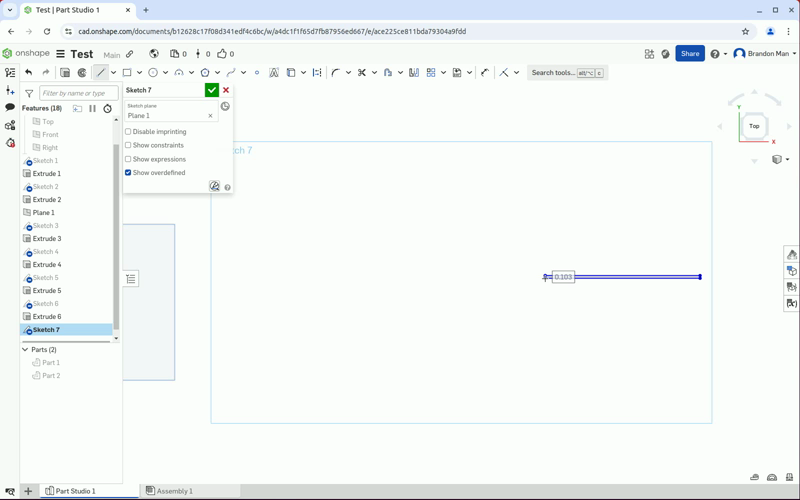
scroll(-6)
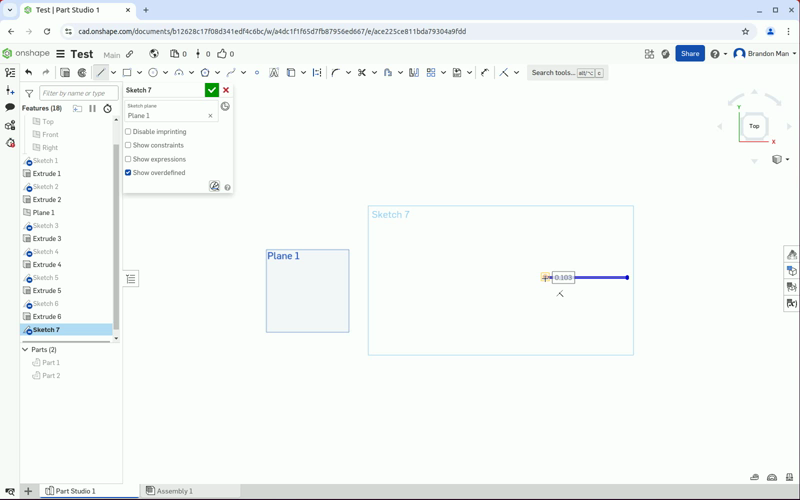
scroll(-6)
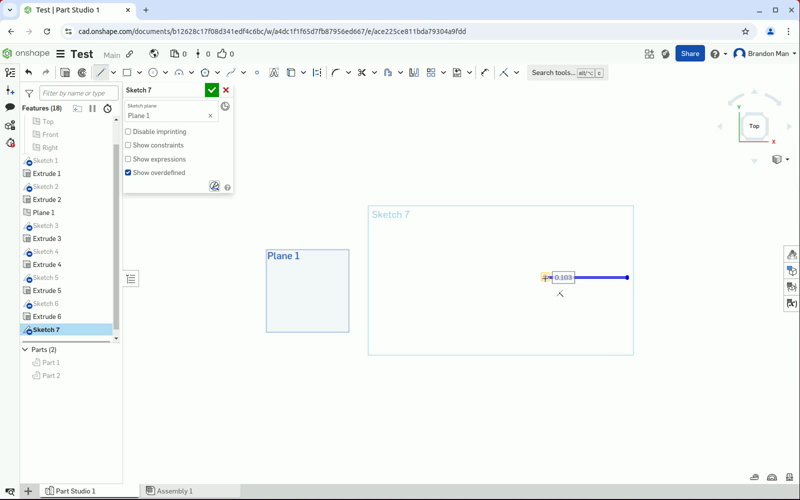
scroll(-6)
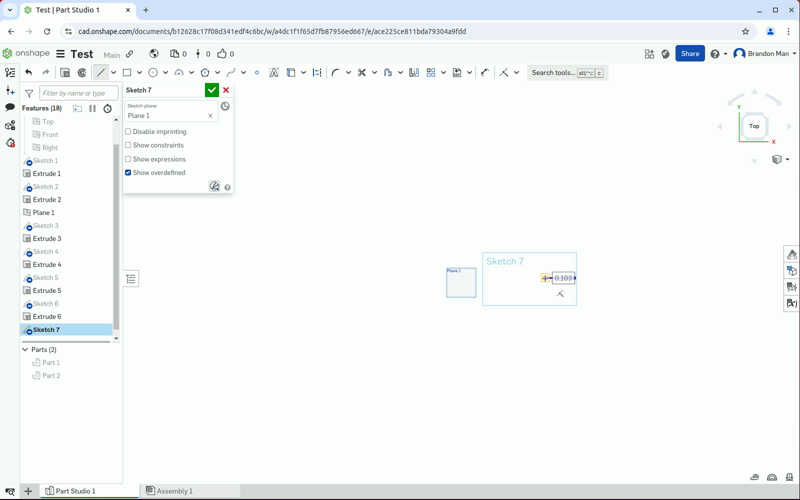
key(esc)
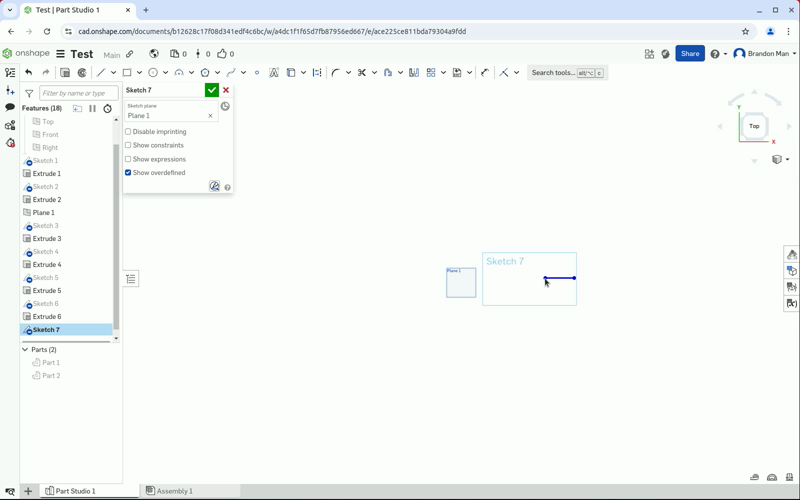
mouse_move(560, 277)
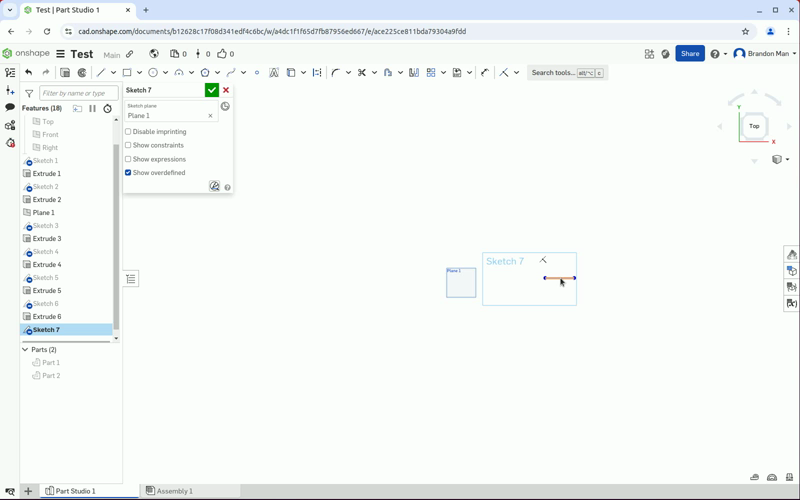
scroll(6)
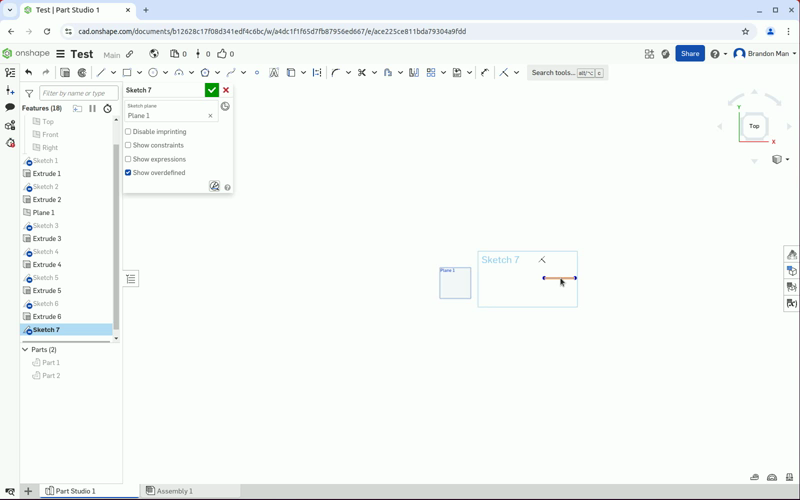
scroll(6)
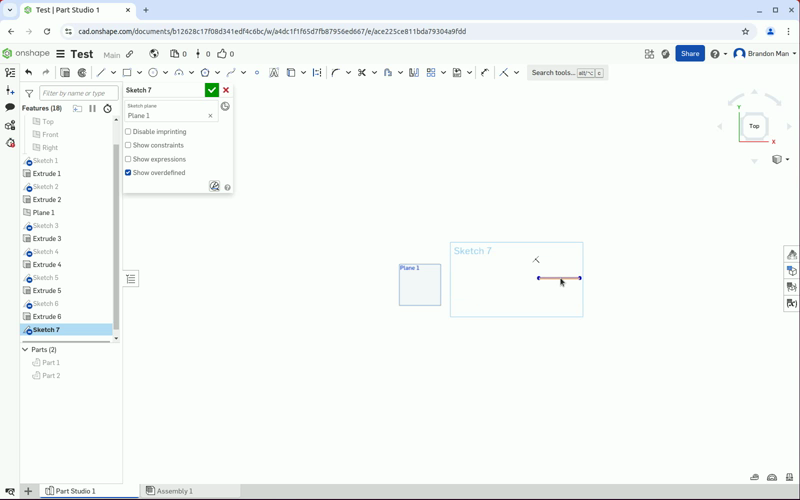
scroll(6)
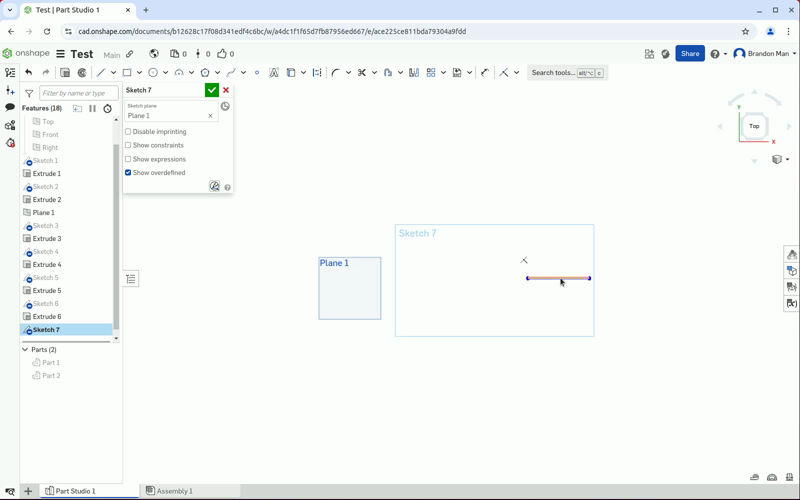
scroll(6)
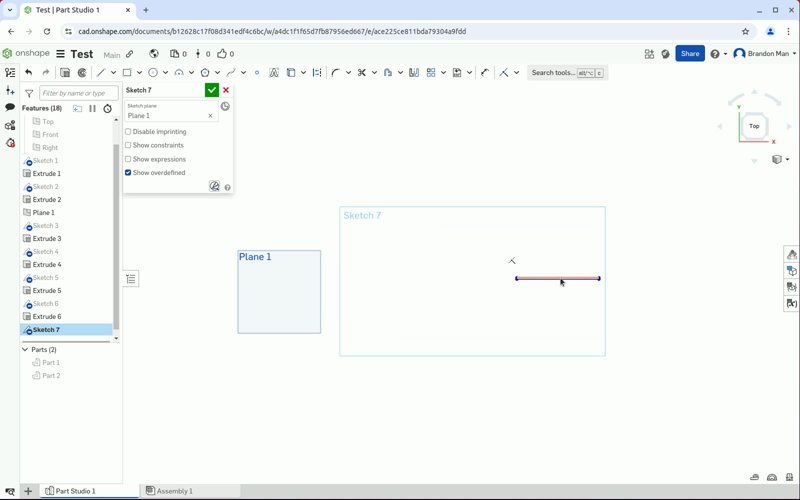
scroll(6)
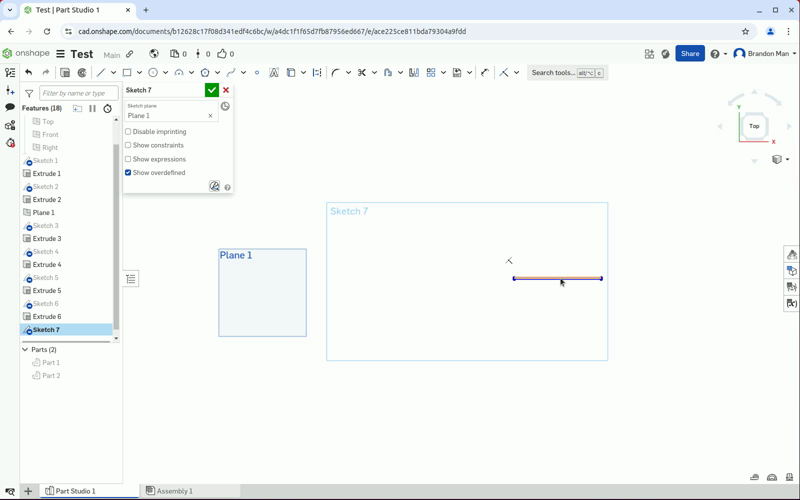
scroll(6)
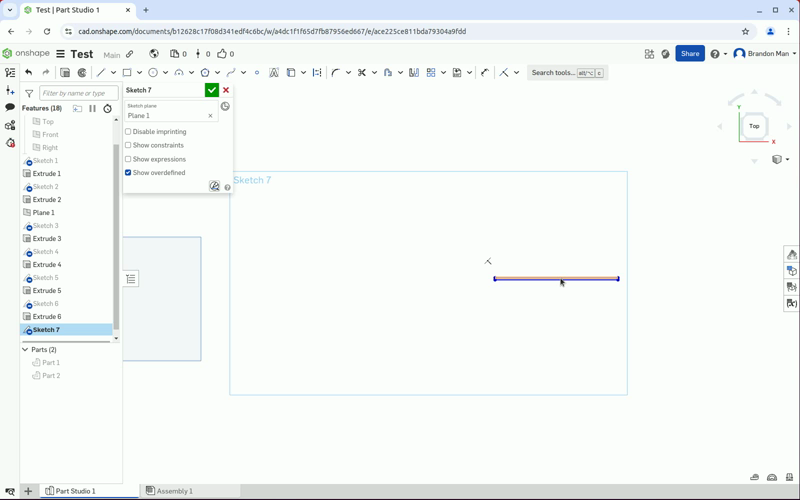
scroll(6)
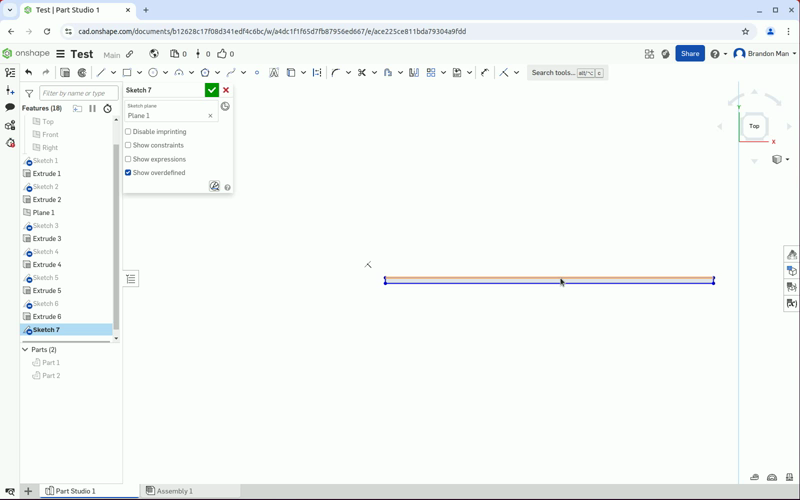
click(560, 277)
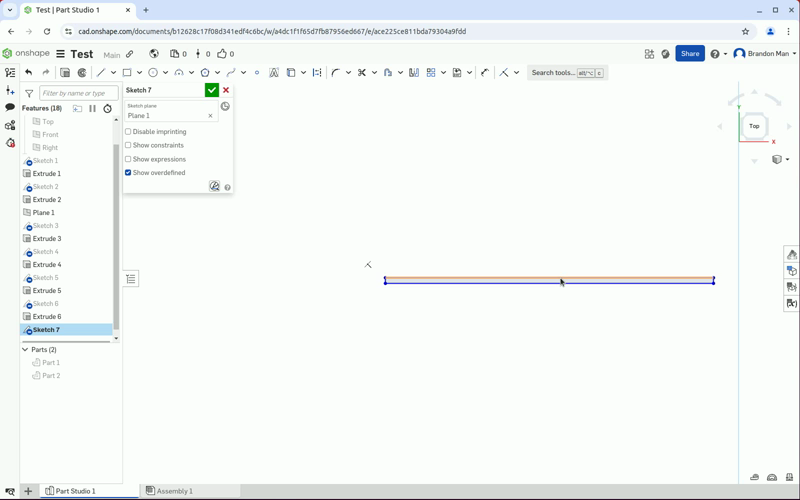
scroll(-6)
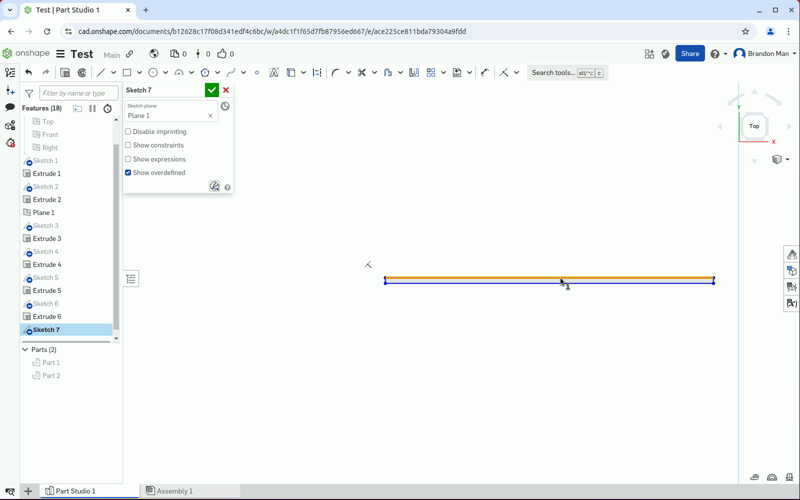
scroll(-6)
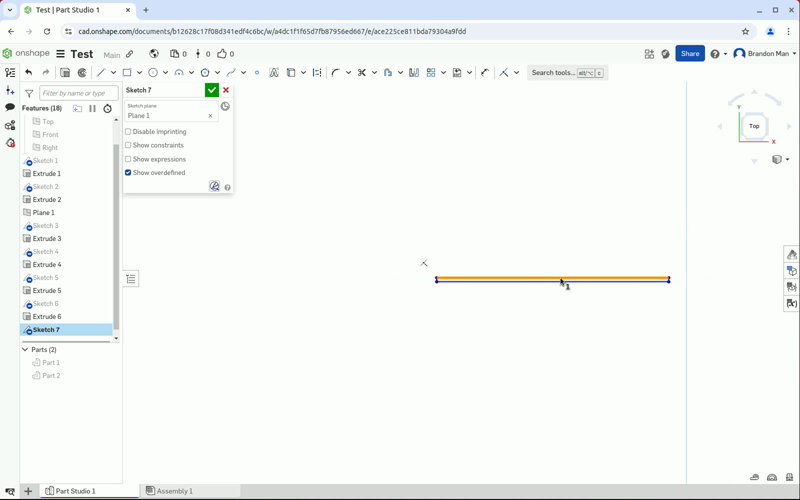
scroll(-6)
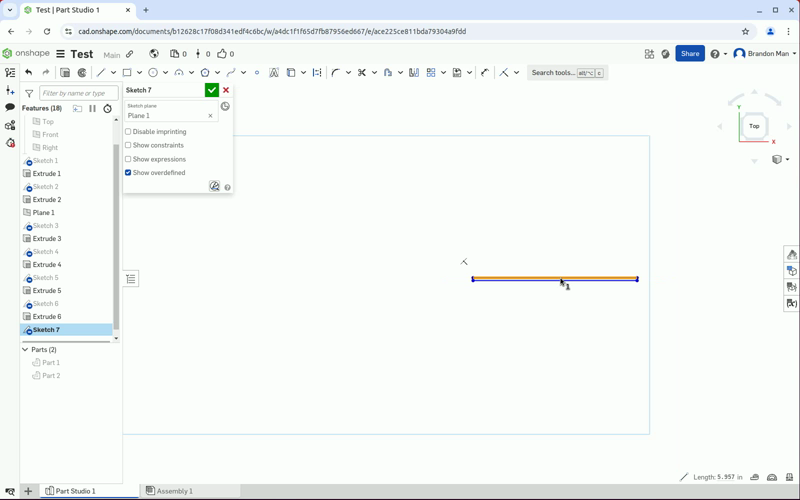
scroll(-6)
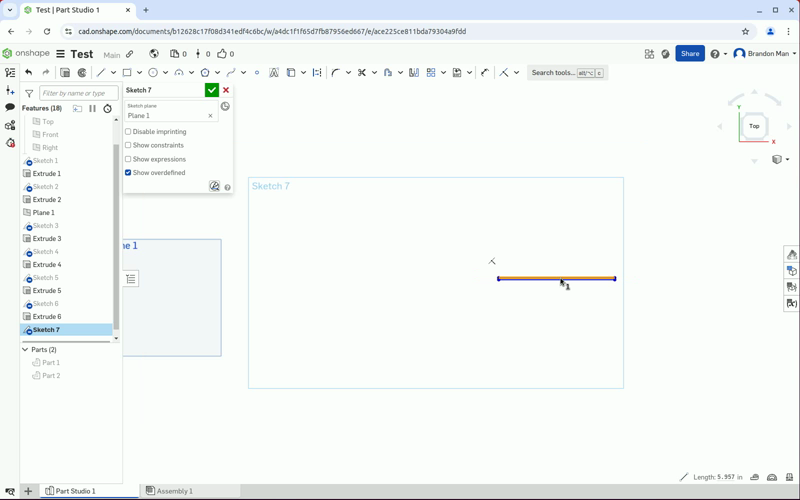
scroll(-6)
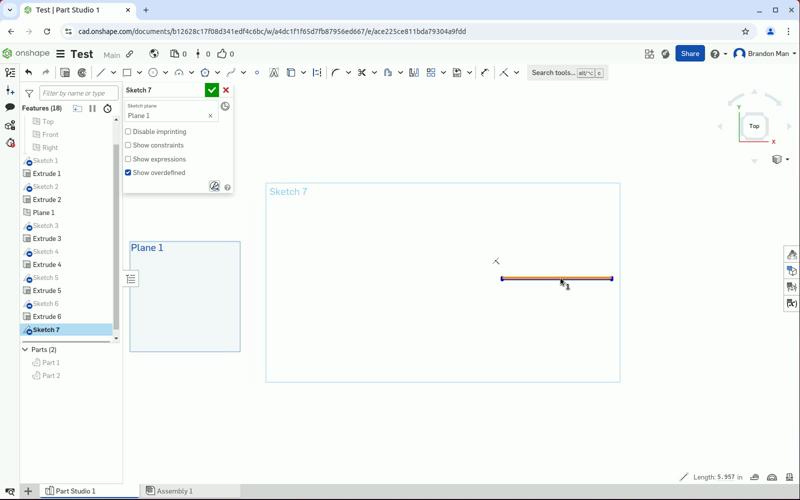
scroll(-6)
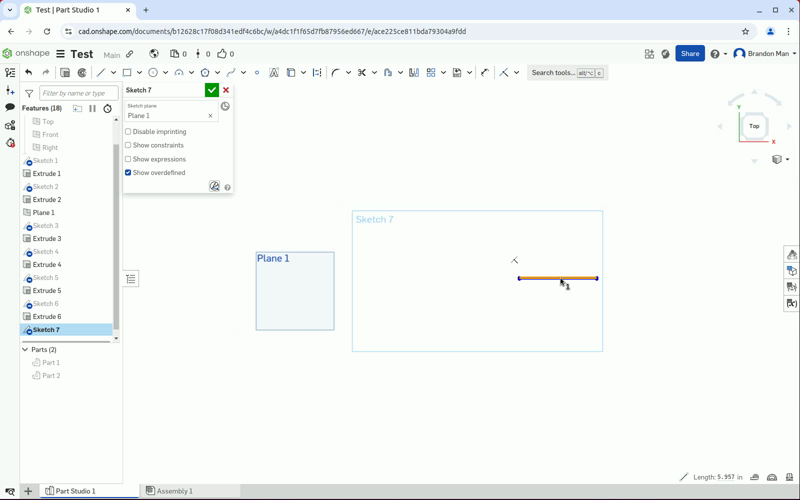
scroll(-6)
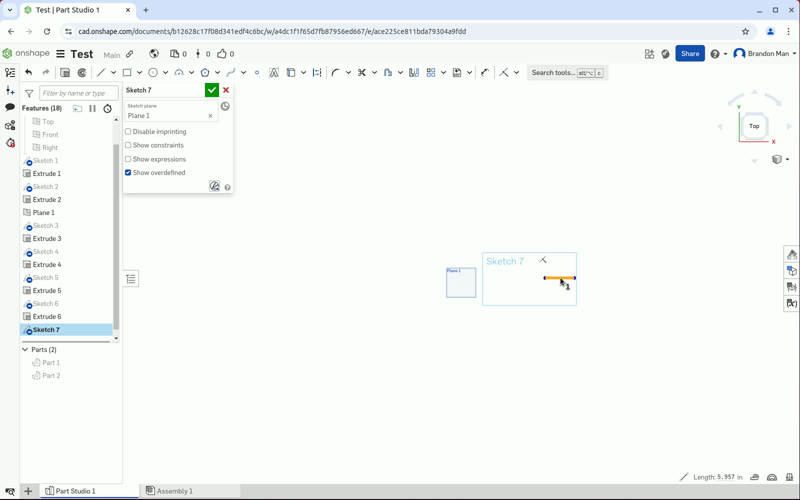
mouse_move(73, 352)
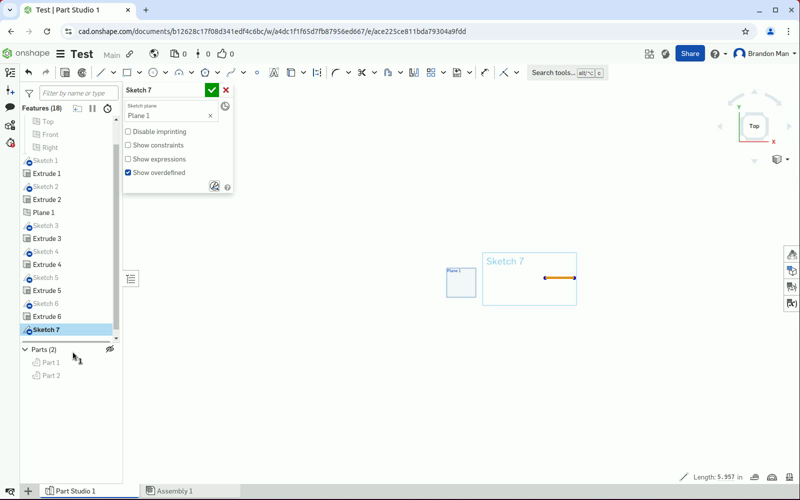
key(shift+y)
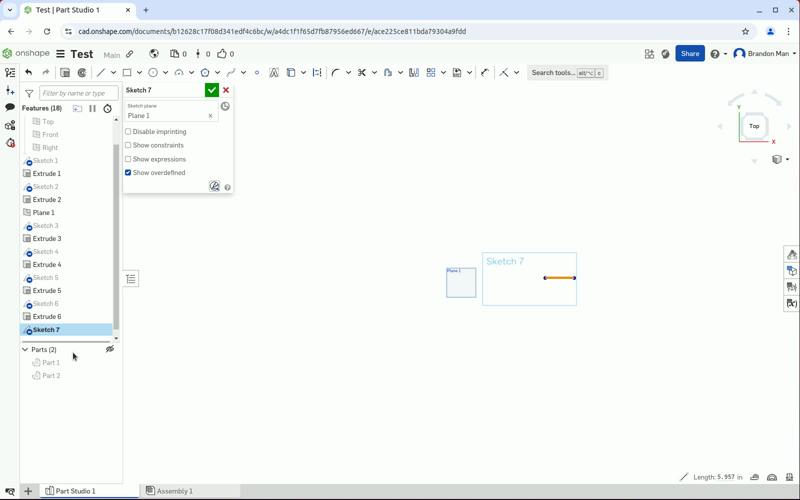
key(shift+e)
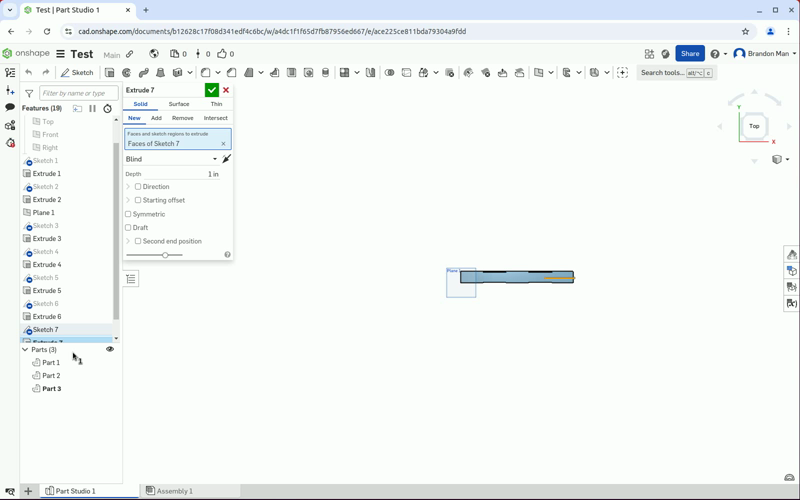
mouse_move(143, 106)
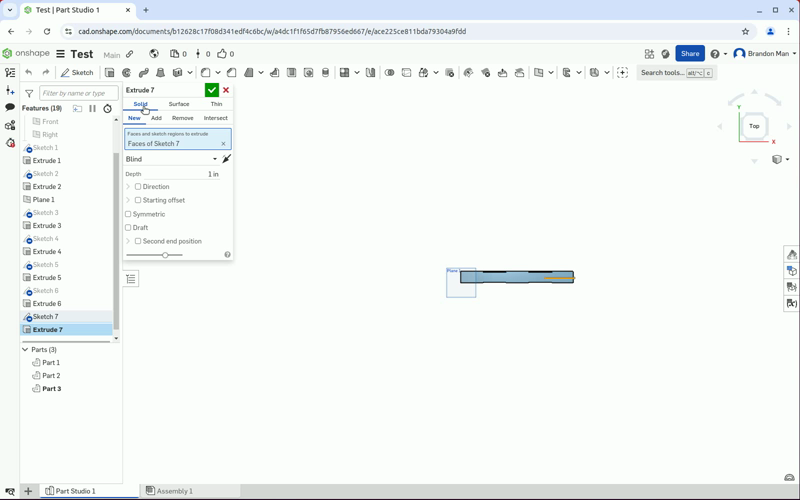
click(143, 106)
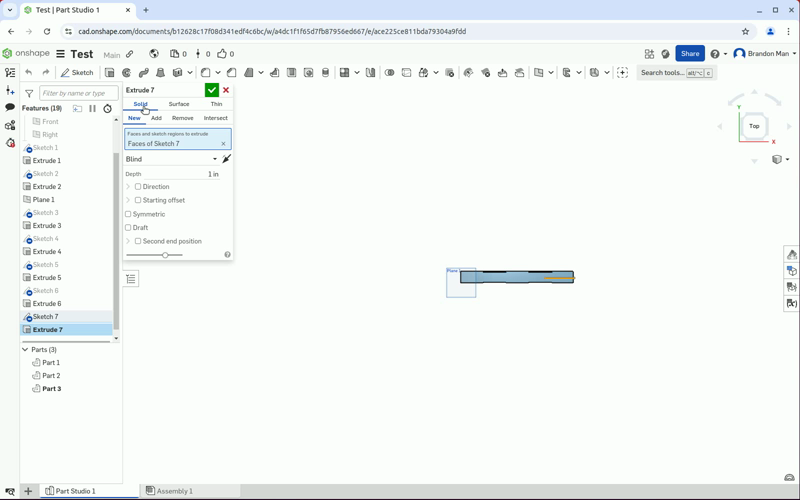
mouse_move(186, 120)
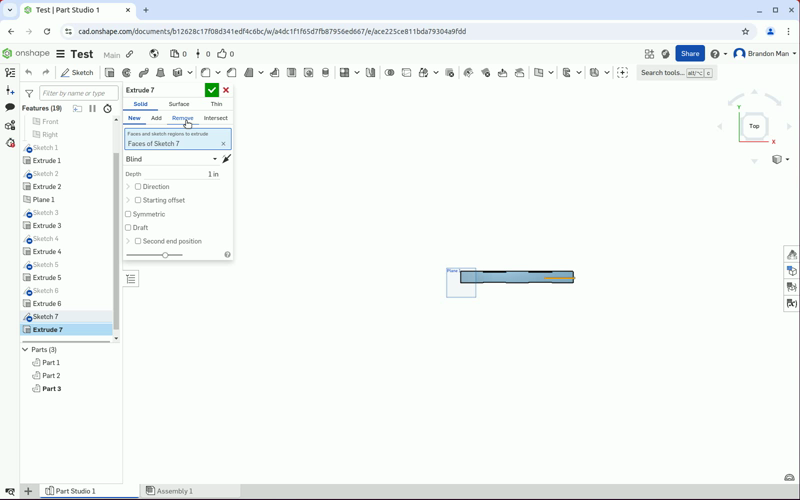
click(186, 120)
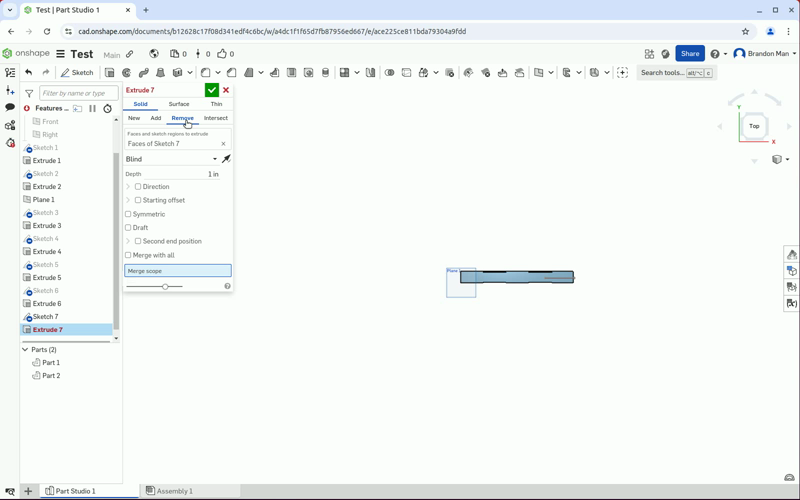
key(tab, 4)
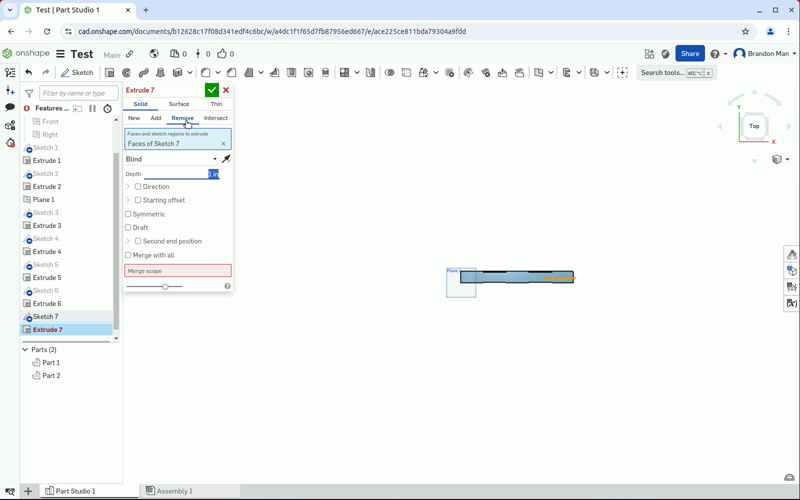
text(1.204)
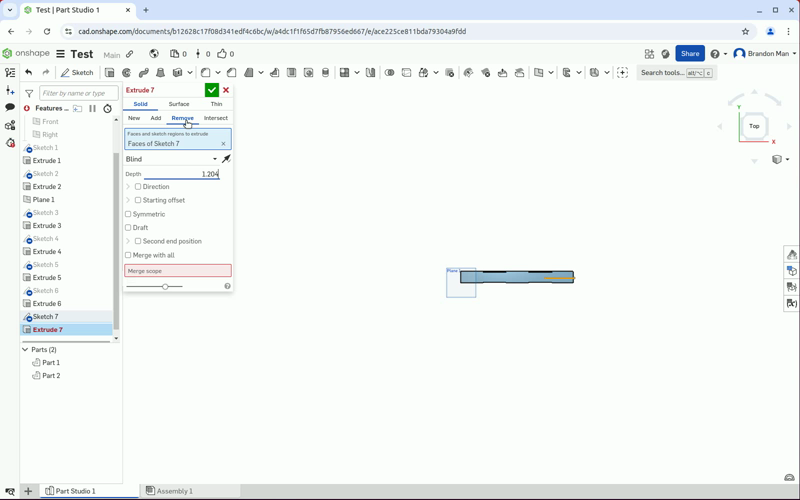
key(tab, 6)
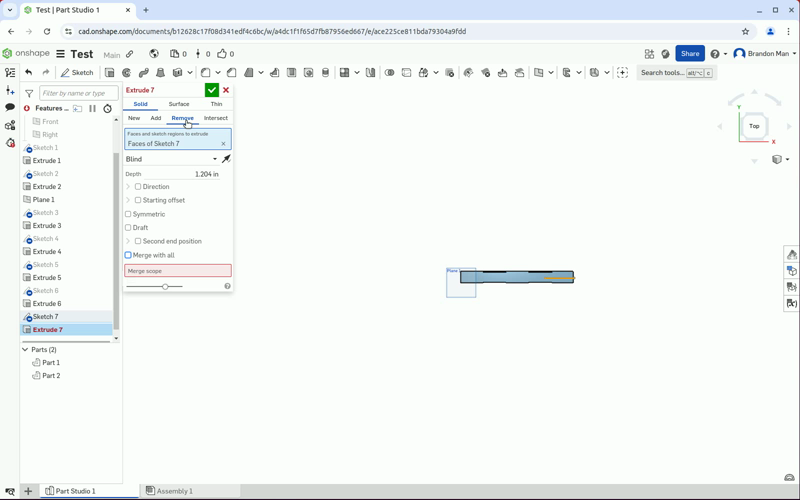
key(space)
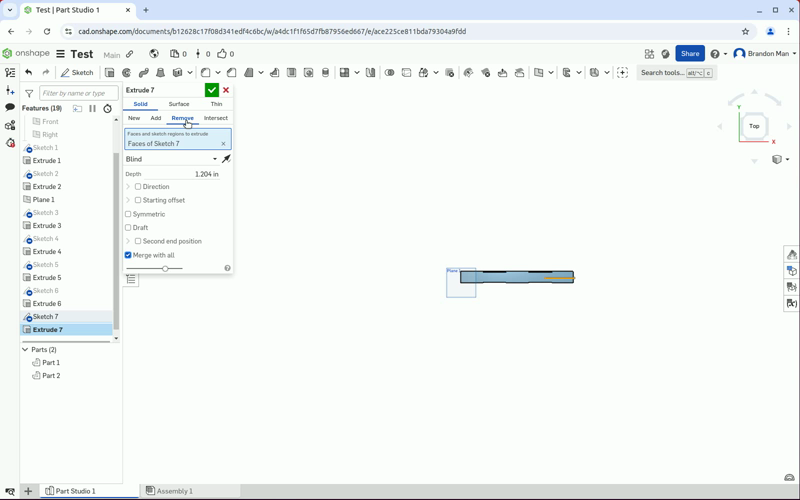
key(enter)
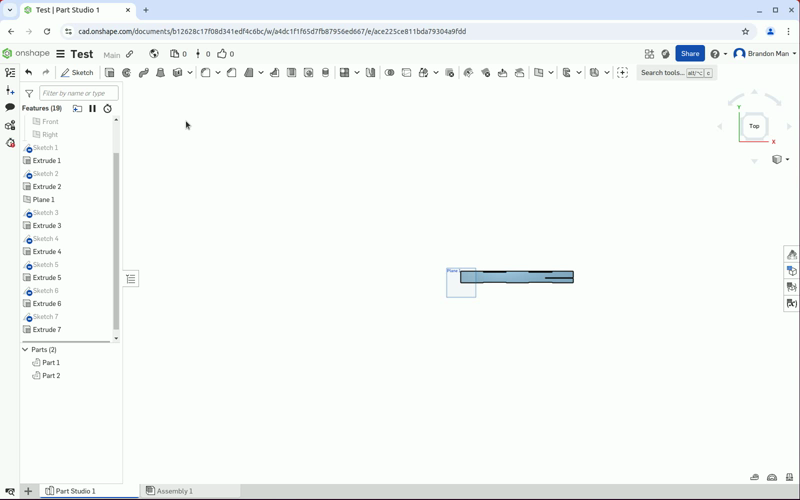
key(shift+h)
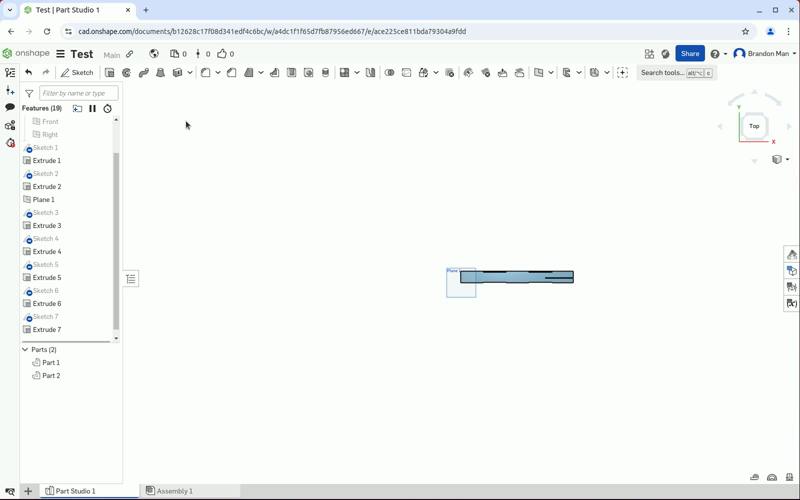
key(shift+h)
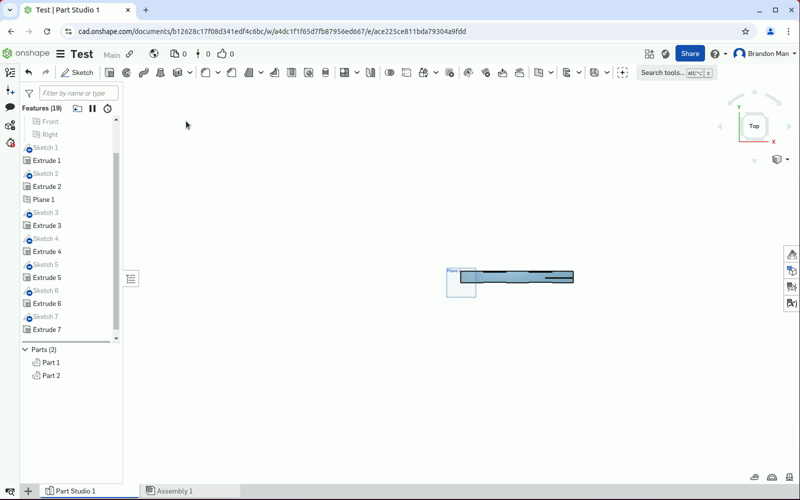
key(shift+7)
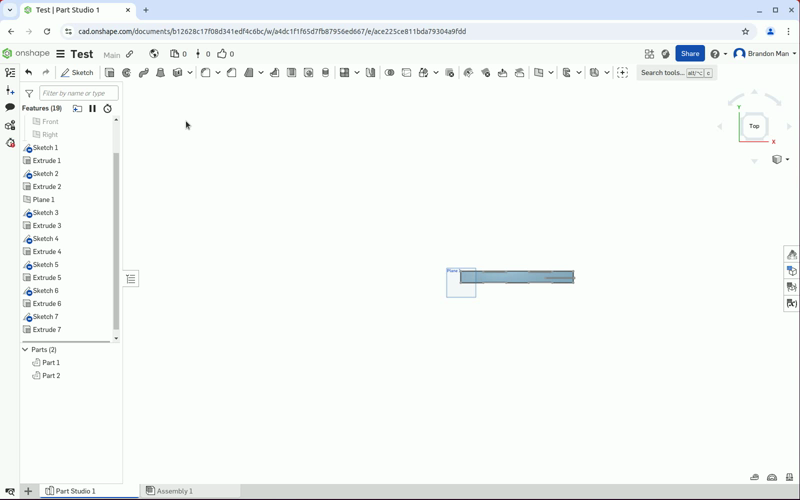
key(up, 3)
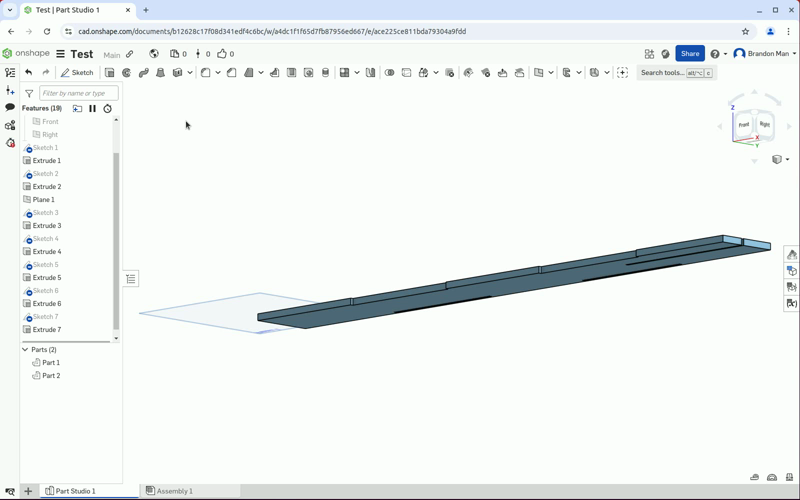
key(left, 3)
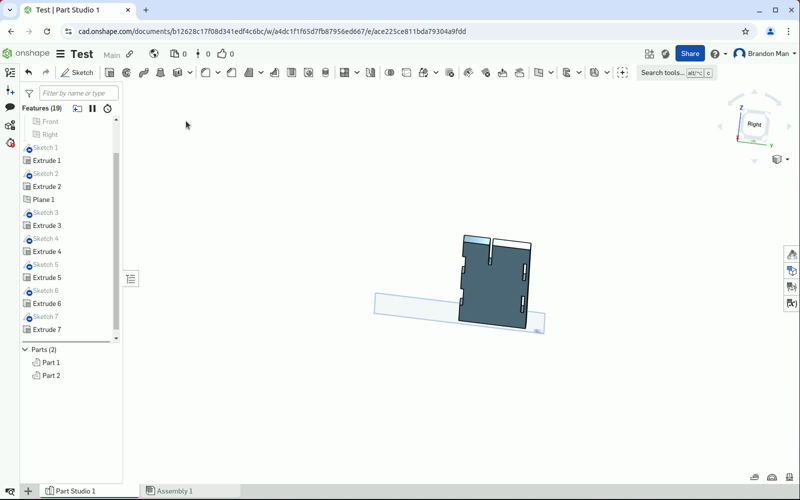
key(right, 3)
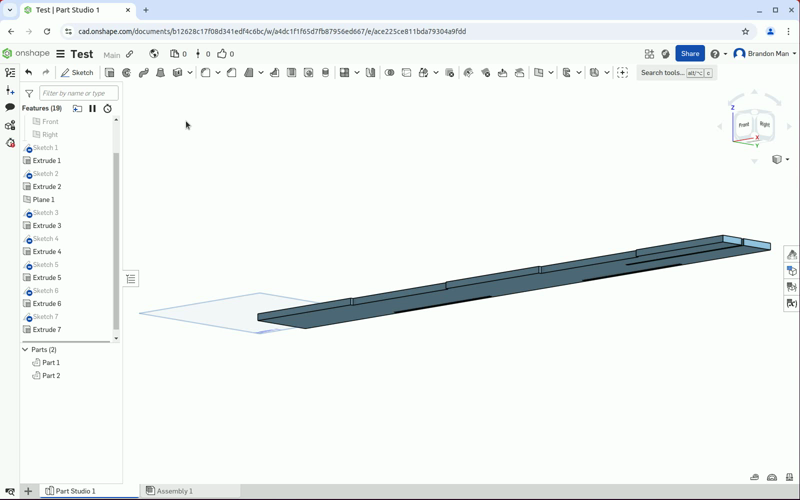
key(down, 3)
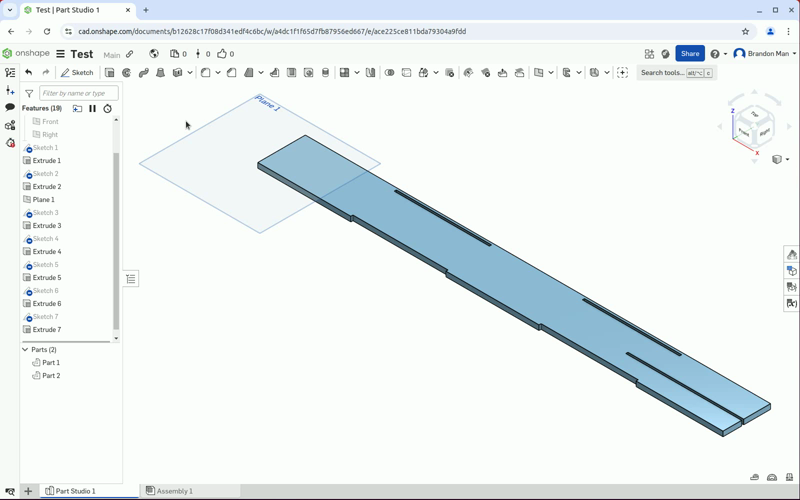
mouse_move(69, 150)
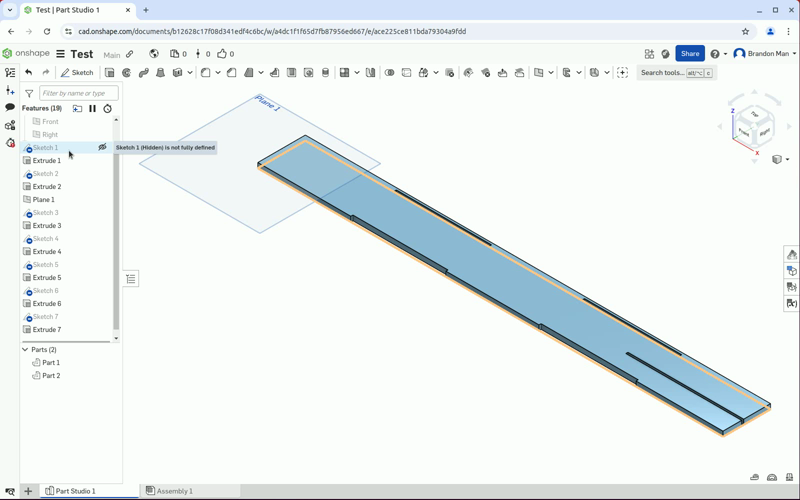
click(69, 150)